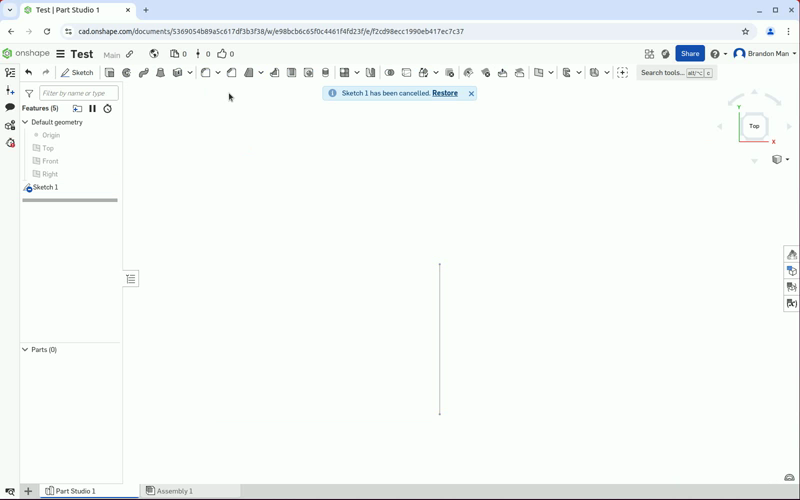
key(shift+h)
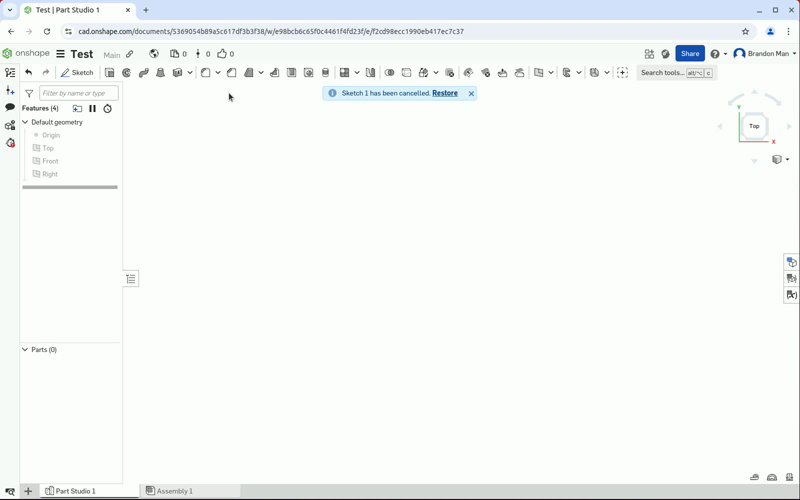
mouse_move(73, 352)
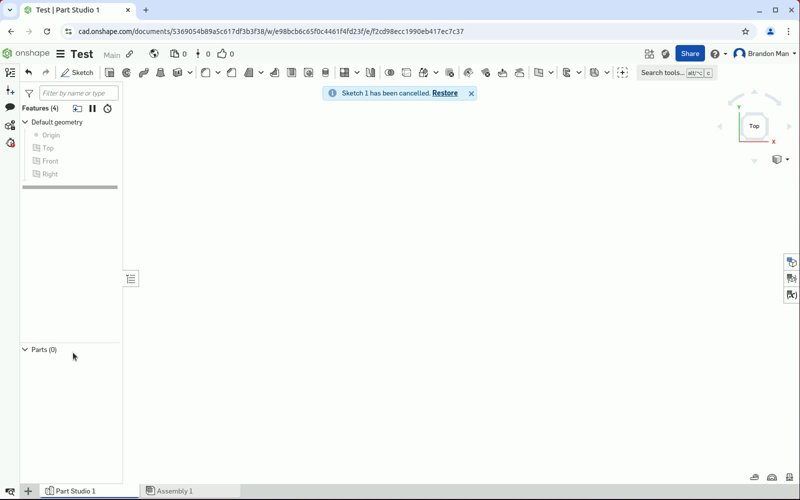
key(y)
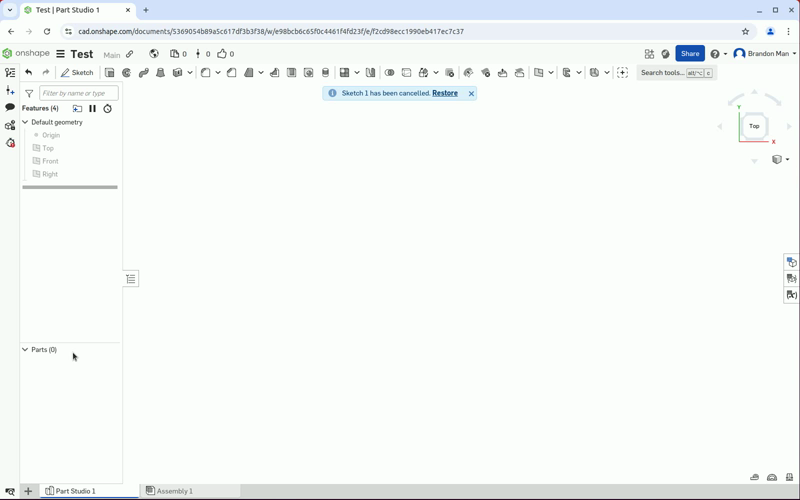
key(shift+p)
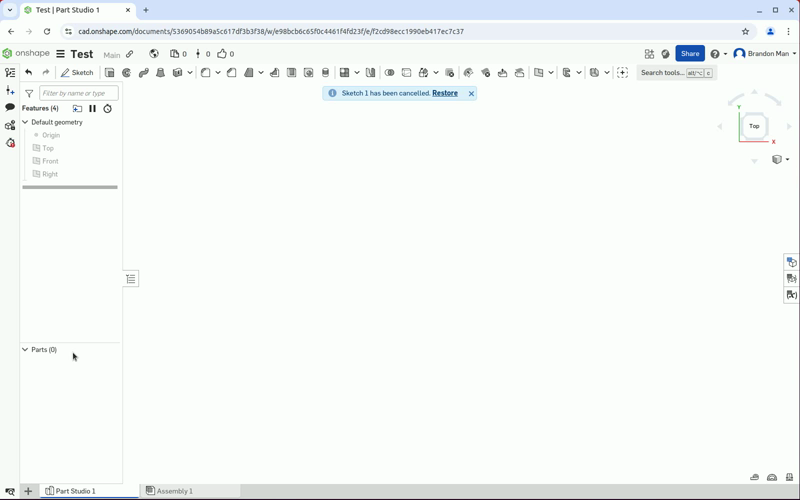
key(space)
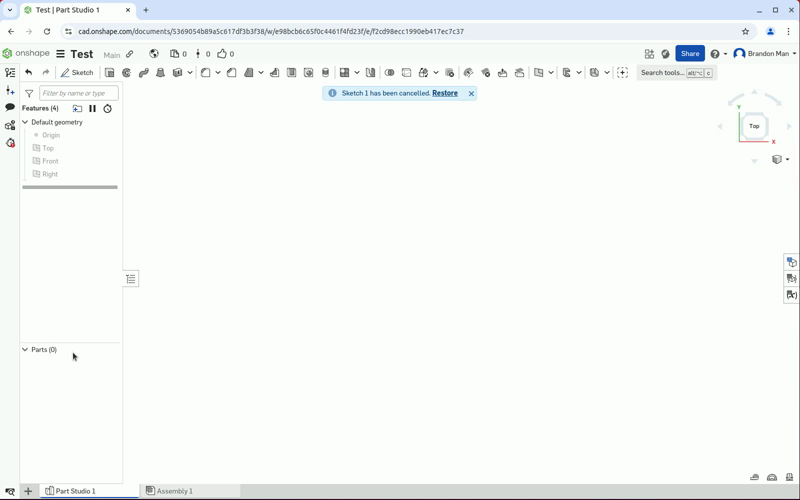
key_down(shift)
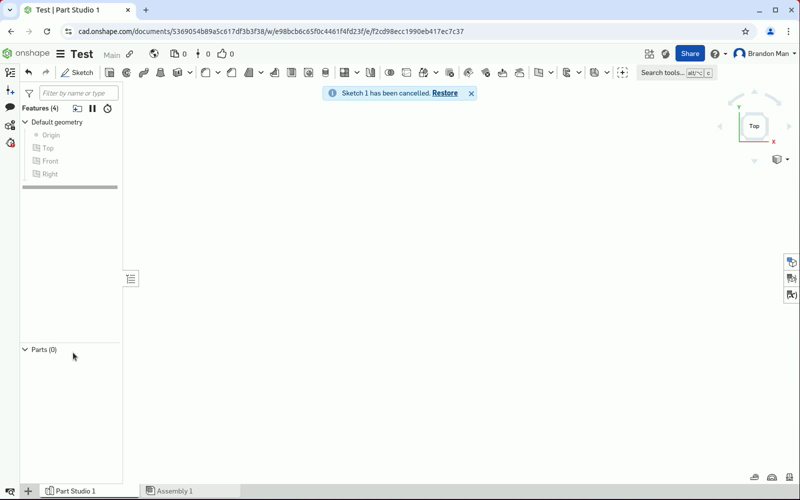
key(up)
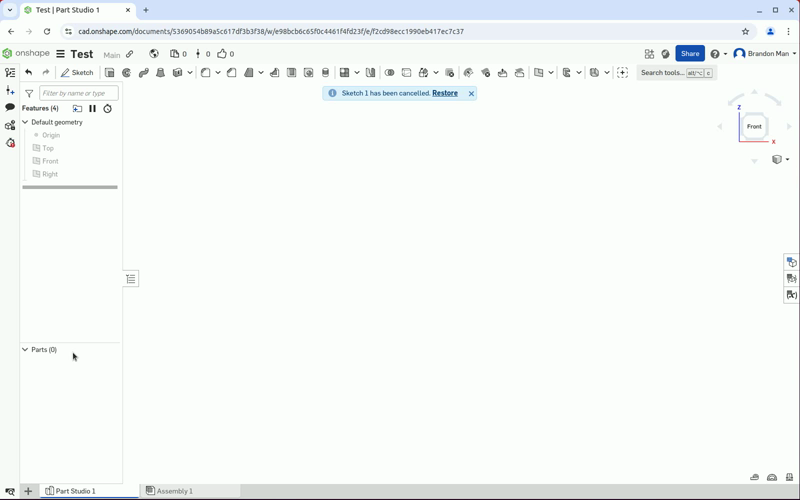
key_up(shift)
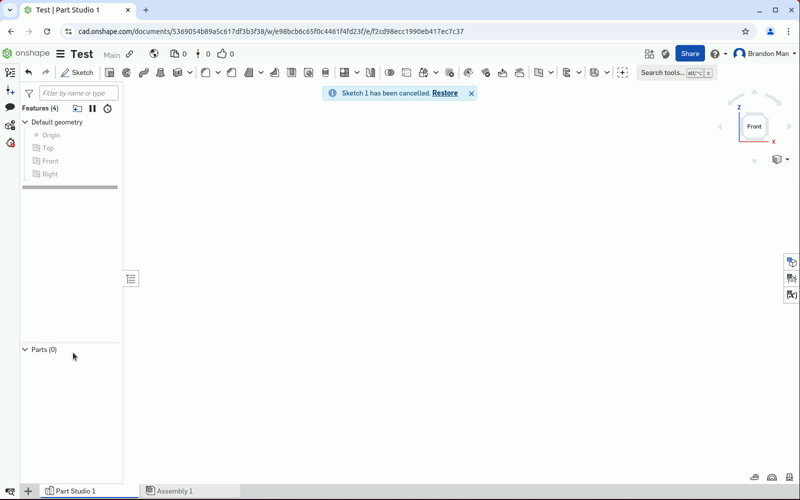
mouse_move(73, 352)
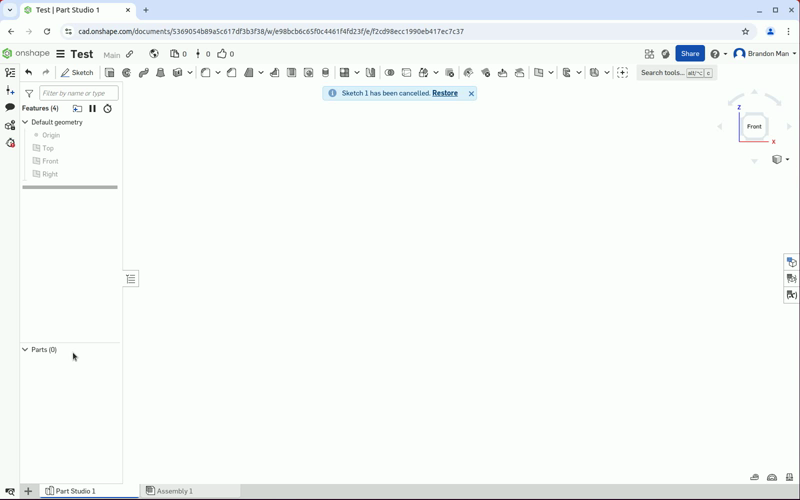
key(shift+y)
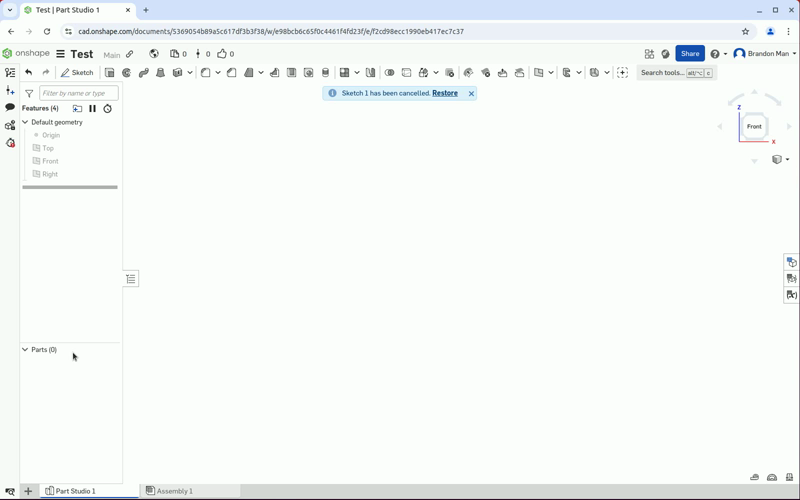
mouse_move(541, 75)
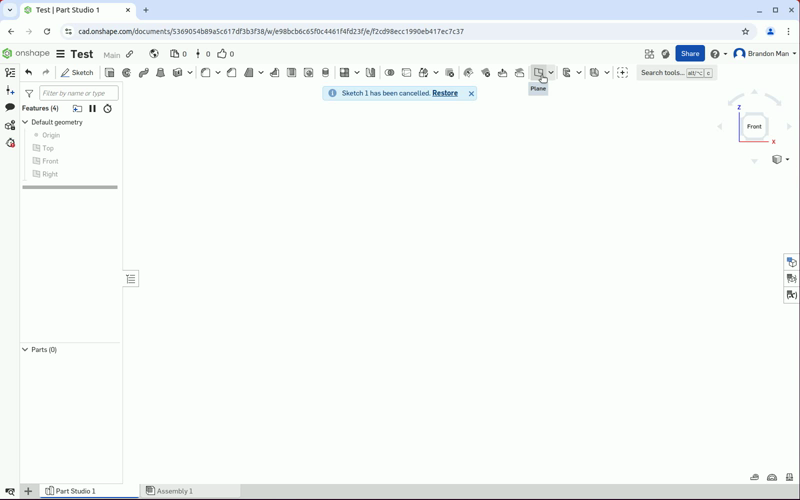
click(541, 75)
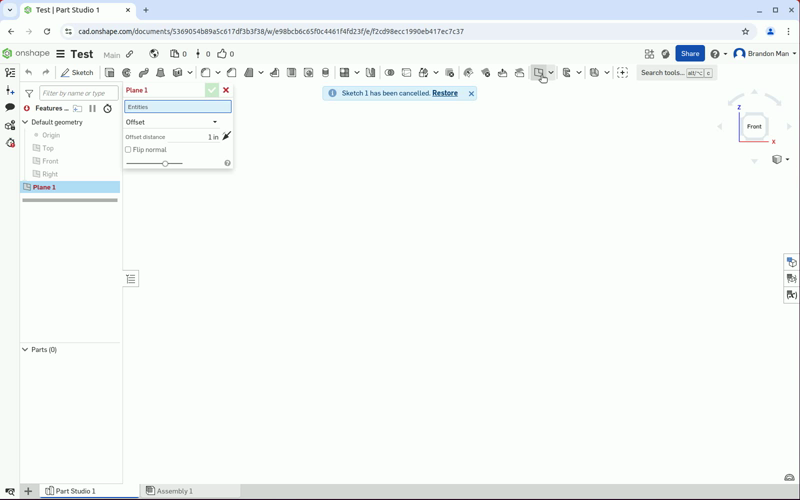
mouse_move(73, 163)
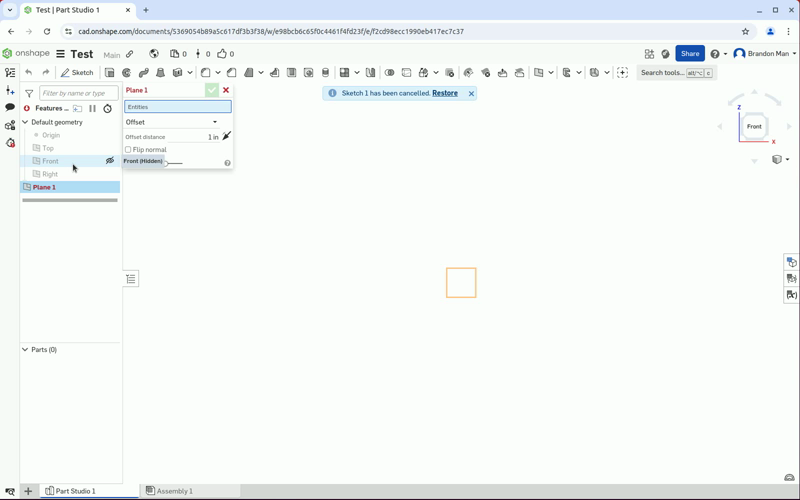
click(73, 163)
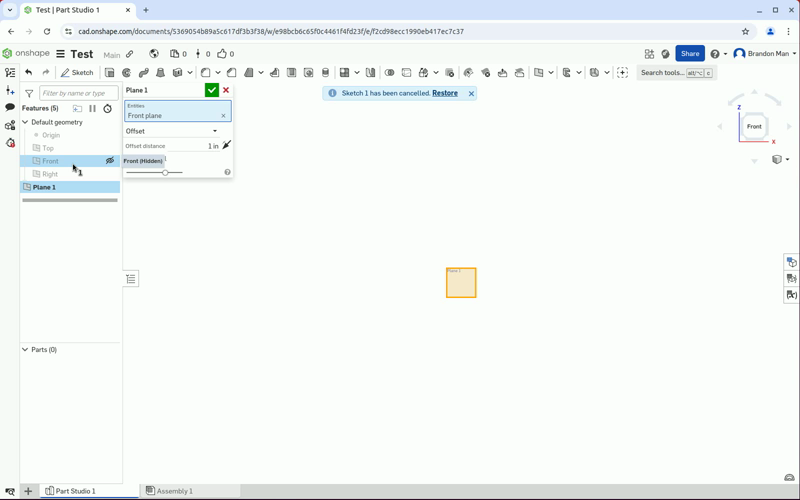
key(tab, 2)
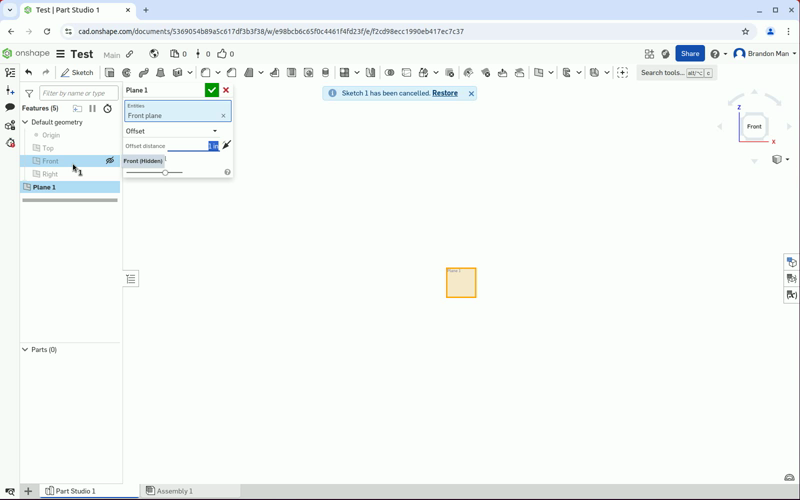
text(8.904)
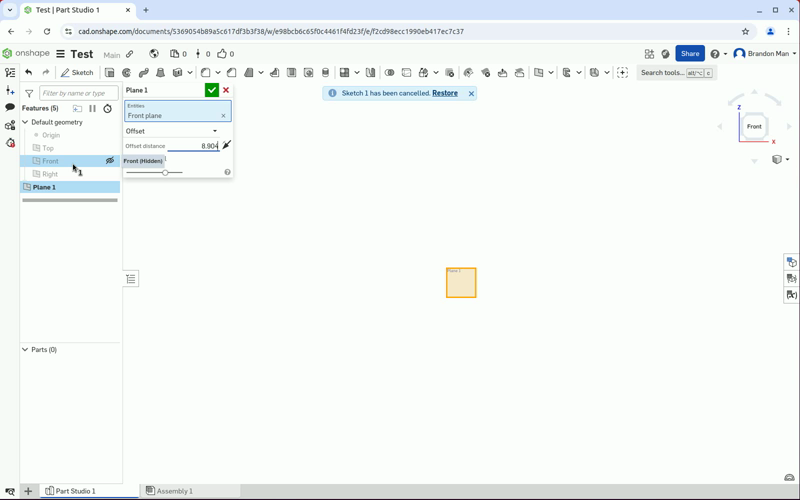
key(enter, 2)
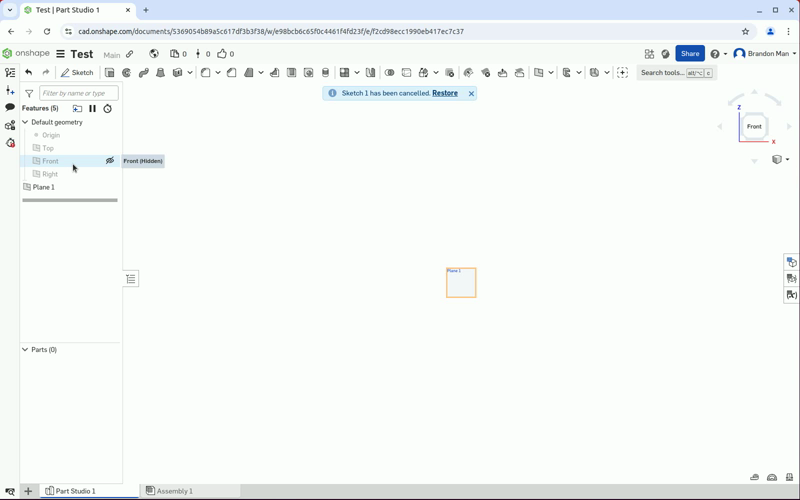
key(shift+s)
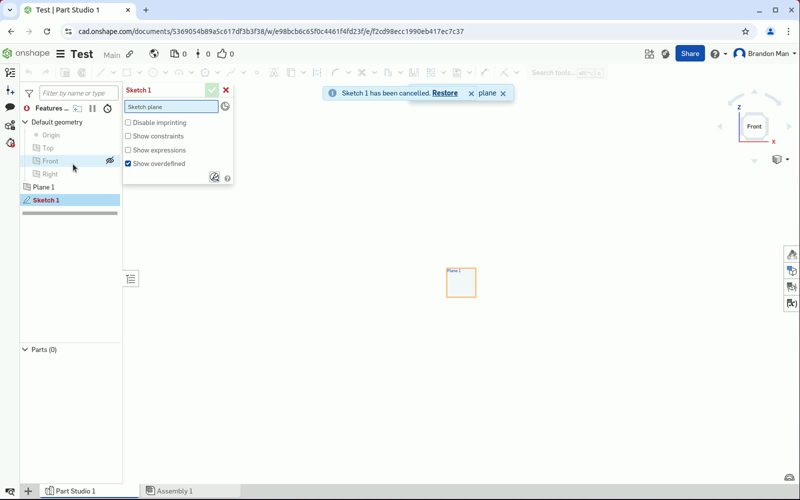
mouse_move(73, 189)
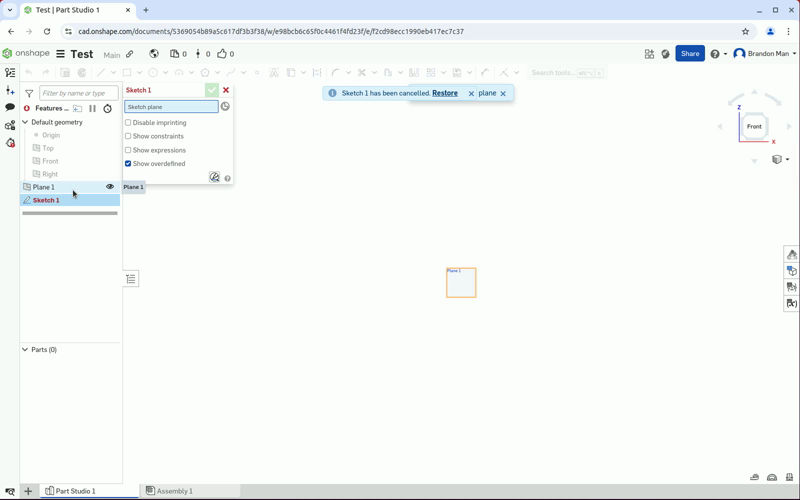
click(73, 189)
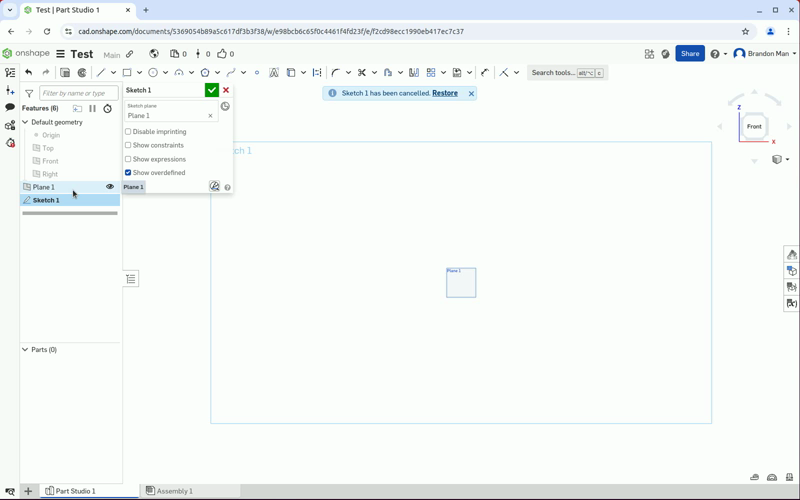
mouse_move(73, 352)
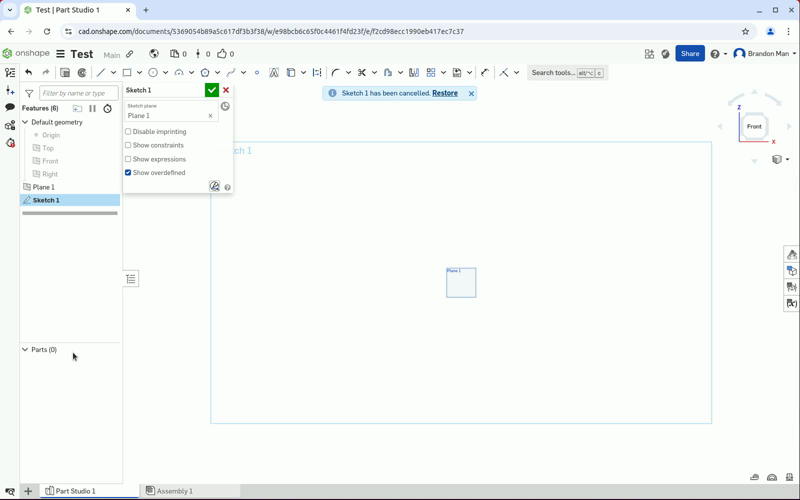
key(y)
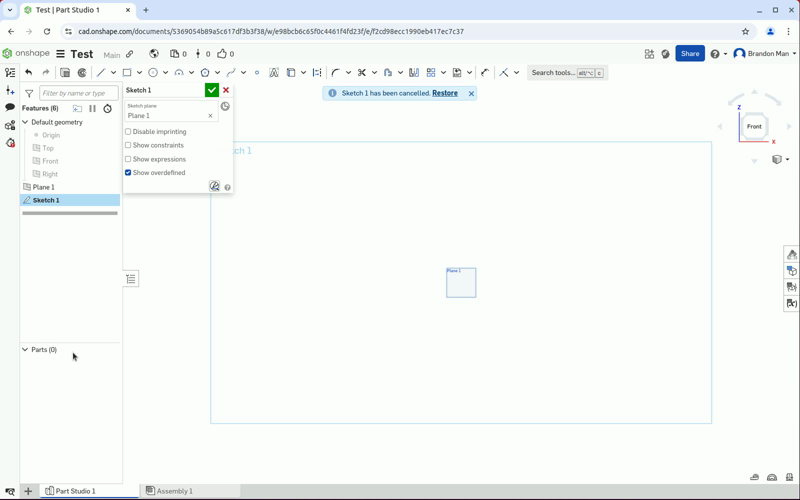
key(l)
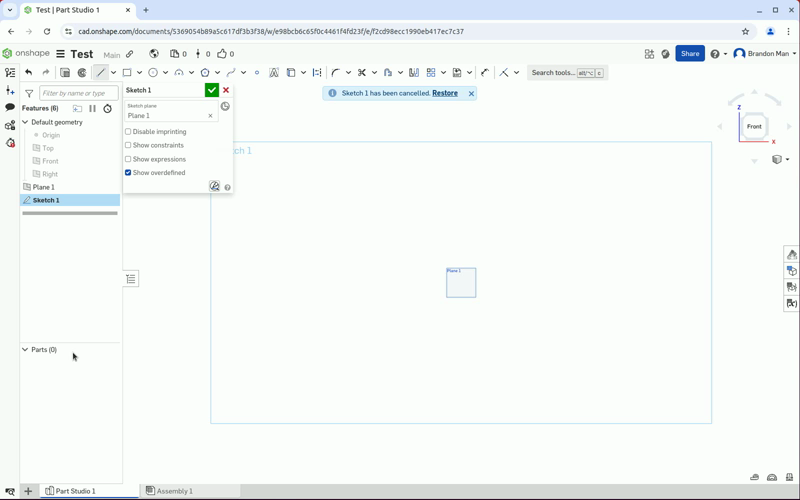
key_down(shift)
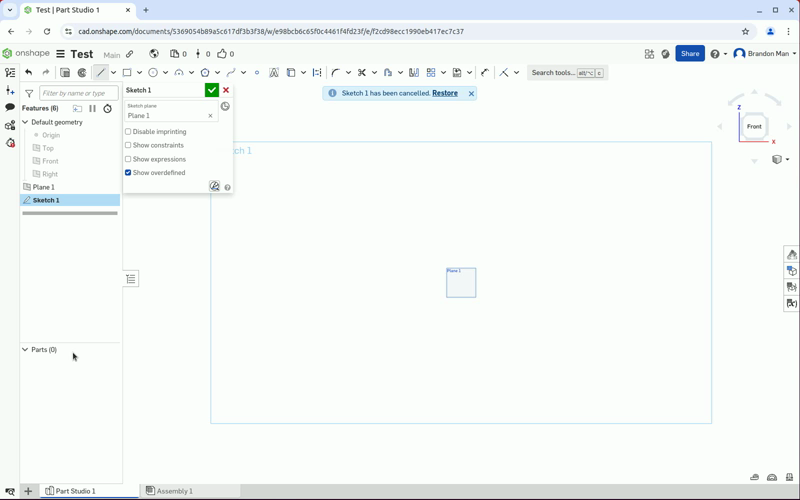
mouse_move(458, 291)
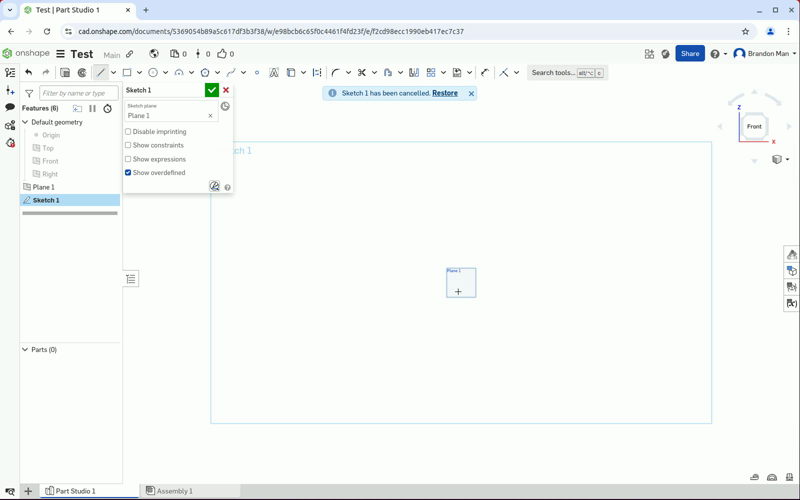
click(458, 291)
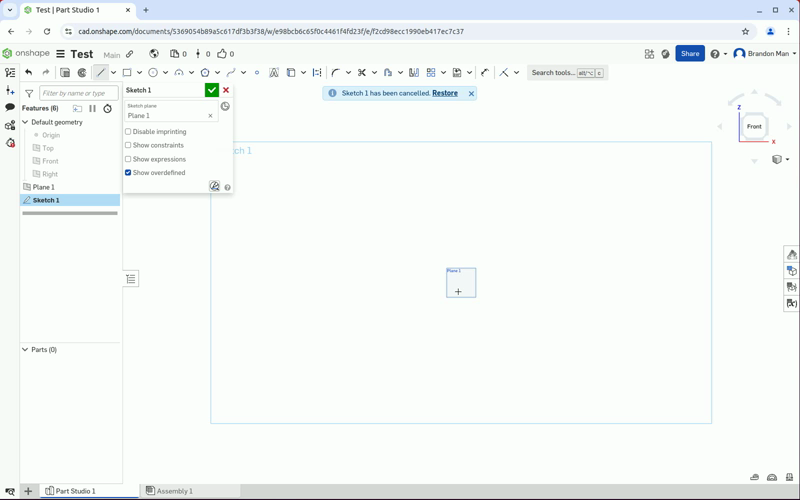
key_up(shift)
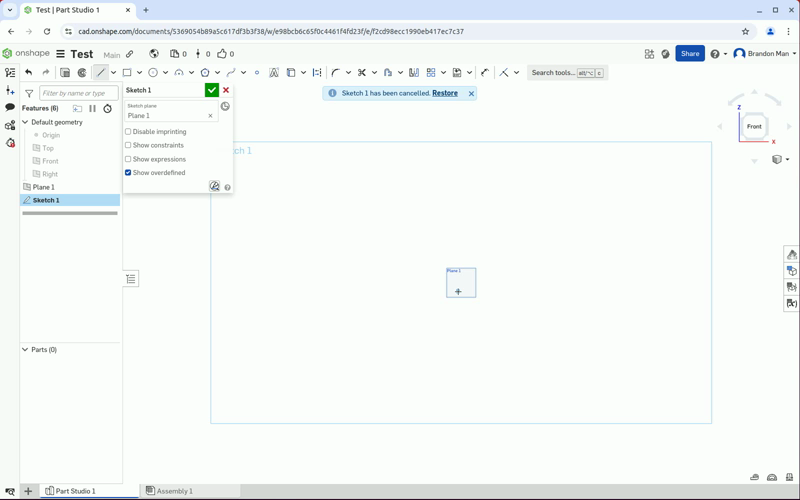
key_down(shift)
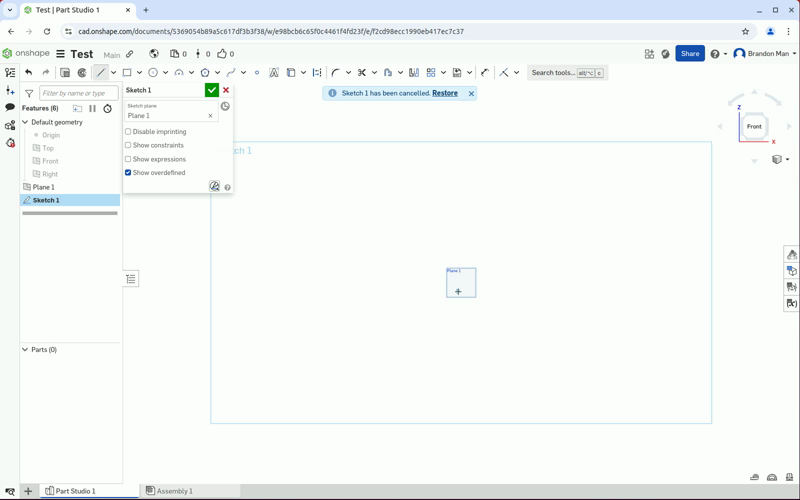
mouse_move(488, 291)
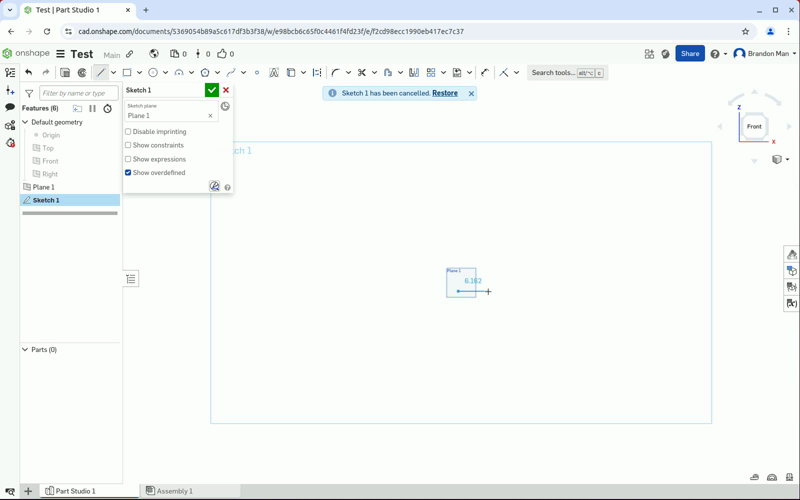
mouse_move(465, 291)
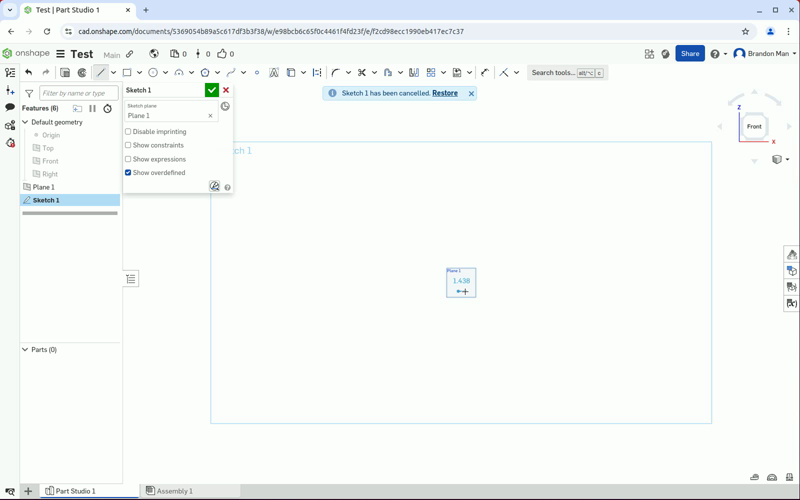
scroll(6)
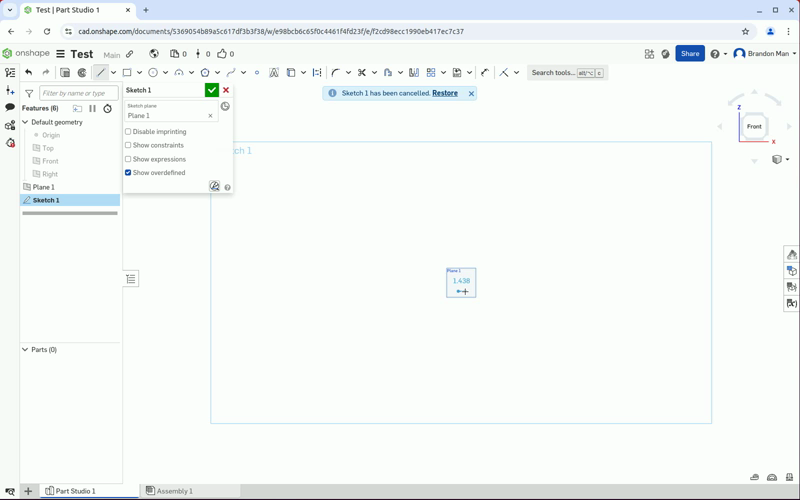
scroll(6)
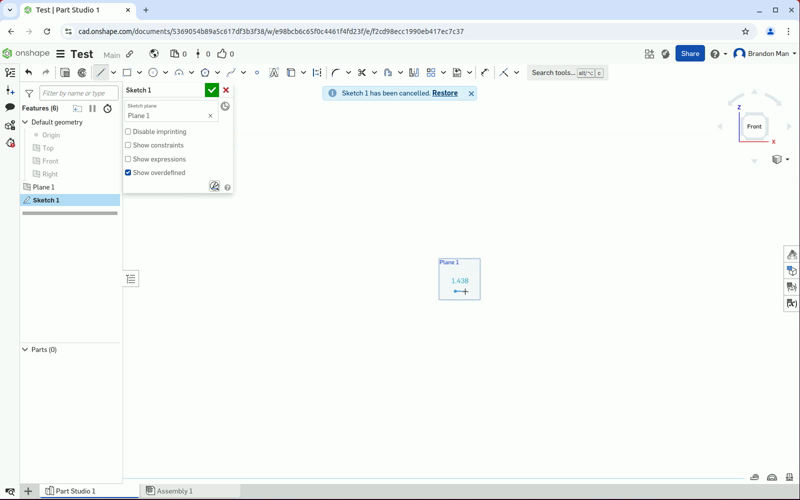
scroll(6)
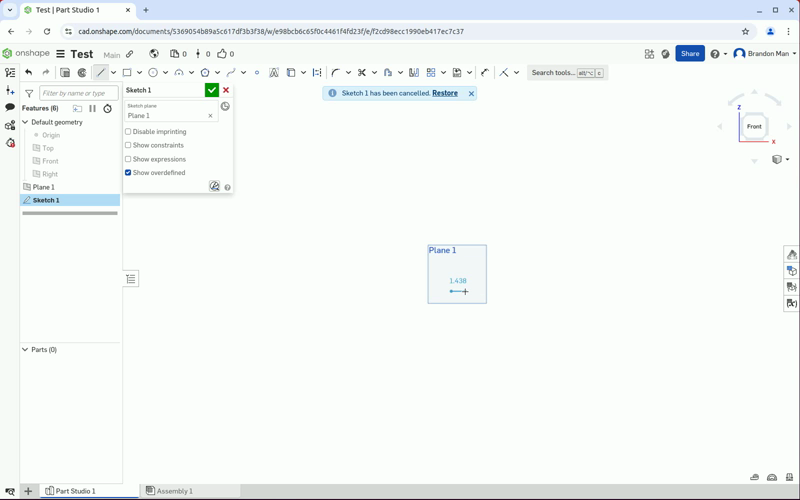
scroll(6)
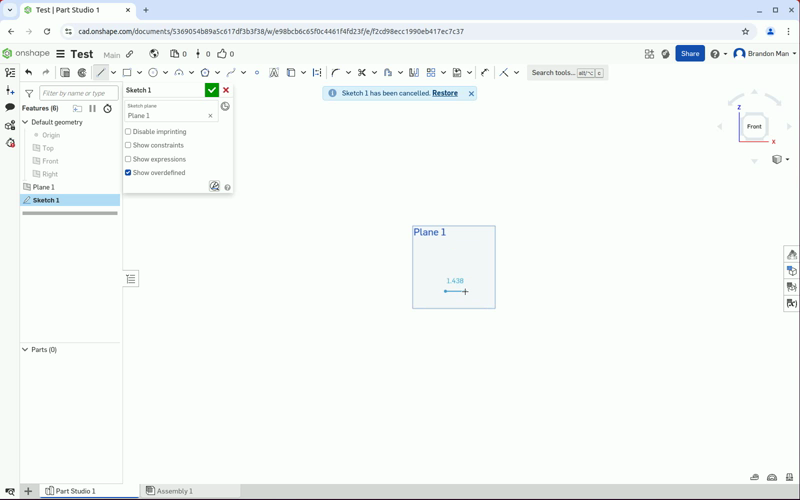
scroll(6)
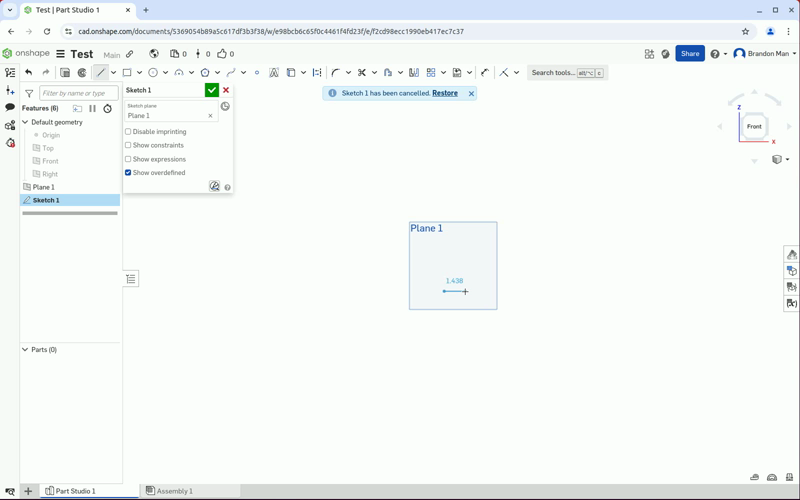
scroll(6)
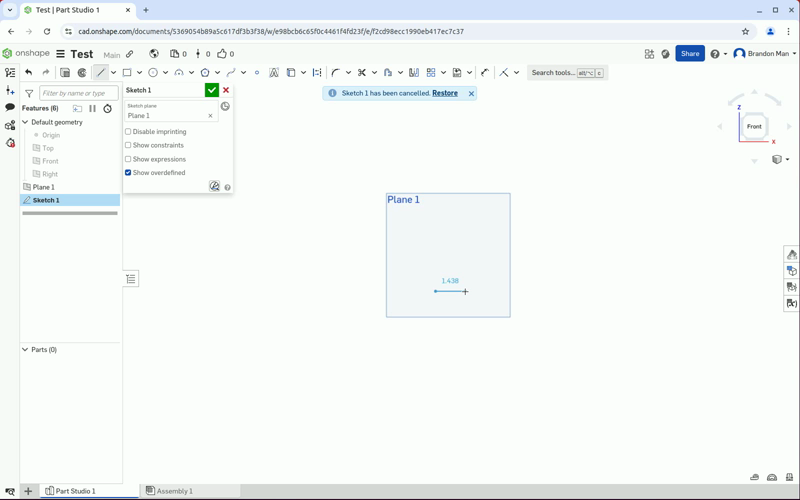
scroll(6)
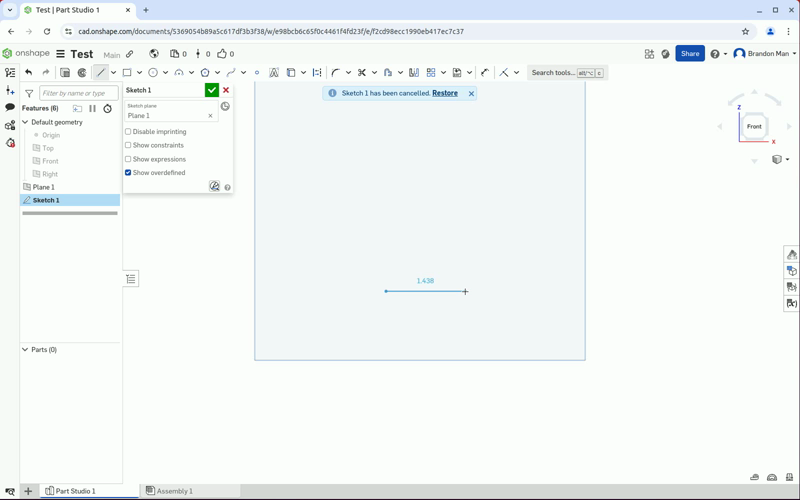
click(465, 291)
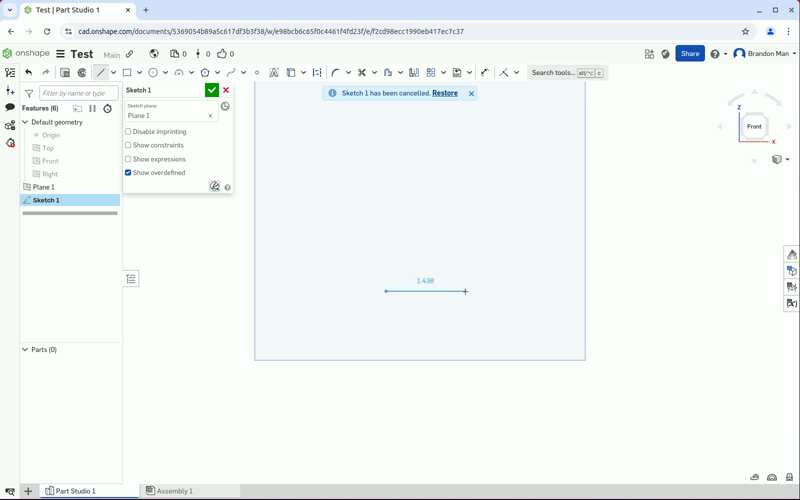
scroll(-6)
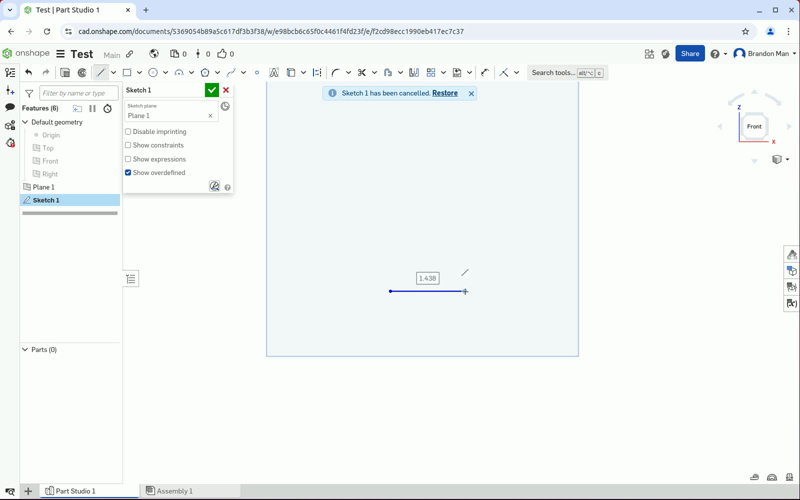
scroll(-6)
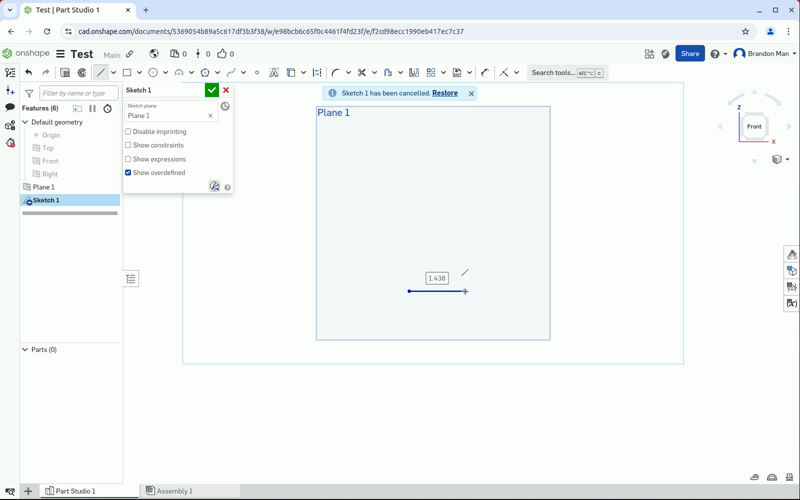
scroll(-6)
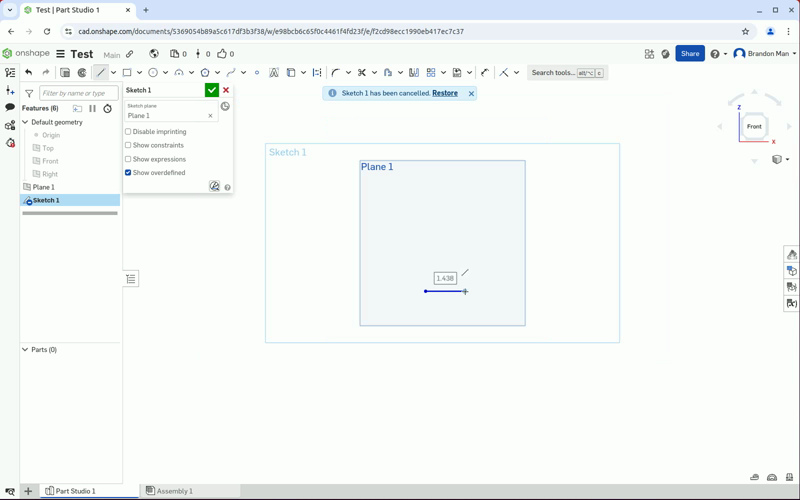
scroll(-6)
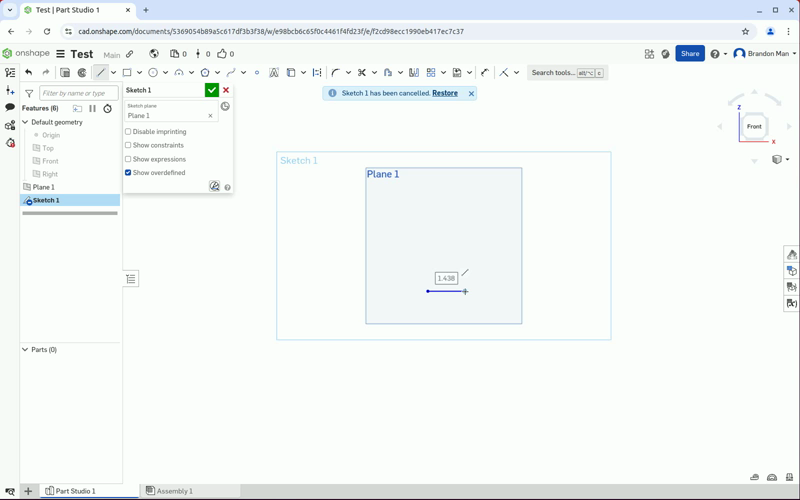
scroll(-6)
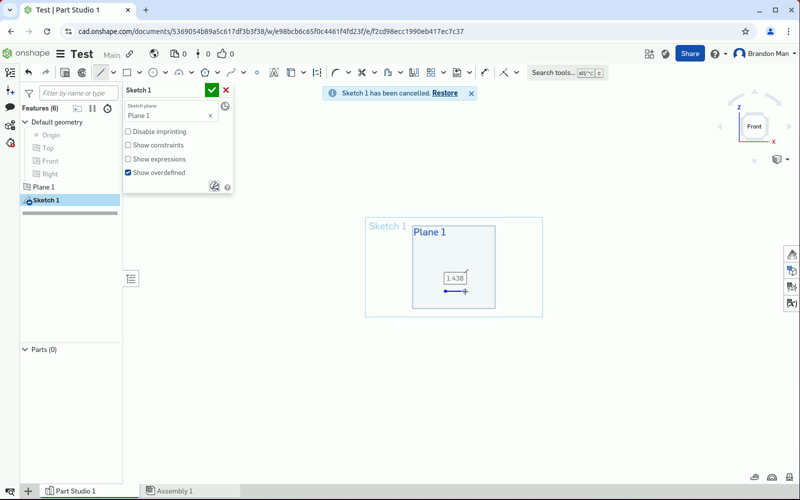
scroll(-6)
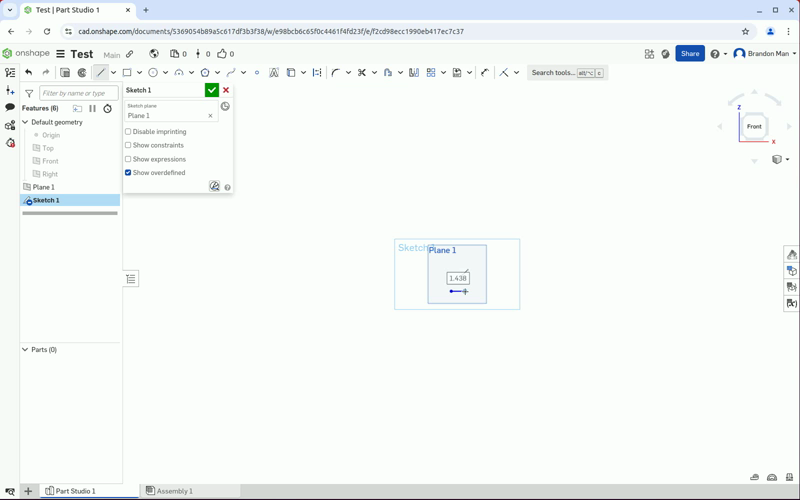
scroll(-6)
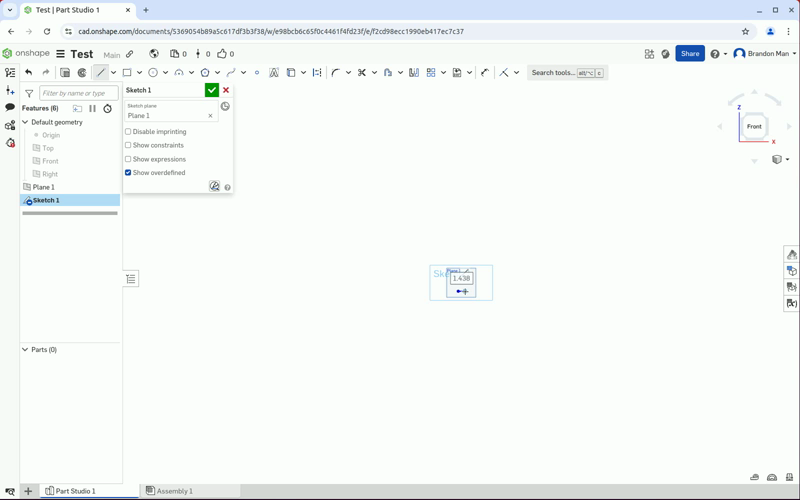
key_up(shift)
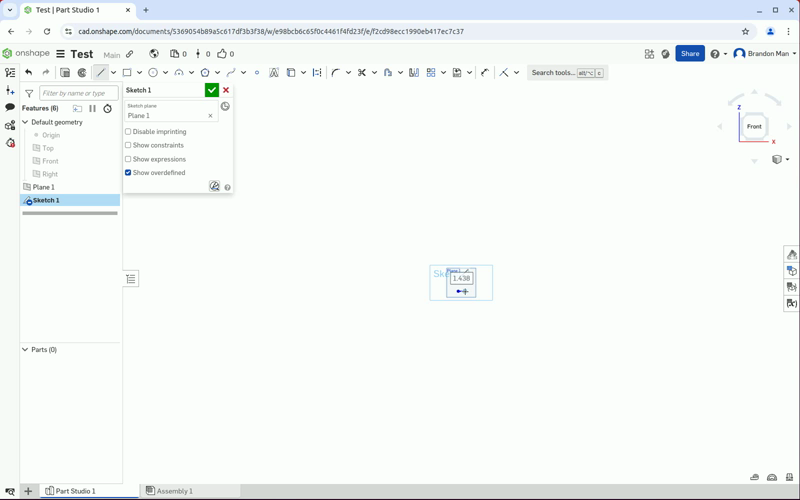
key_down(shift)
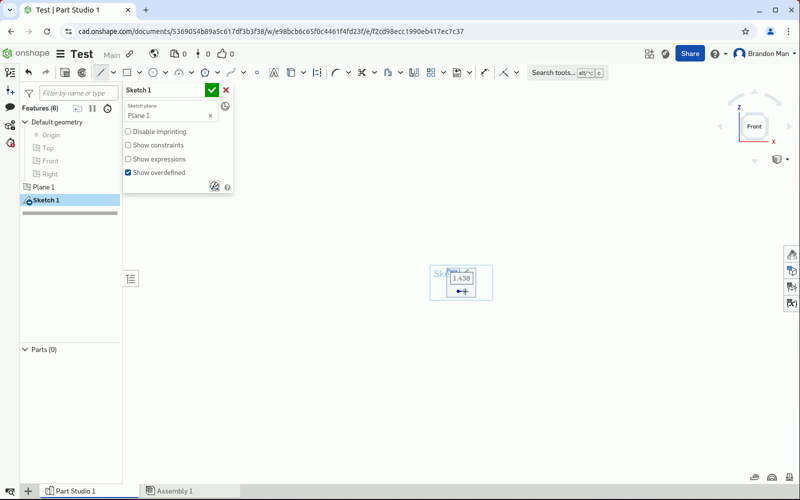
mouse_move(495, 291)
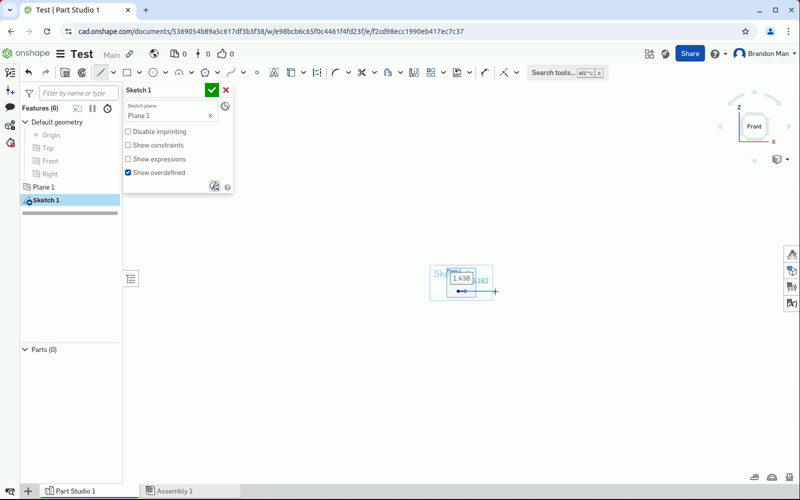
mouse_move(465, 284)
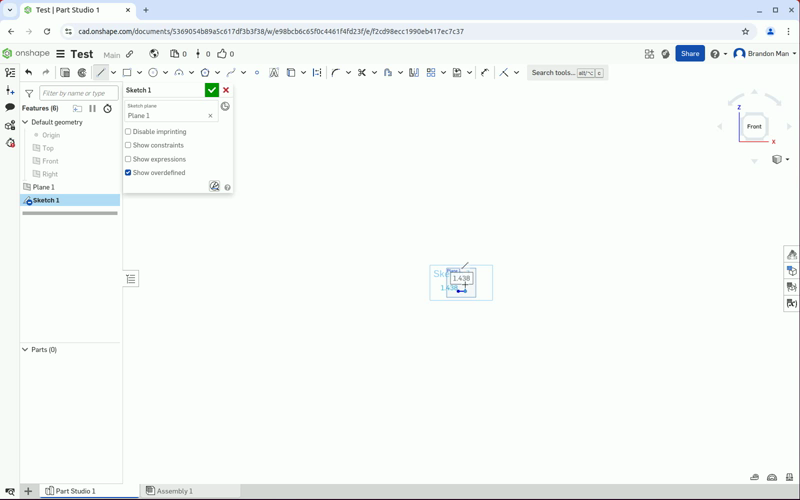
scroll(6)
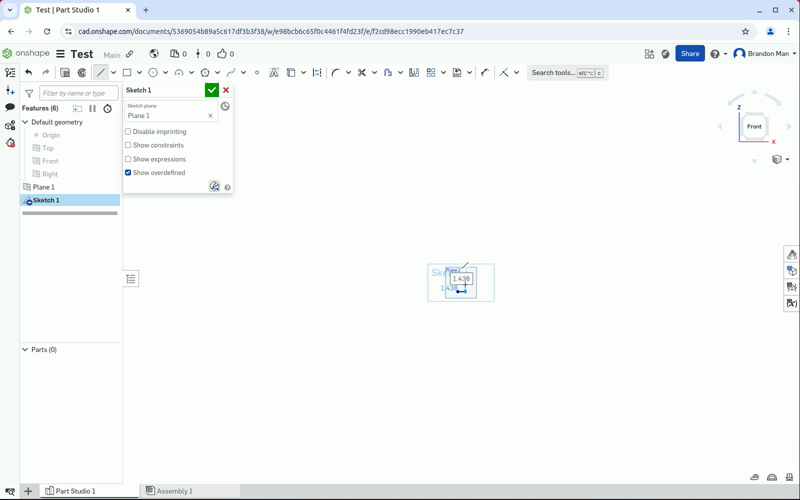
scroll(6)
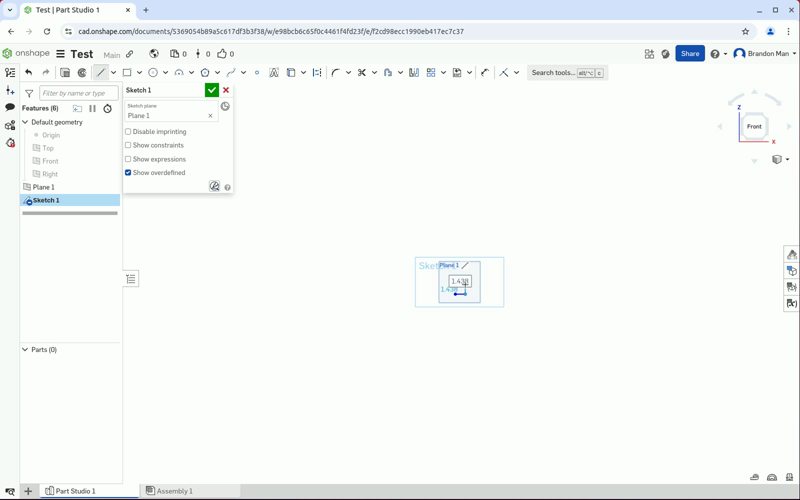
scroll(6)
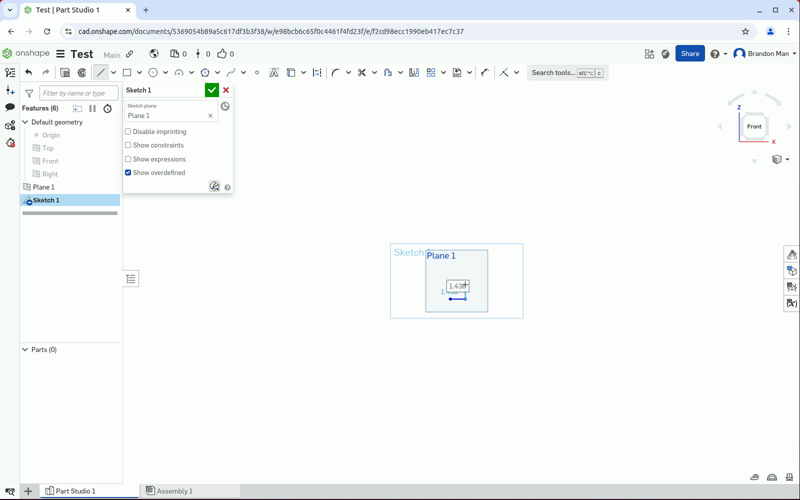
scroll(6)
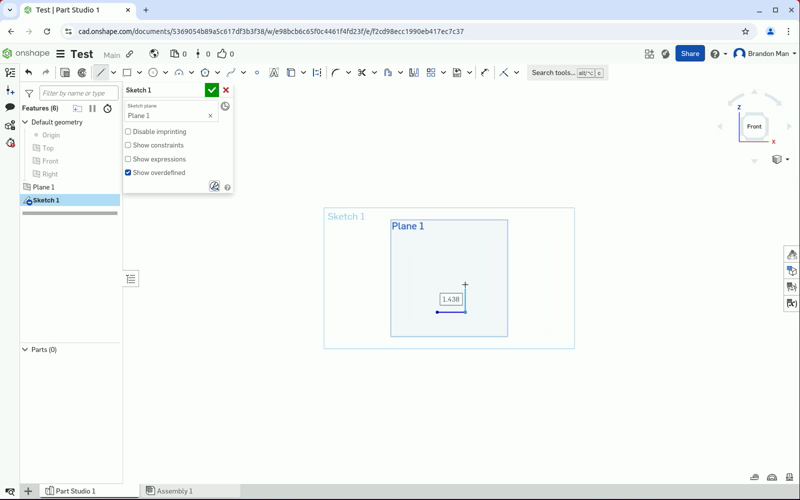
scroll(6)
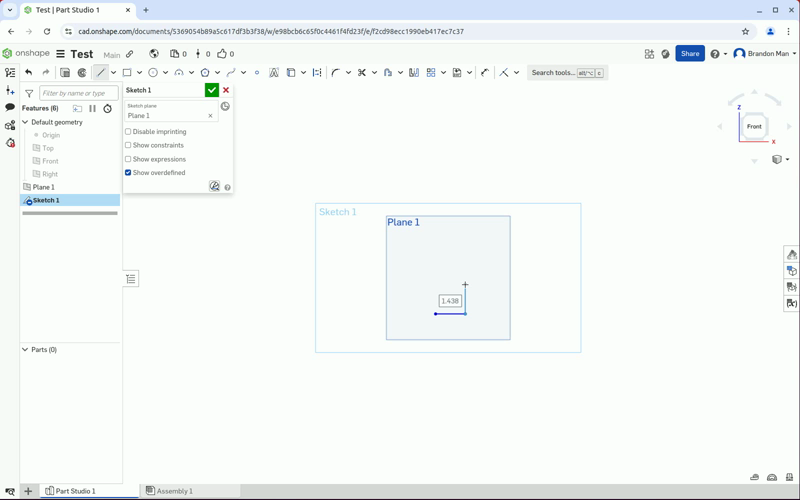
scroll(6)
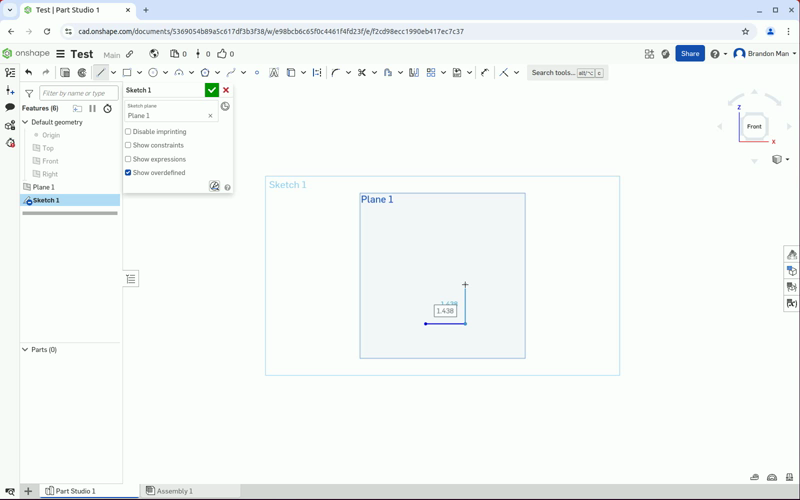
scroll(6)
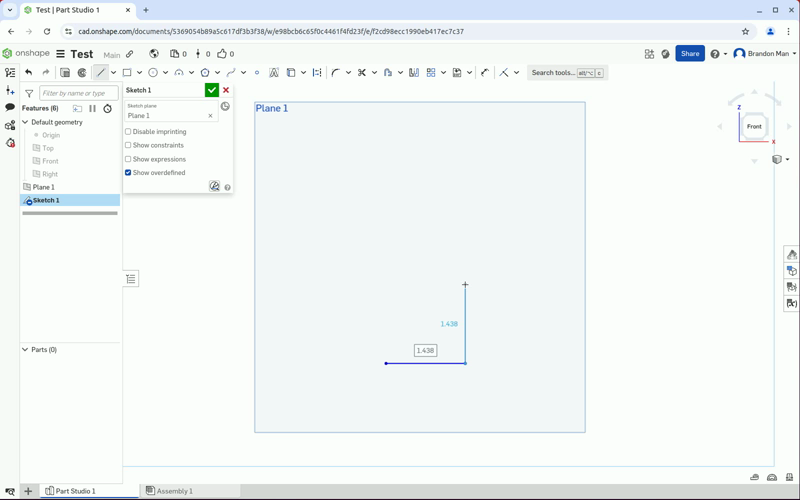
click(465, 284)
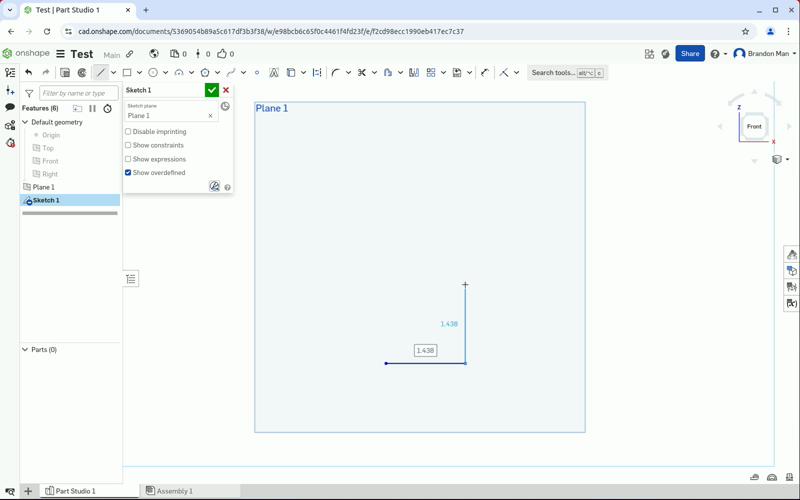
scroll(-6)
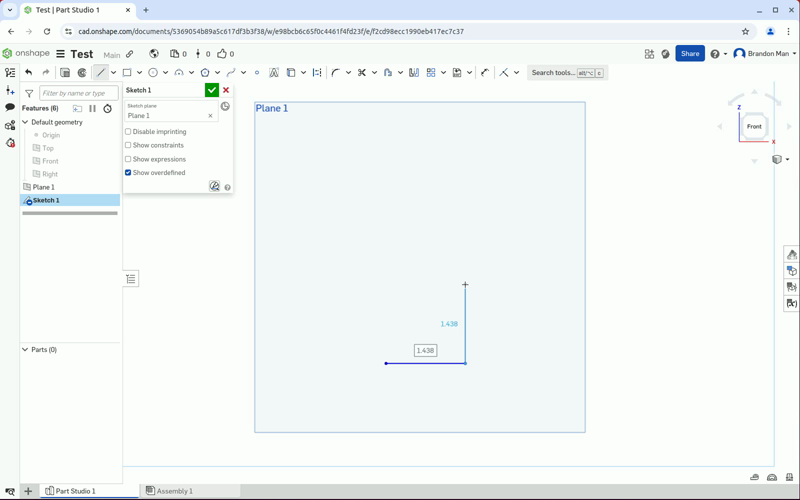
scroll(-6)
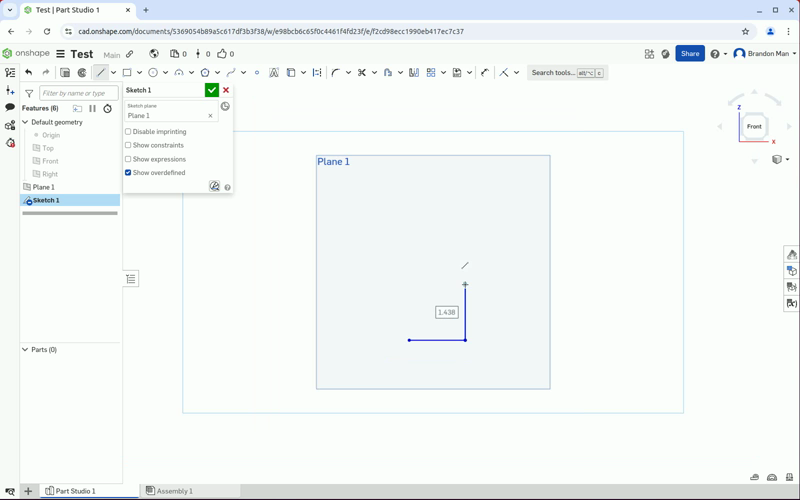
scroll(-6)
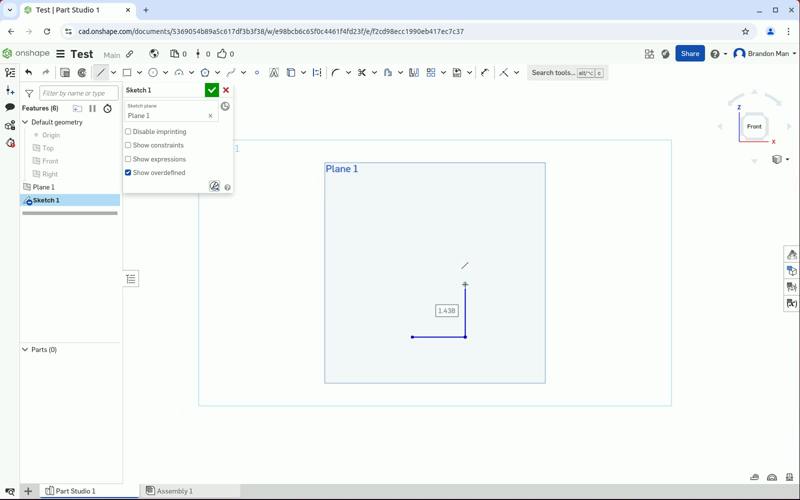
scroll(-6)
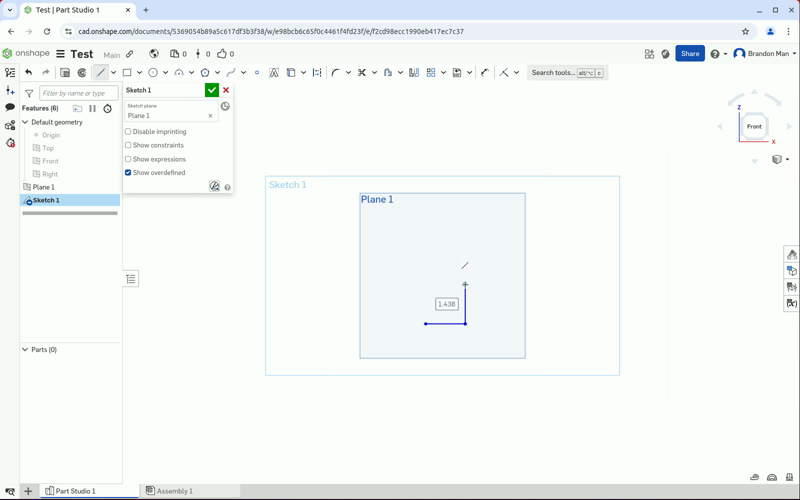
scroll(-6)
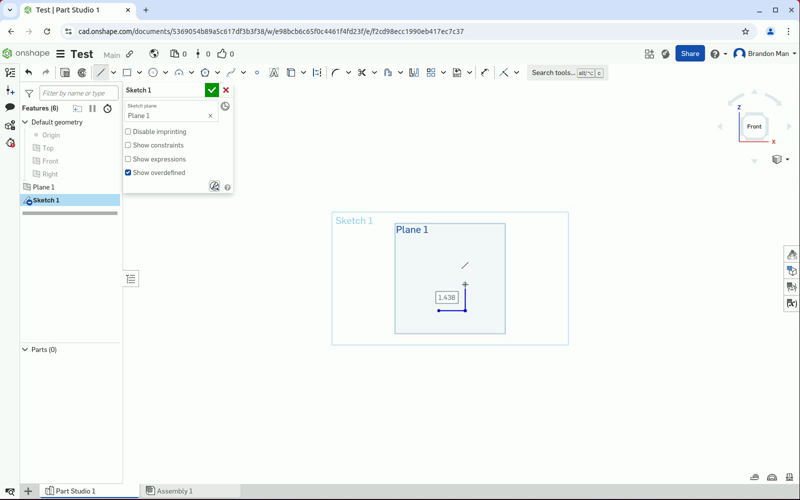
scroll(-6)
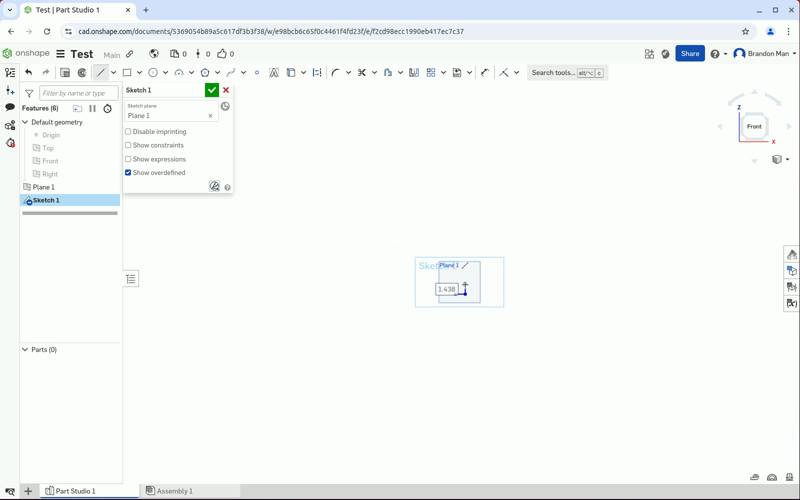
scroll(-6)
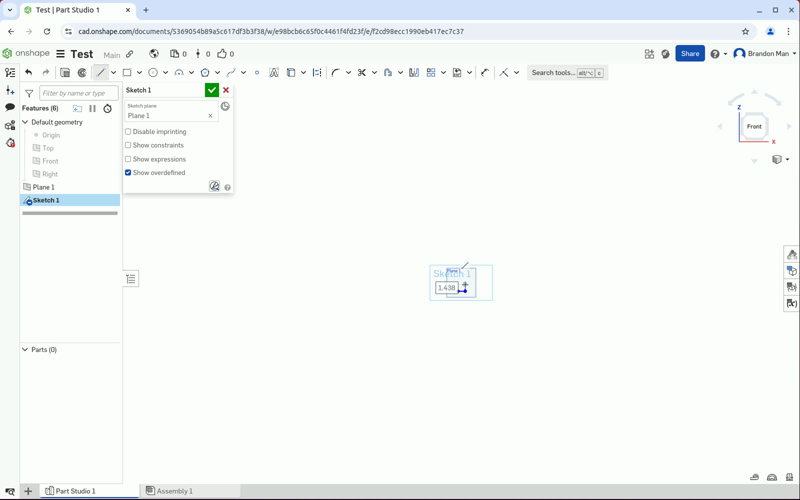
key_up(shift)
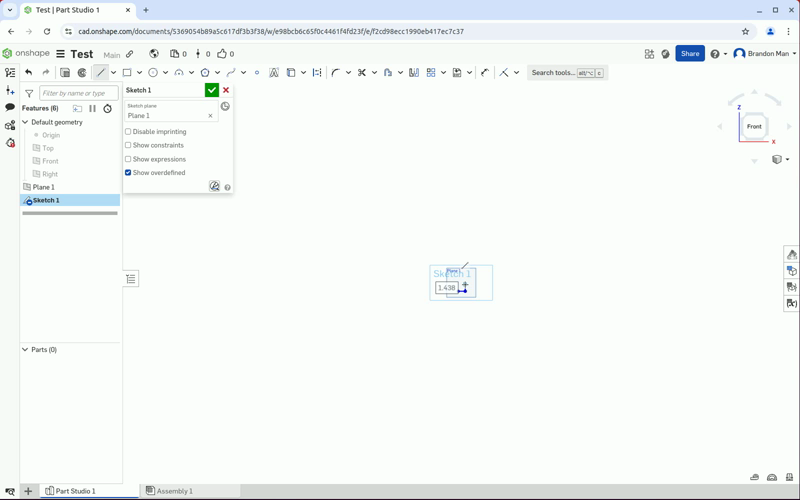
key_down(shift)
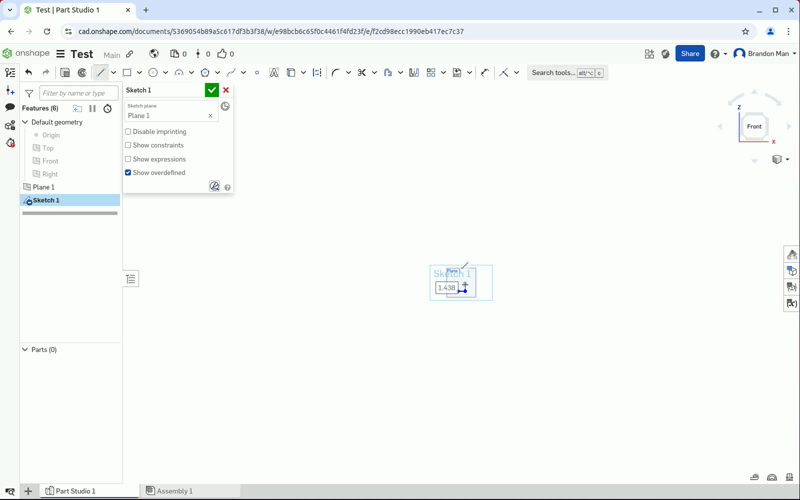
mouse_move(495, 284)
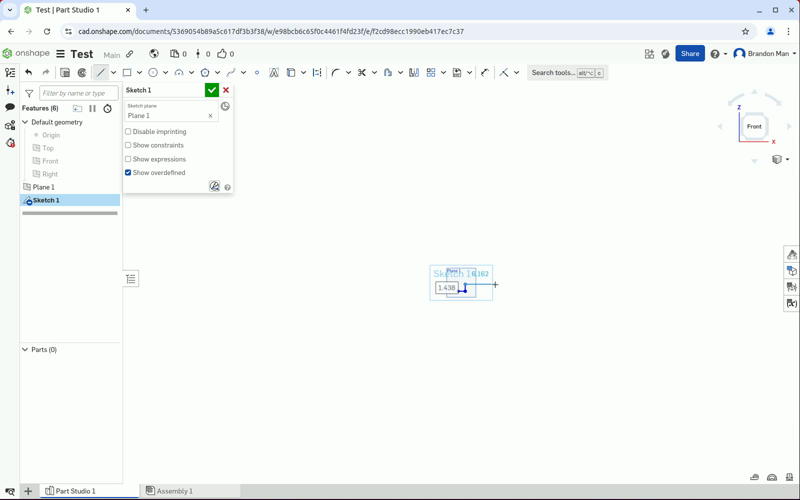
mouse_move(458, 284)
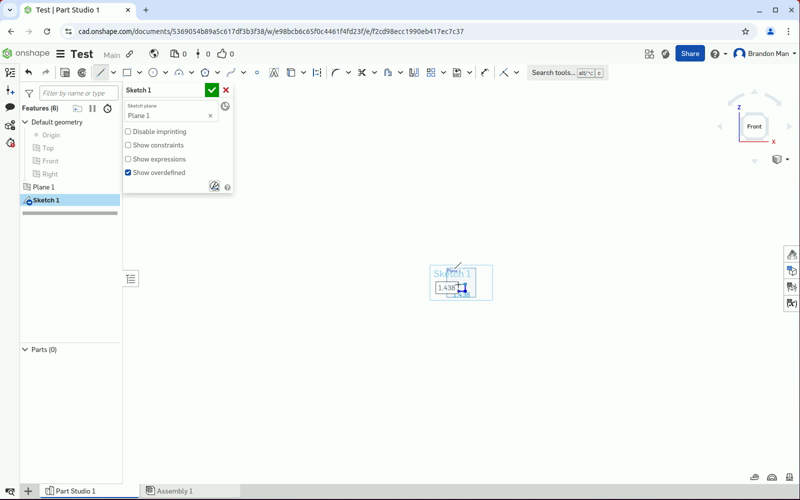
scroll(6)
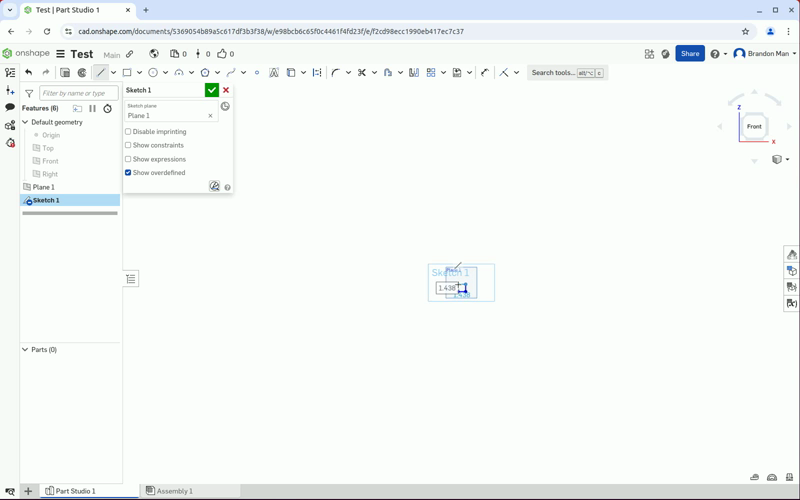
scroll(6)
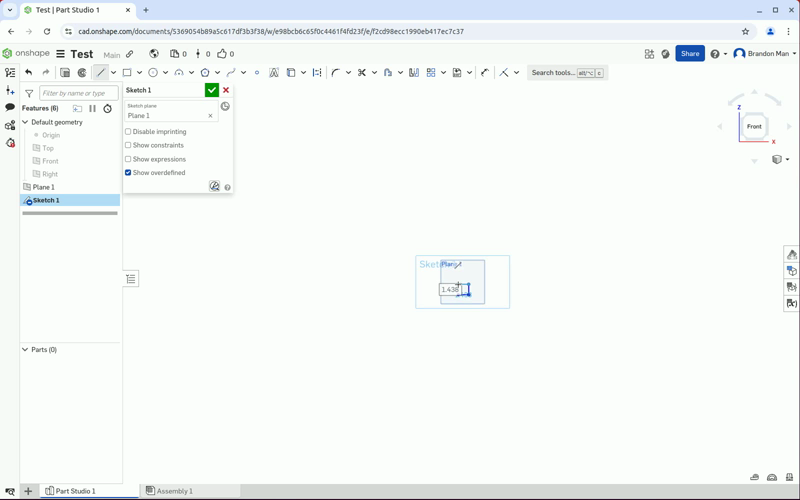
scroll(6)
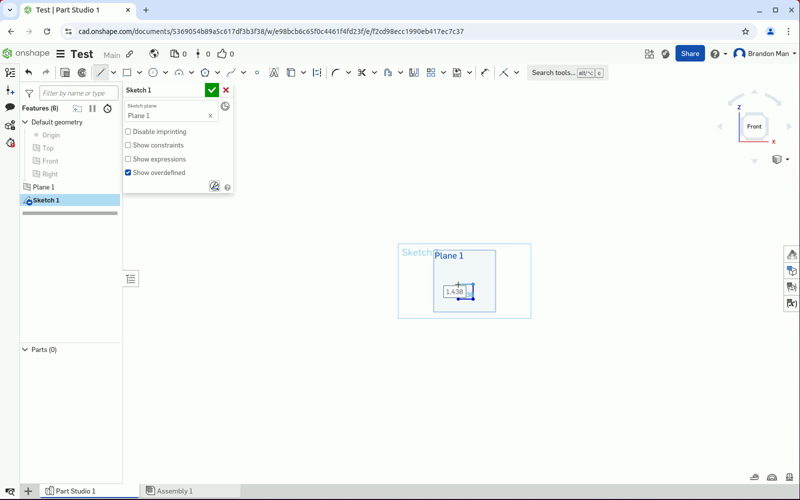
scroll(6)
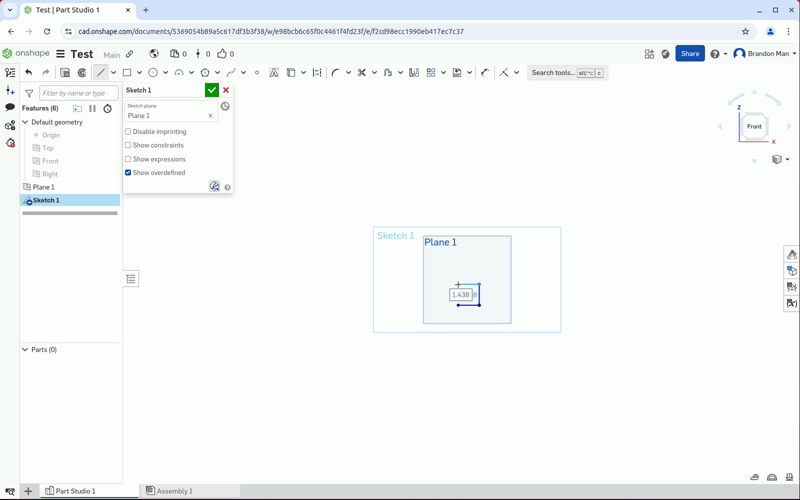
scroll(6)
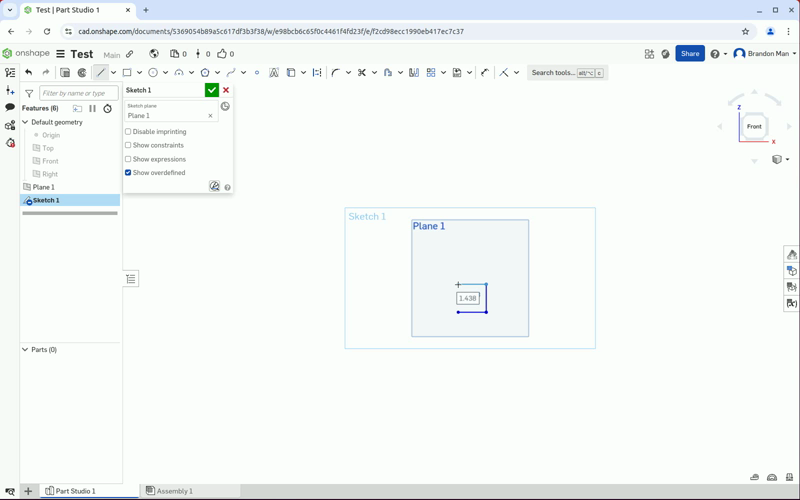
scroll(6)
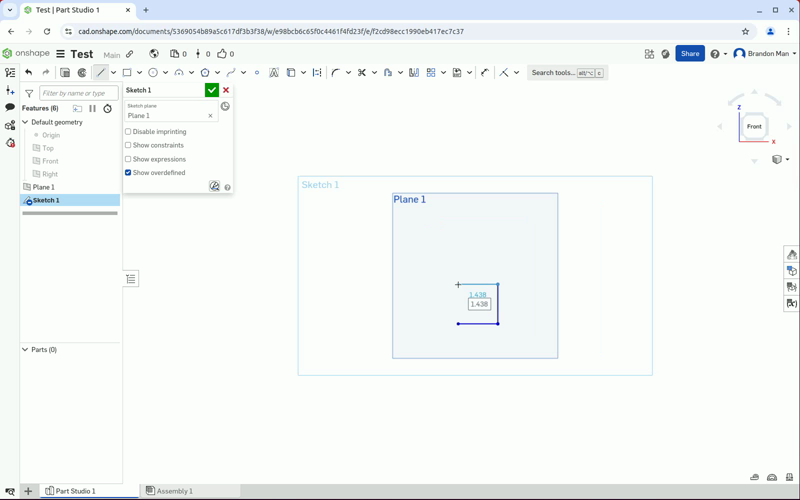
scroll(6)
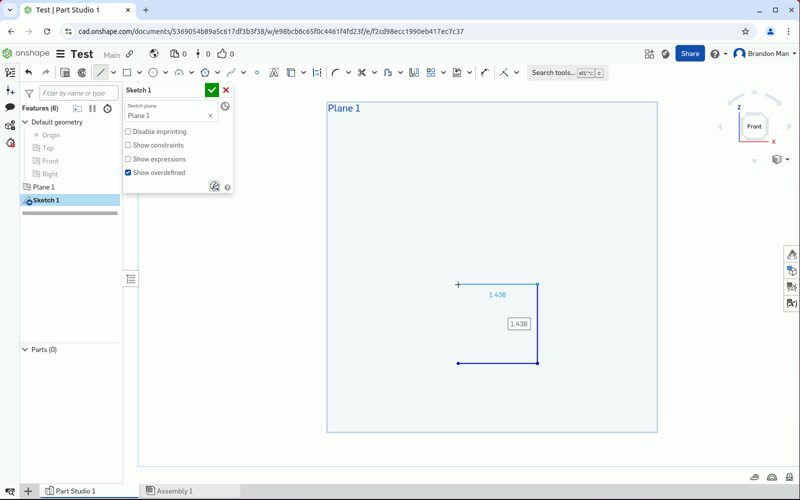
click(458, 284)
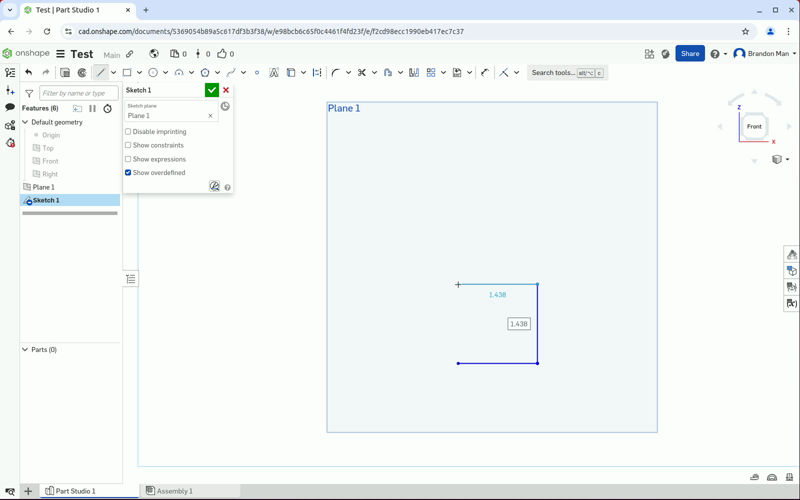
scroll(-6)
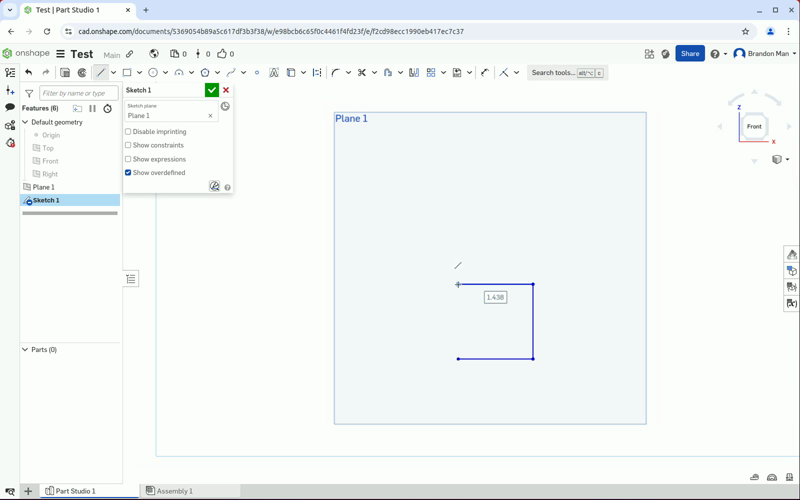
scroll(-6)
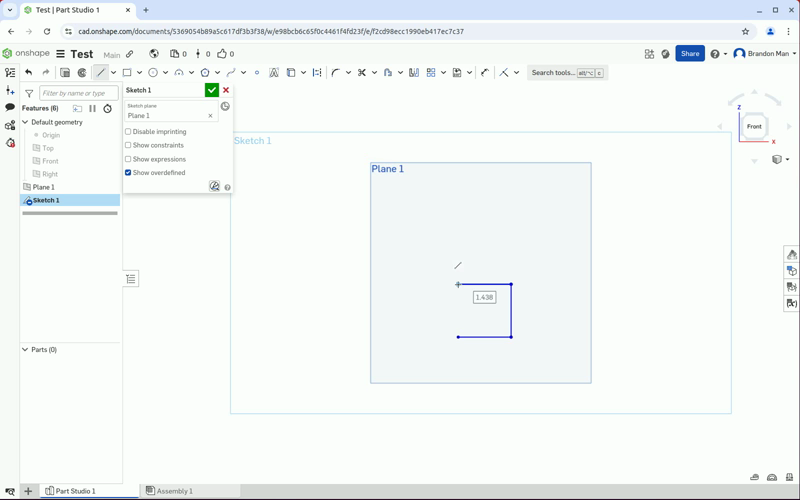
scroll(-6)
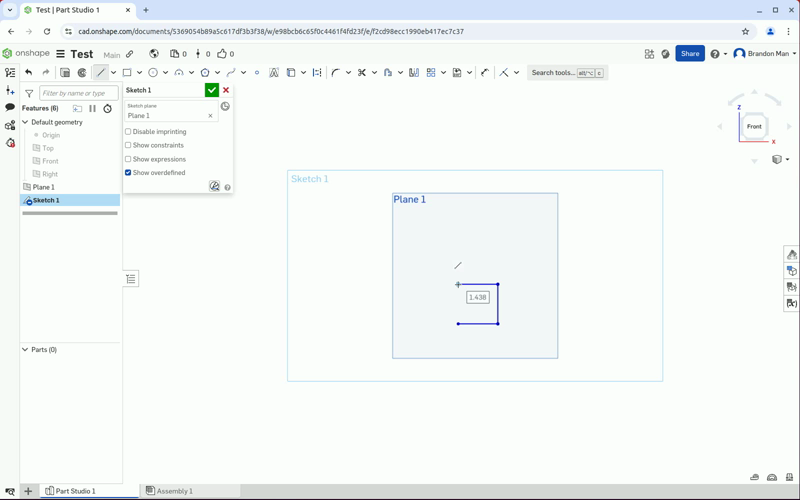
scroll(-6)
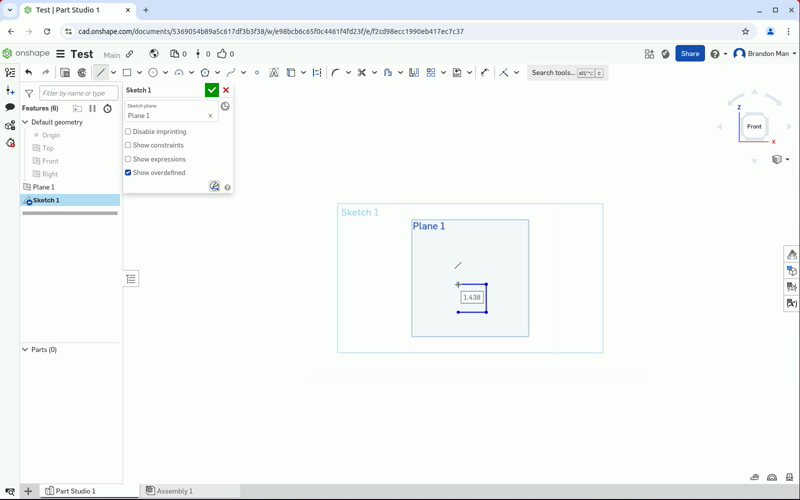
scroll(-6)
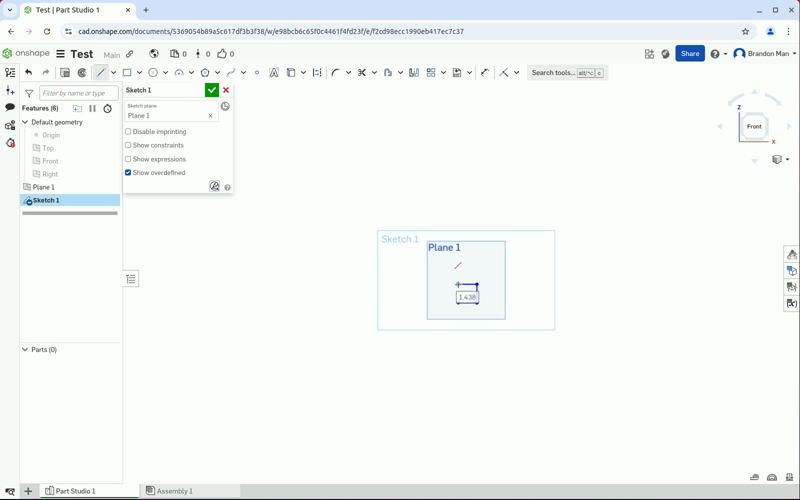
scroll(-6)
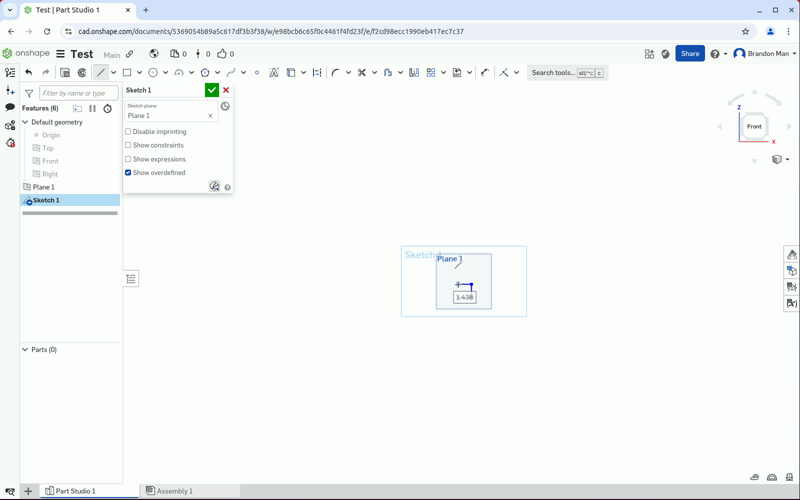
scroll(-6)
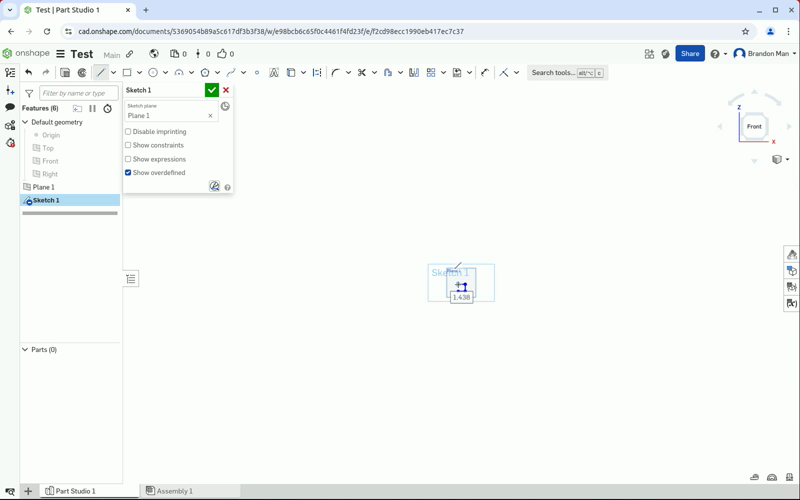
key_up(shift)
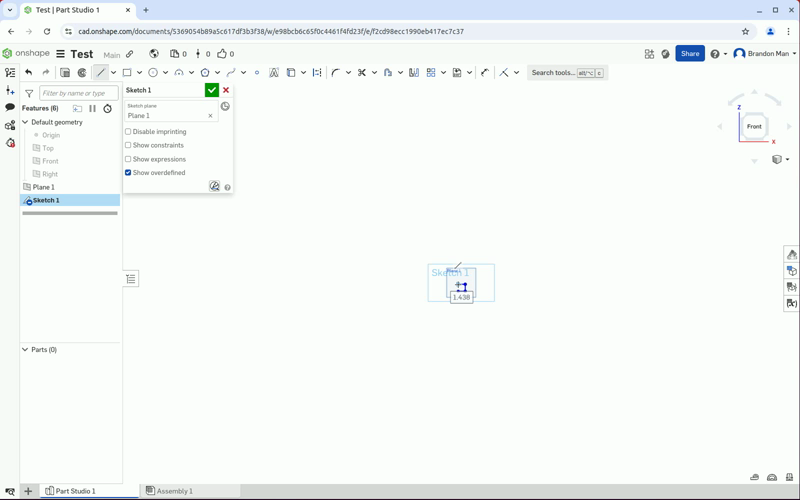
mouse_move(488, 284)
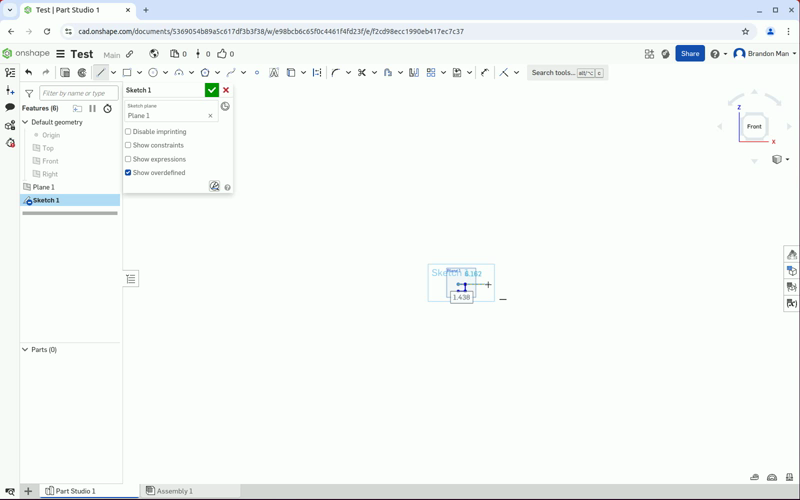
key_down(shift)
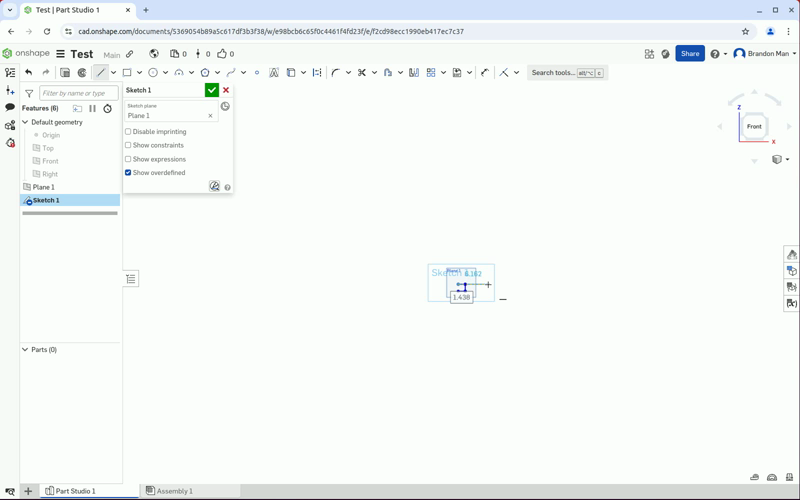
mouse_move(458, 291)
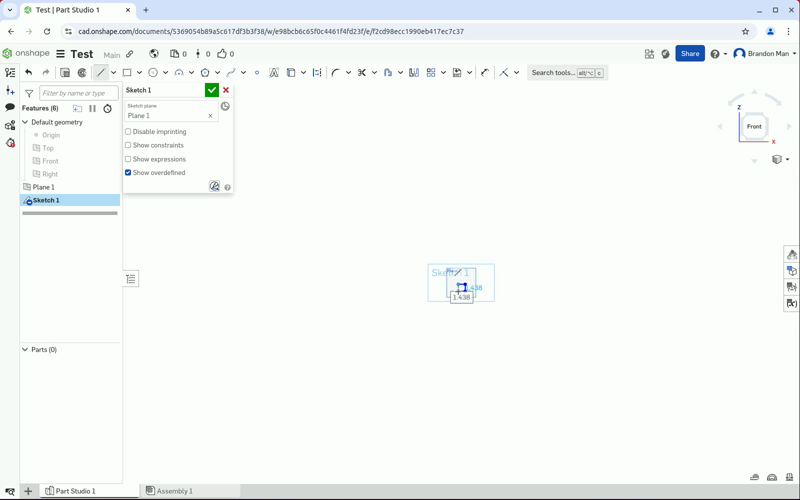
scroll(6)
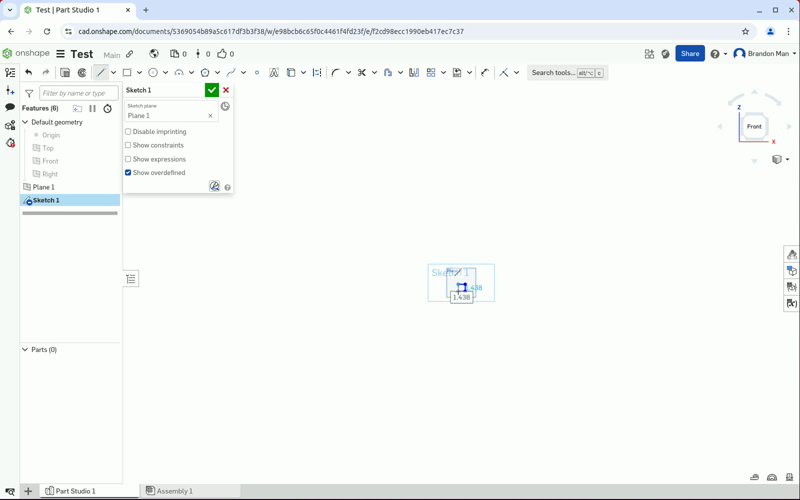
scroll(6)
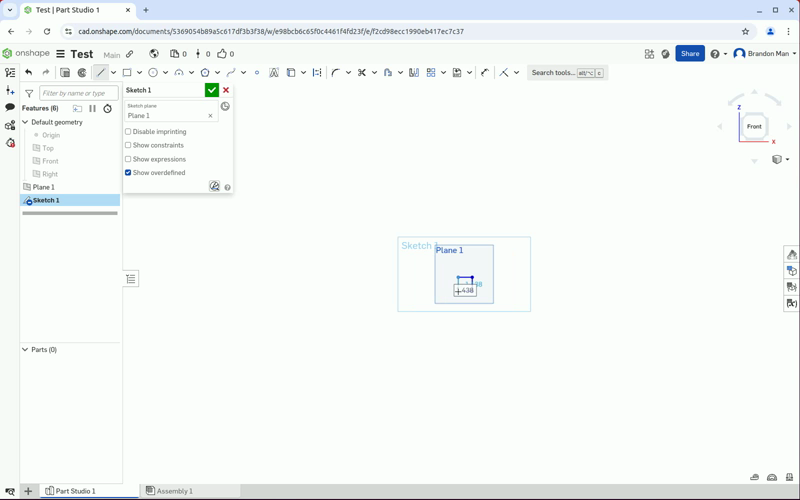
scroll(6)
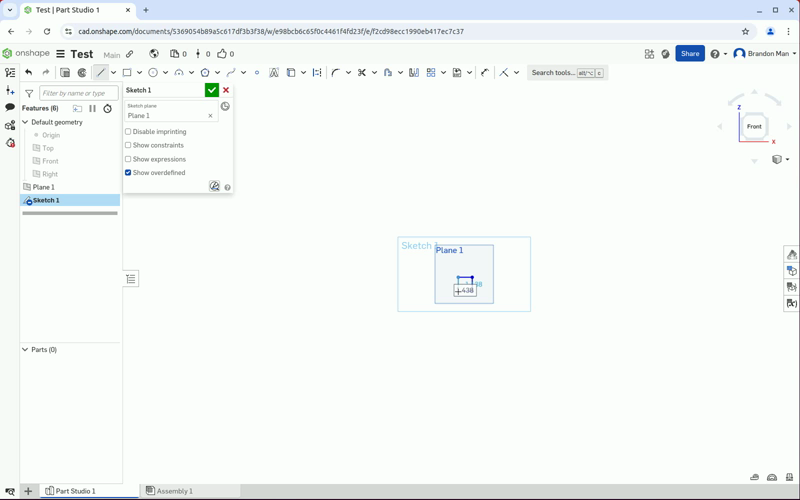
scroll(6)
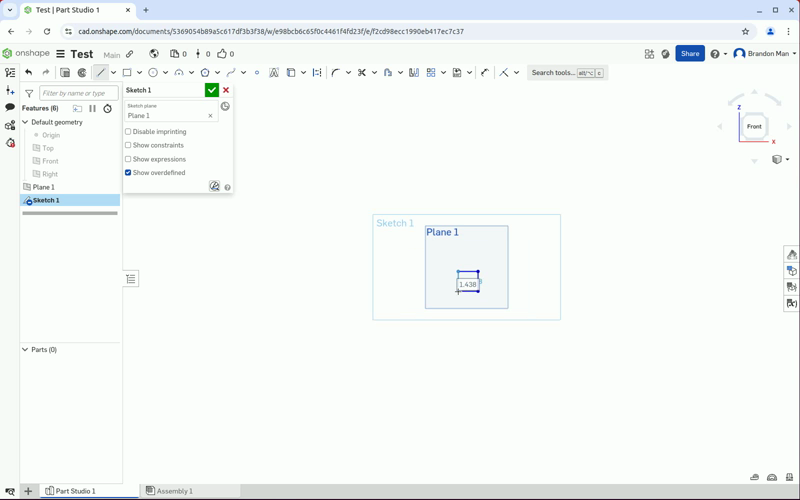
scroll(6)
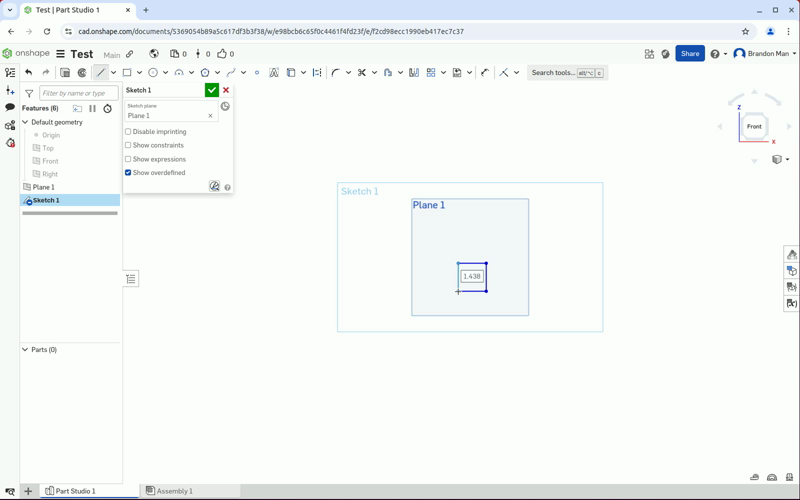
scroll(6)
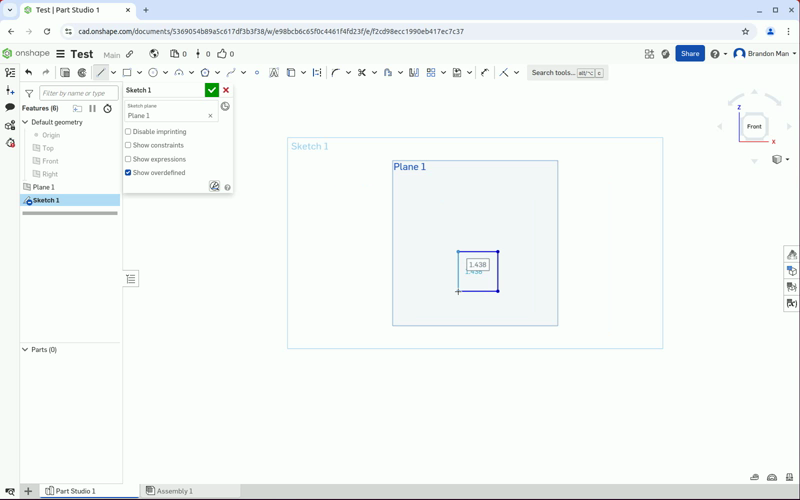
scroll(6)
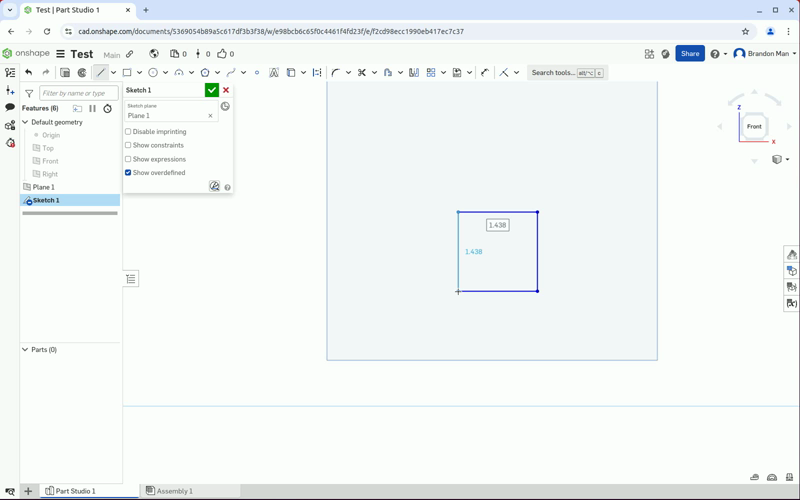
key_up(shift)
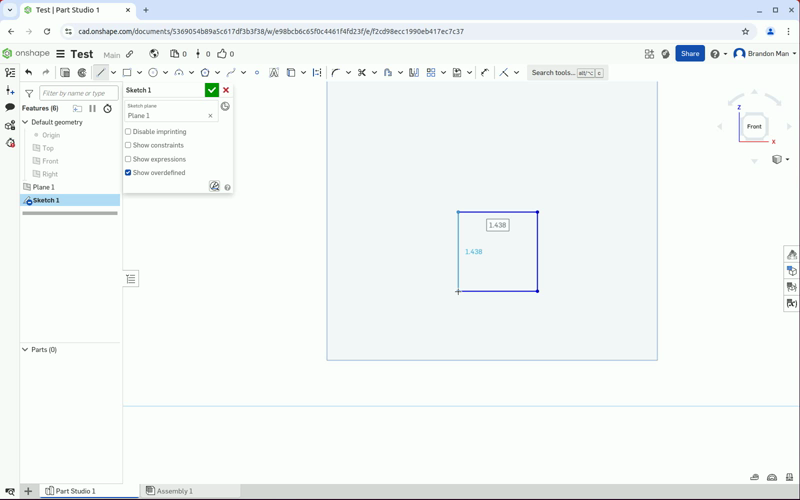
click(458, 291)
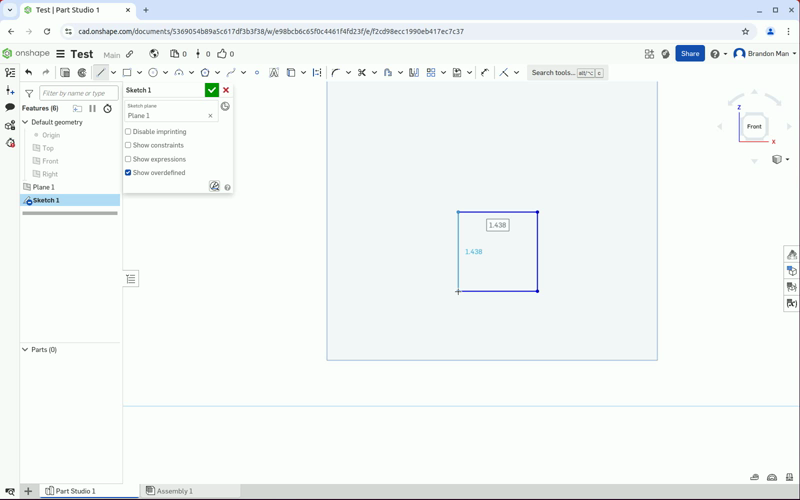
scroll(-6)
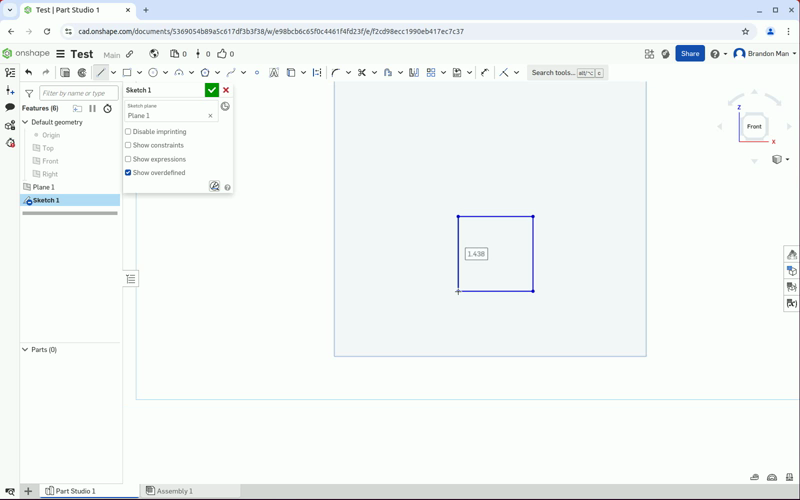
scroll(-6)
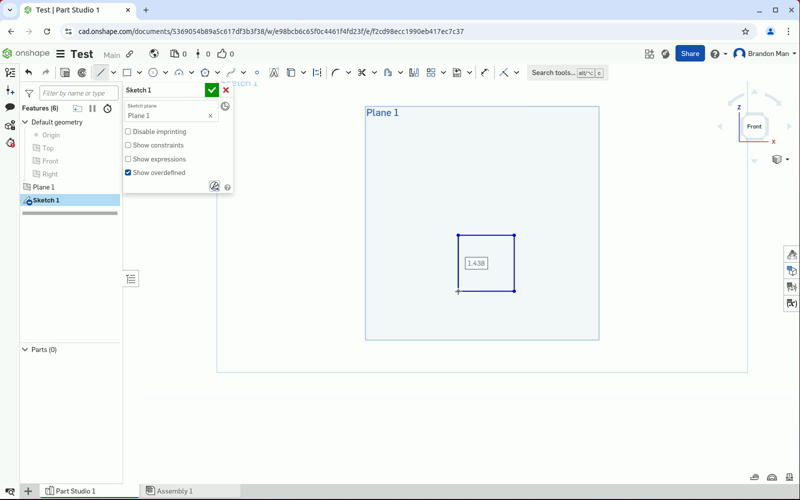
scroll(-6)
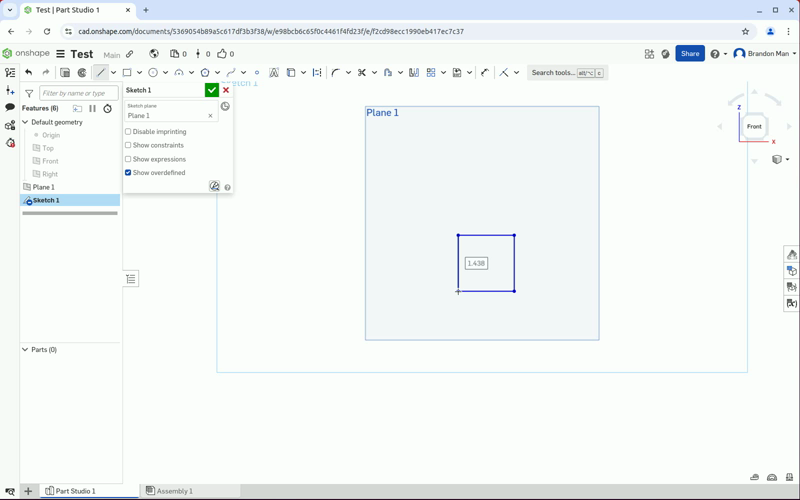
scroll(-6)
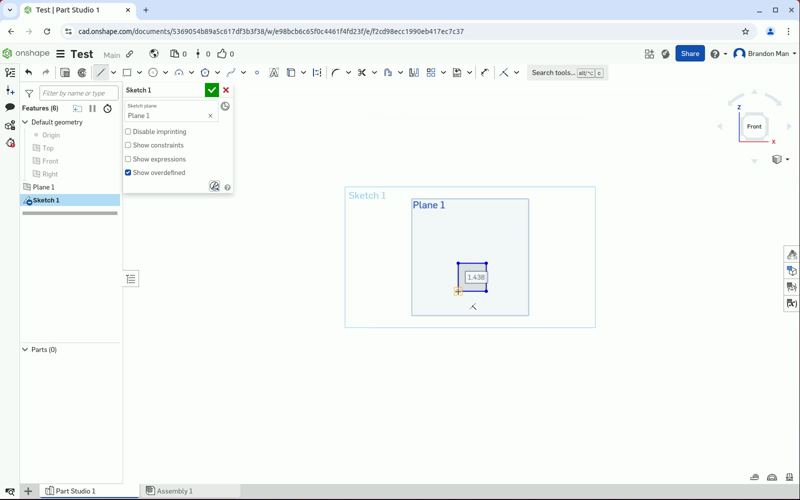
scroll(-6)
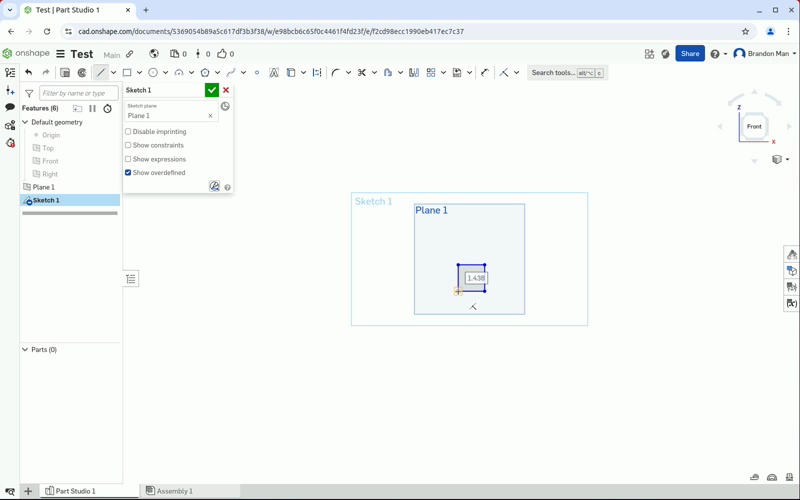
scroll(-6)
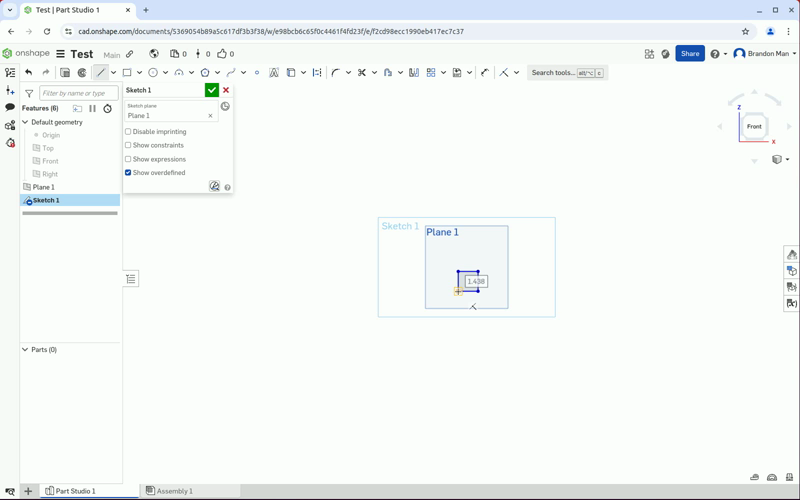
scroll(-6)
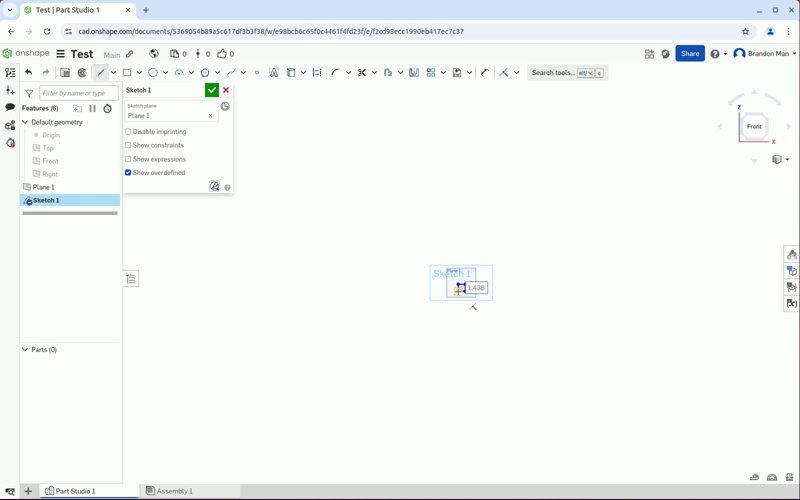
key(esc)
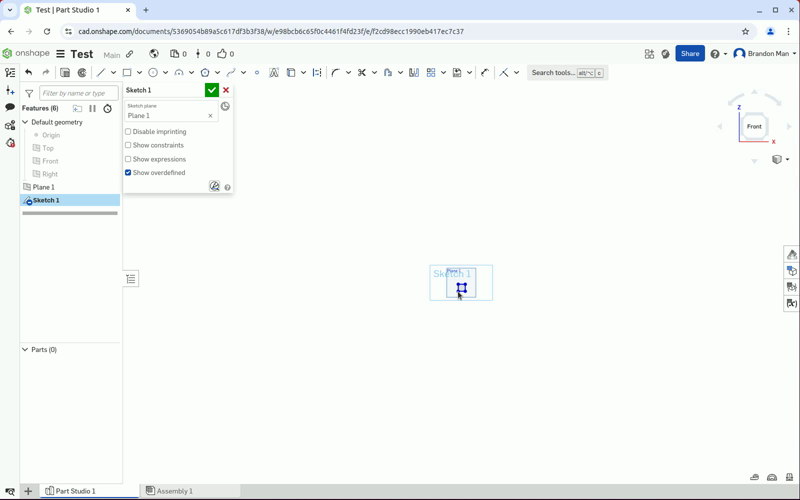
mouse_move(463, 290)
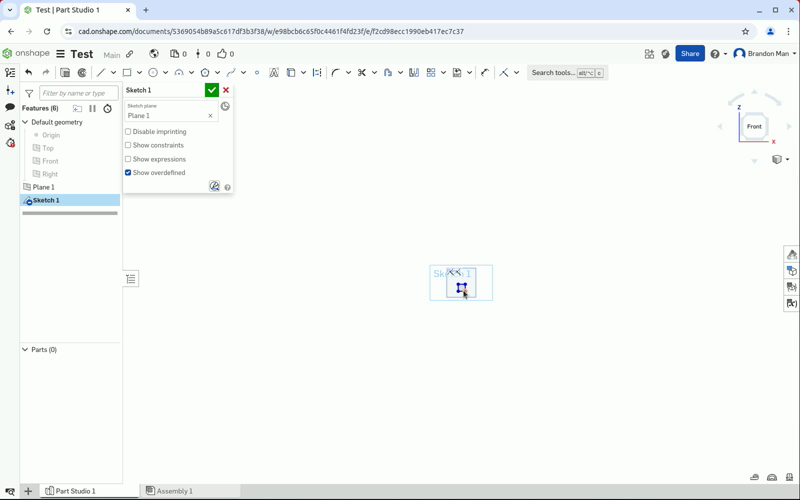
scroll(6)
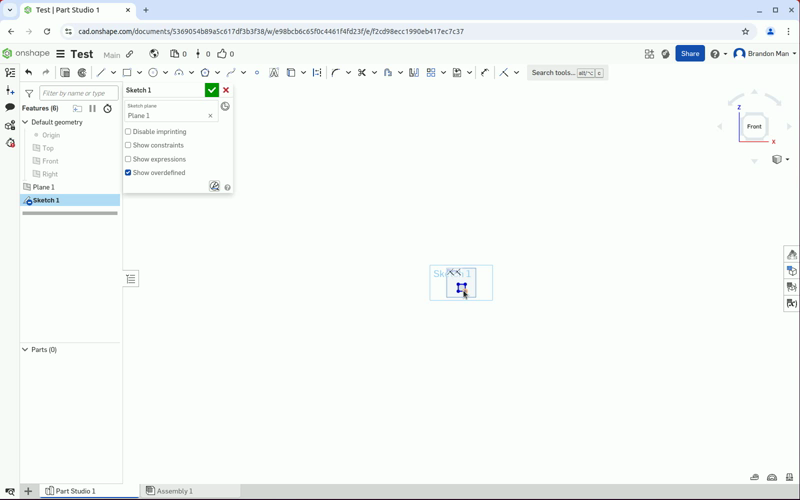
scroll(6)
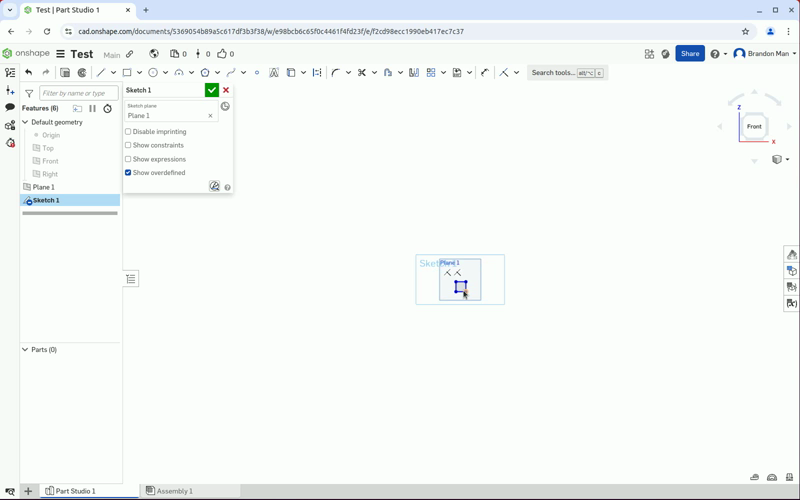
scroll(6)
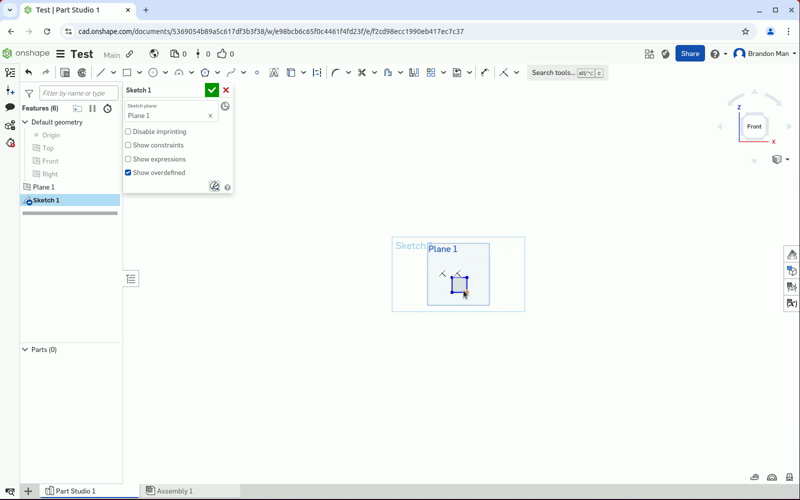
scroll(6)
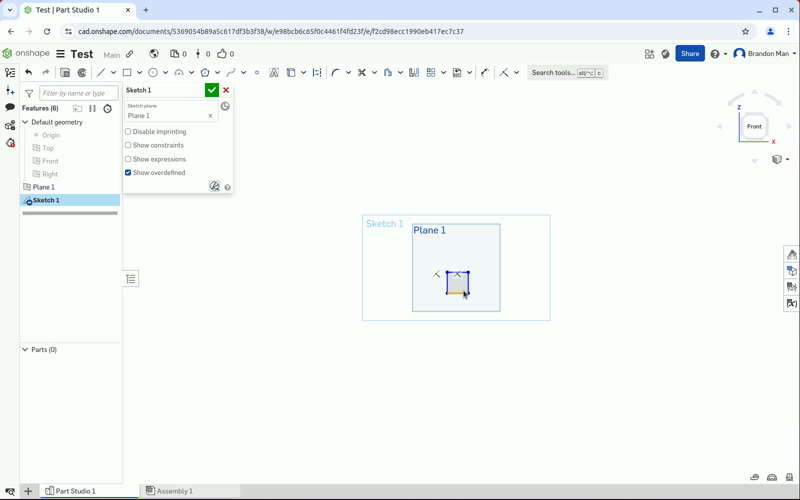
scroll(6)
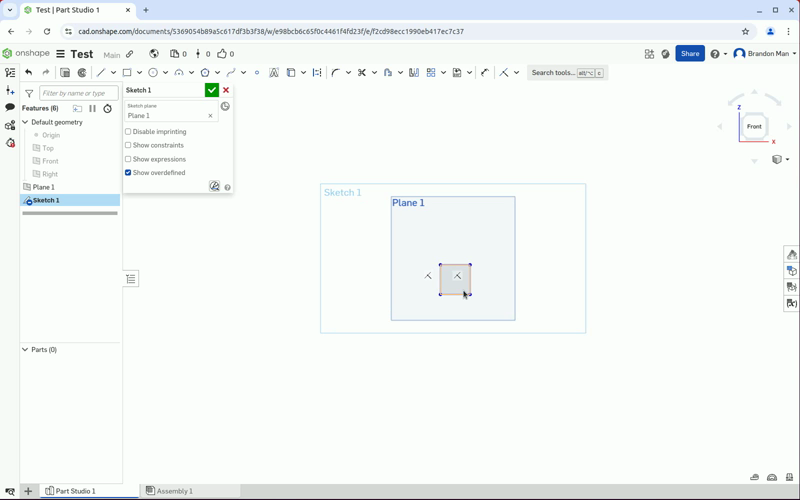
scroll(6)
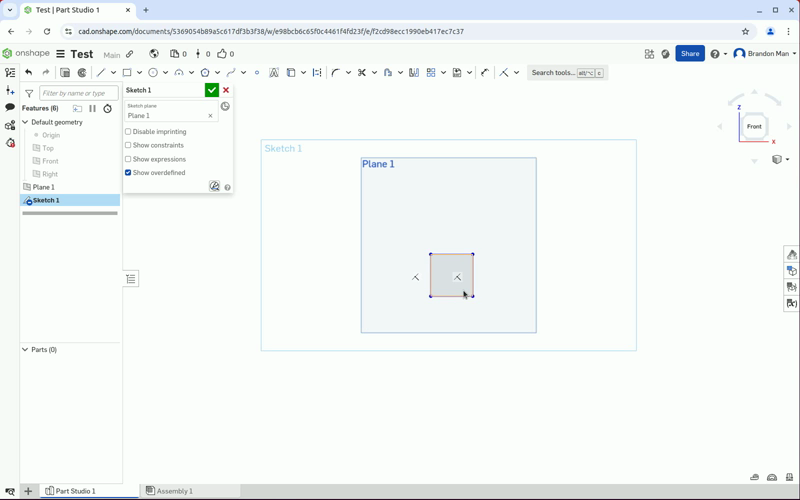
scroll(6)
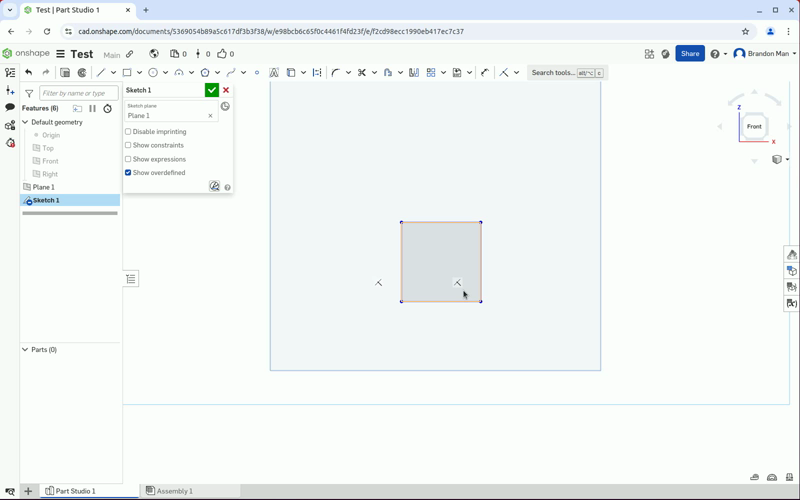
click(463, 290)
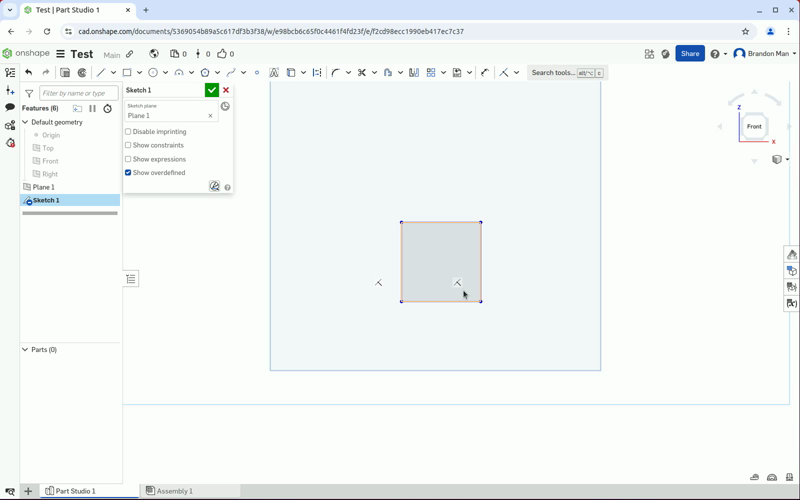
scroll(-6)
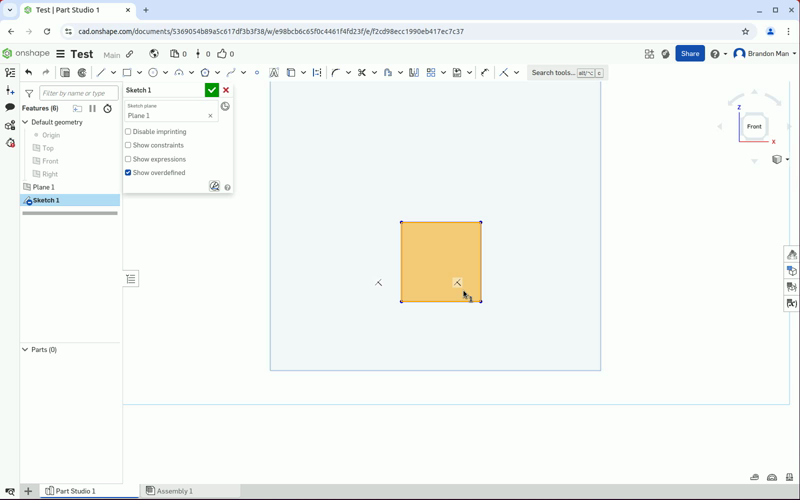
scroll(-6)
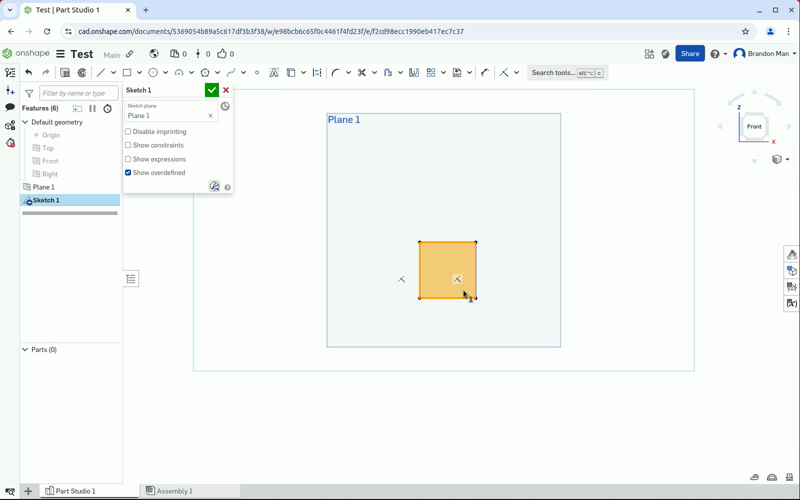
scroll(-6)
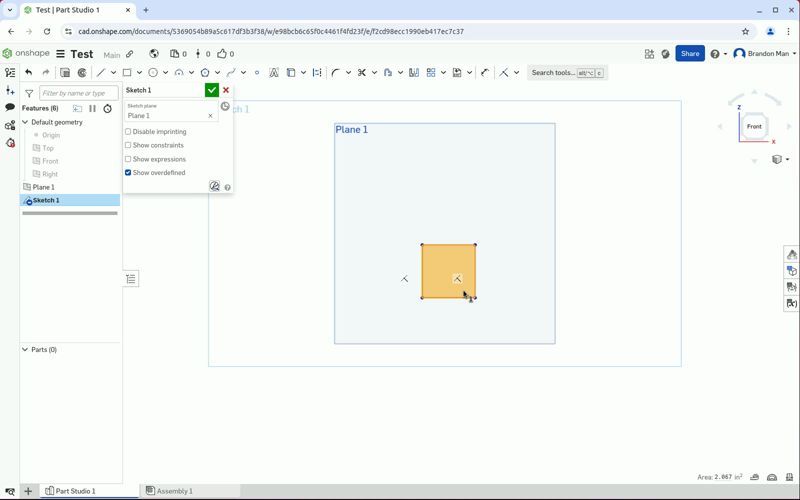
scroll(-6)
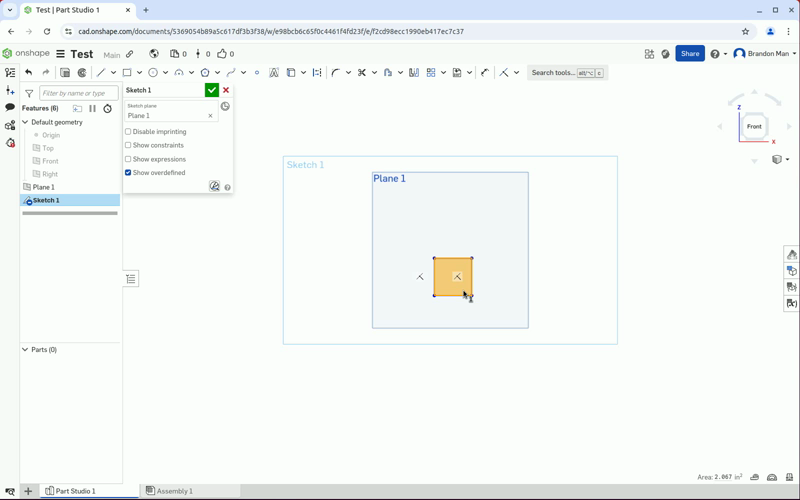
scroll(-6)
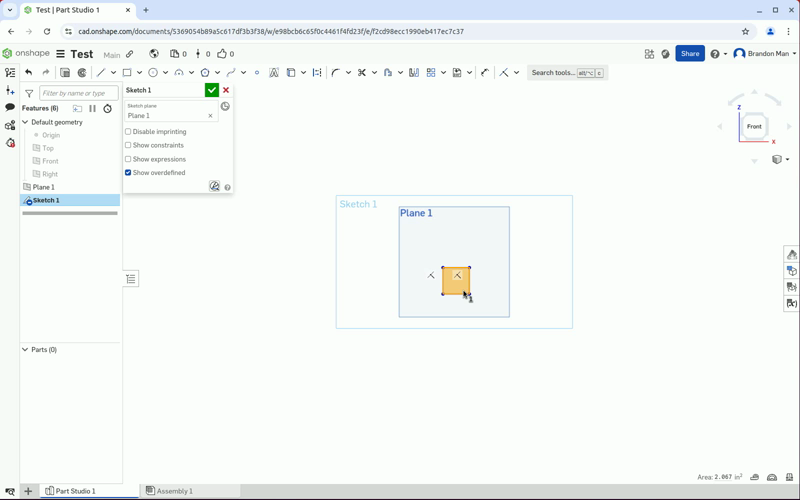
scroll(-6)
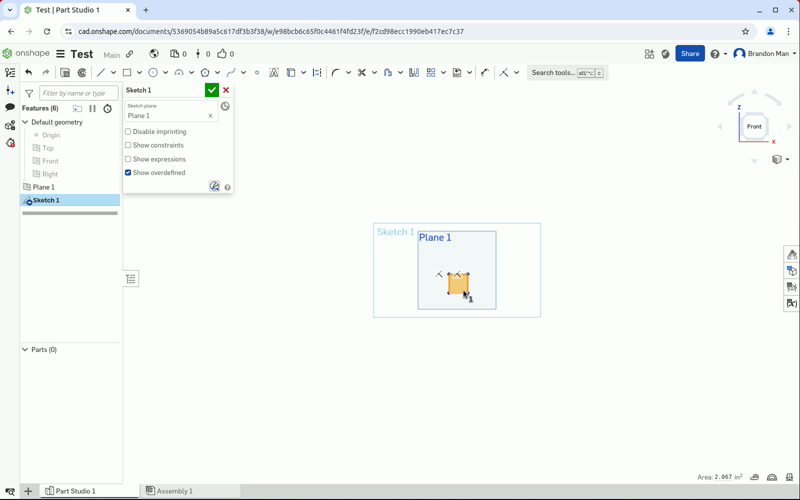
scroll(-6)
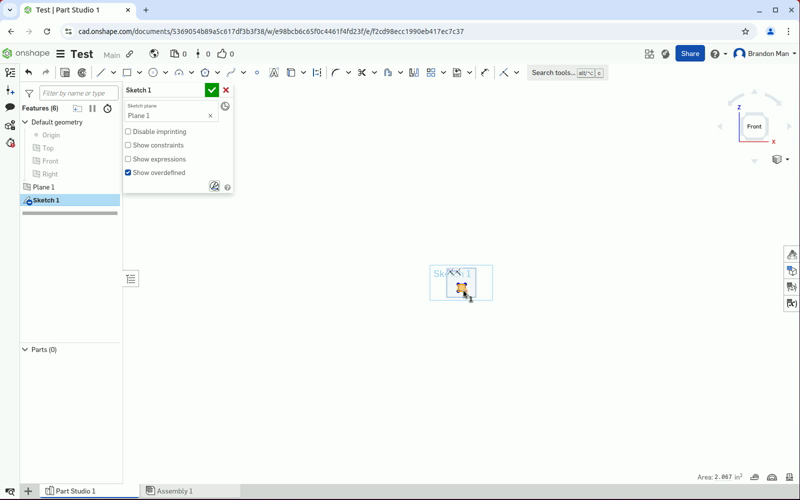
mouse_move(73, 352)
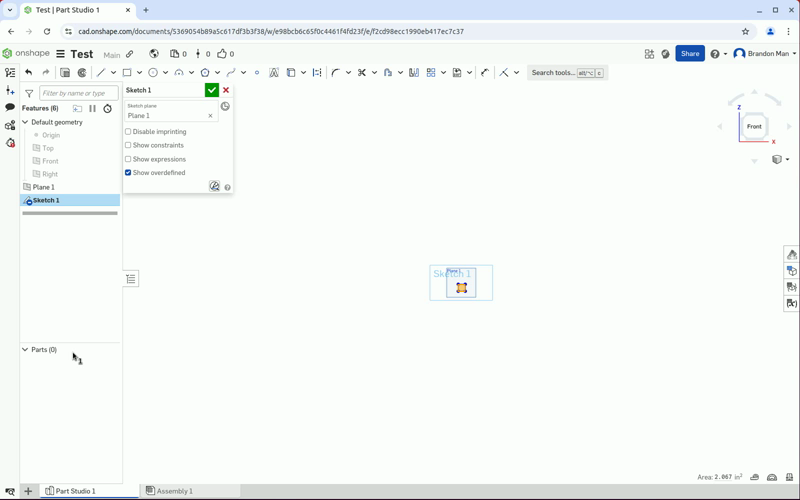
key(shift+y)
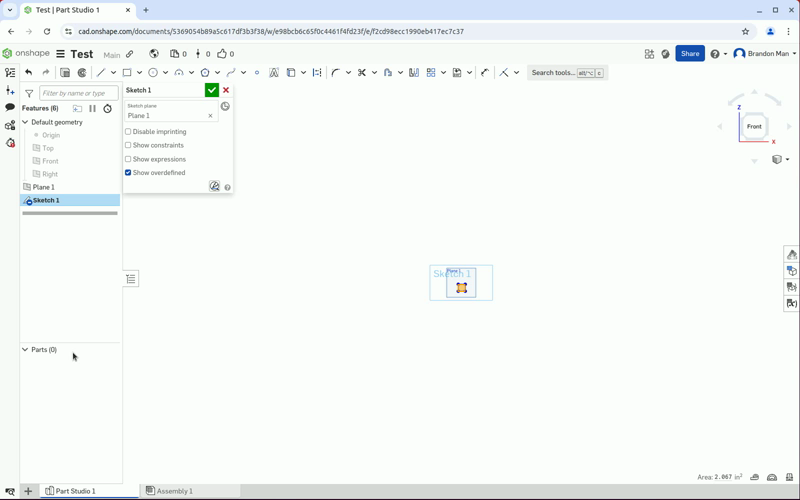
key(shift+e)
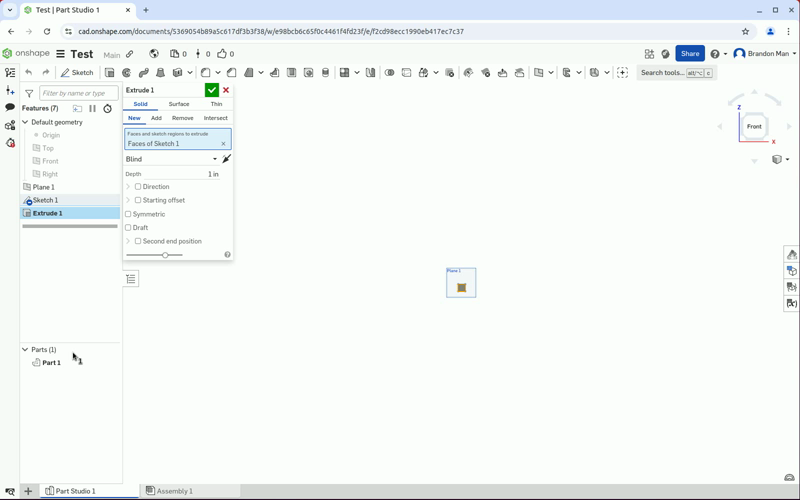
mouse_move(143, 106)
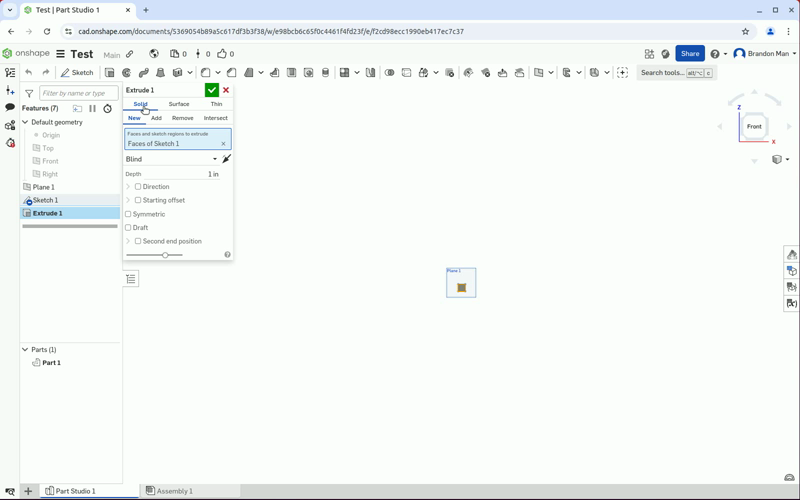
click(143, 106)
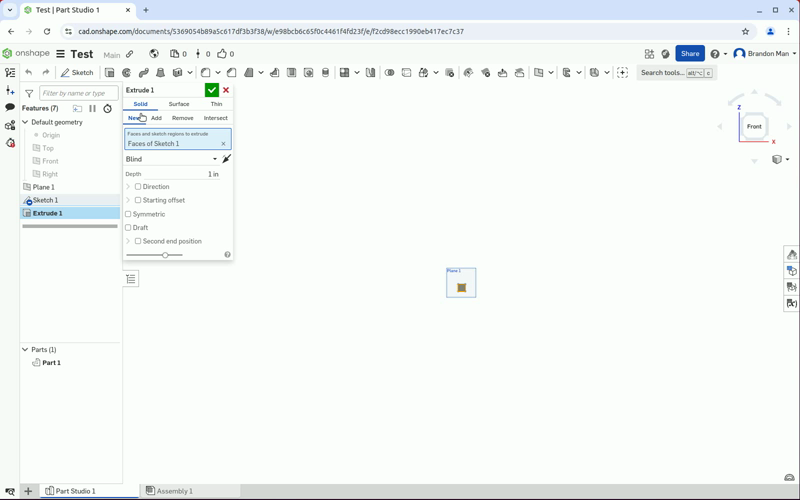
mouse_move(137, 120)
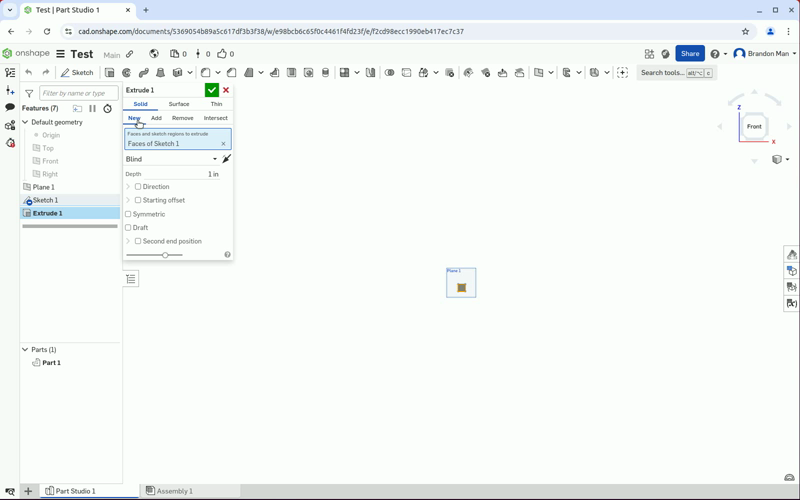
click(137, 120)
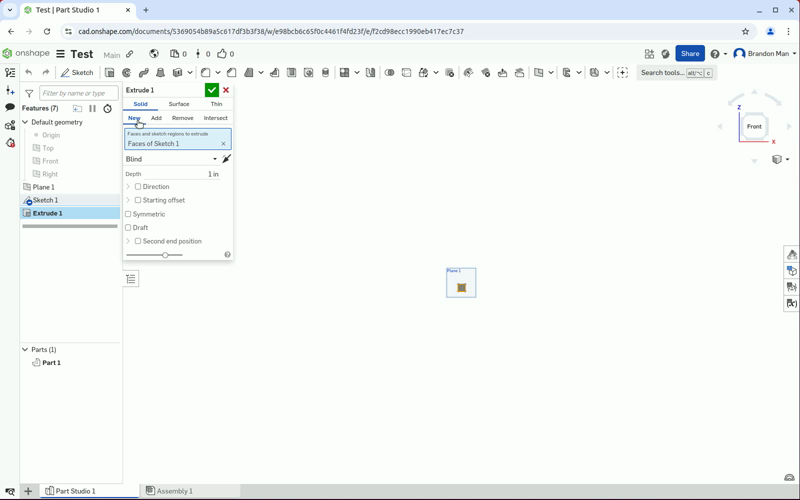
key(tab, 4)
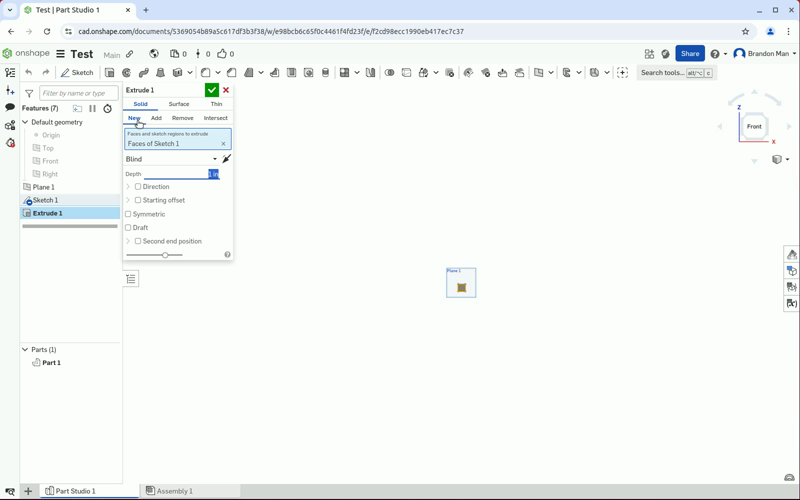
text(-17.813)
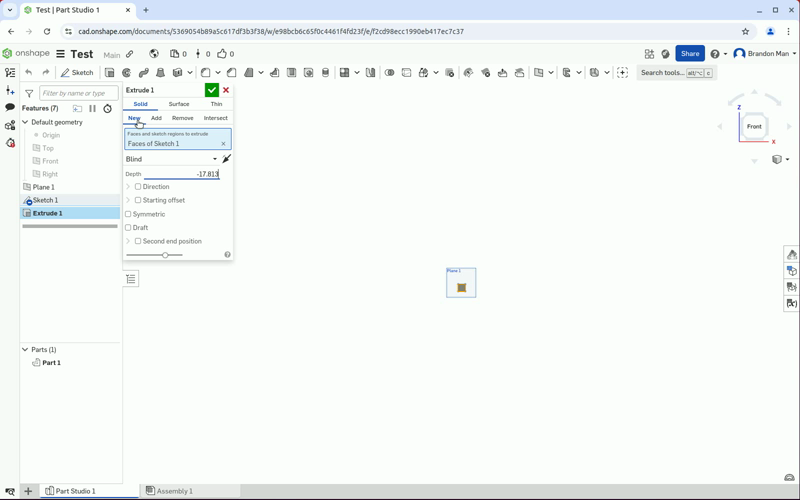
key(enter)
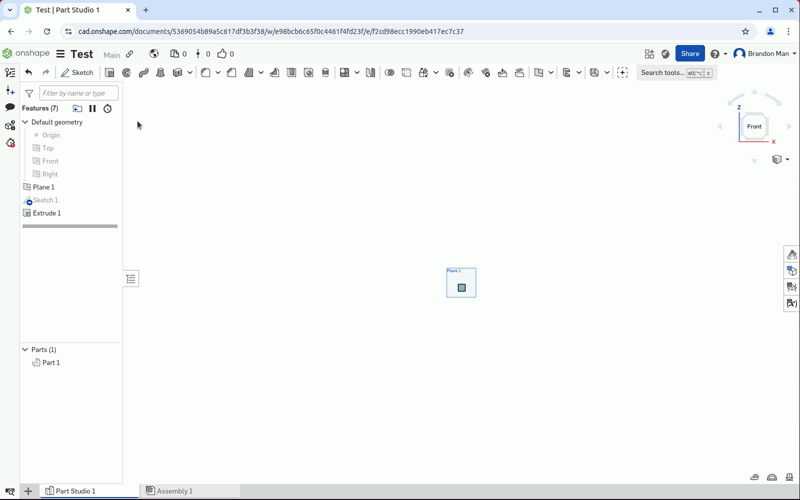
key(shift+h)
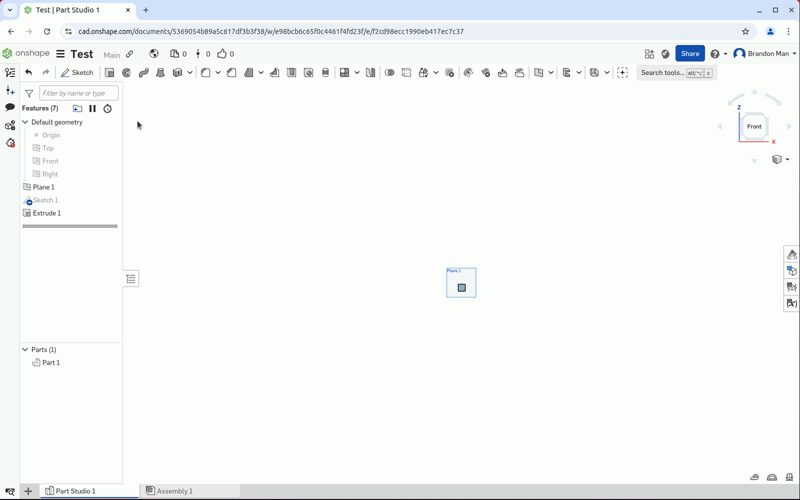
key(shift+h)
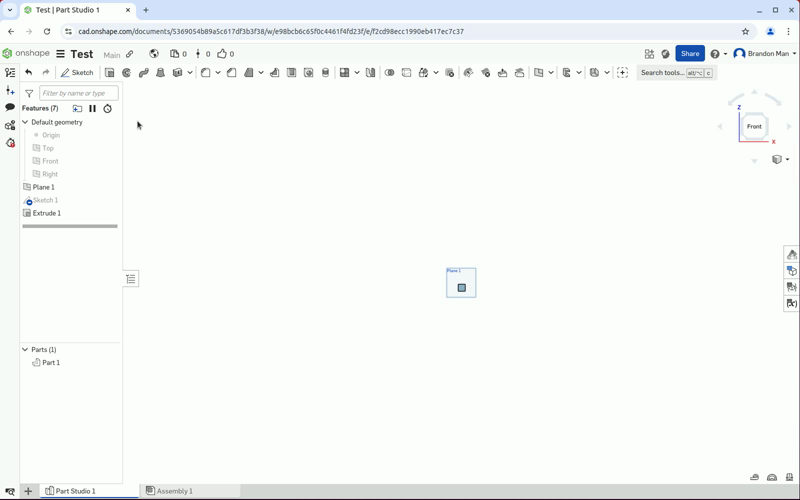
mouse_move(73, 189)
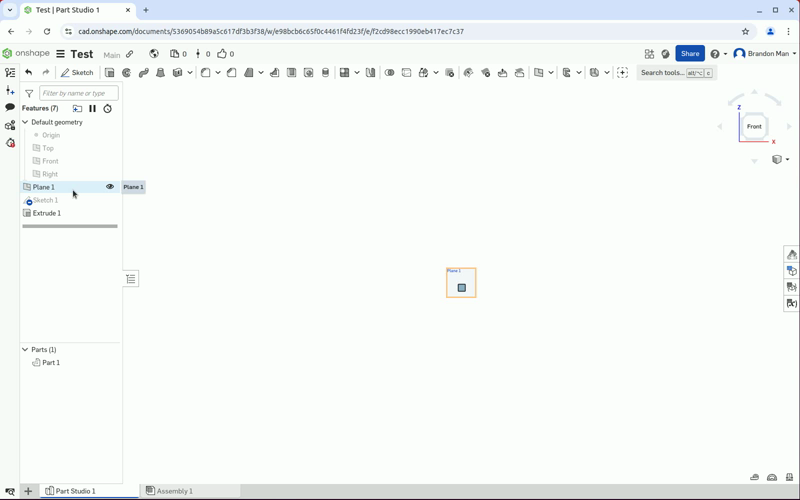
click(73, 189)
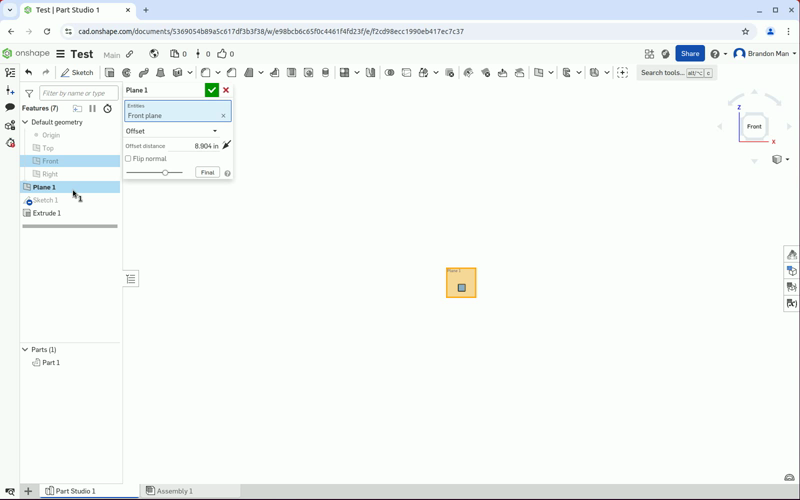
mouse_move(229, 92)
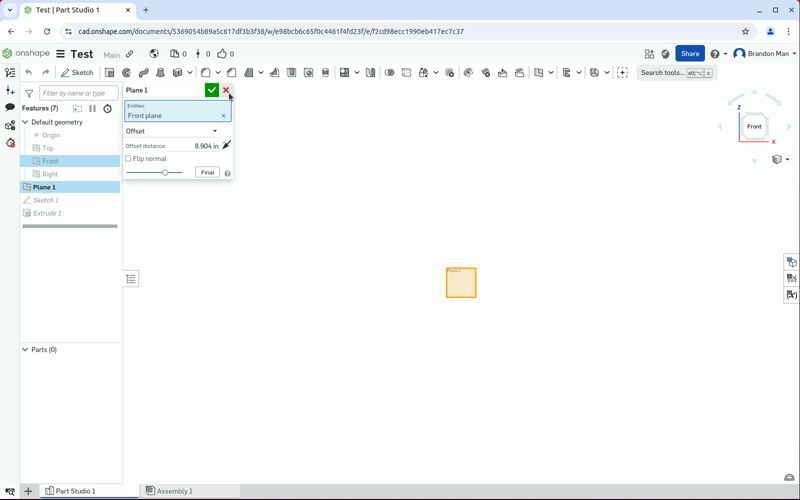
click(229, 92)
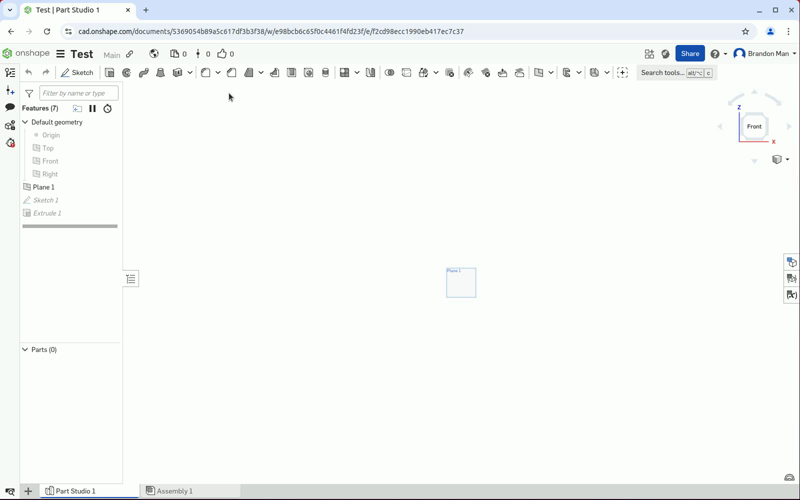
key(shift+s)
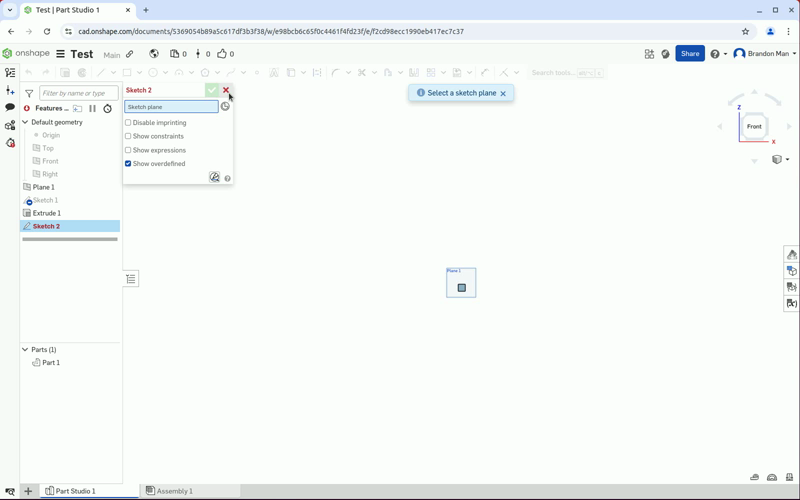
mouse_move(73, 189)
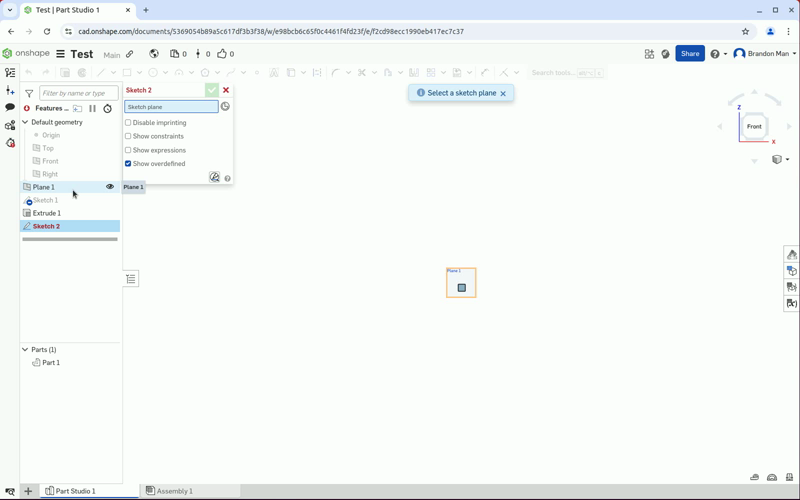
click(73, 189)
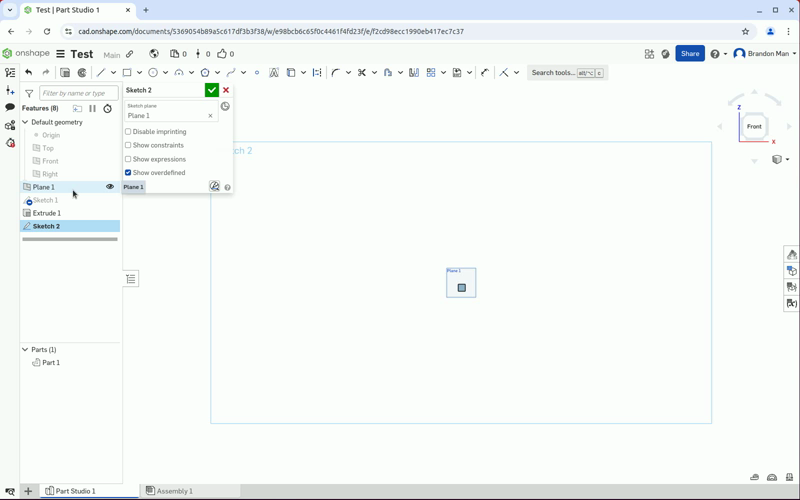
mouse_move(73, 352)
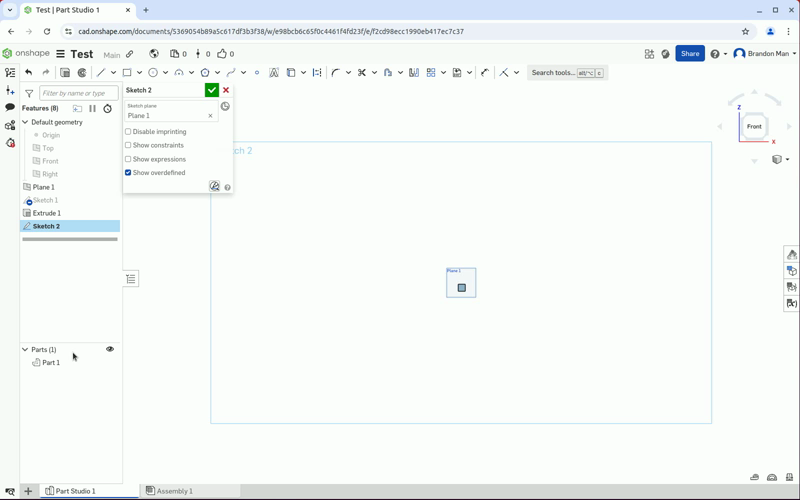
key(y)
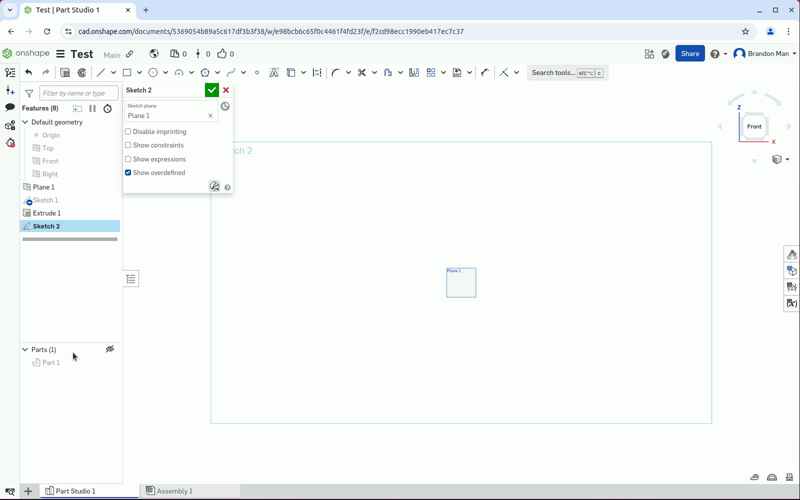
key(l)
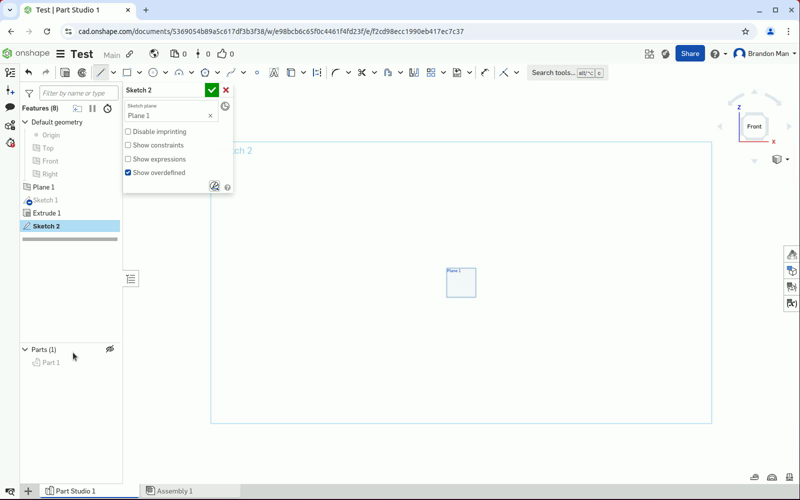
key_down(shift)
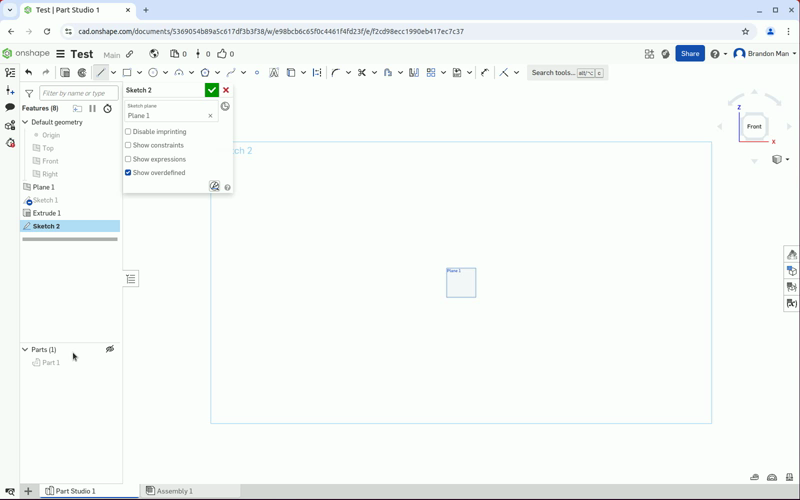
mouse_move(513, 291)
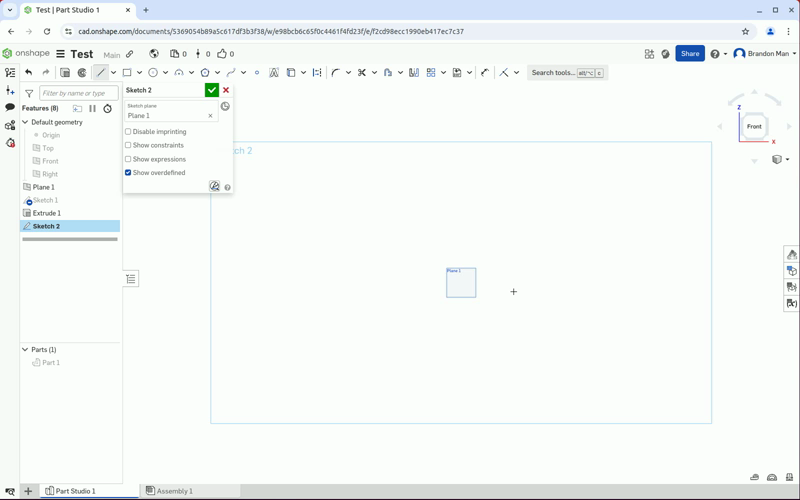
click(513, 291)
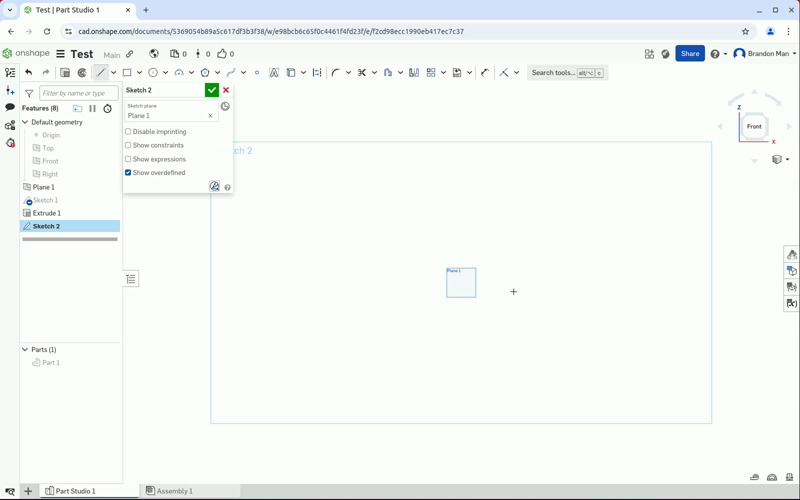
key_up(shift)
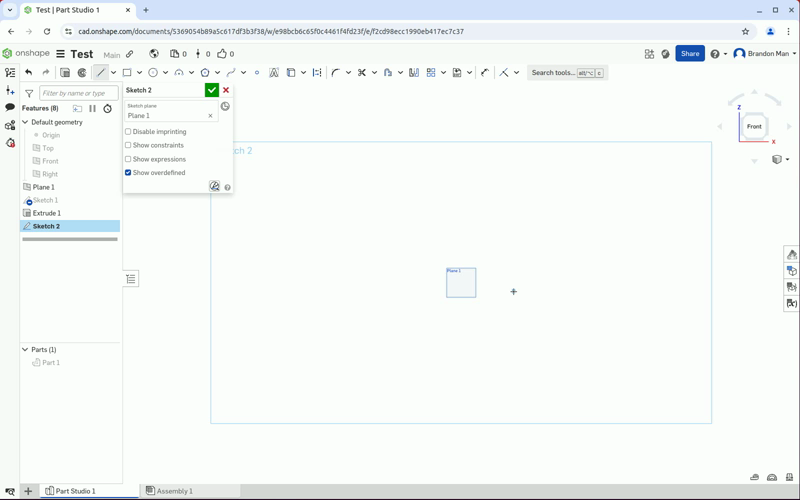
key_down(shift)
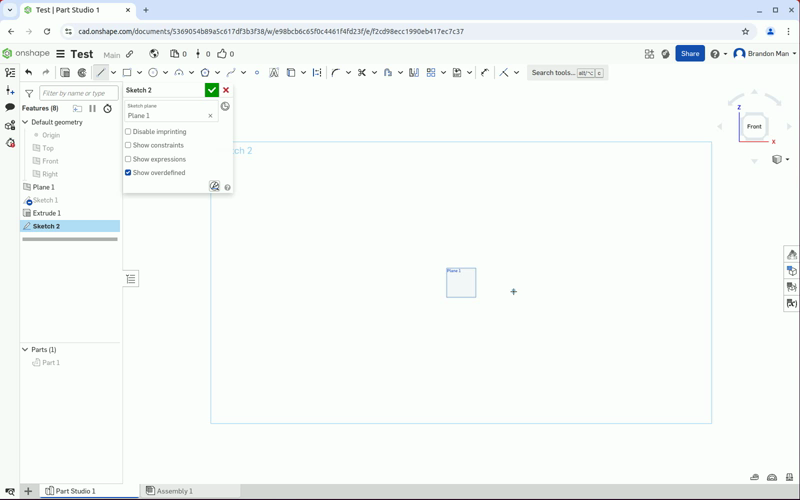
mouse_move(543, 291)
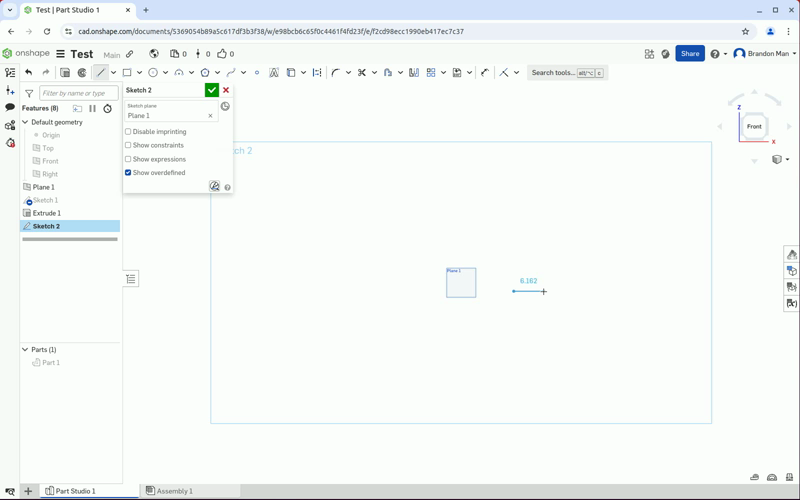
mouse_move(520, 291)
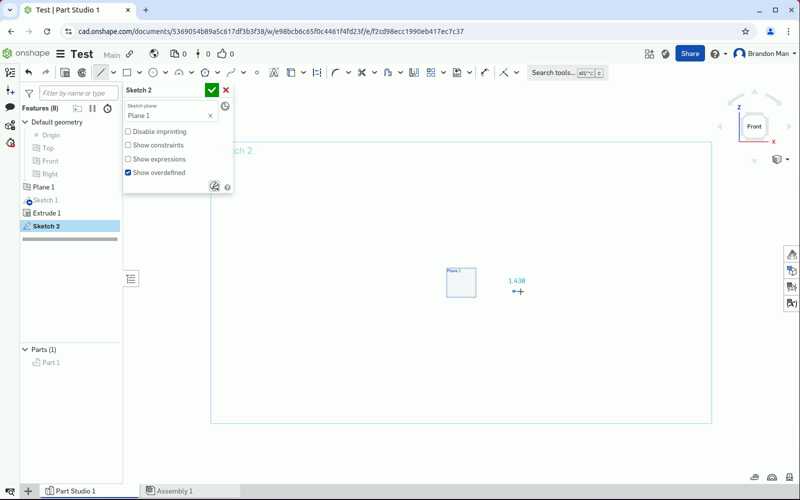
scroll(6)
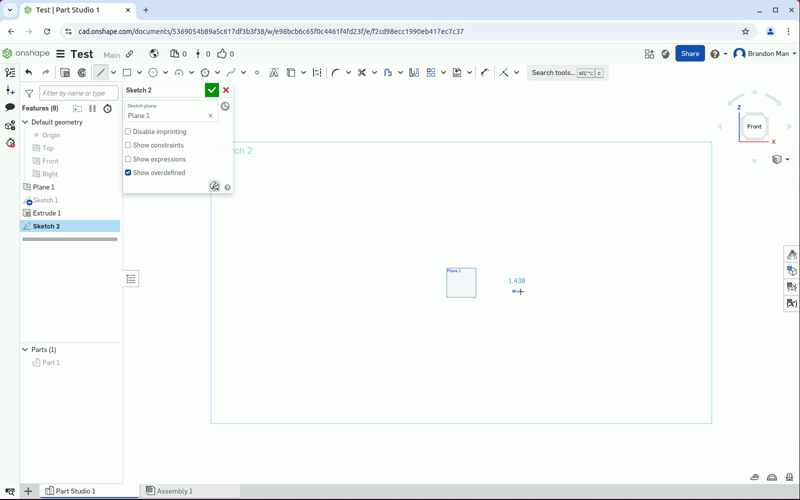
scroll(6)
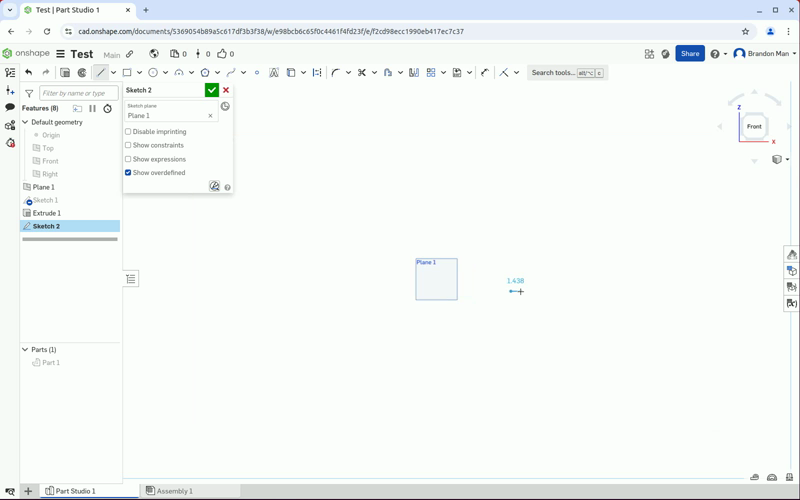
scroll(6)
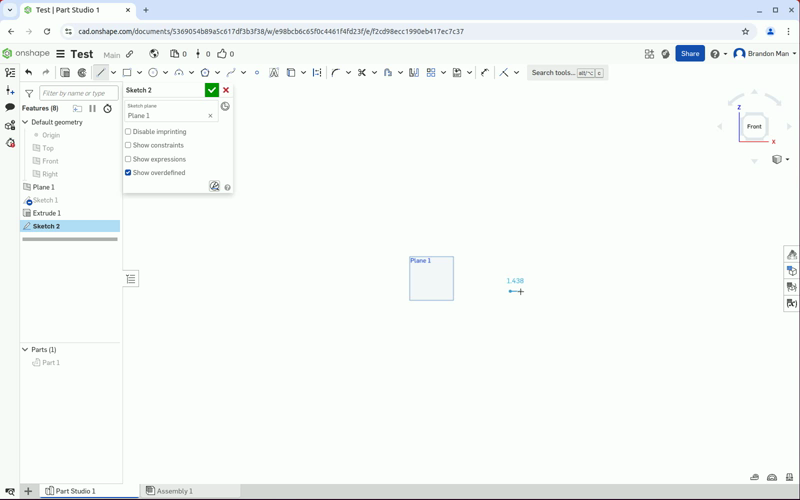
scroll(6)
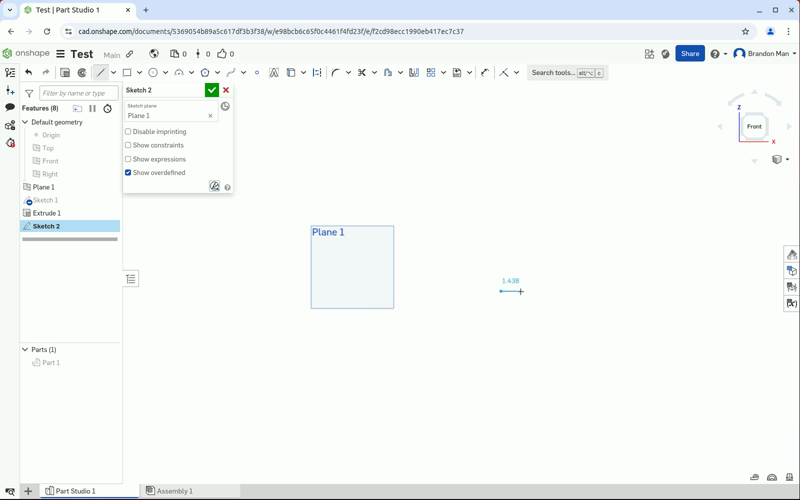
scroll(6)
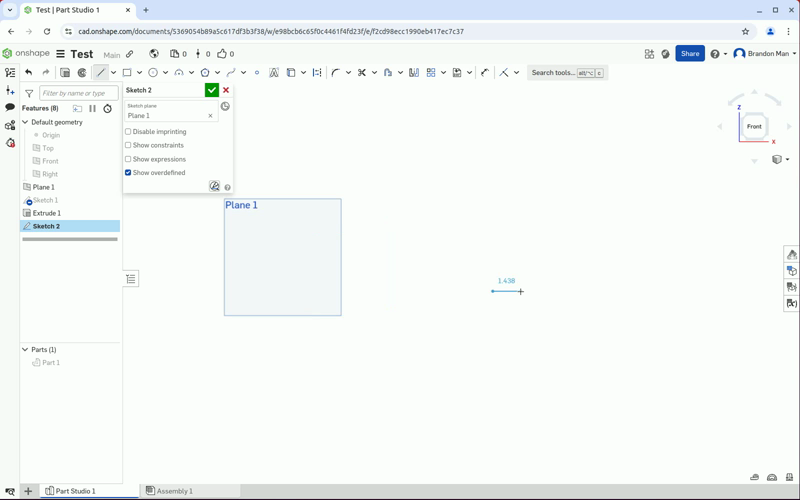
scroll(6)
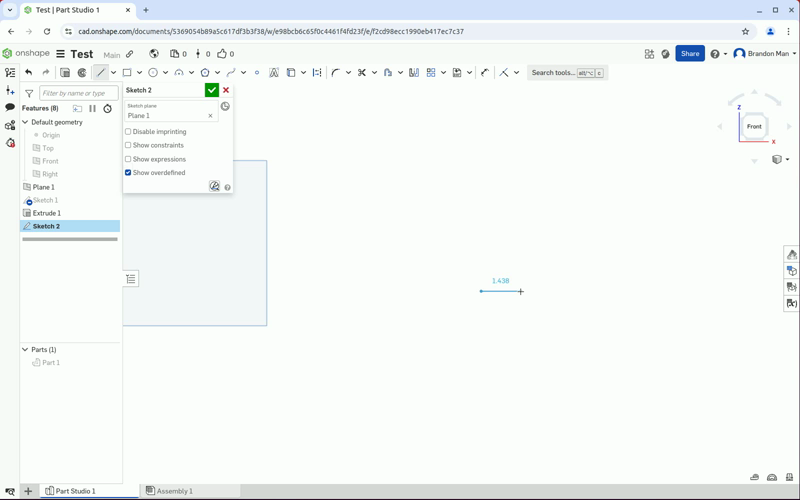
scroll(6)
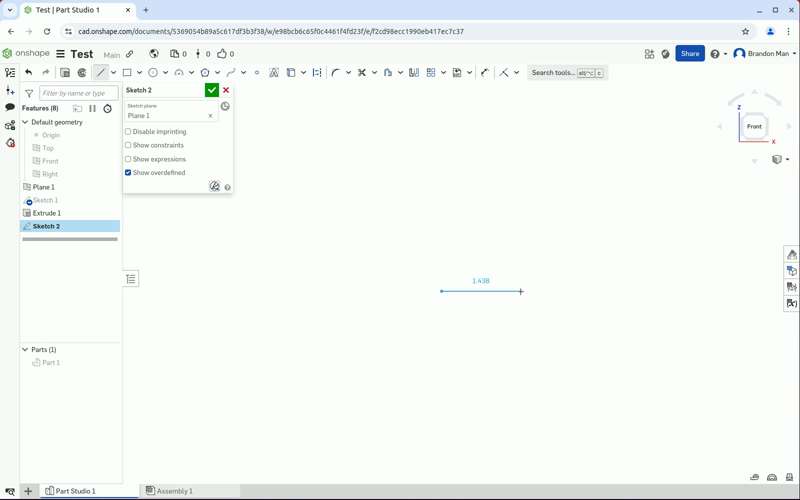
click(520, 291)
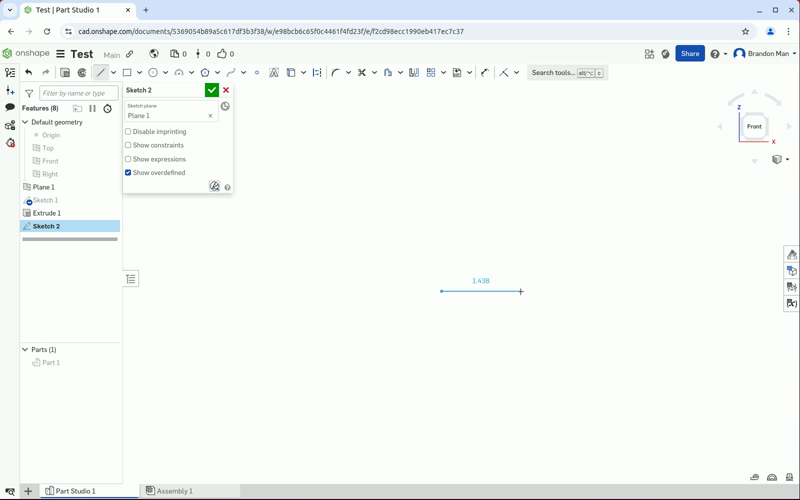
scroll(-6)
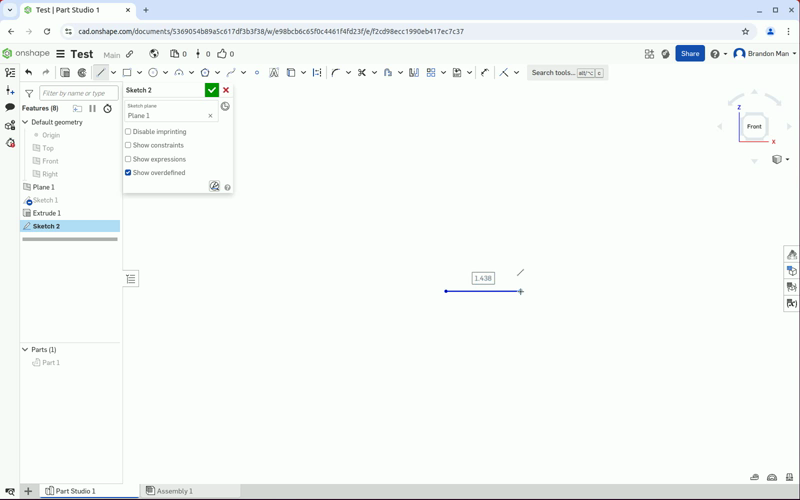
scroll(-6)
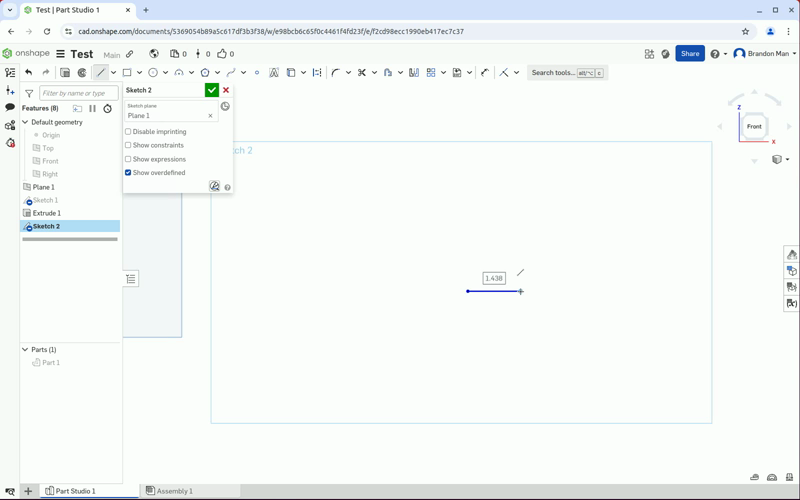
scroll(-6)
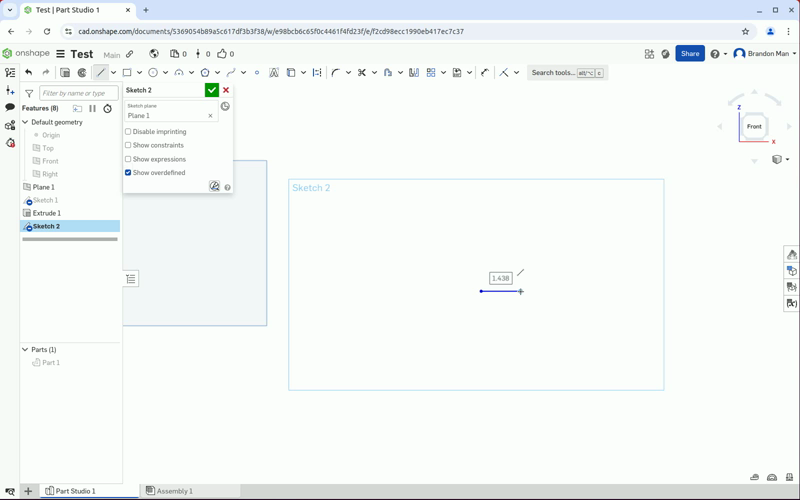
scroll(-6)
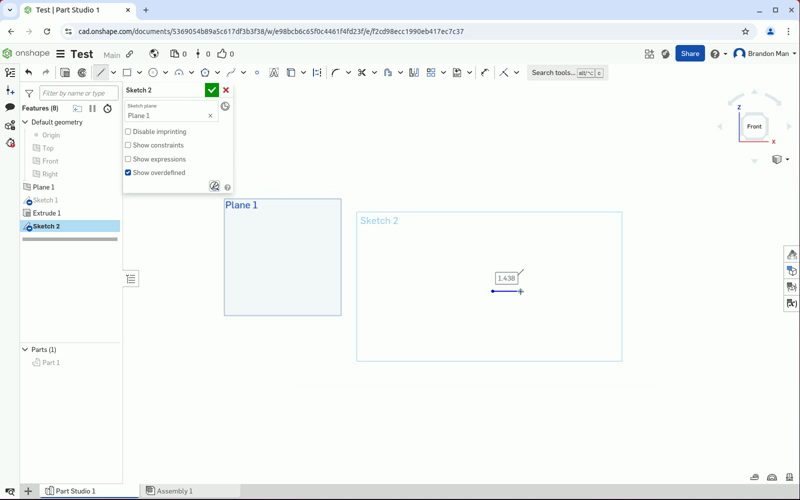
scroll(-6)
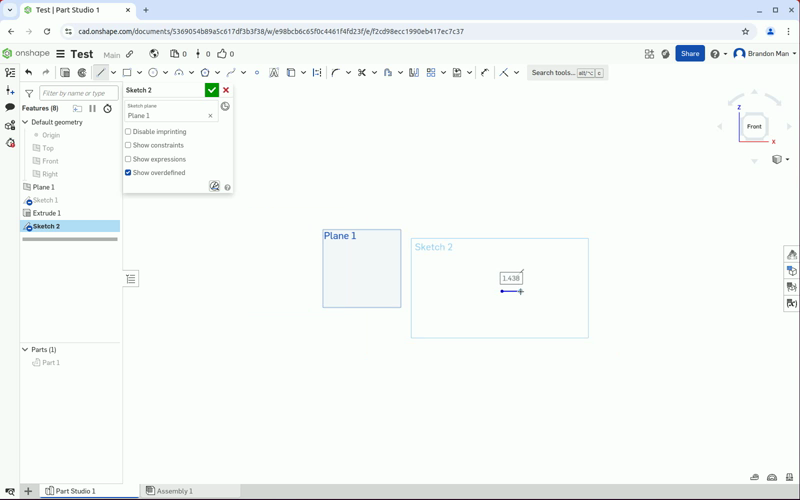
scroll(-6)
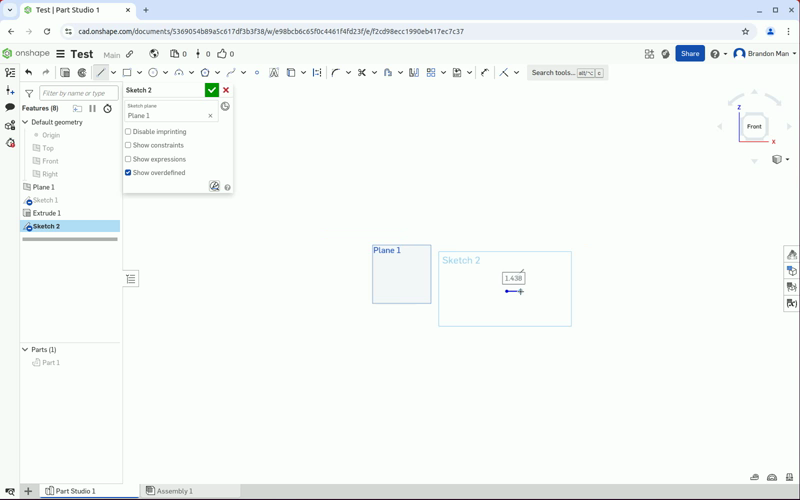
scroll(-6)
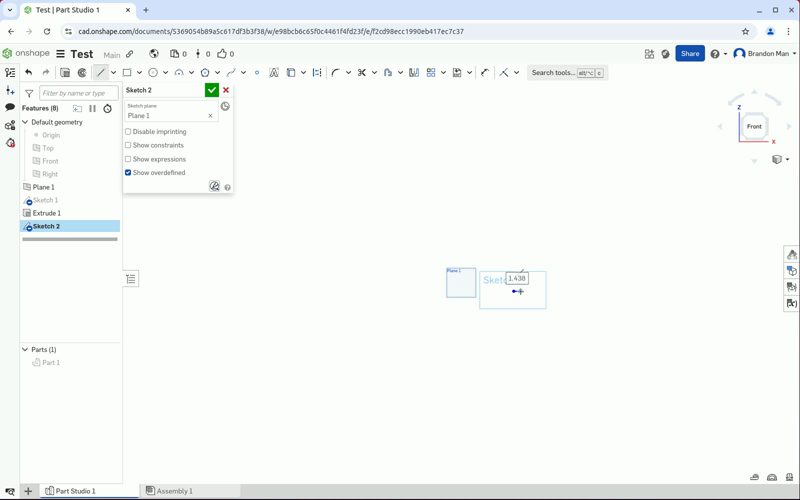
key_up(shift)
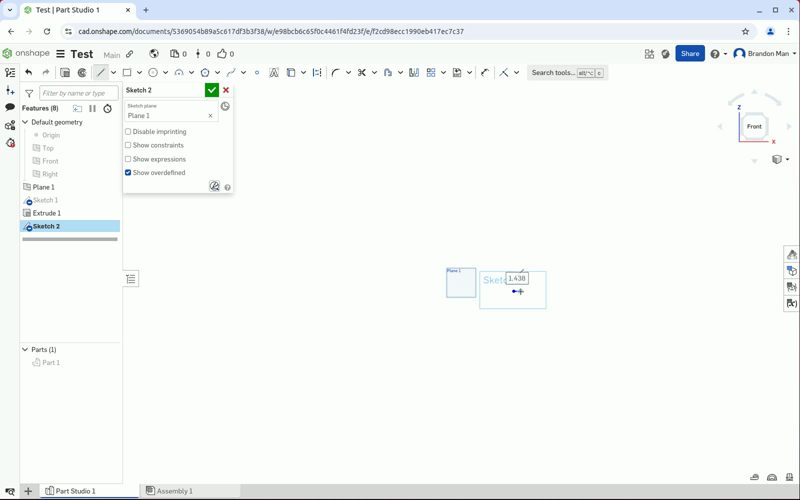
key_down(shift)
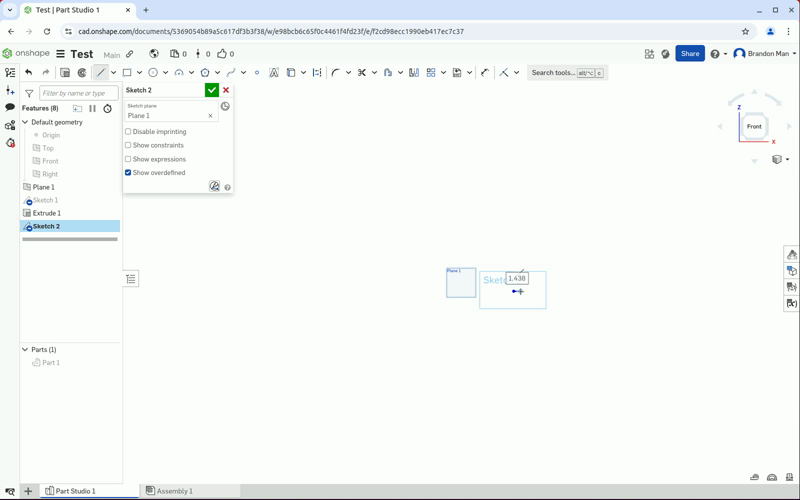
mouse_move(550, 291)
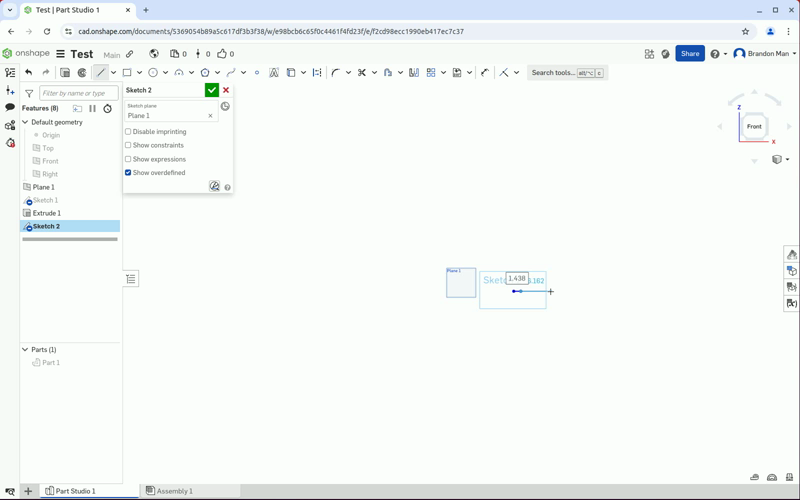
mouse_move(520, 284)
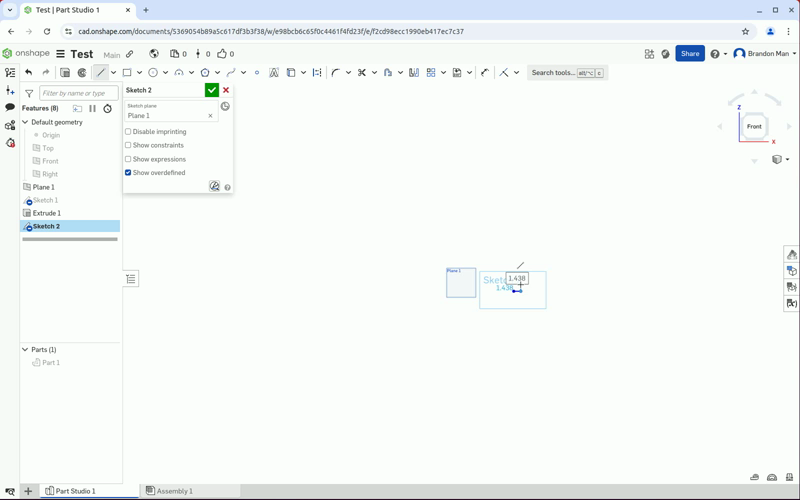
scroll(6)
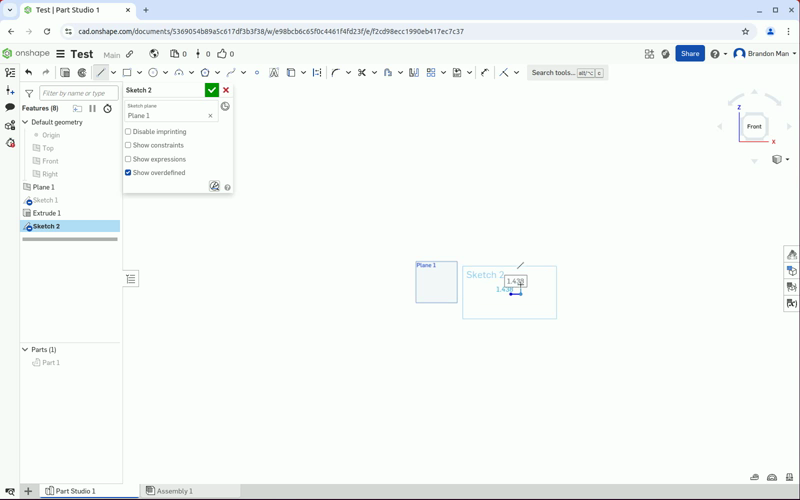
scroll(6)
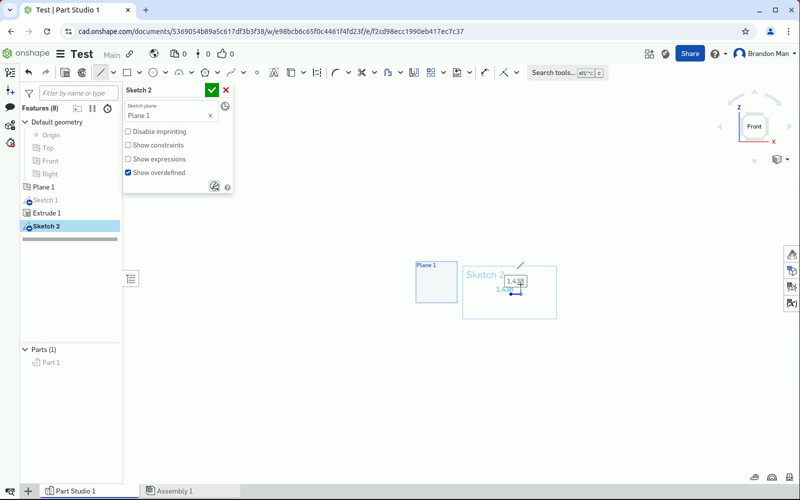
scroll(6)
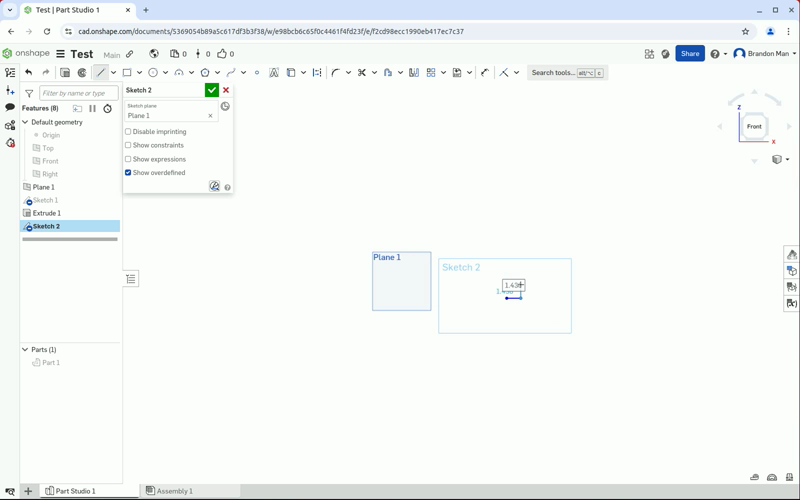
scroll(6)
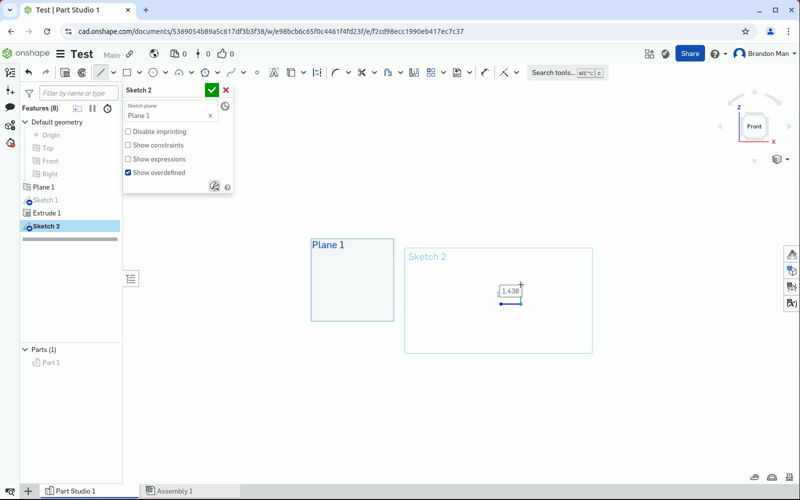
scroll(6)
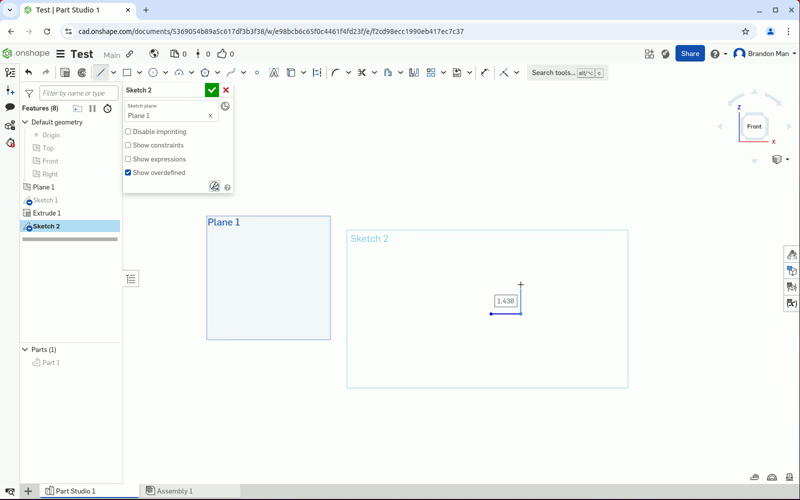
scroll(6)
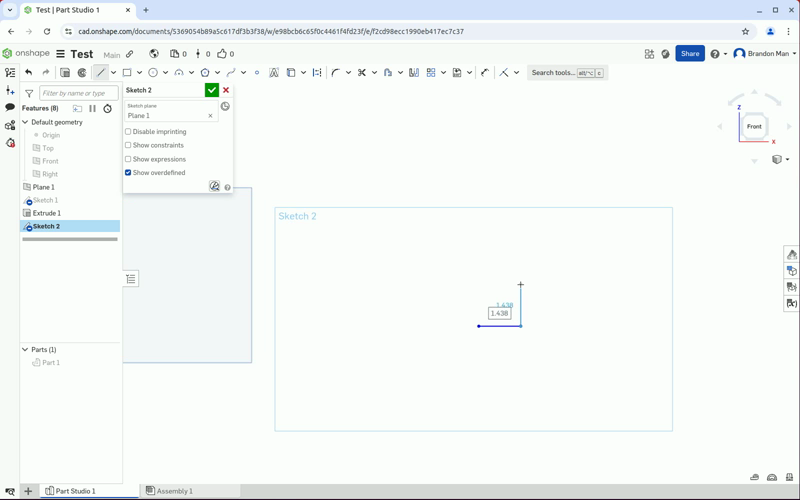
scroll(6)
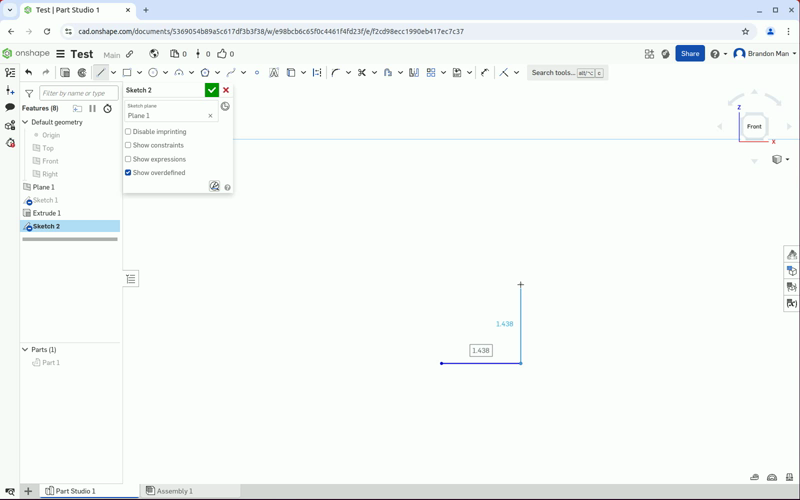
click(520, 284)
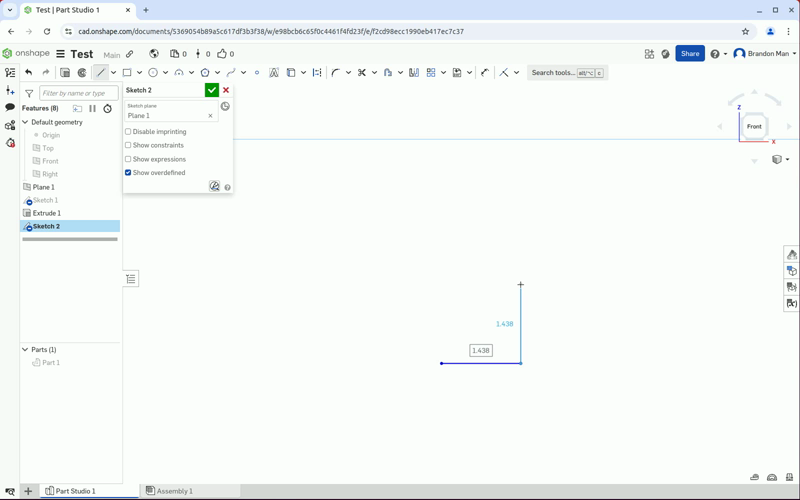
scroll(-6)
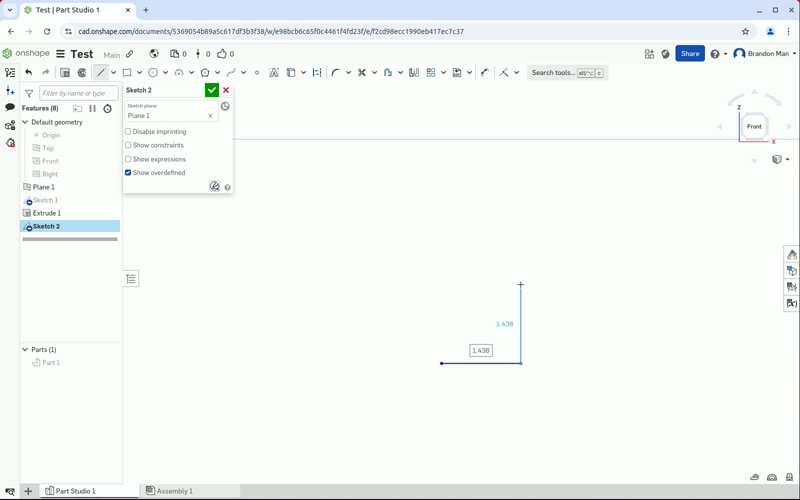
scroll(-6)
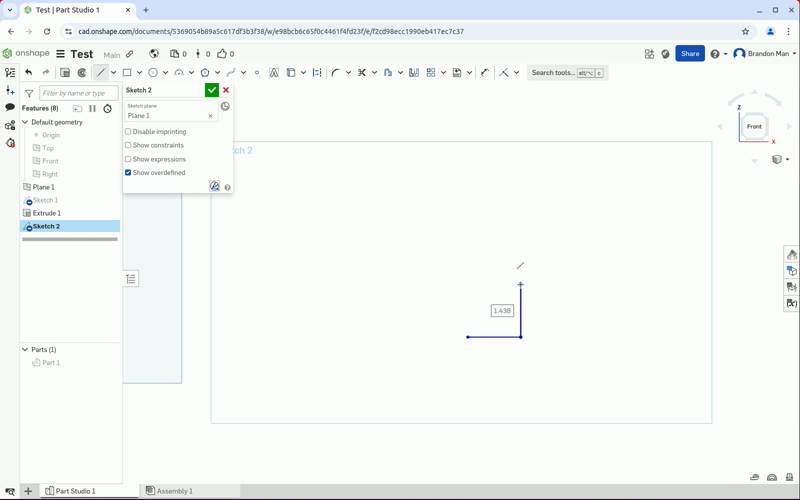
scroll(-6)
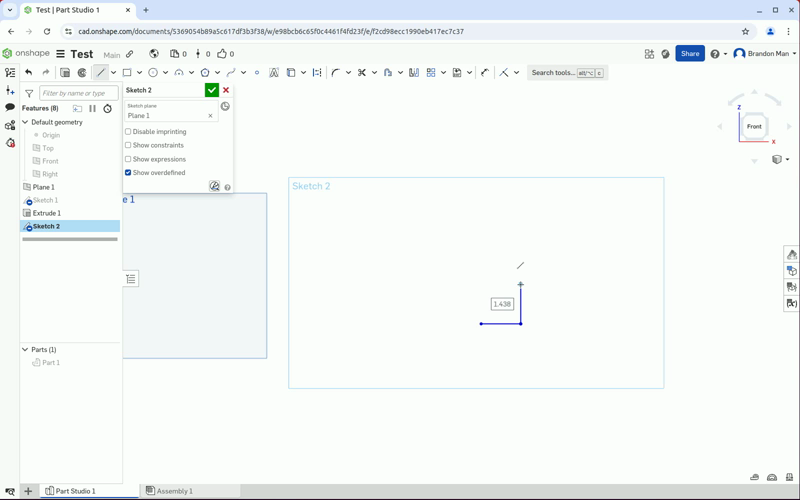
scroll(-6)
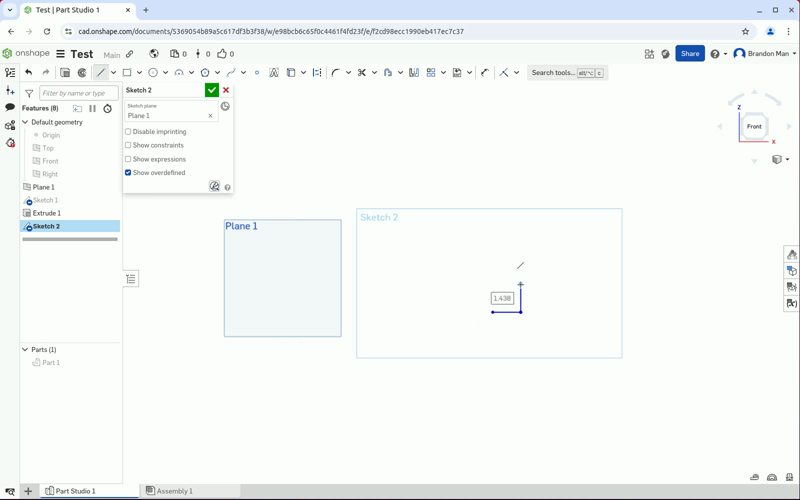
scroll(-6)
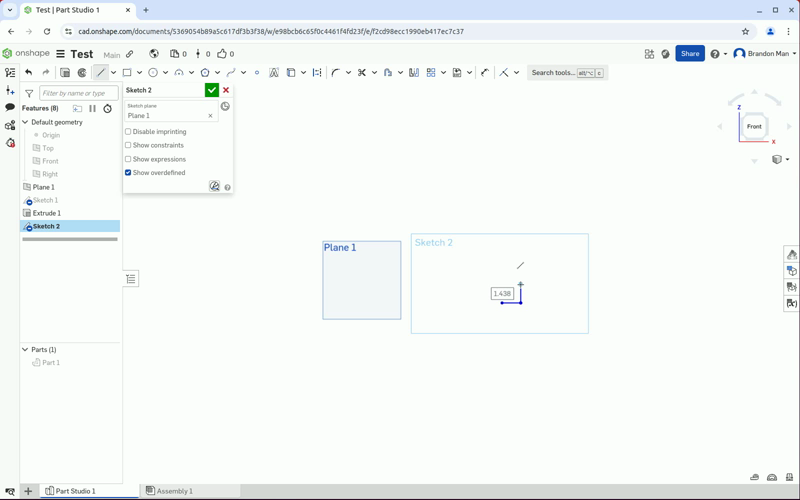
scroll(-6)
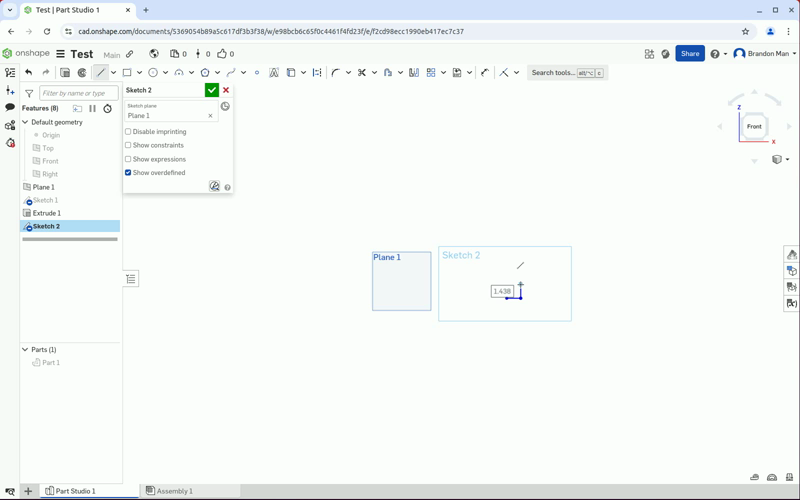
scroll(-6)
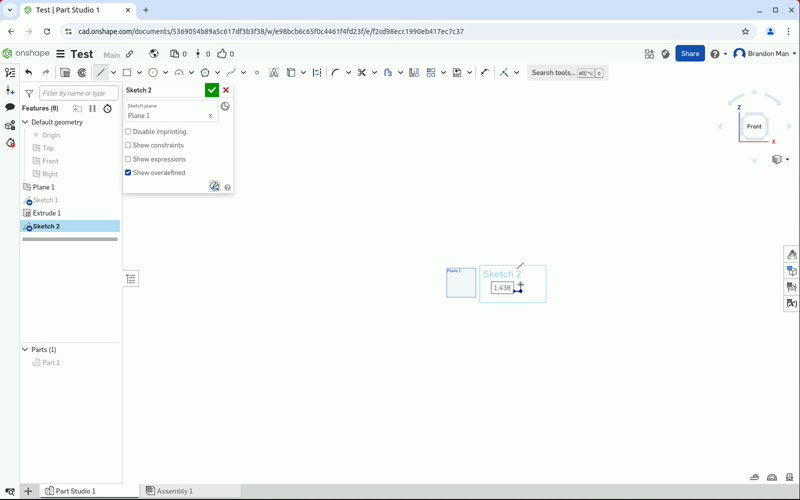
key_up(shift)
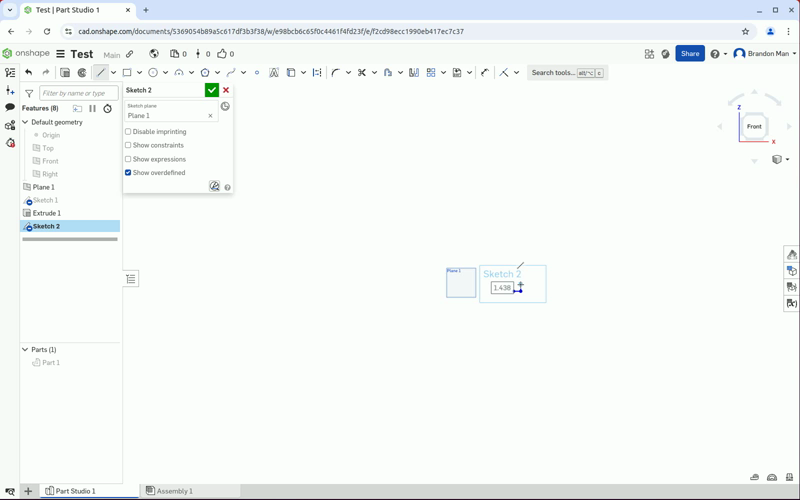
key_down(shift)
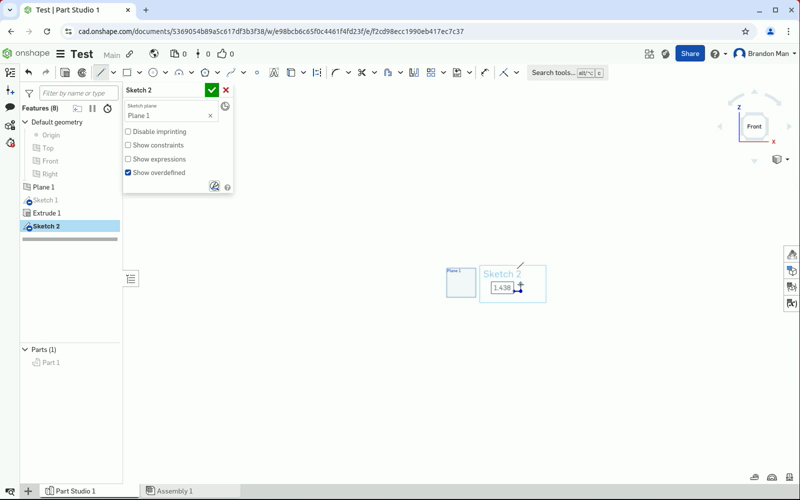
mouse_move(550, 284)
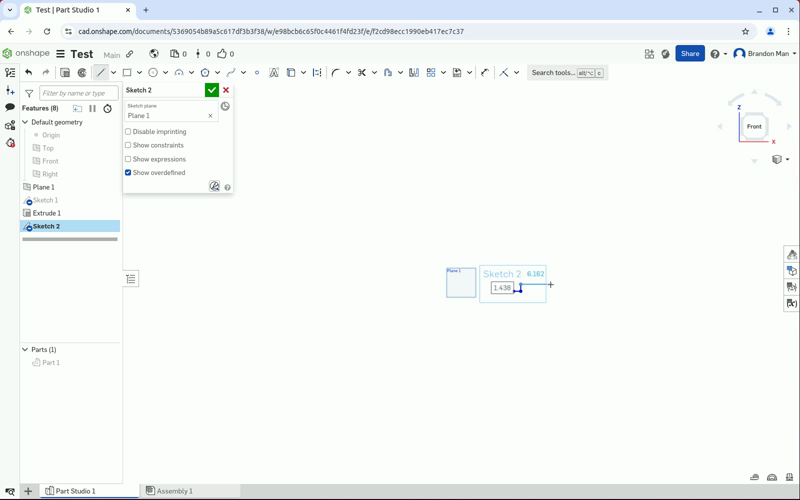
mouse_move(513, 284)
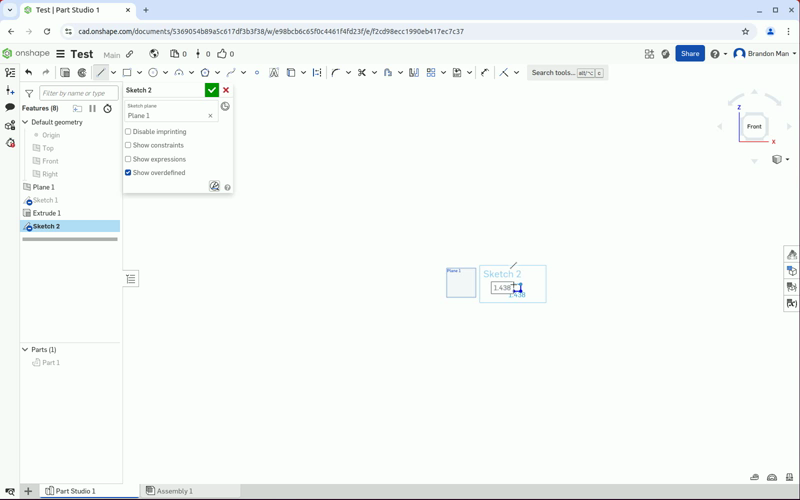
scroll(6)
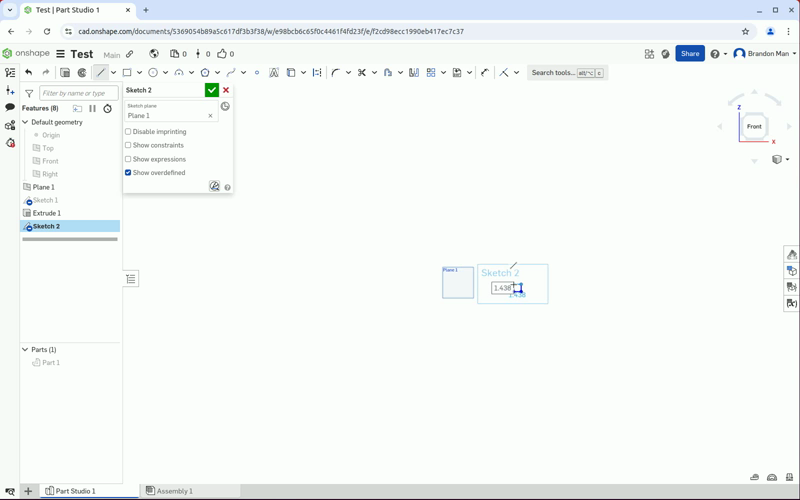
scroll(6)
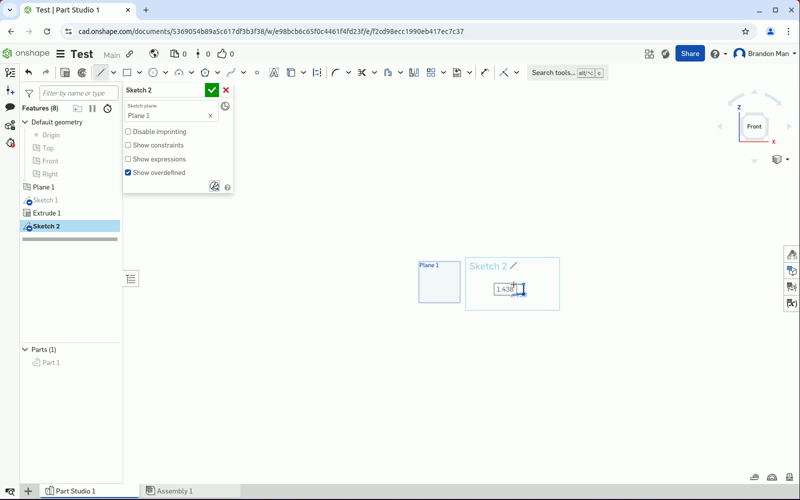
scroll(6)
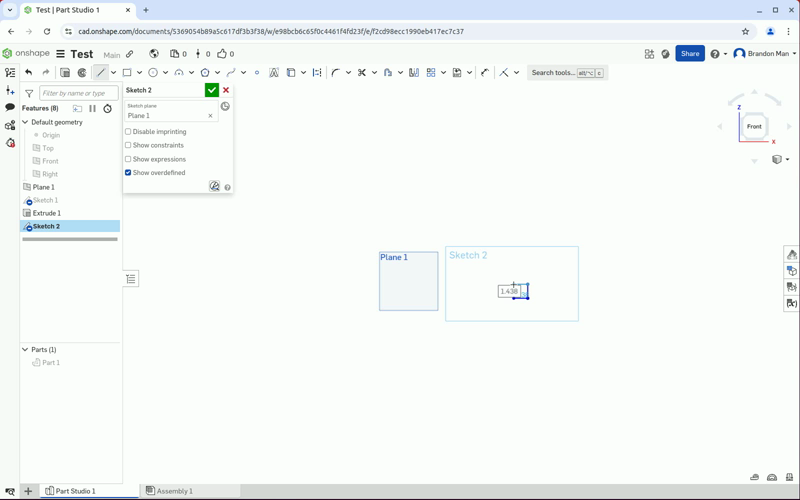
scroll(6)
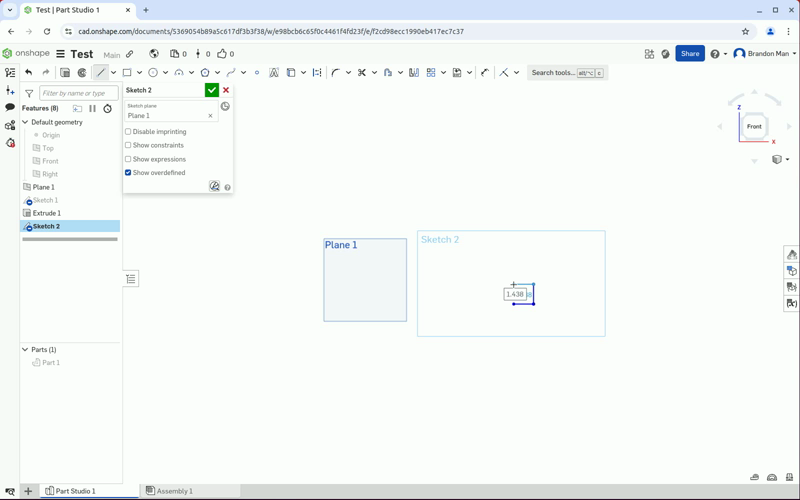
scroll(6)
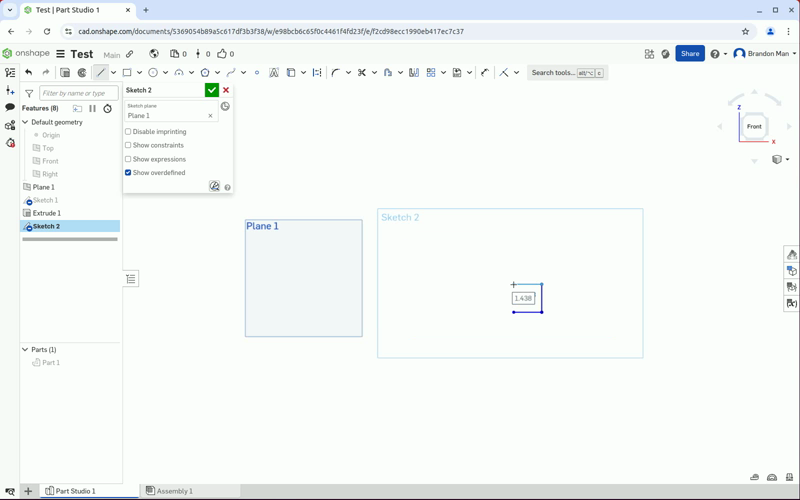
scroll(6)
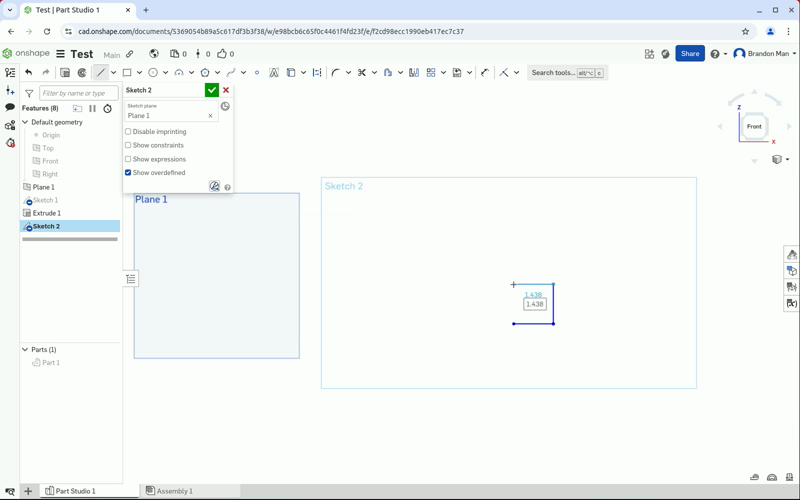
scroll(6)
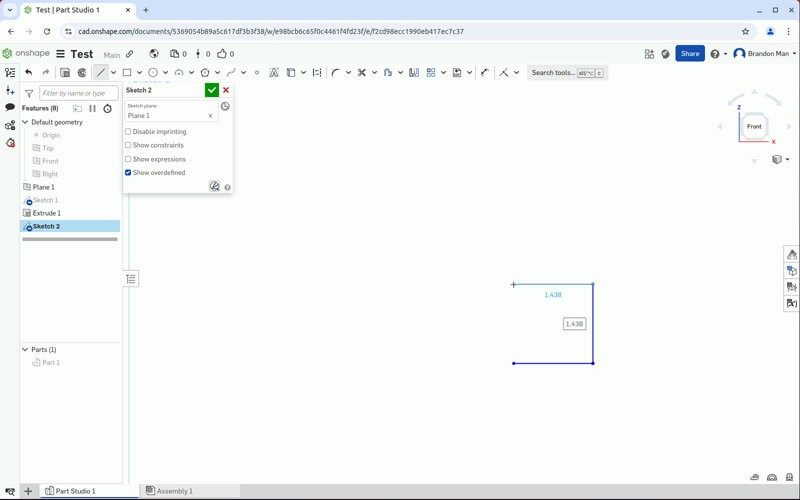
click(513, 284)
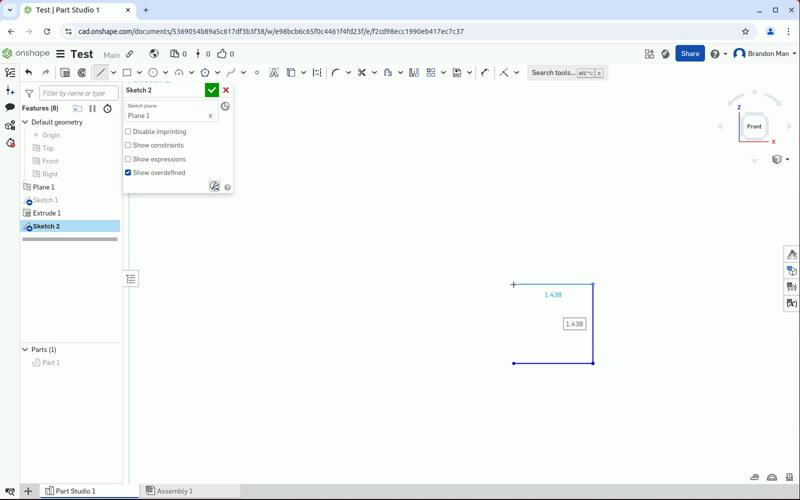
scroll(-6)
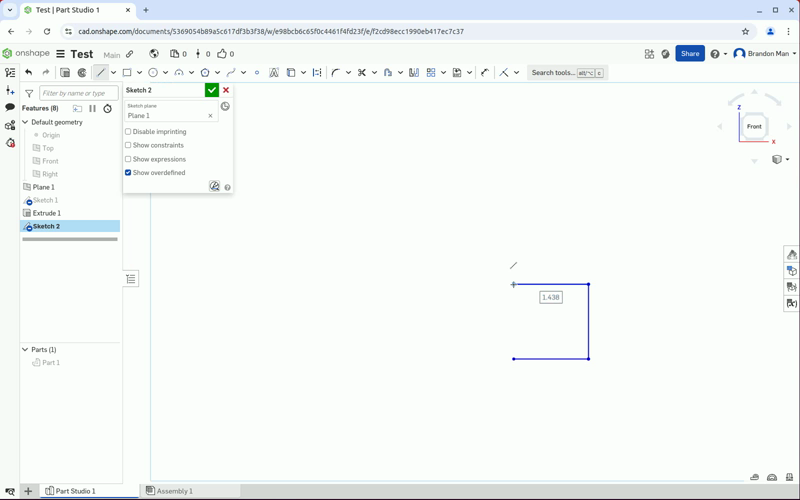
scroll(-6)
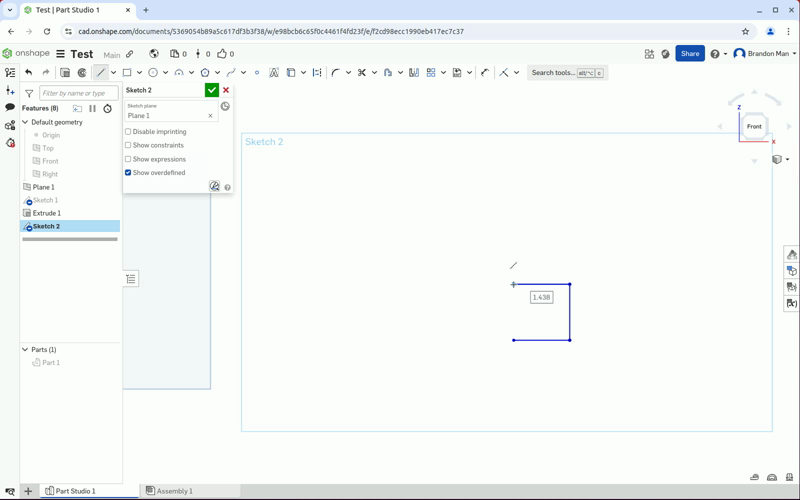
scroll(-6)
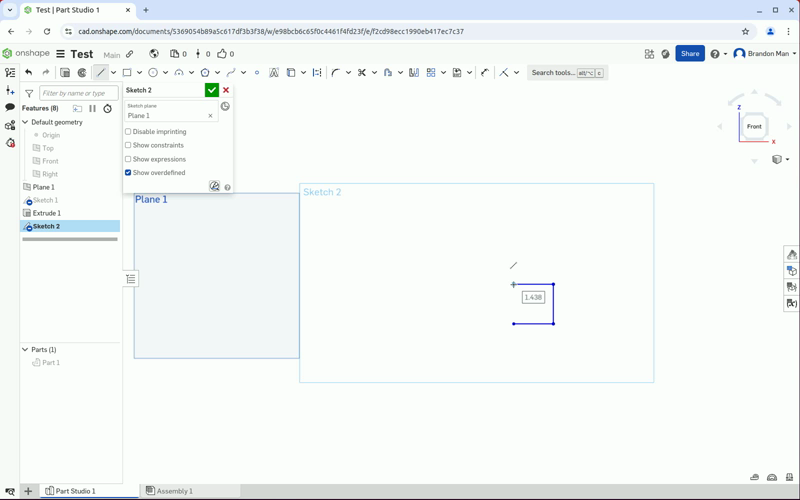
scroll(-6)
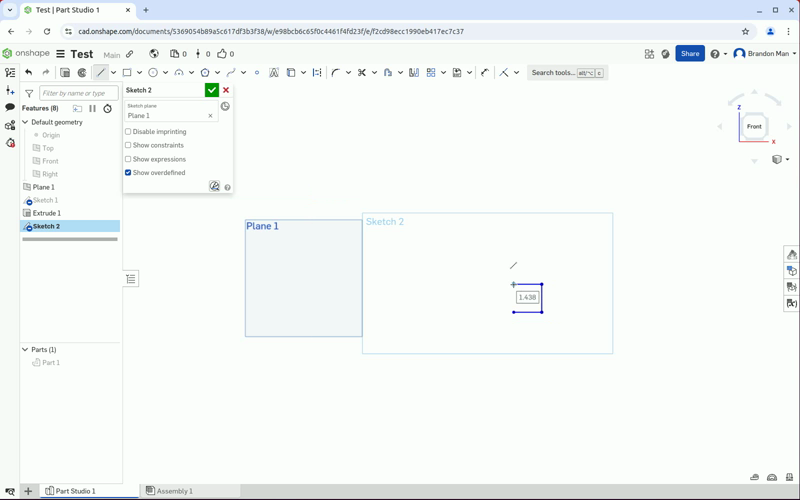
scroll(-6)
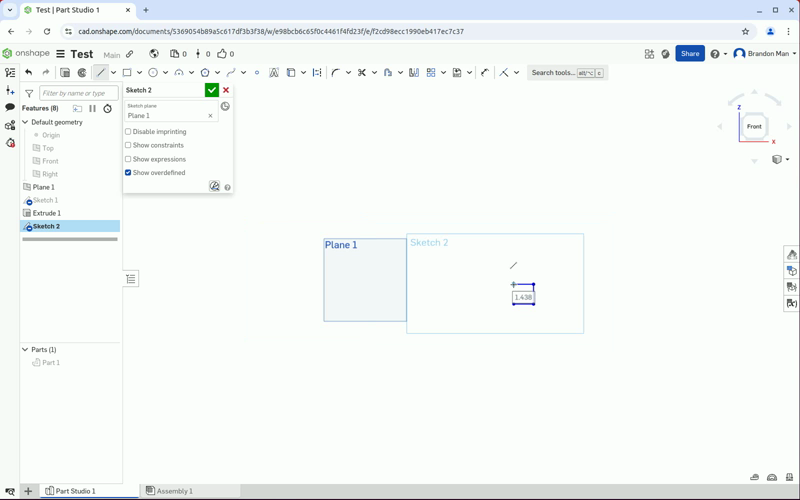
scroll(-6)
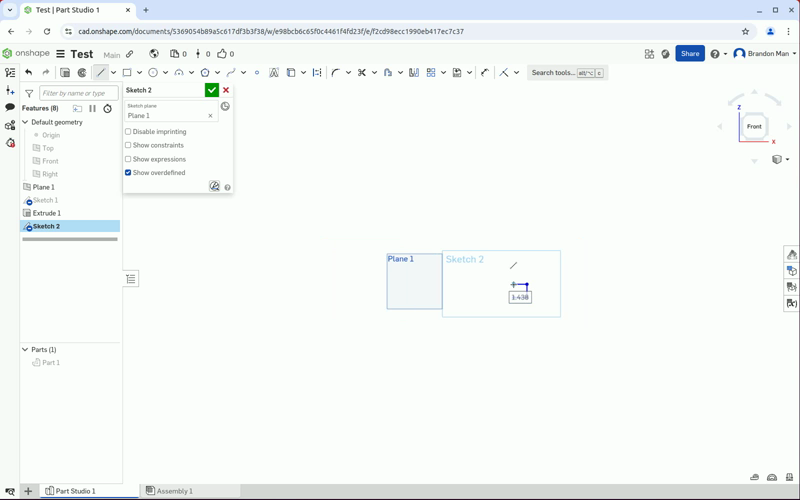
scroll(-6)
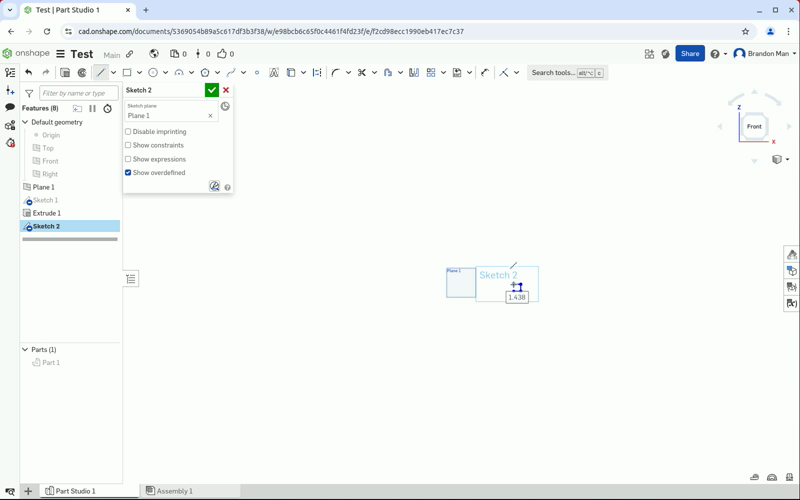
key_up(shift)
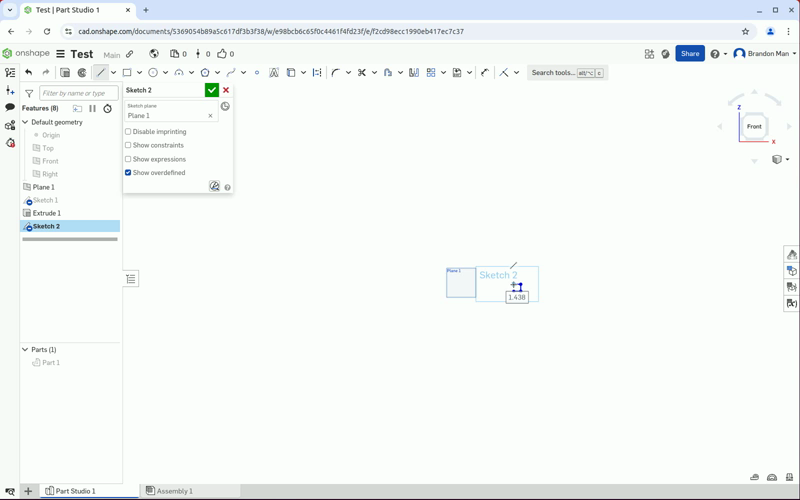
mouse_move(543, 284)
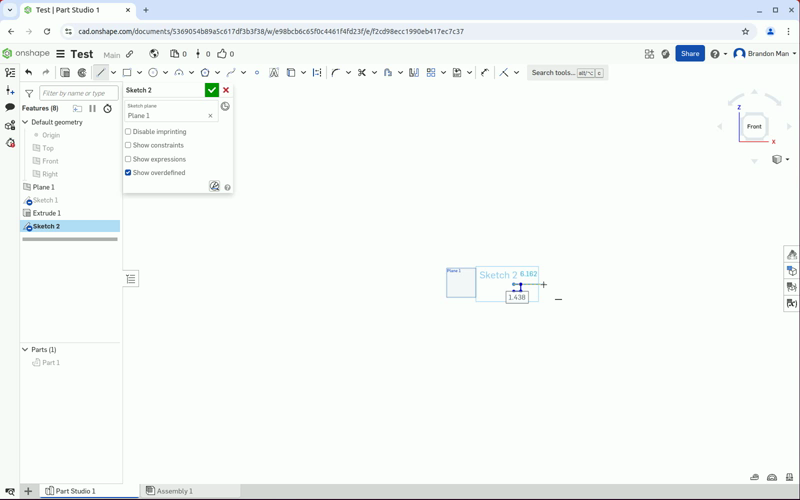
key_down(shift)
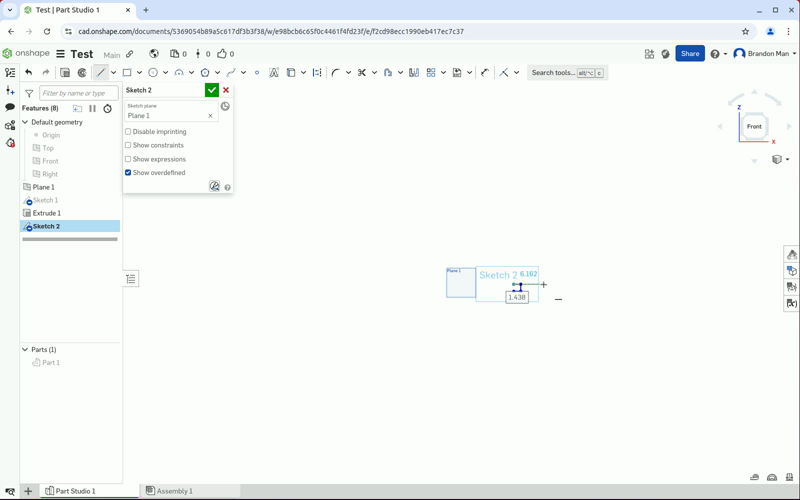
mouse_move(513, 291)
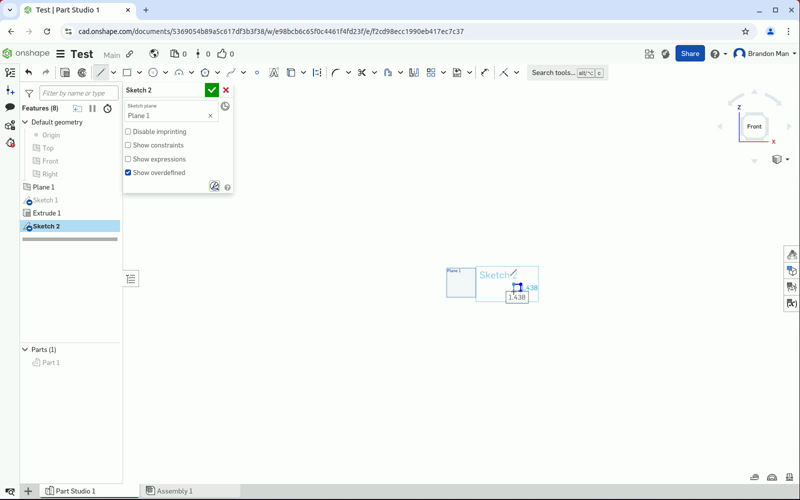
scroll(6)
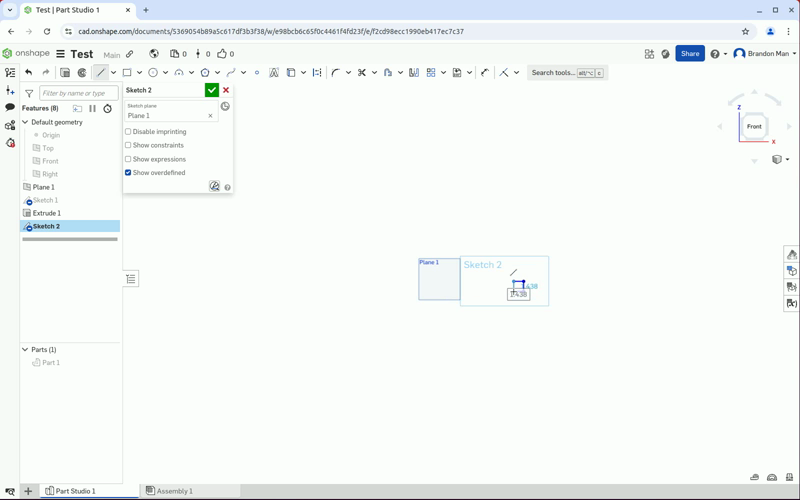
scroll(6)
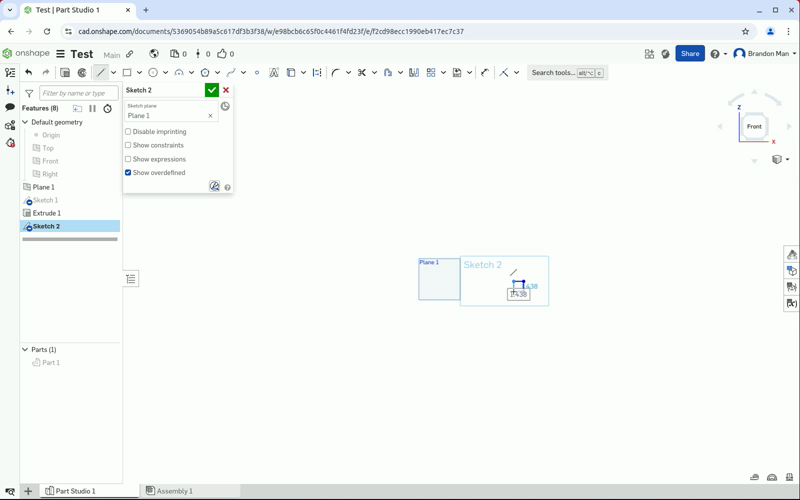
scroll(6)
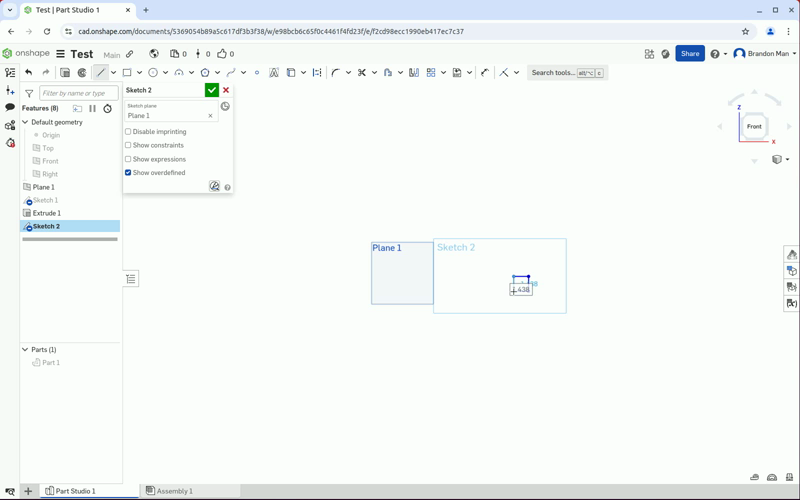
scroll(6)
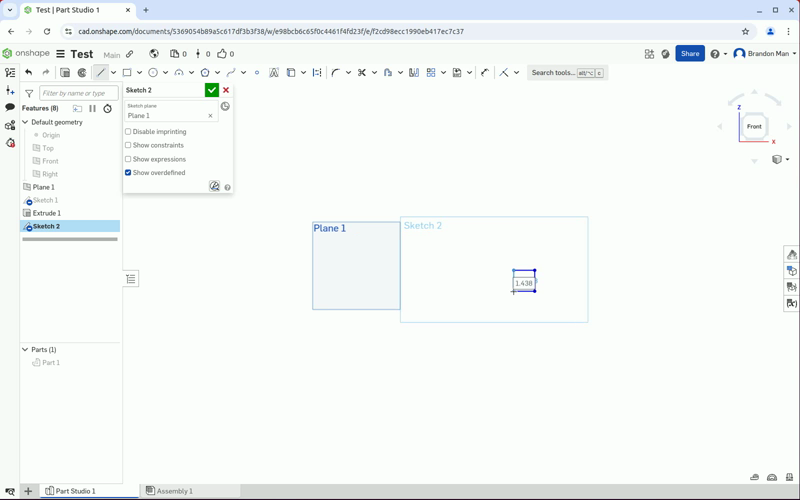
scroll(6)
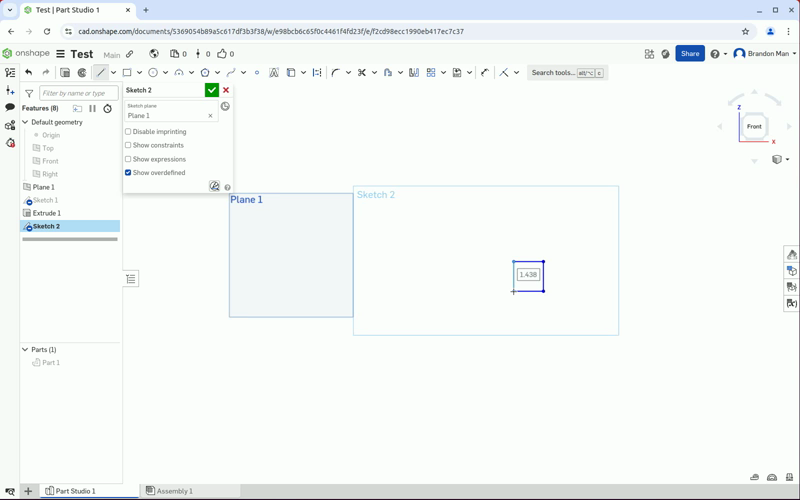
scroll(6)
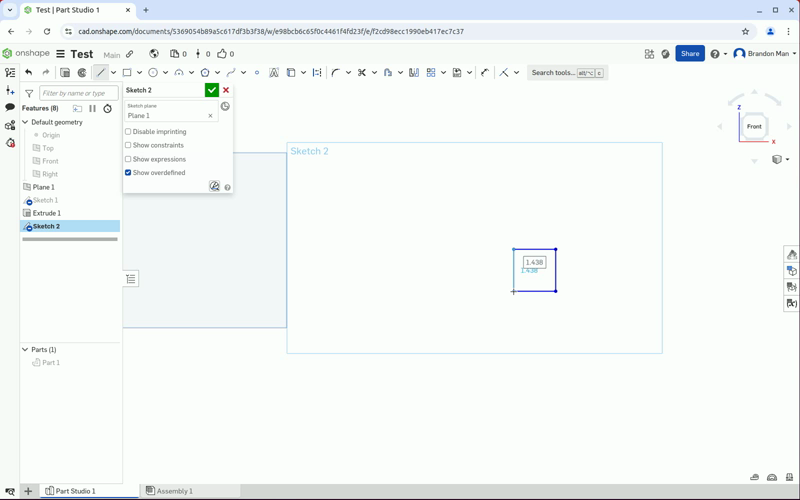
scroll(6)
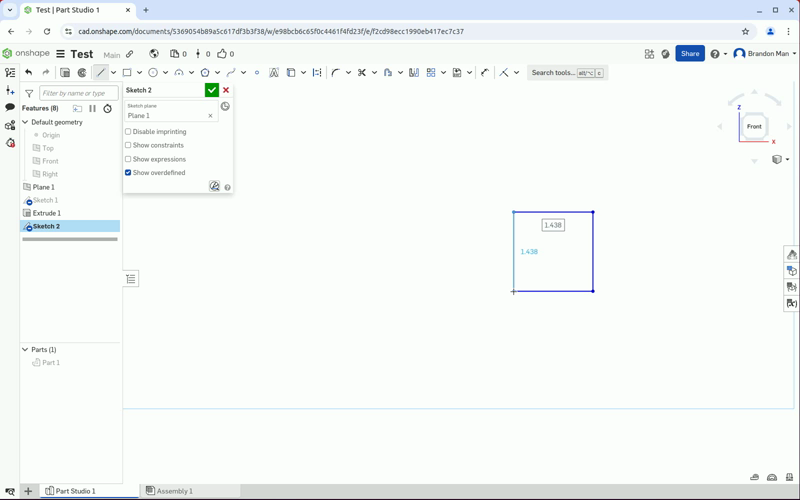
key_up(shift)
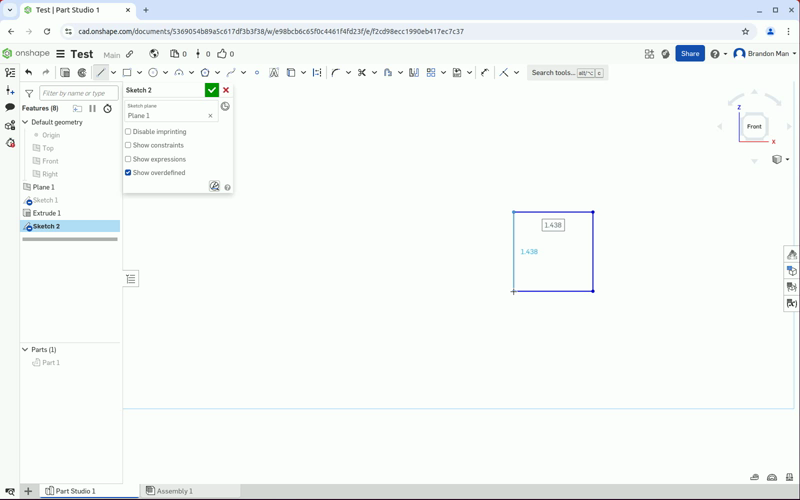
click(513, 291)
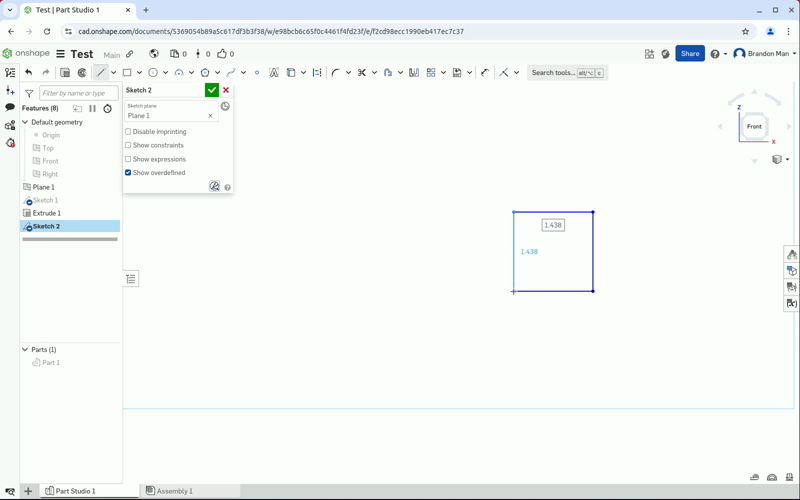
scroll(-6)
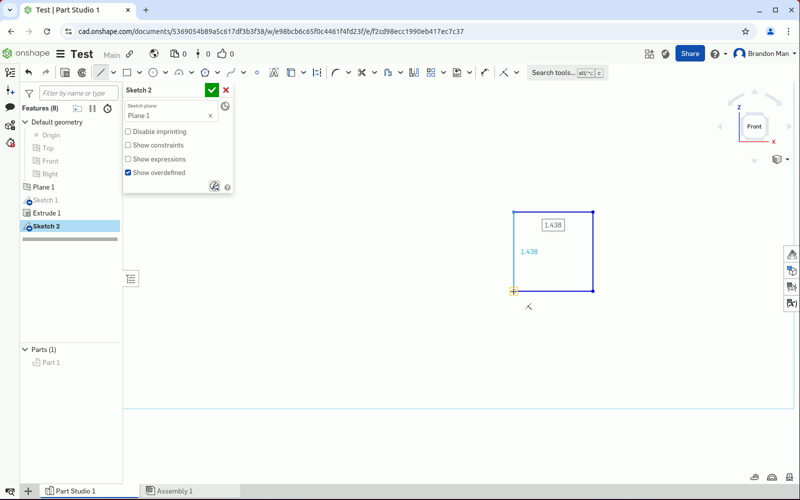
scroll(-6)
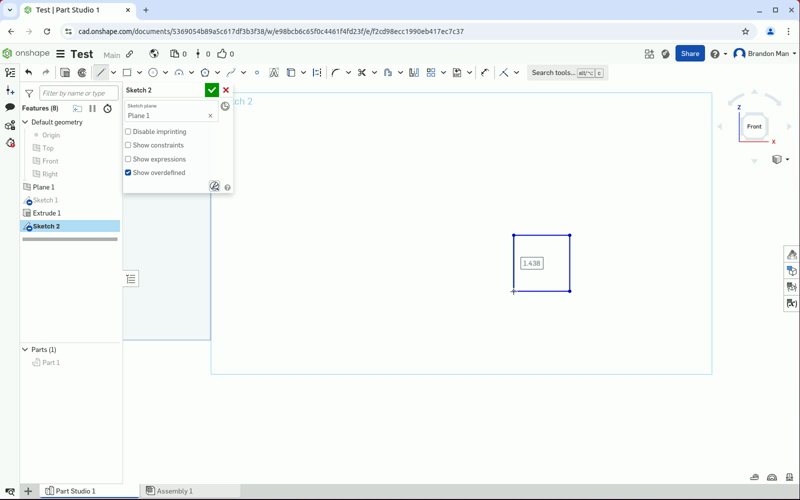
scroll(-6)
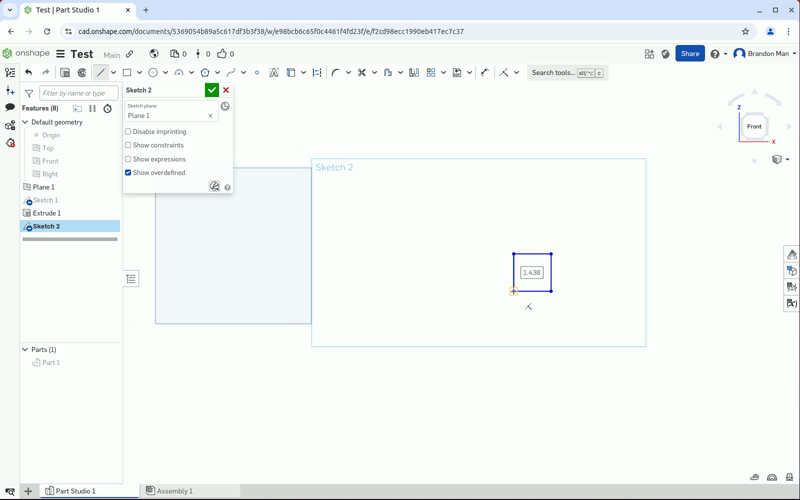
scroll(-6)
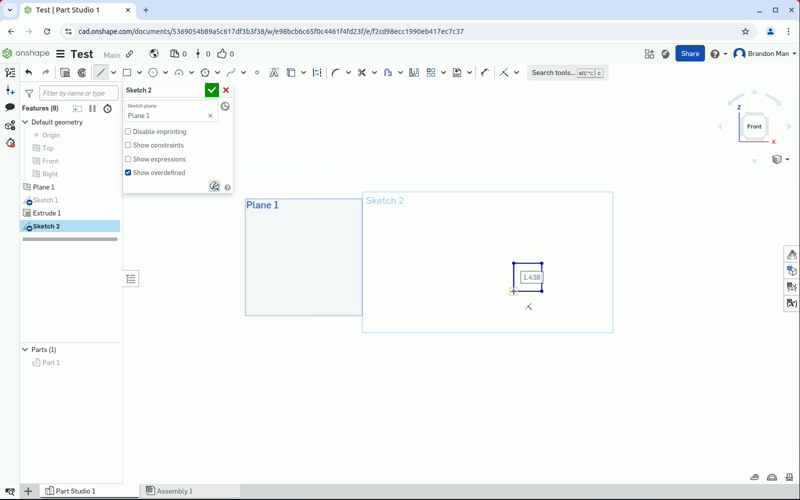
scroll(-6)
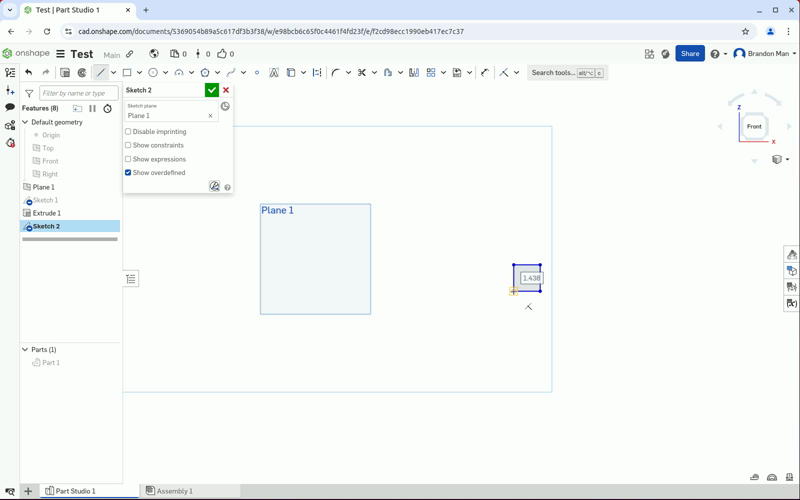
scroll(-6)
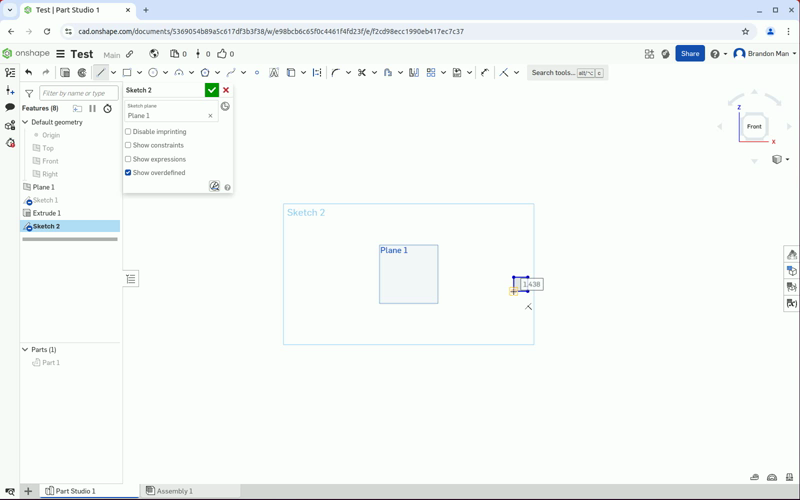
scroll(-6)
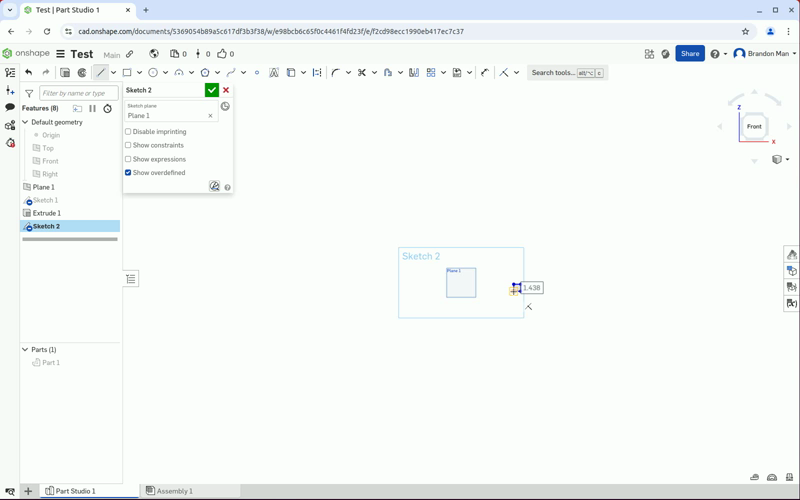
key(esc)
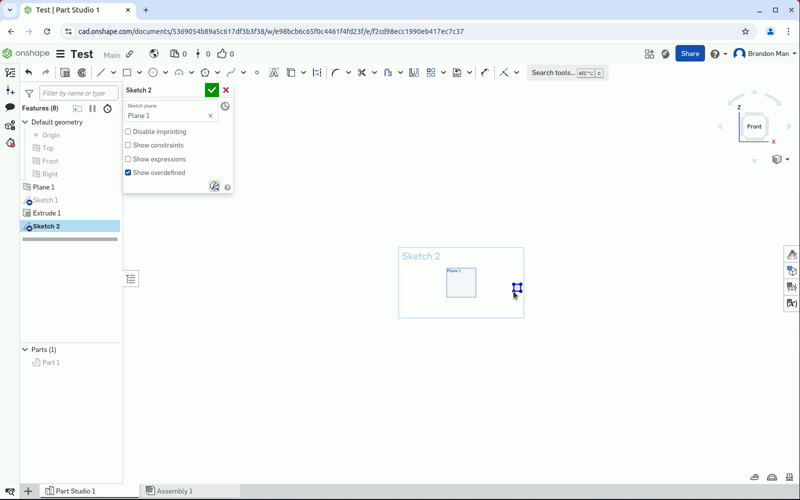
mouse_move(514, 284)
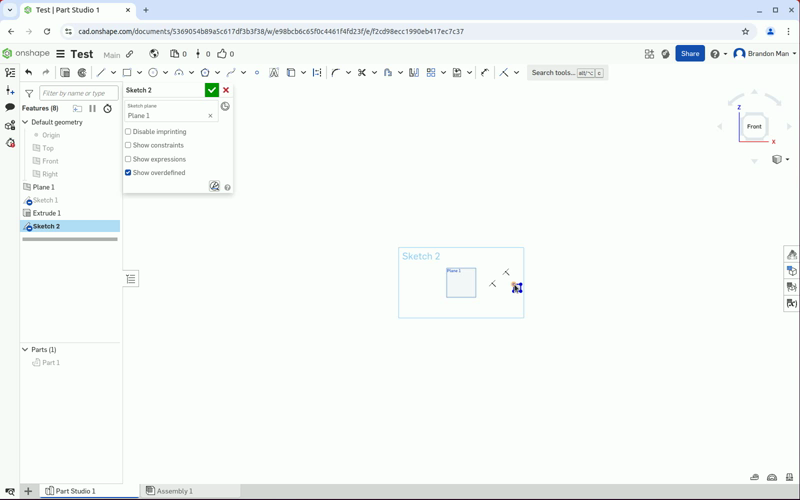
scroll(6)
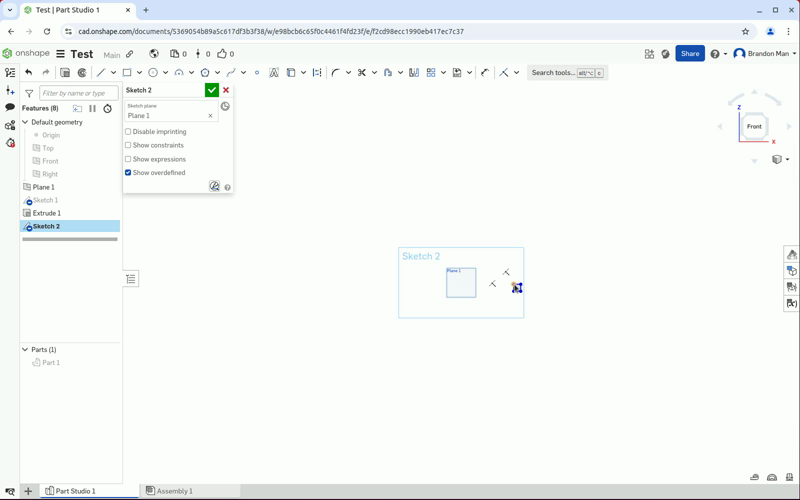
scroll(6)
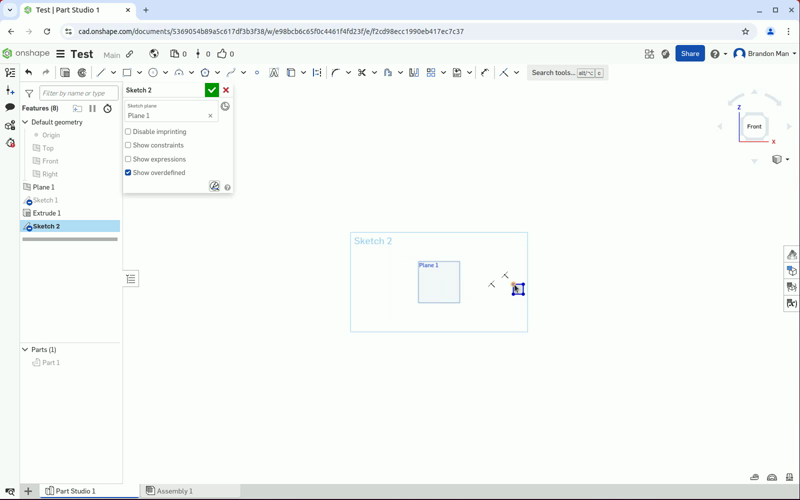
scroll(6)
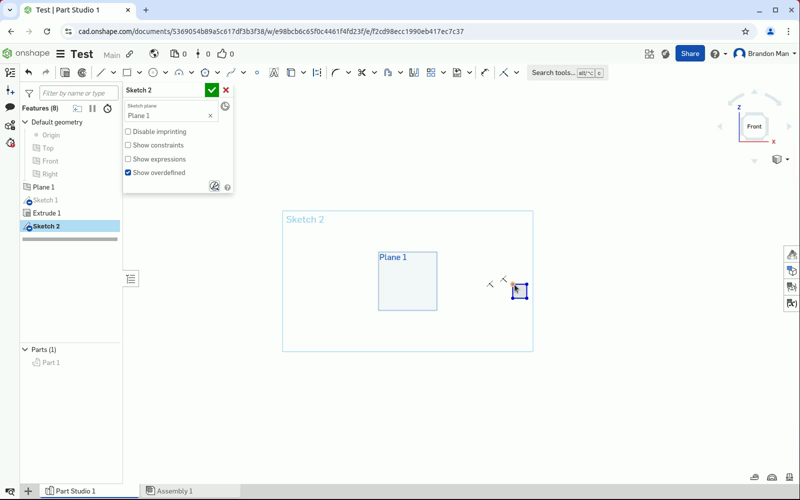
scroll(6)
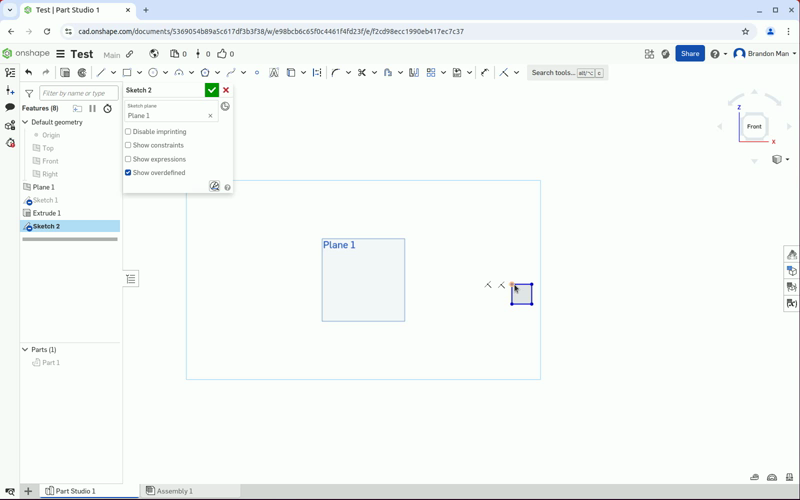
scroll(6)
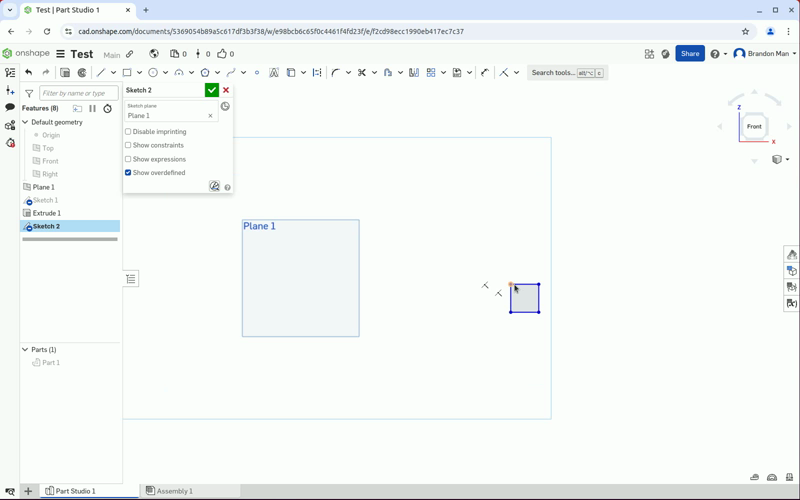
scroll(6)
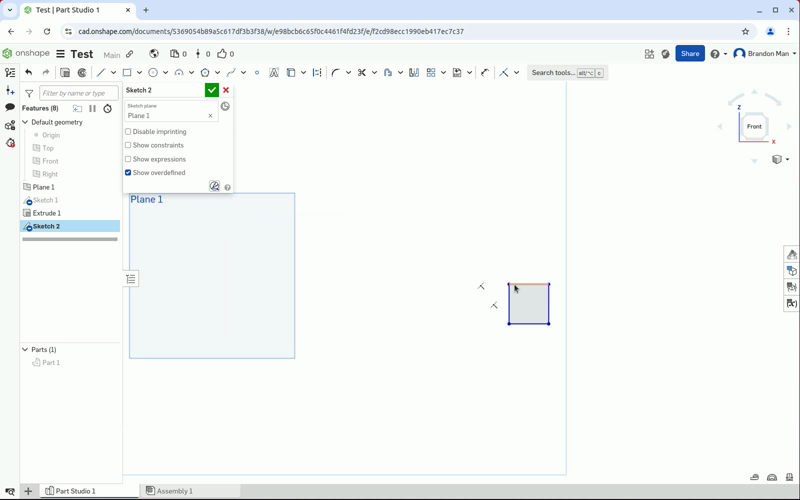
scroll(6)
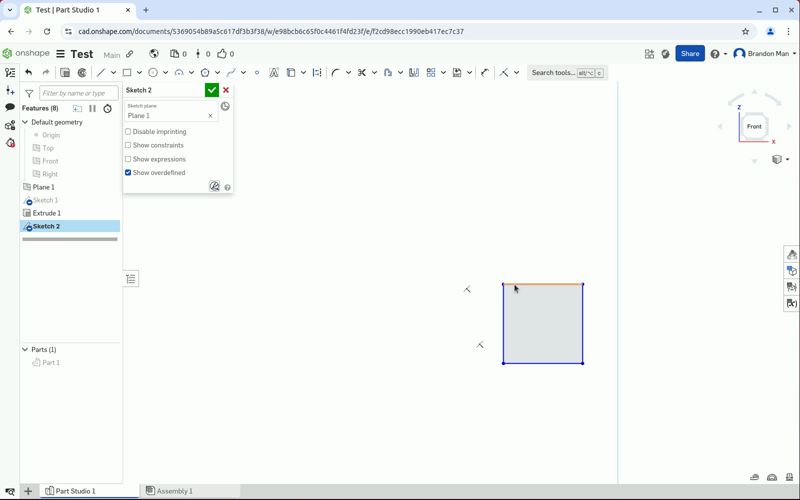
click(514, 284)
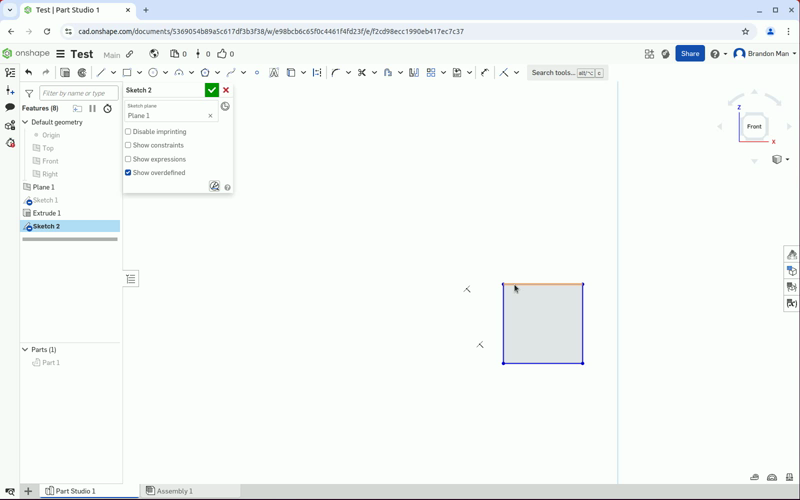
scroll(-6)
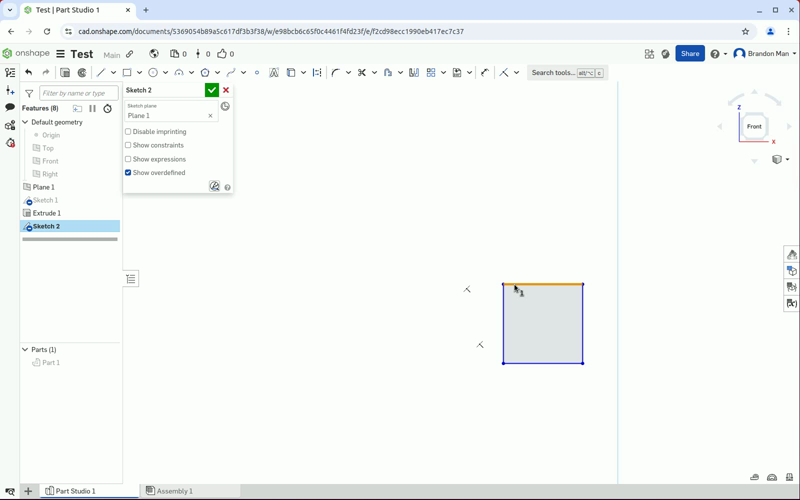
scroll(-6)
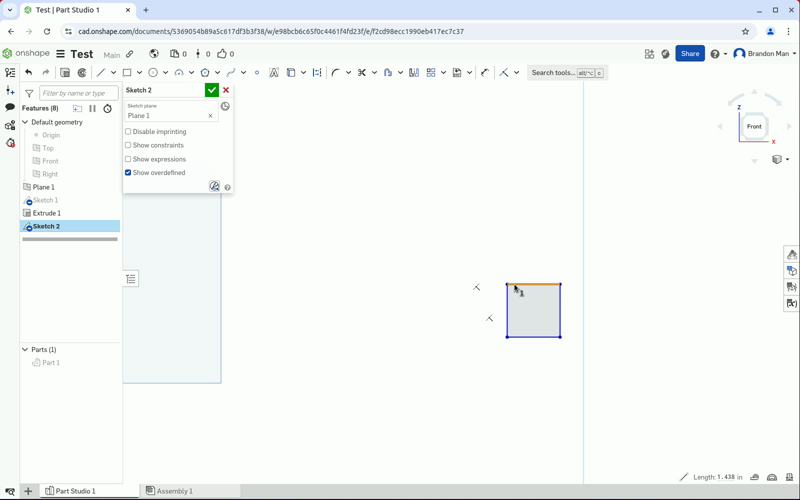
scroll(-6)
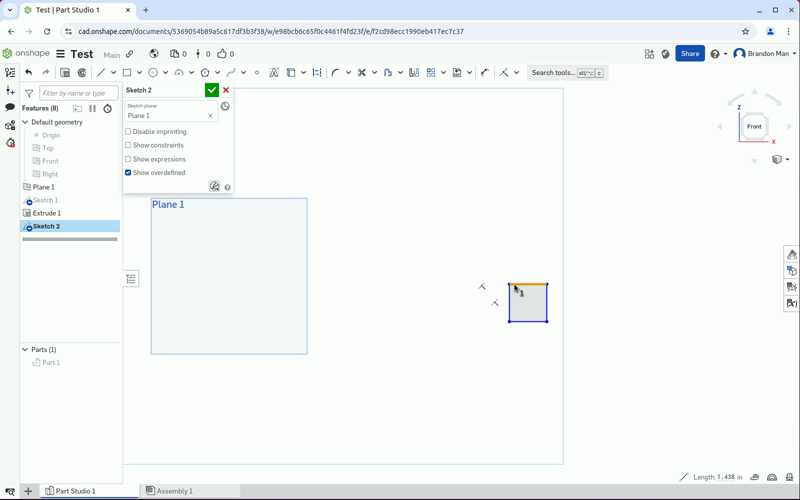
scroll(-6)
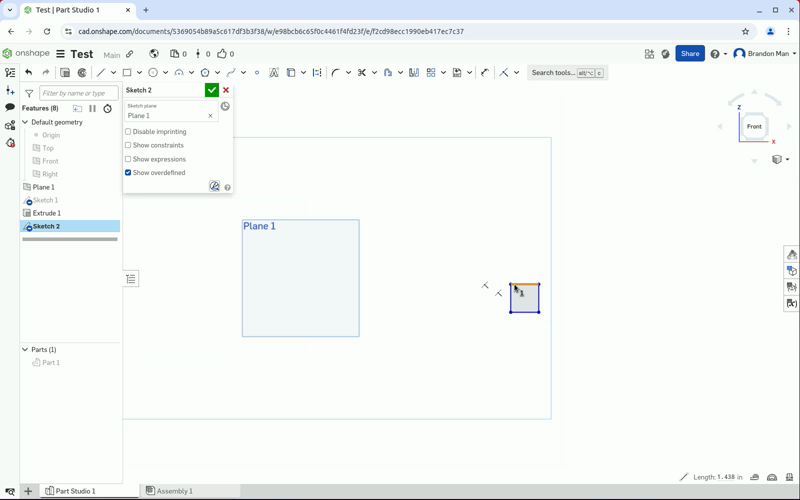
scroll(-6)
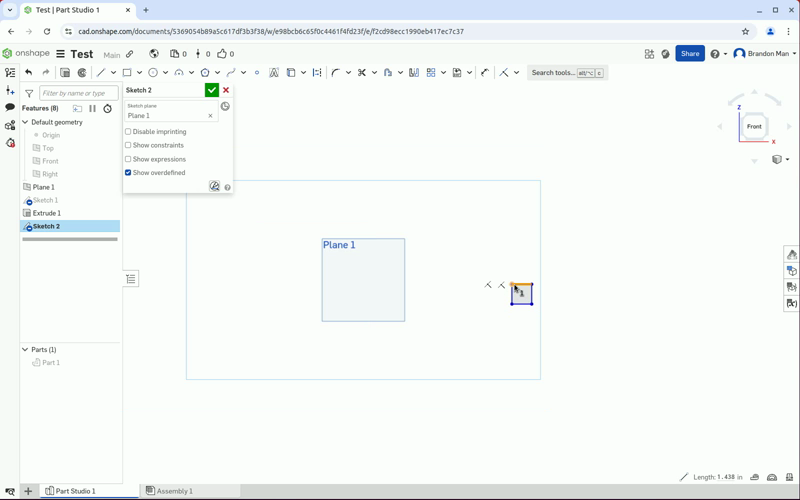
scroll(-6)
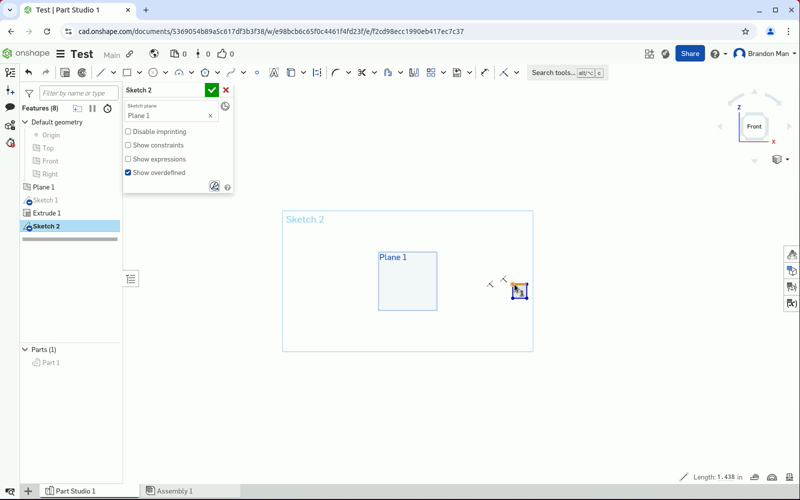
scroll(-6)
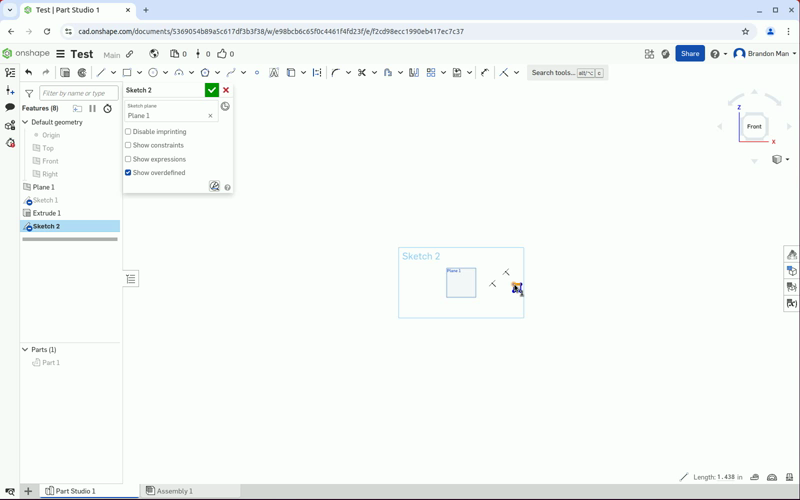
mouse_move(73, 352)
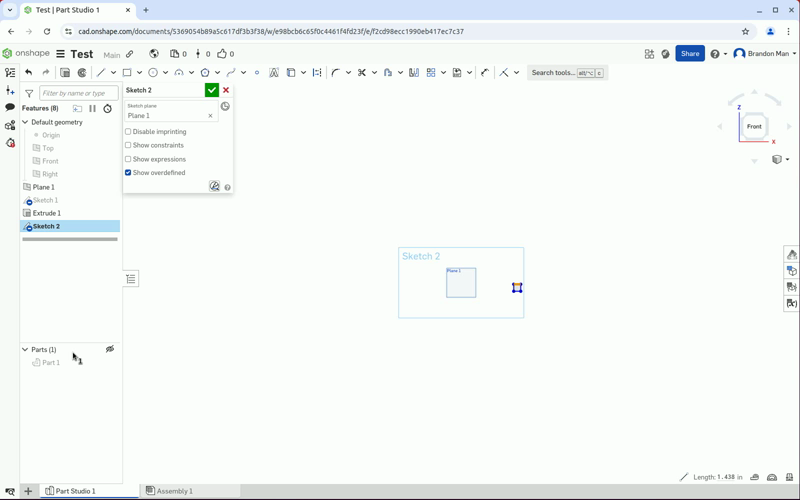
key(shift+y)
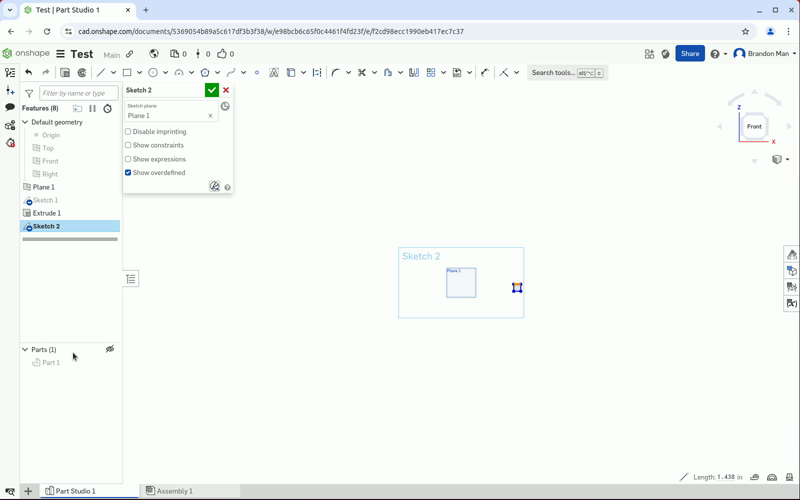
key(shift+e)
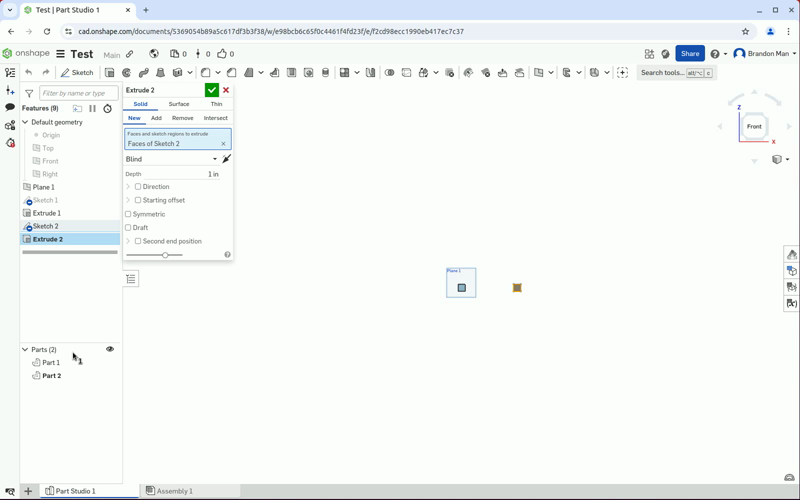
mouse_move(143, 106)
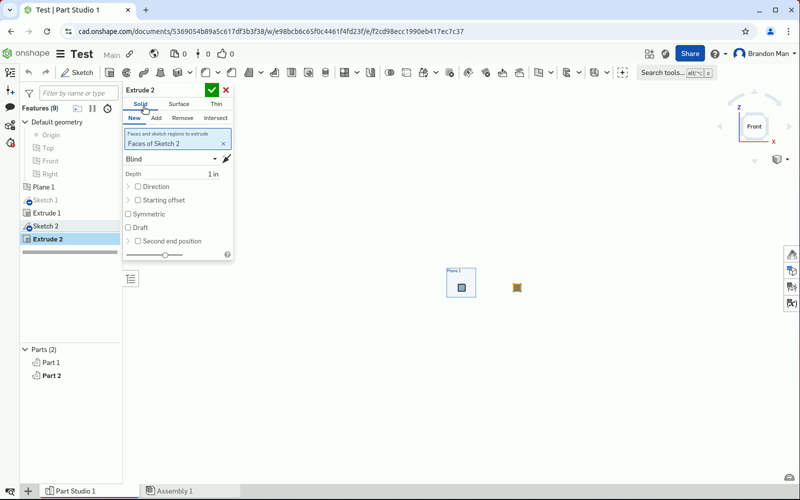
click(143, 106)
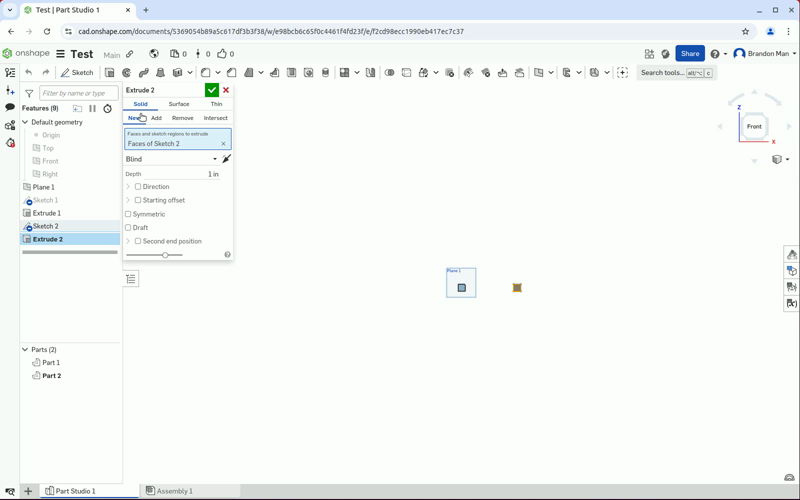
mouse_move(137, 120)
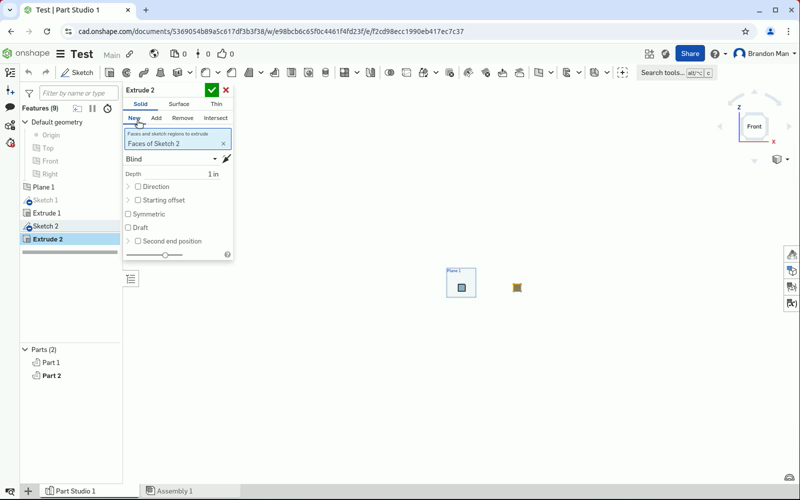
click(137, 120)
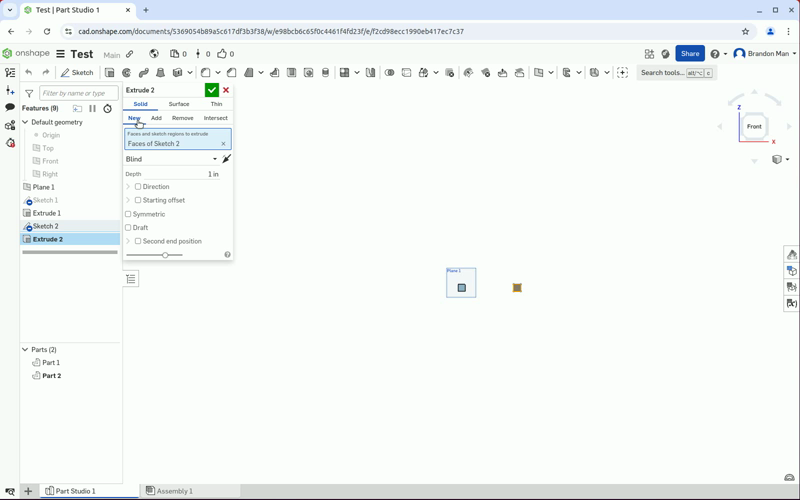
key(tab, 4)
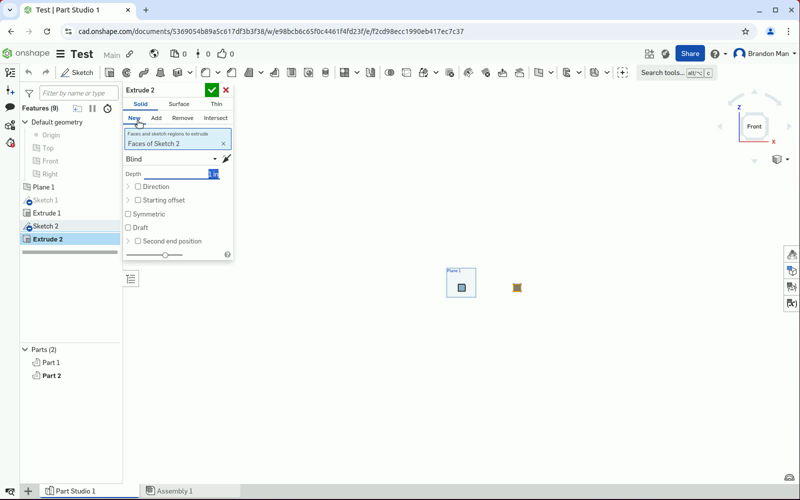
text(-17.813)
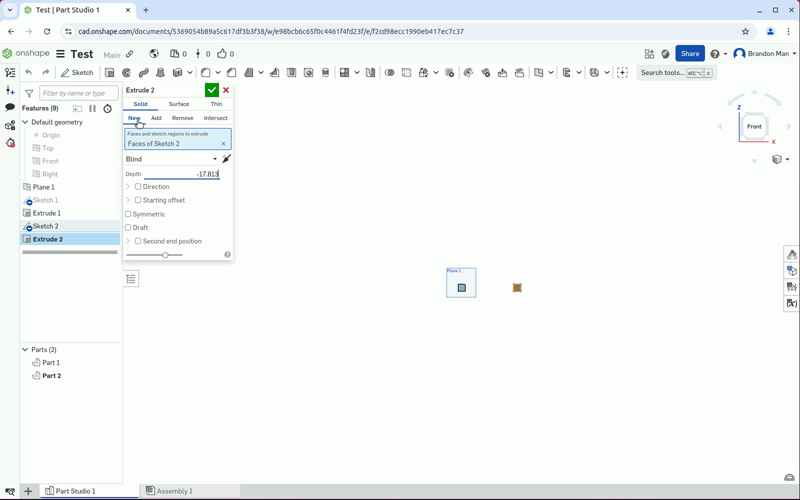
key(enter)
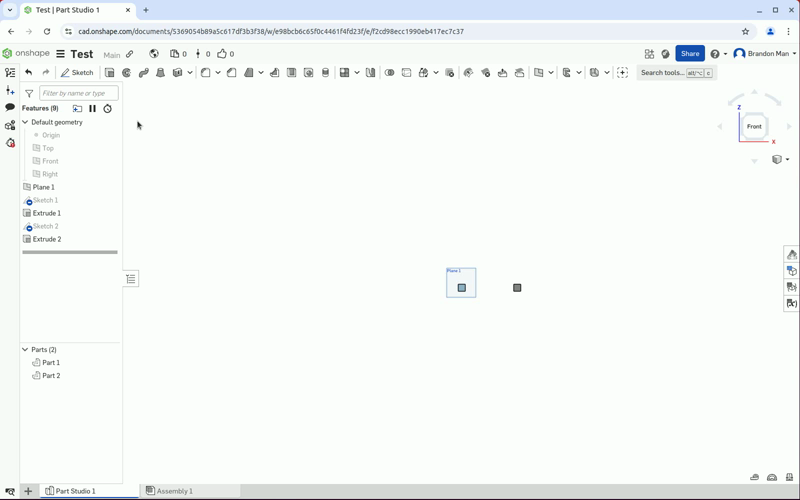
key(shift+h)
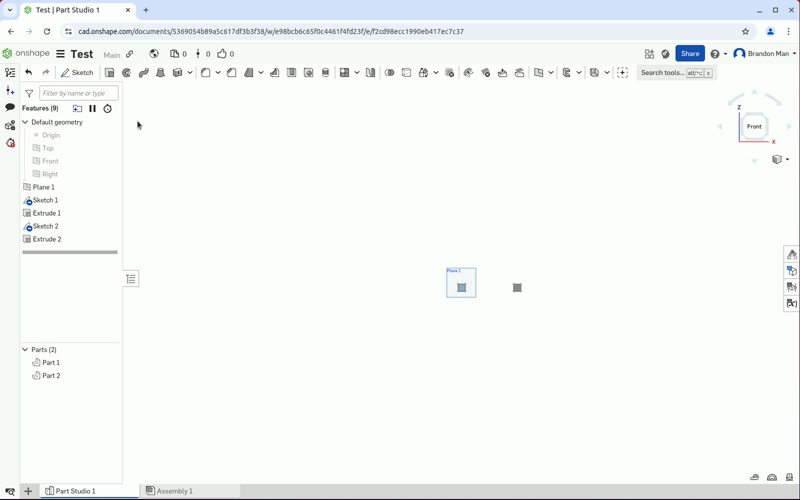
key(shift+h)
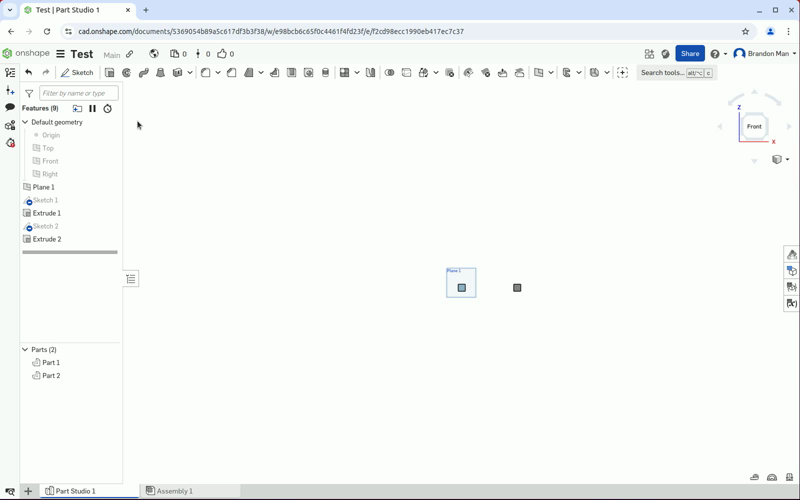
mouse_move(73, 189)
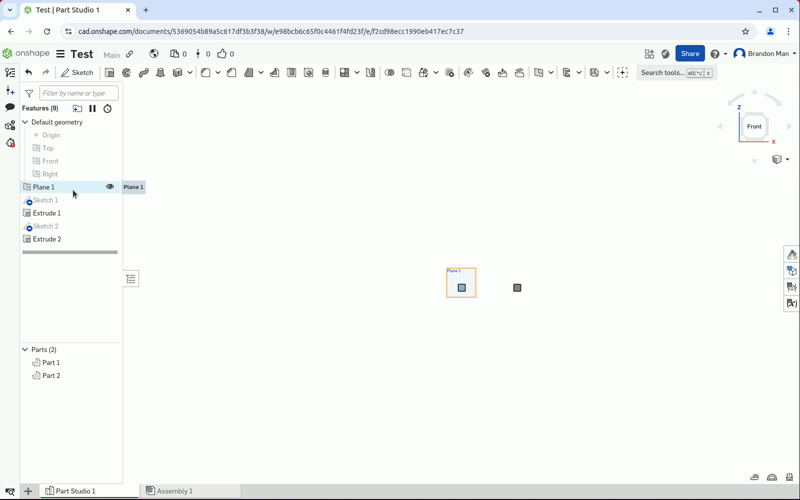
click(73, 189)
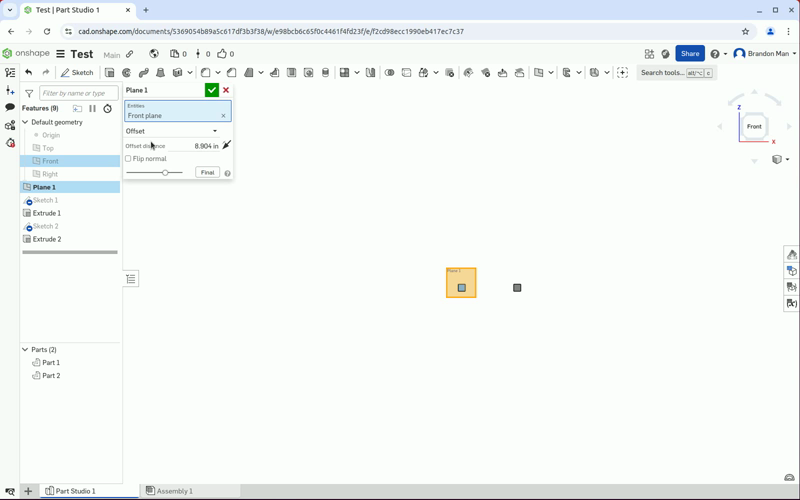
mouse_move(229, 92)
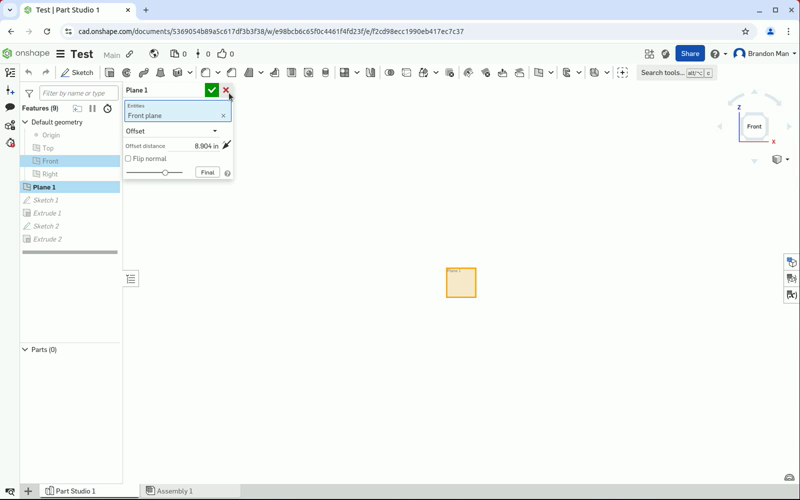
click(229, 92)
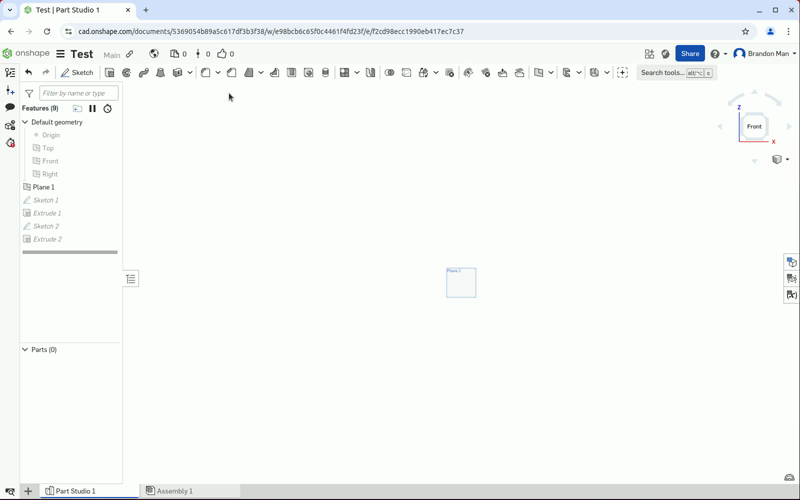
key(shift+s)
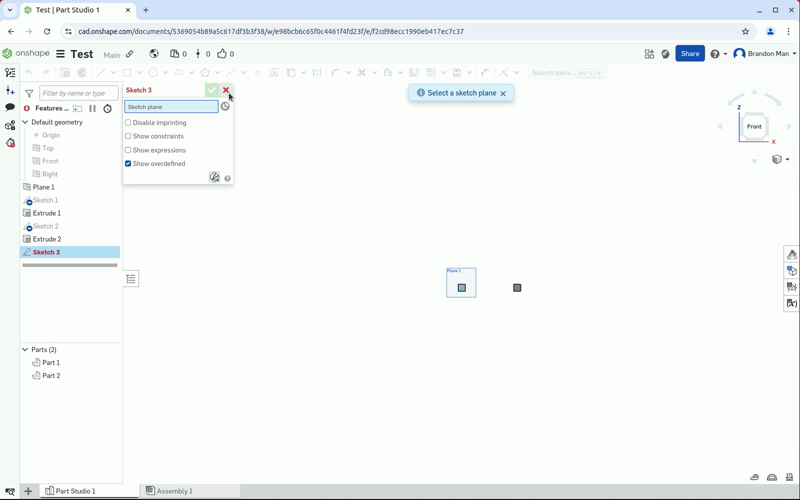
mouse_move(73, 189)
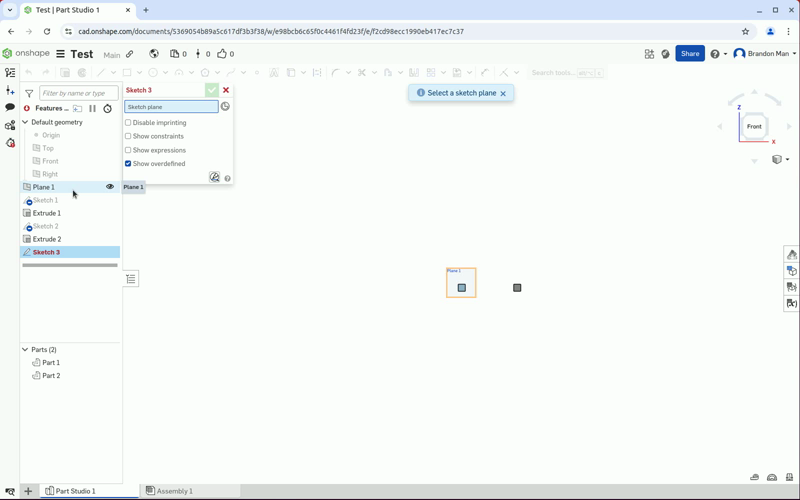
click(73, 189)
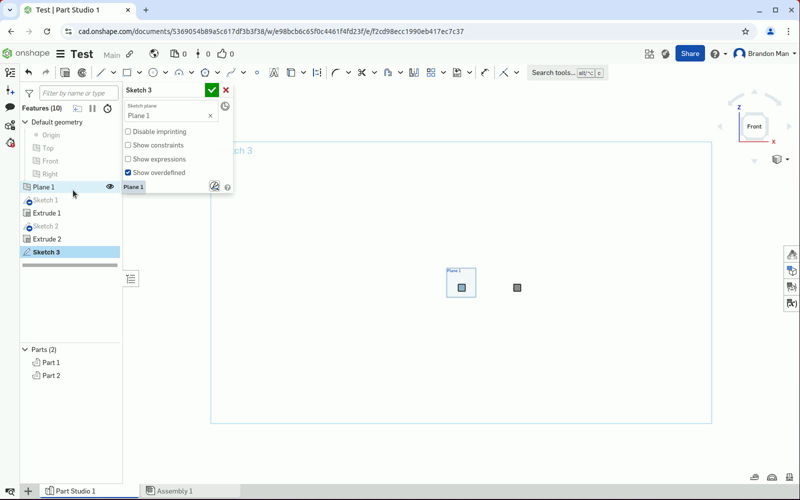
mouse_move(73, 352)
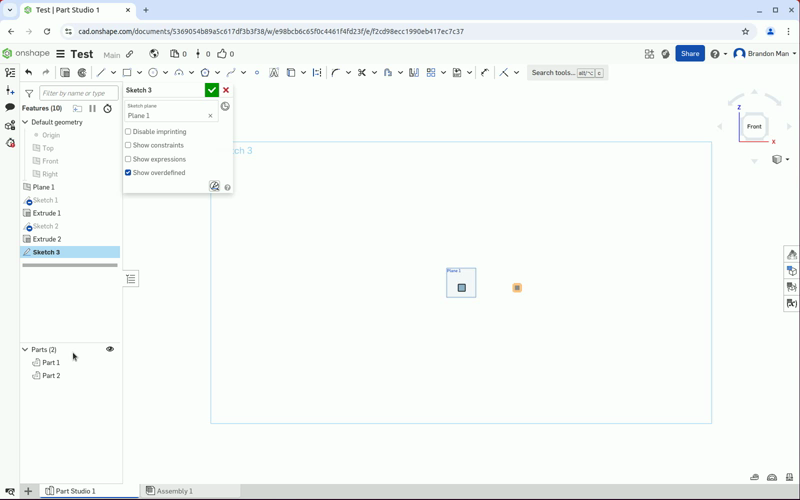
key(y)
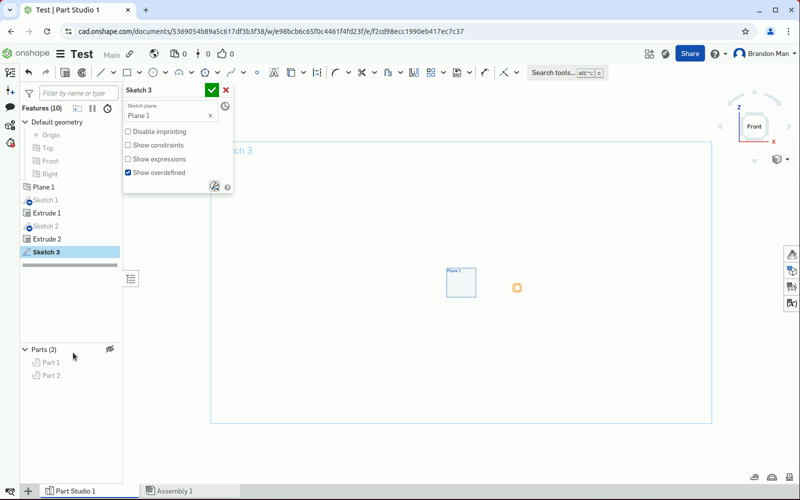
key(l)
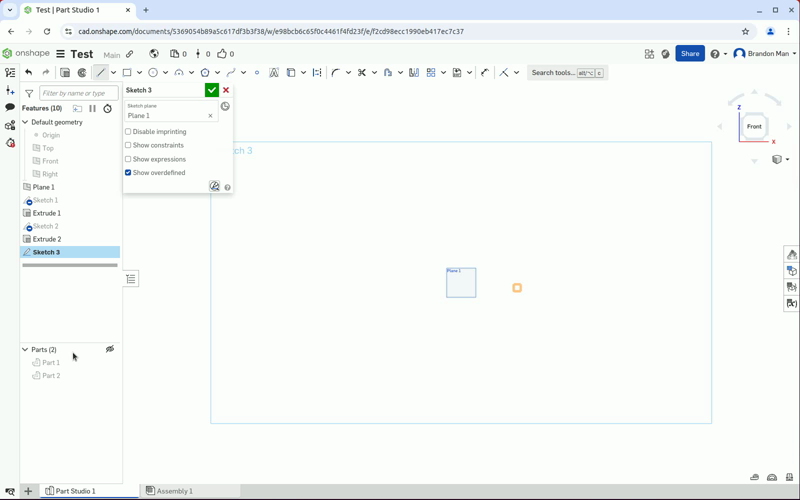
key_down(shift)
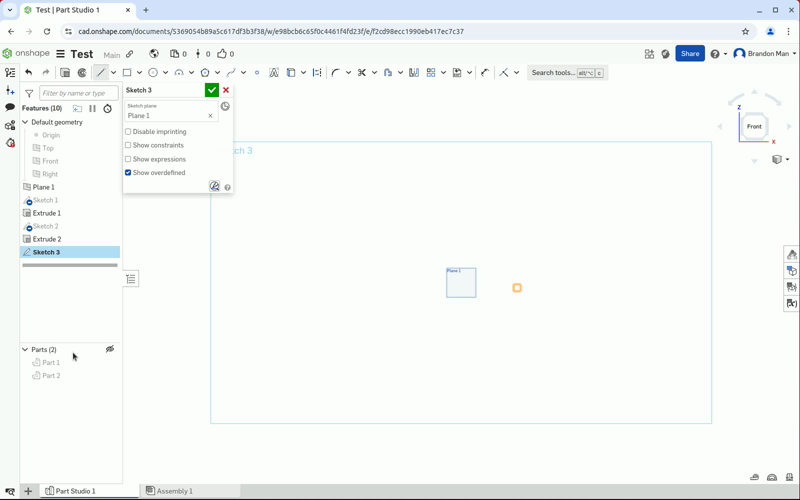
mouse_move(567, 291)
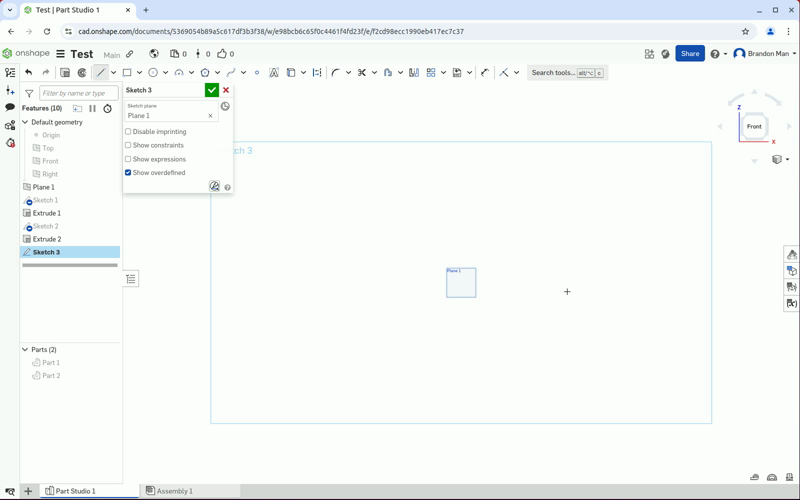
click(567, 291)
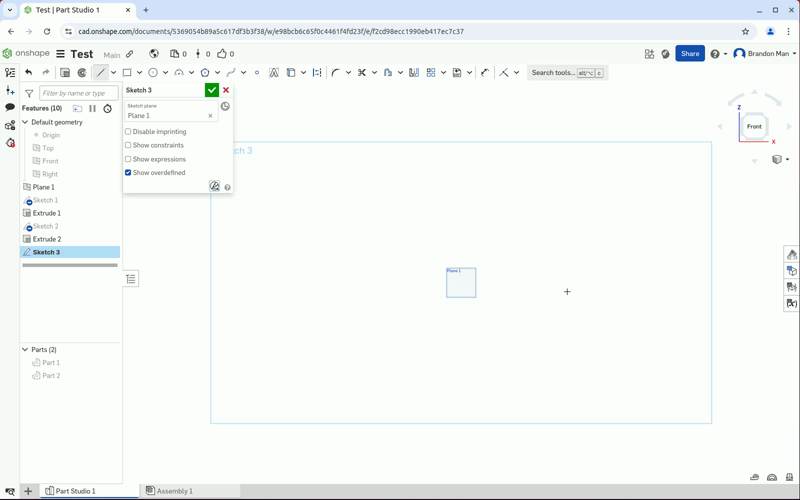
key_up(shift)
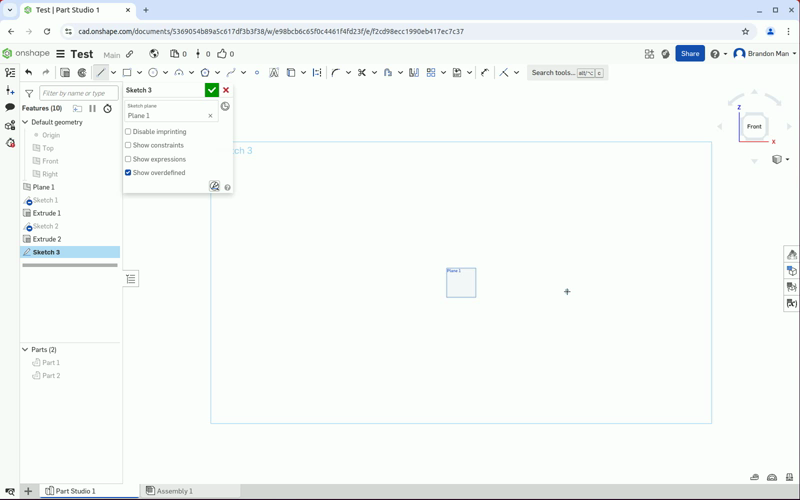
key_down(shift)
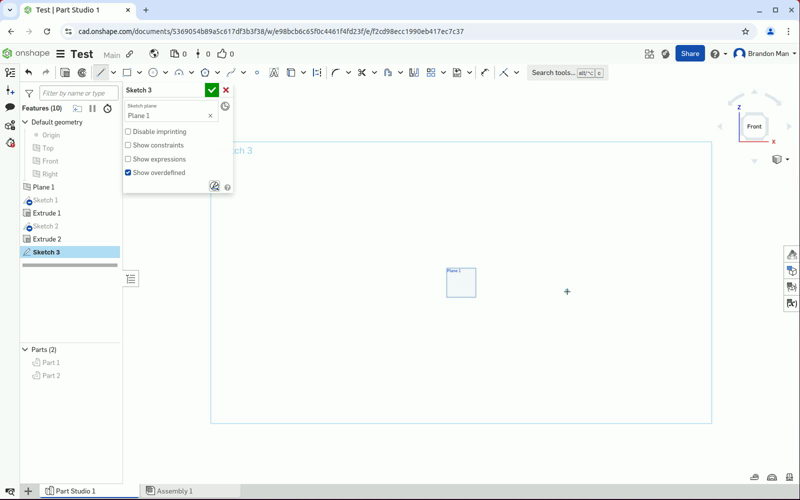
mouse_move(589, 291)
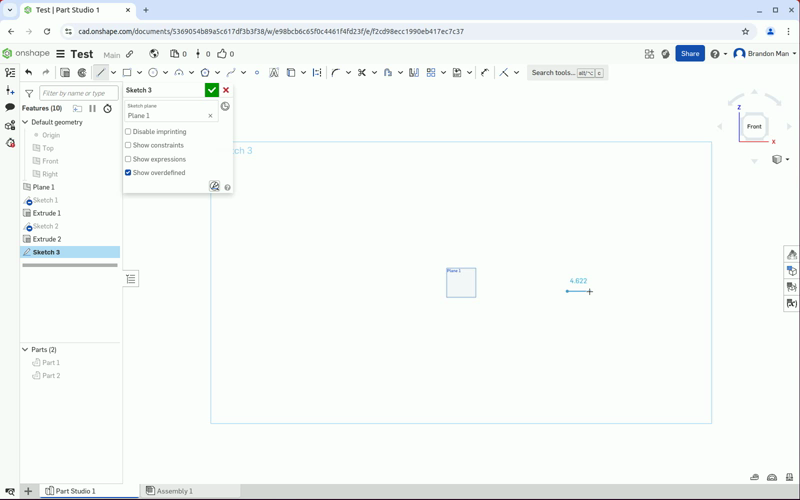
mouse_move(574, 291)
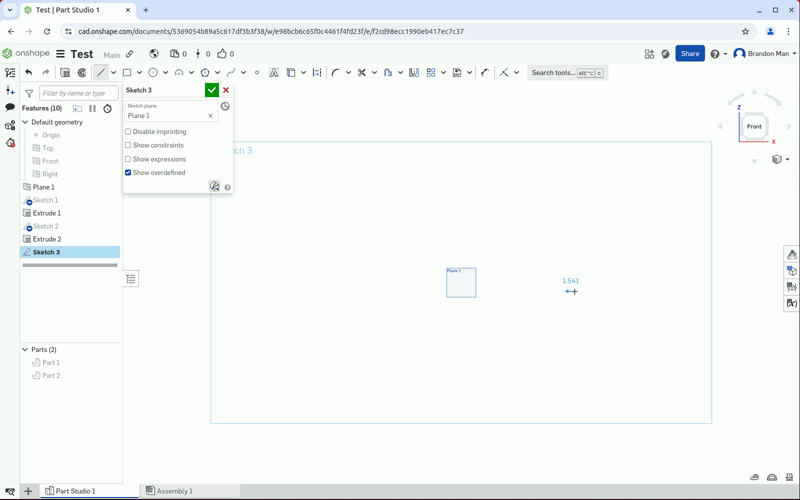
scroll(6)
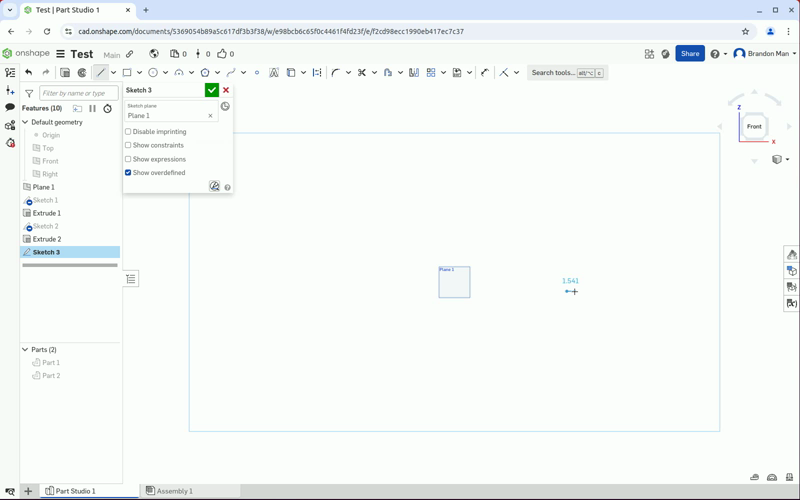
scroll(6)
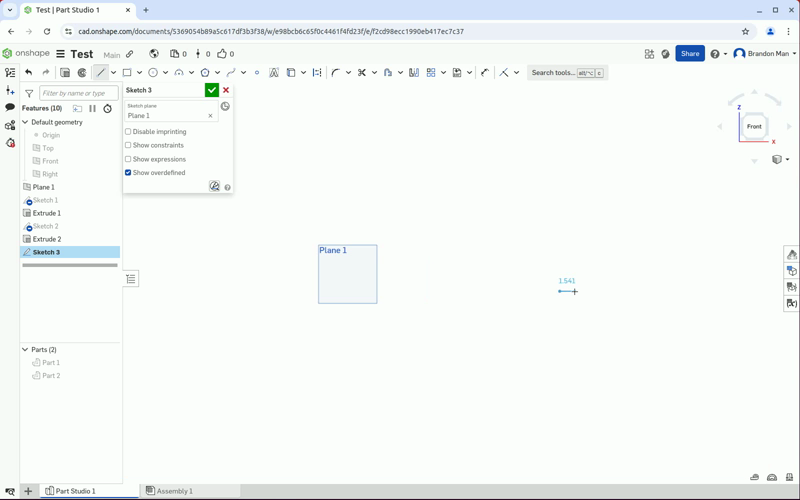
scroll(6)
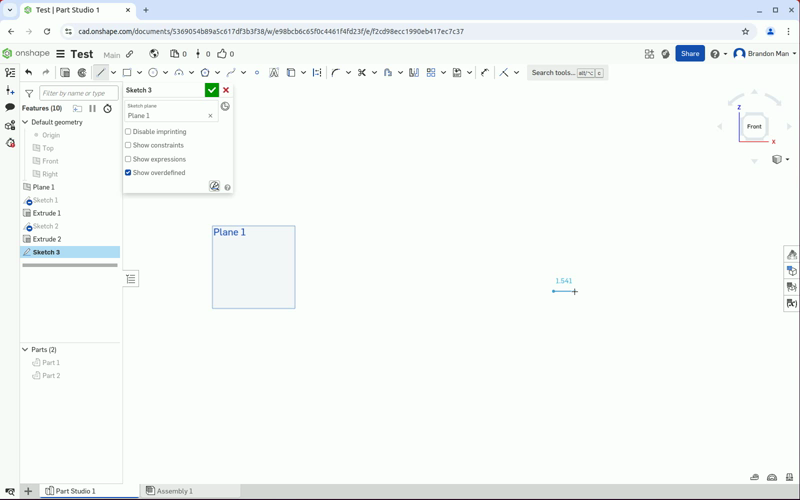
scroll(6)
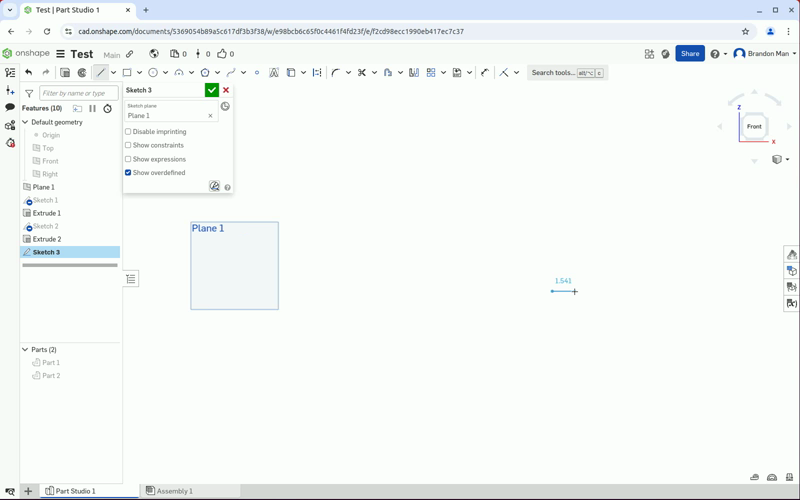
scroll(6)
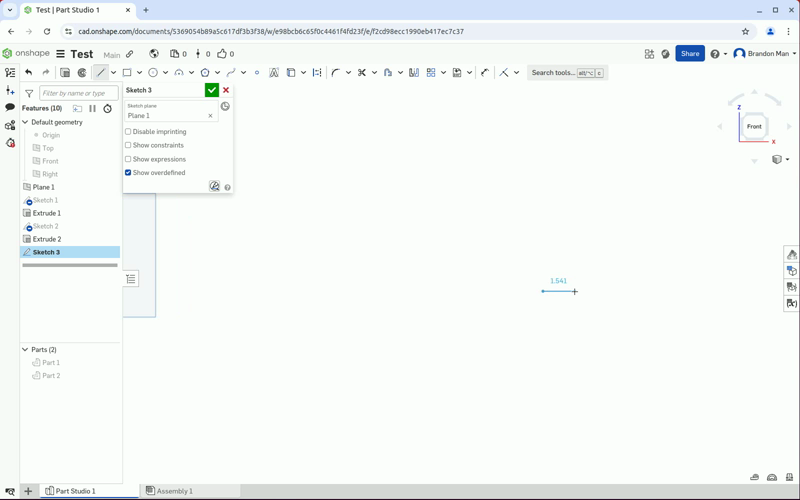
scroll(6)
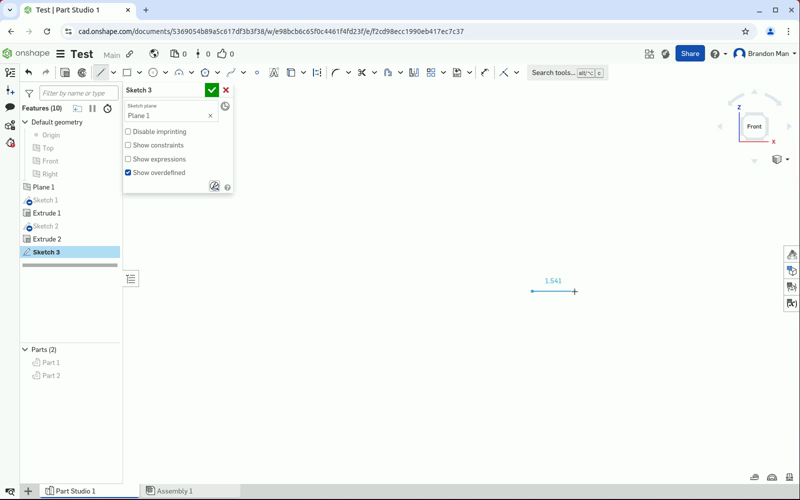
scroll(6)
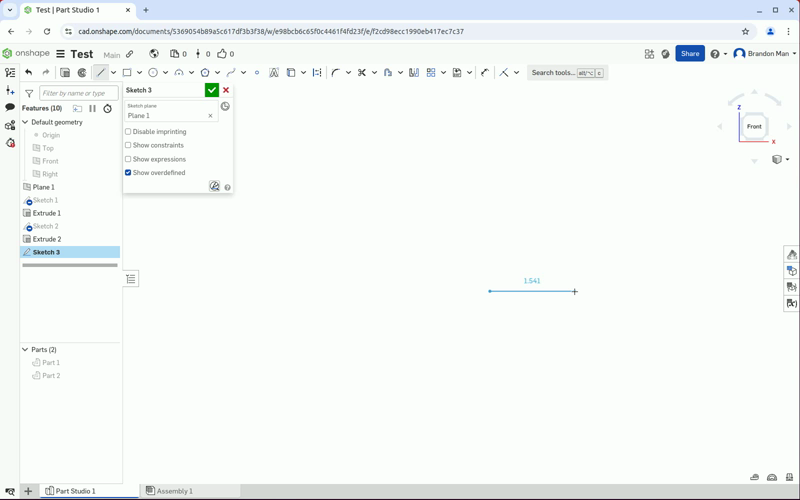
click(574, 291)
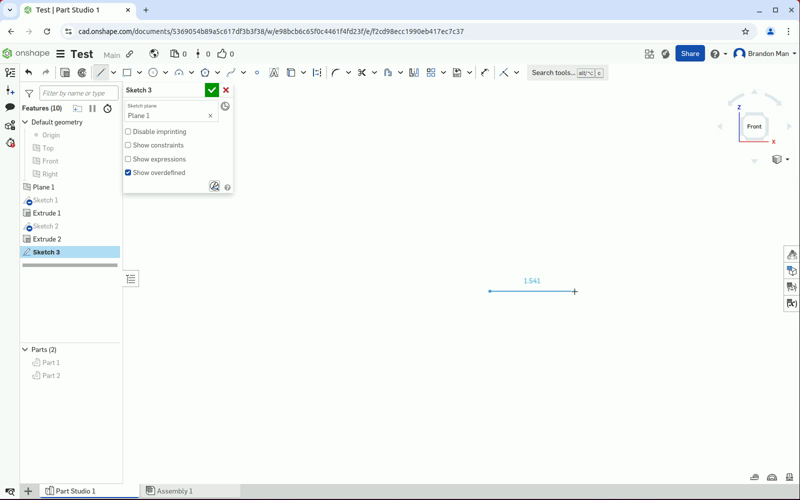
scroll(-6)
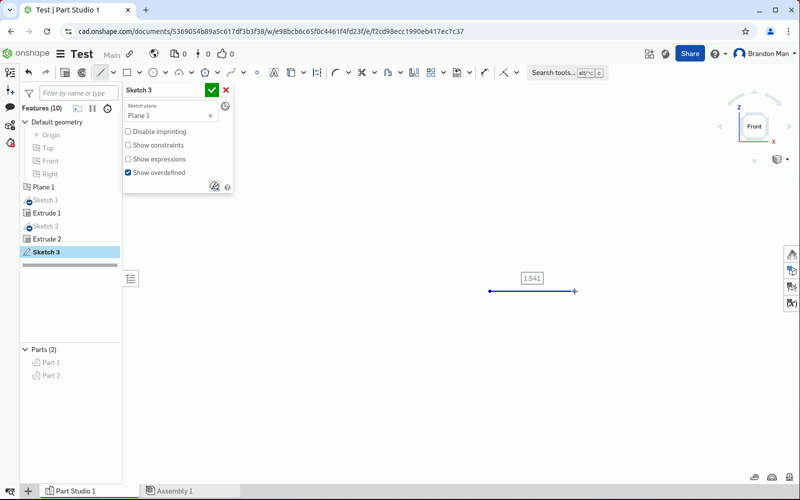
scroll(-6)
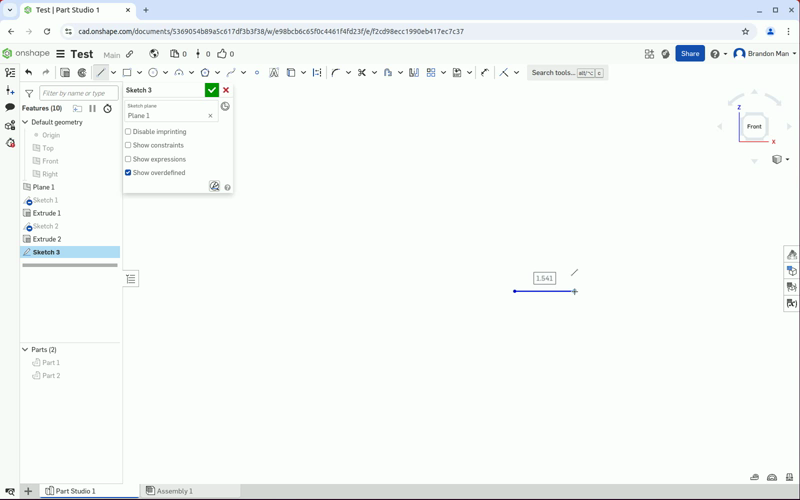
scroll(-6)
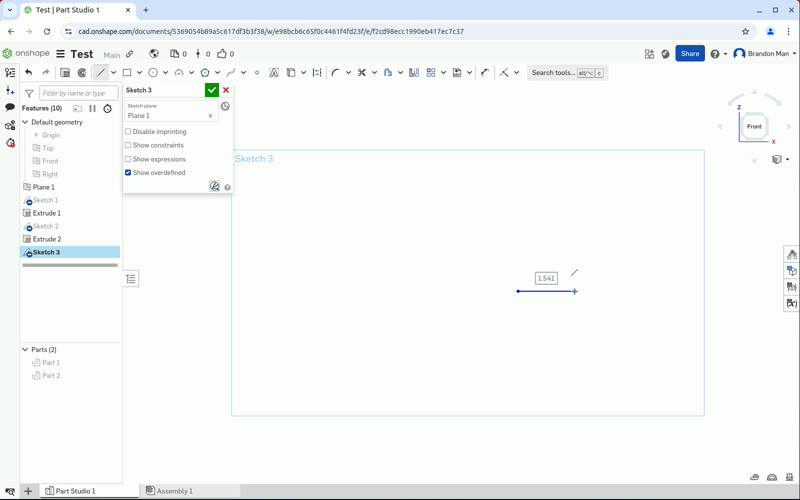
scroll(-6)
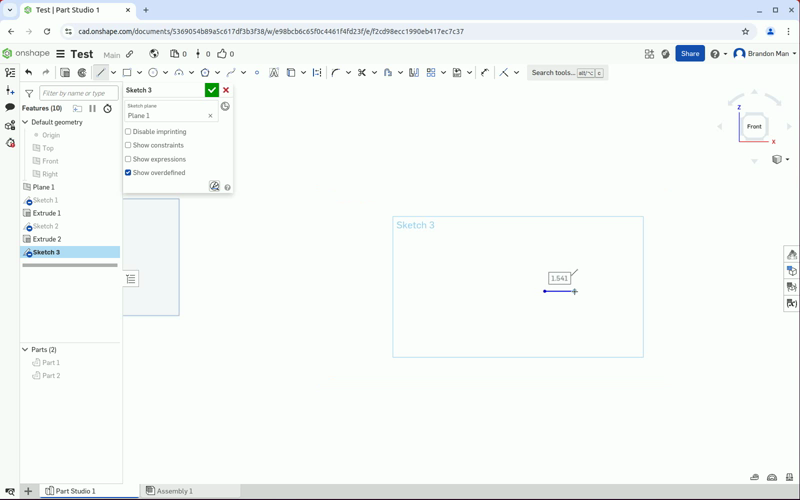
scroll(-6)
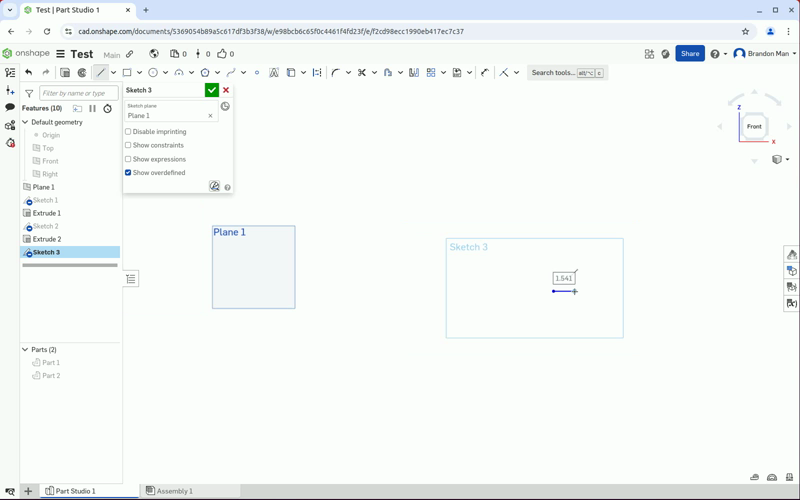
scroll(-6)
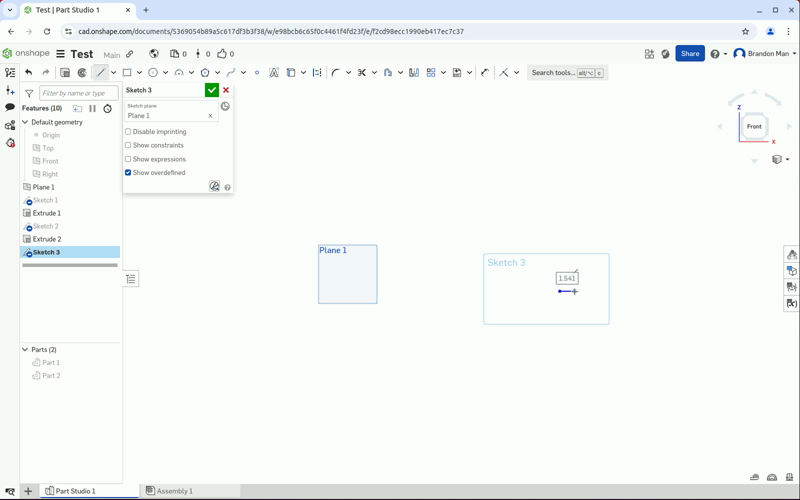
scroll(-6)
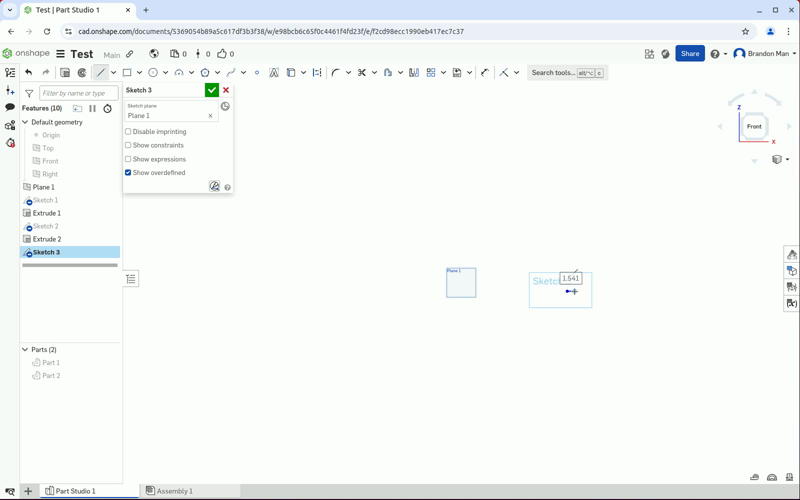
key_up(shift)
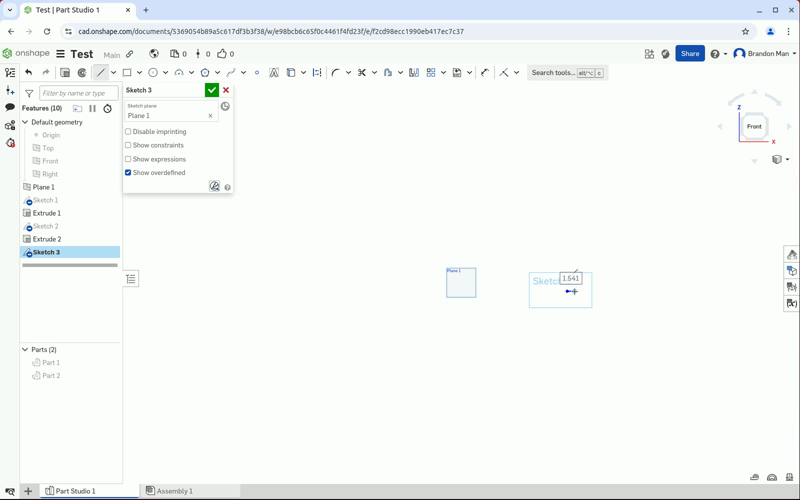
key_down(shift)
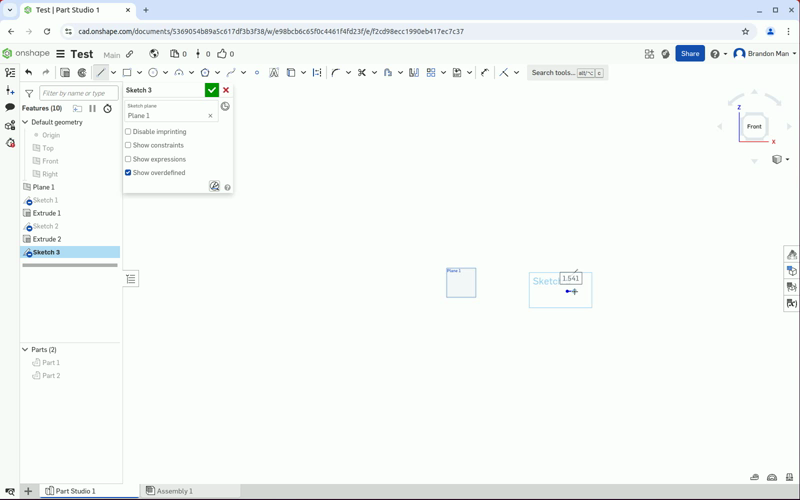
mouse_move(589, 291)
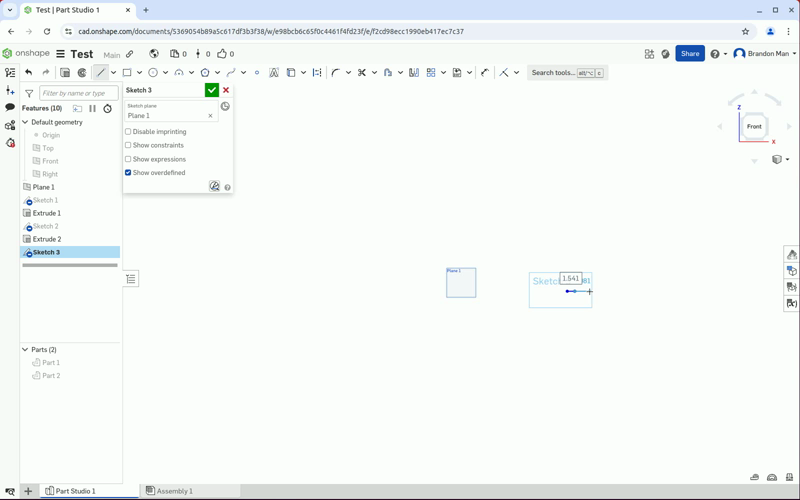
mouse_move(574, 284)
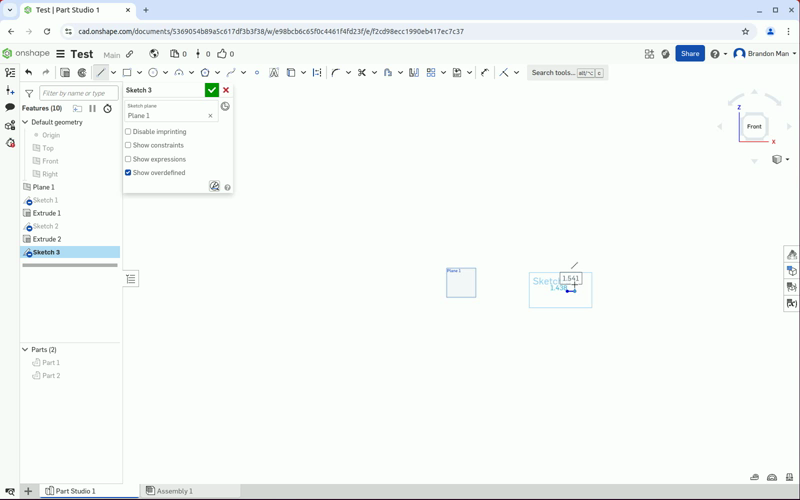
scroll(6)
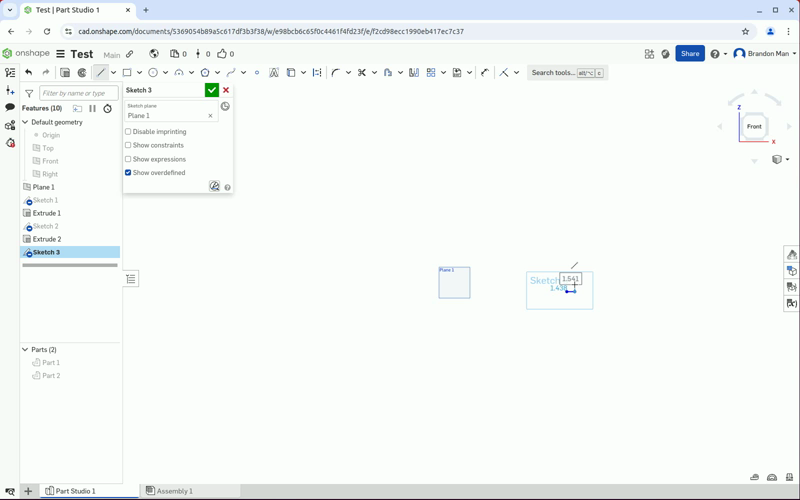
scroll(6)
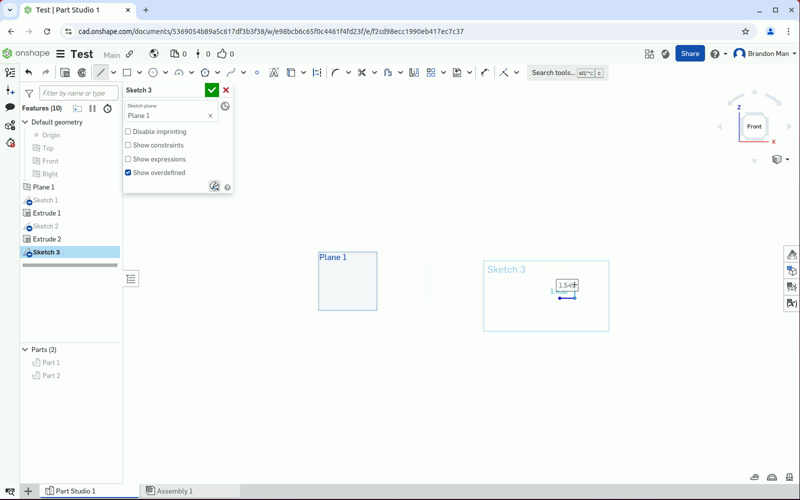
scroll(6)
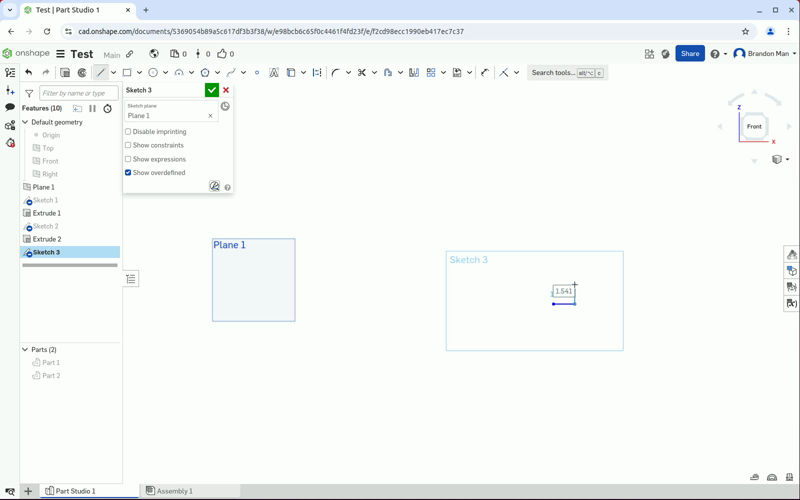
scroll(6)
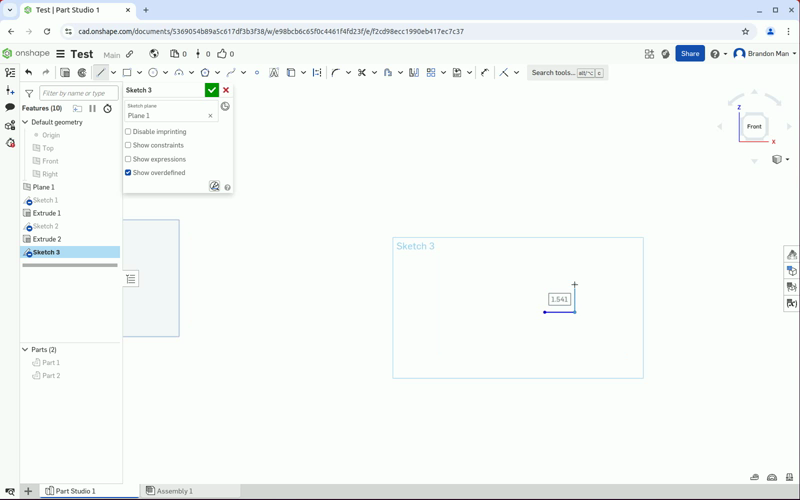
scroll(6)
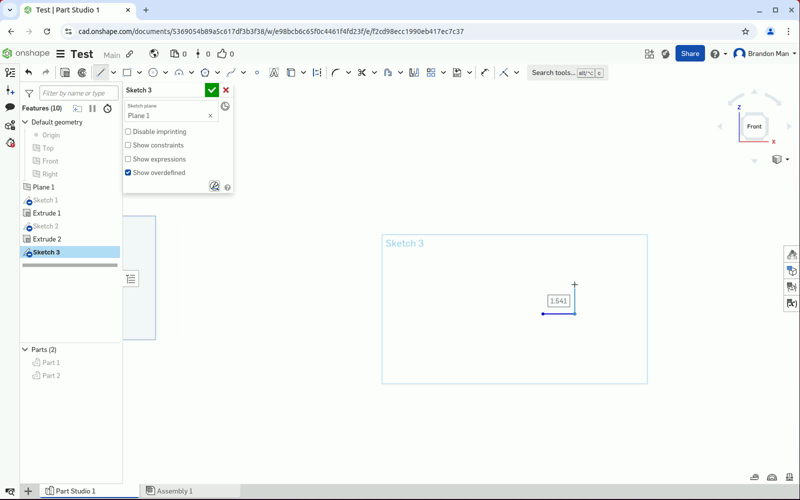
scroll(6)
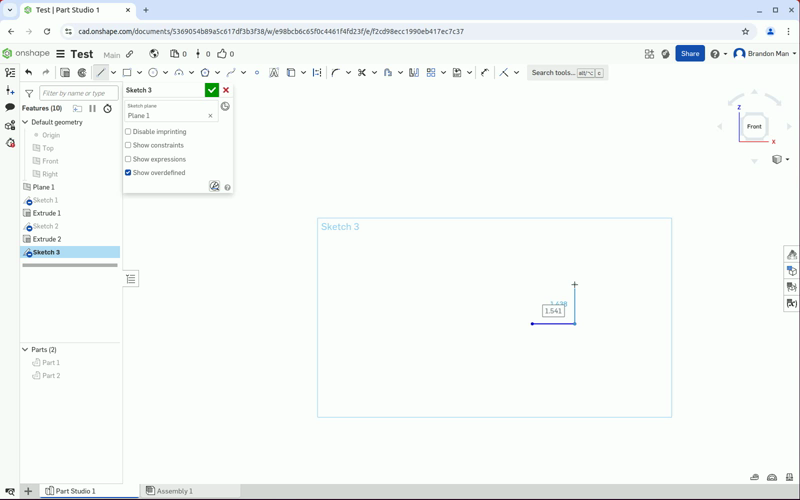
scroll(6)
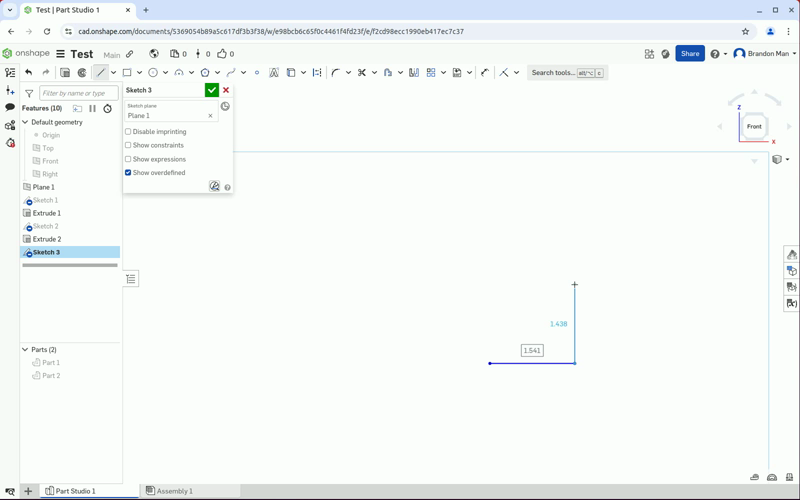
click(574, 284)
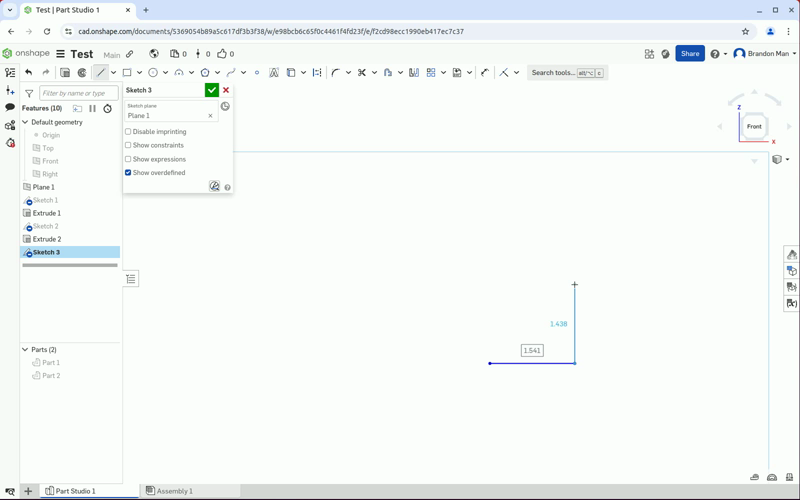
scroll(-6)
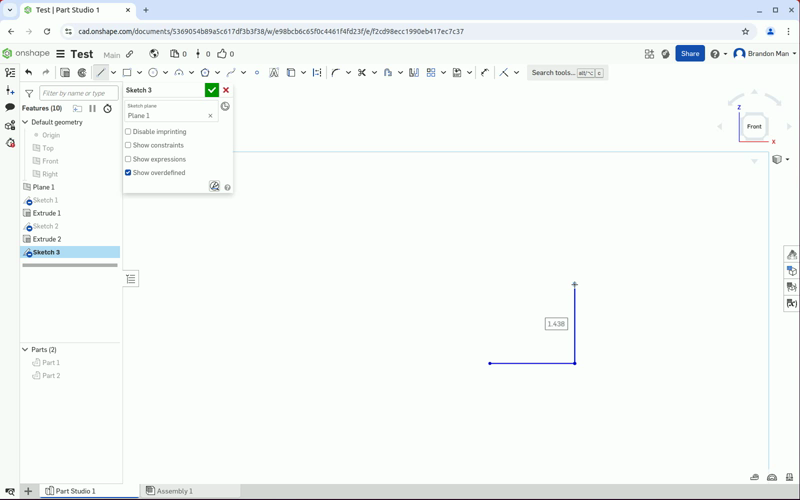
scroll(-6)
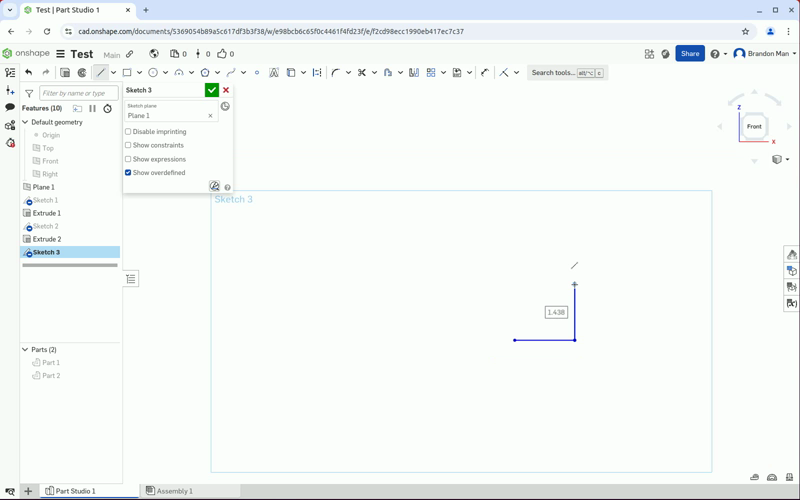
scroll(-6)
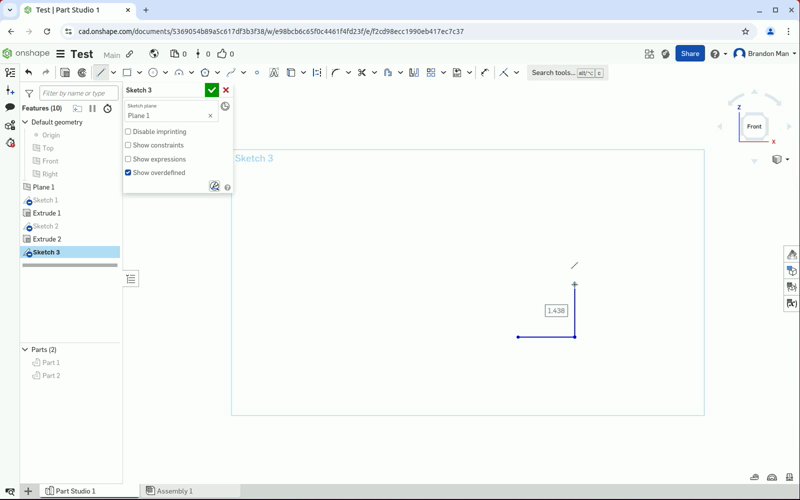
scroll(-6)
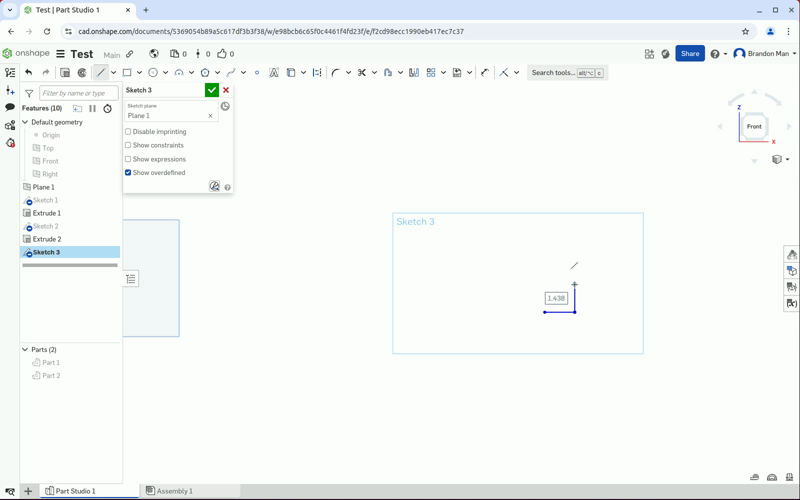
scroll(-6)
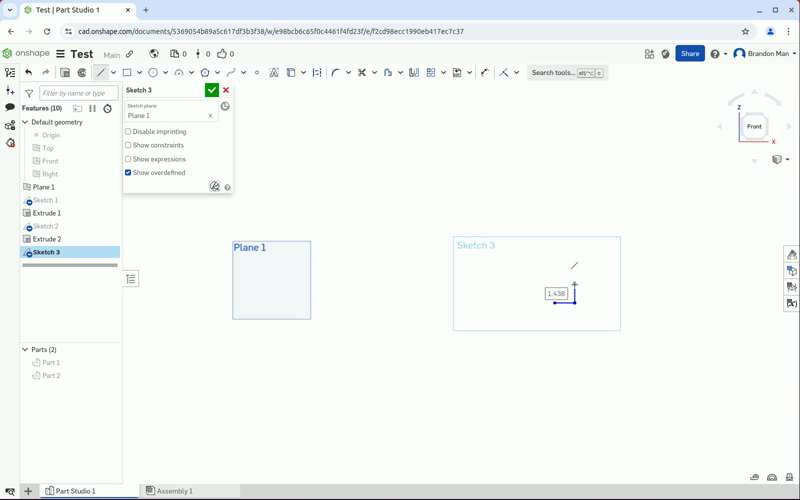
scroll(-6)
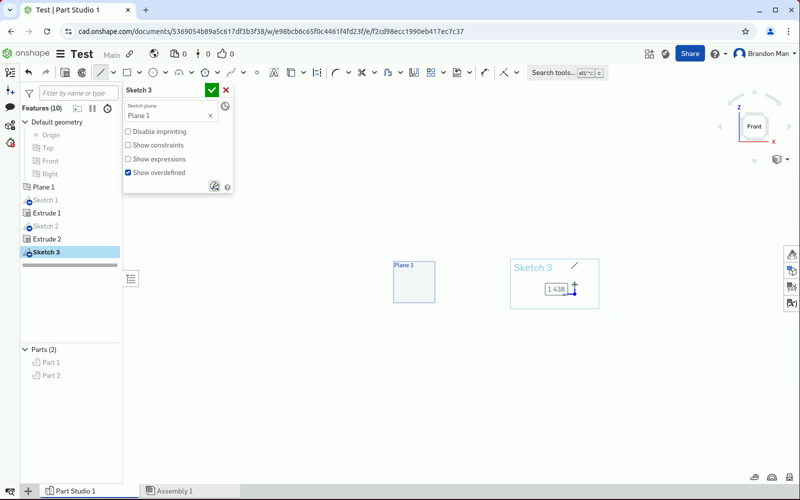
scroll(-6)
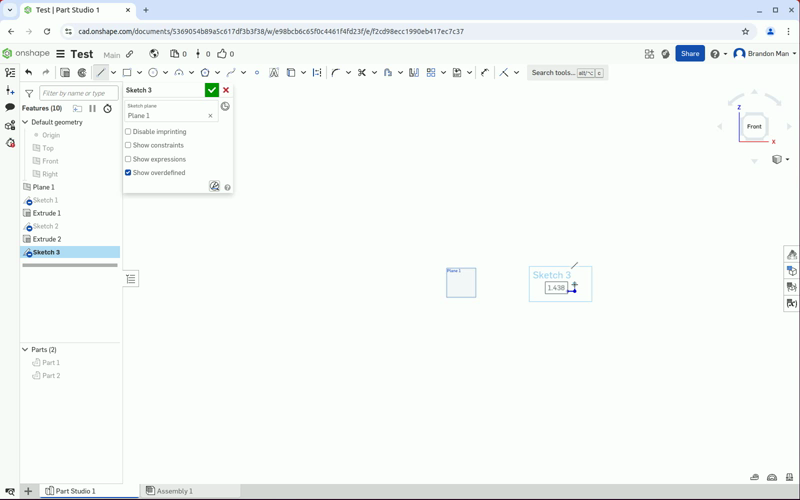
key_up(shift)
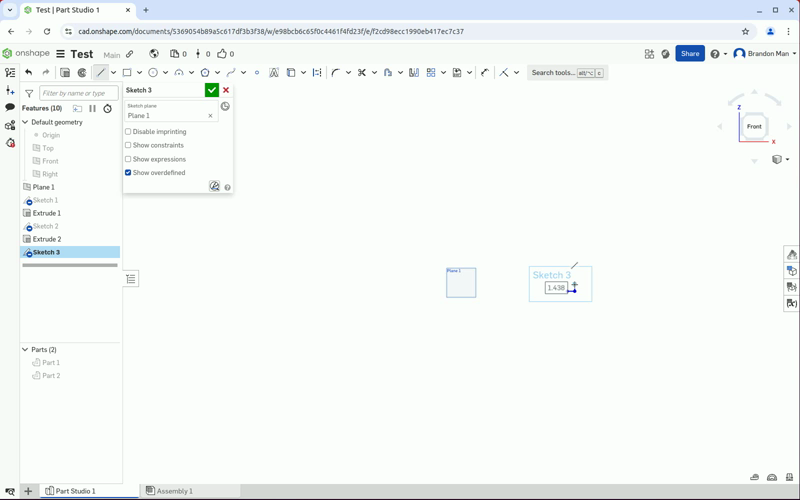
key_down(shift)
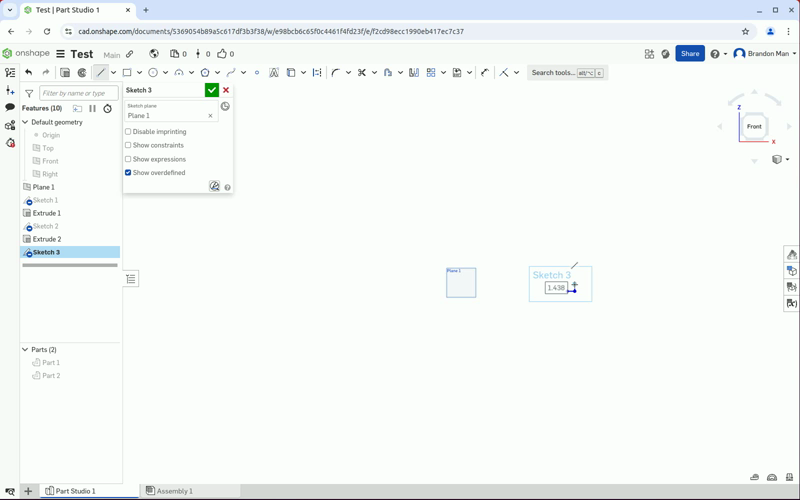
mouse_move(589, 284)
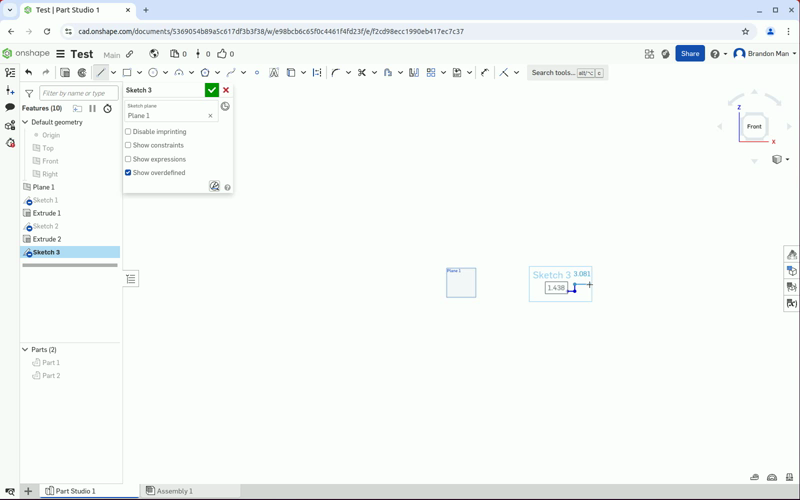
mouse_move(567, 284)
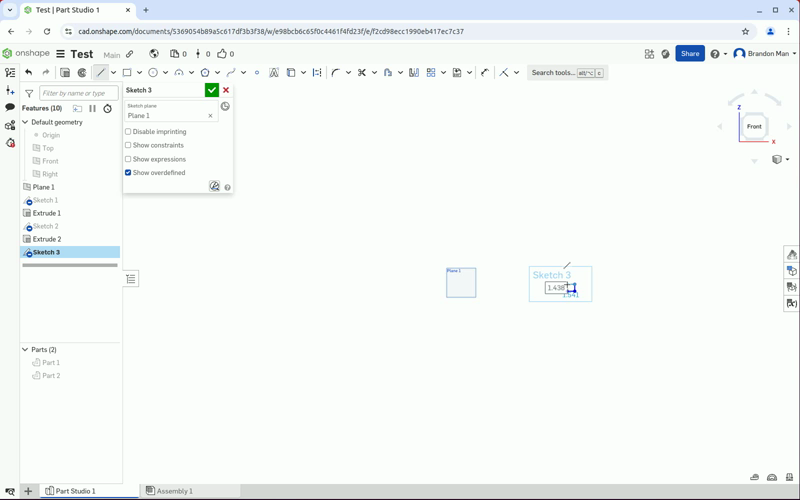
scroll(6)
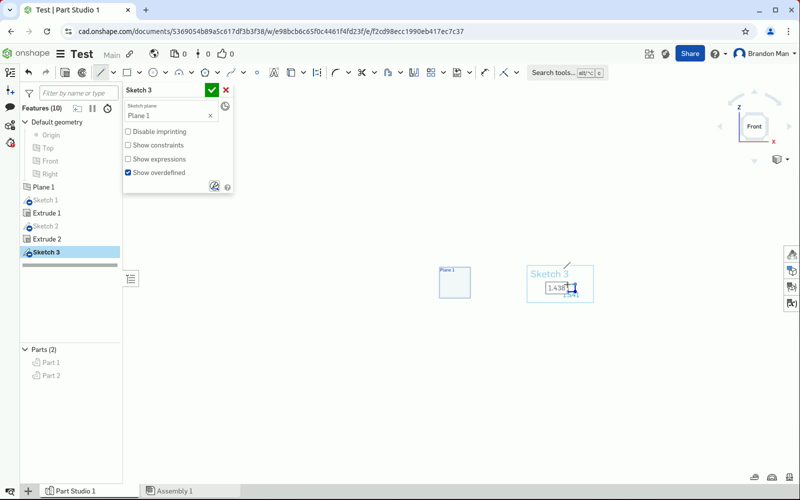
scroll(6)
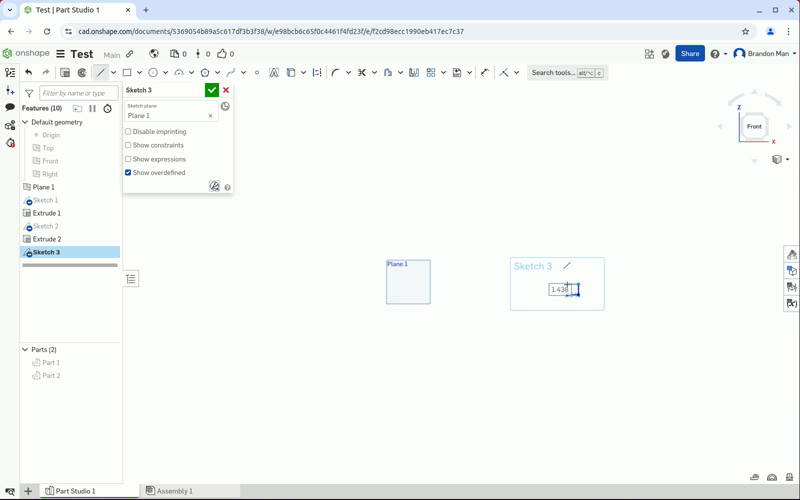
scroll(6)
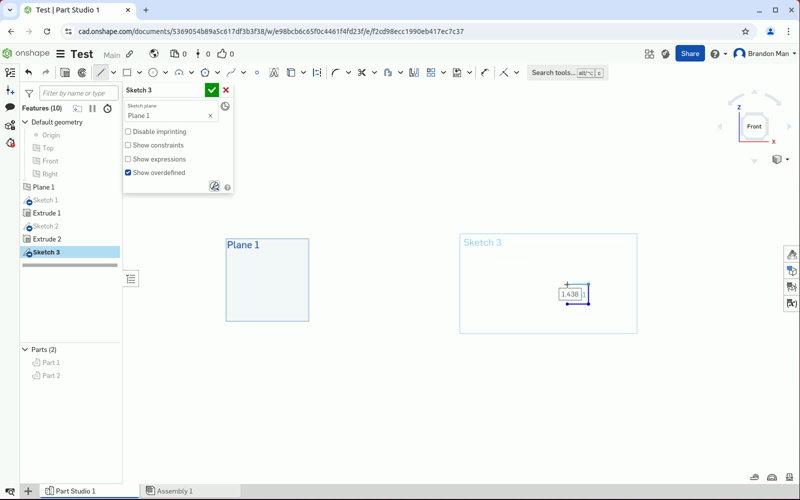
scroll(6)
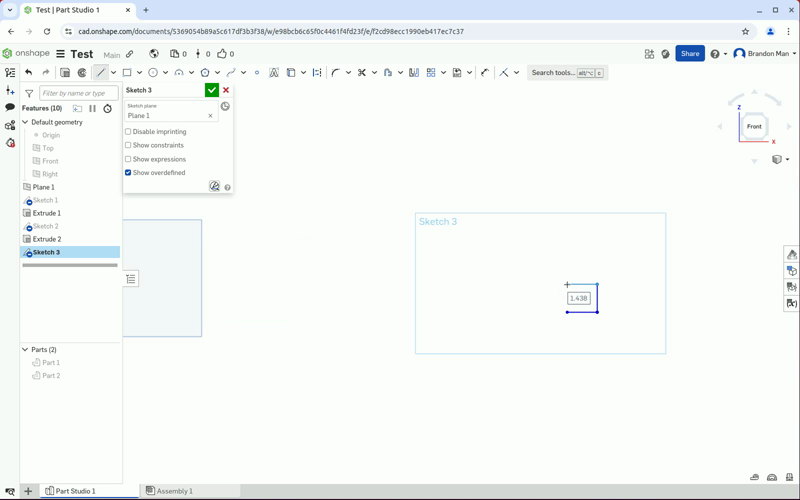
scroll(6)
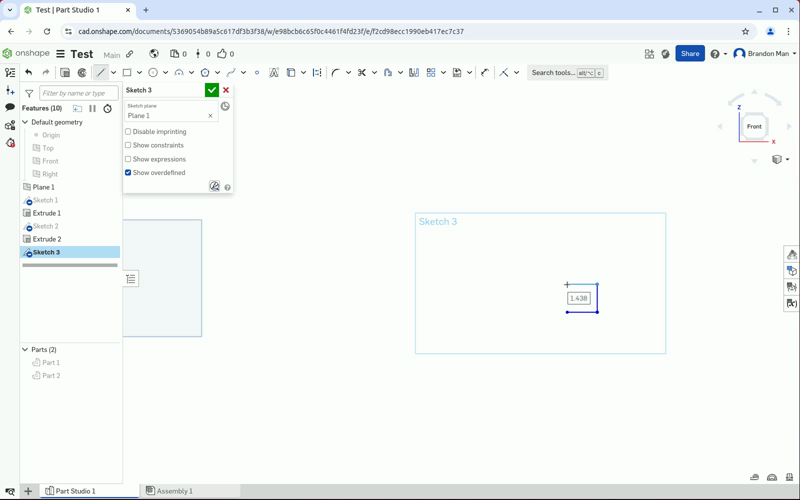
scroll(6)
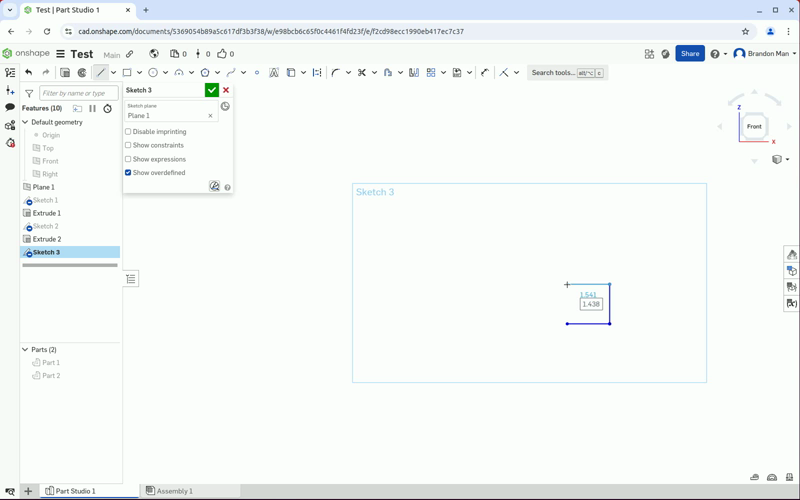
scroll(6)
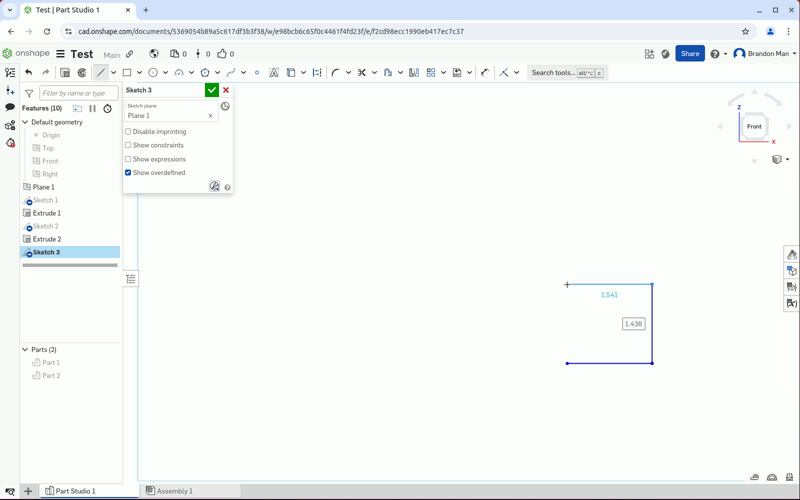
click(567, 284)
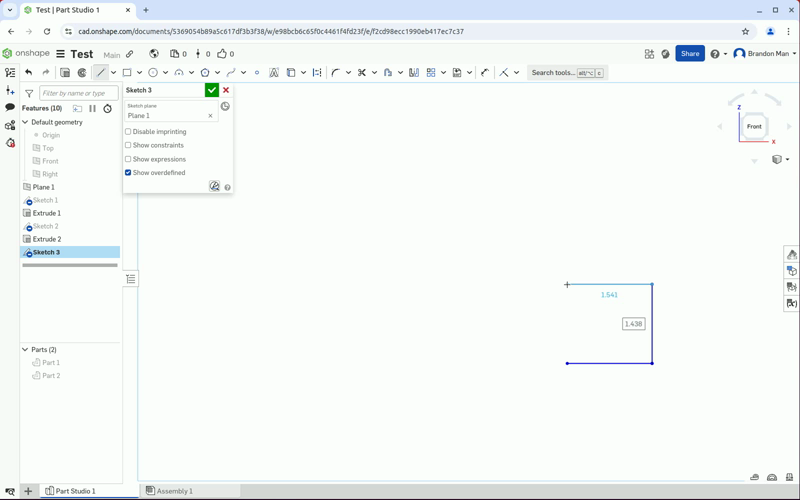
scroll(-6)
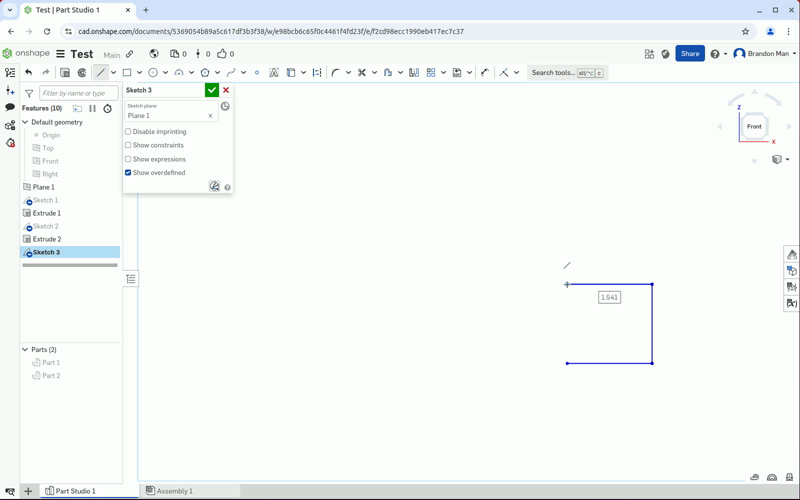
scroll(-6)
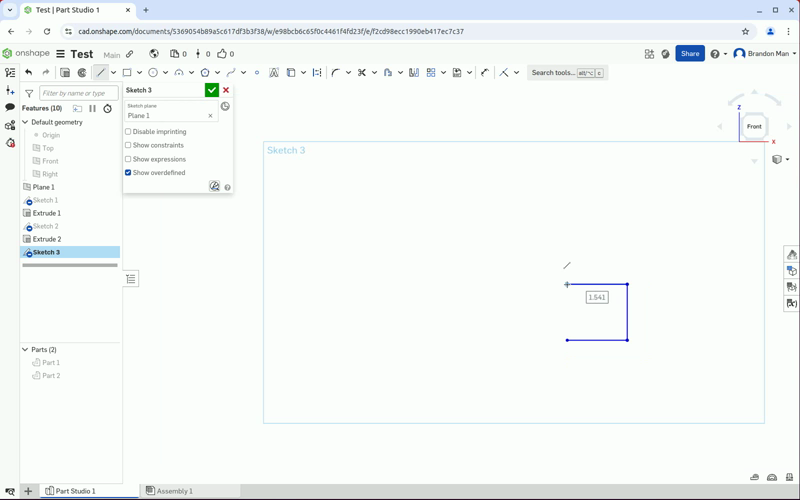
scroll(-6)
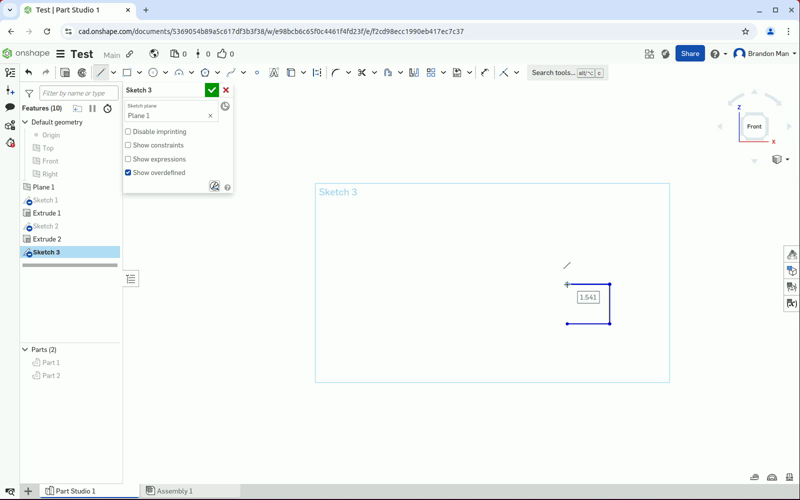
scroll(-6)
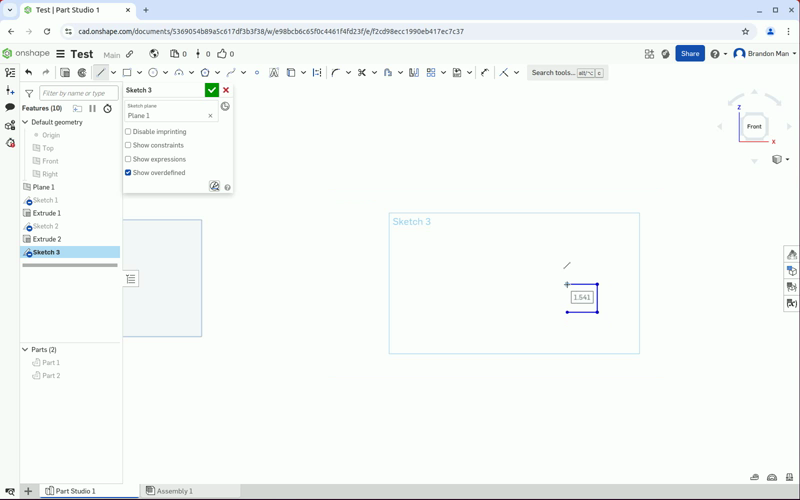
scroll(-6)
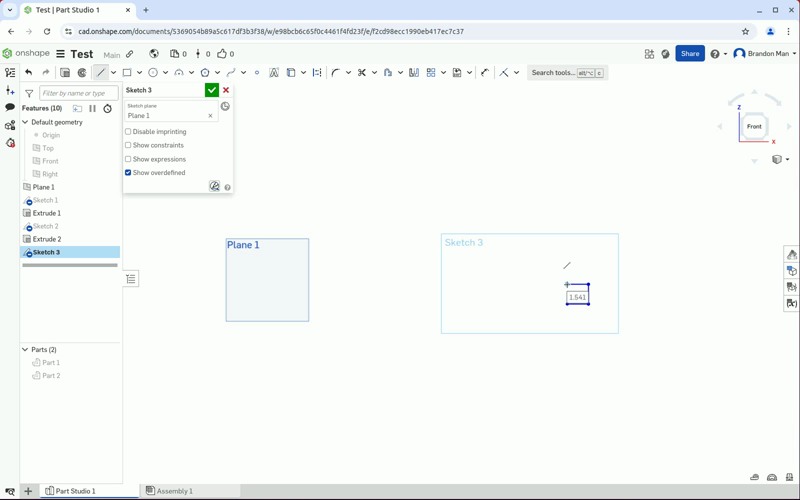
scroll(-6)
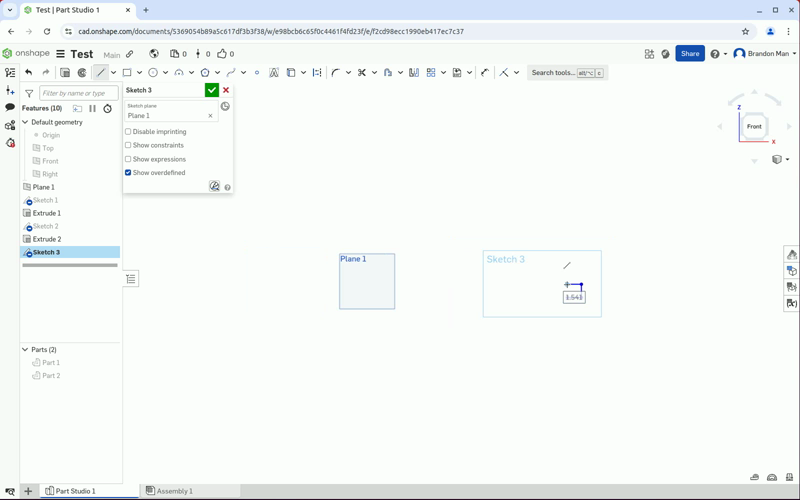
scroll(-6)
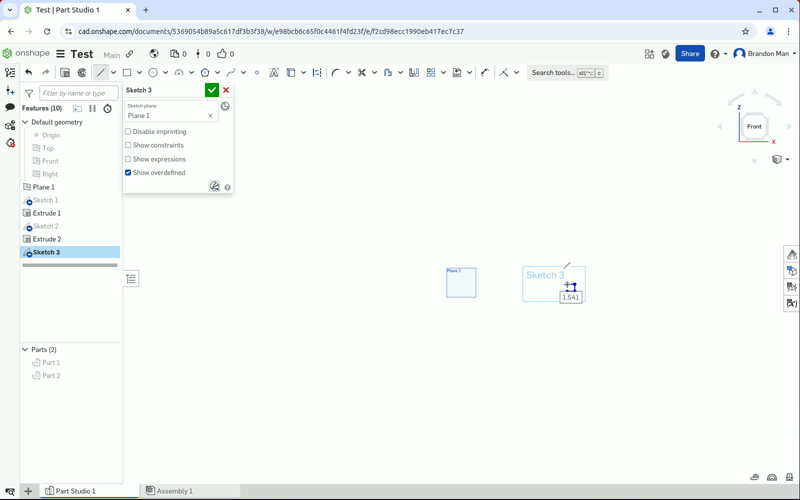
key_up(shift)
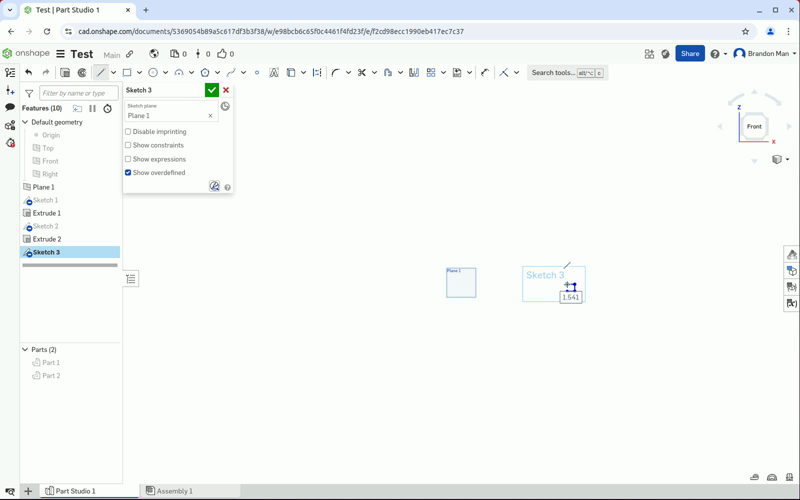
mouse_move(589, 284)
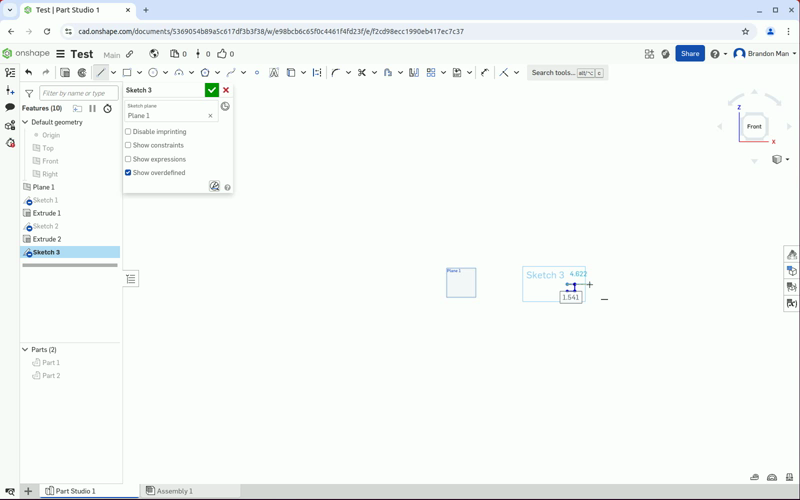
key_down(shift)
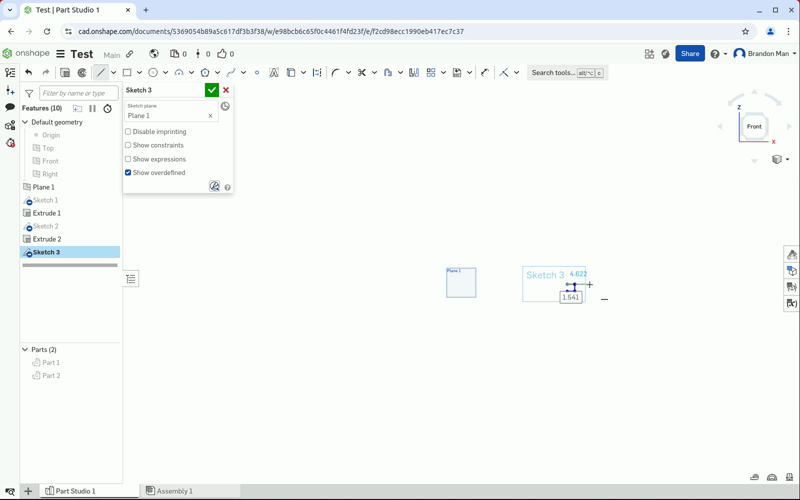
mouse_move(567, 291)
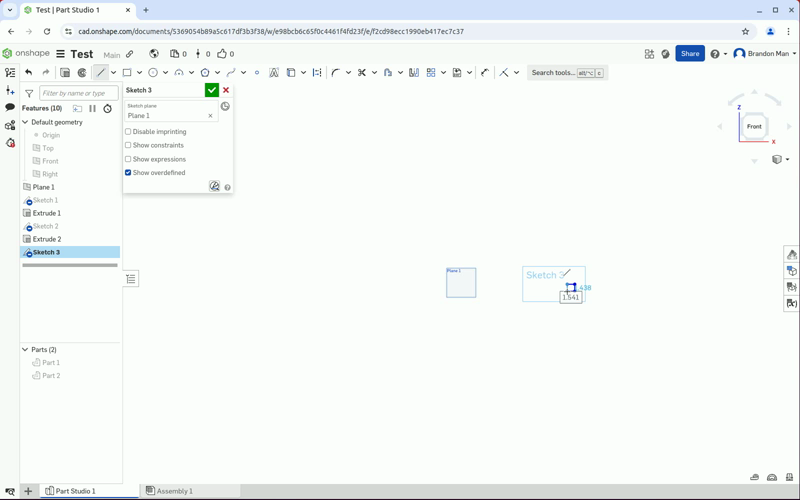
scroll(6)
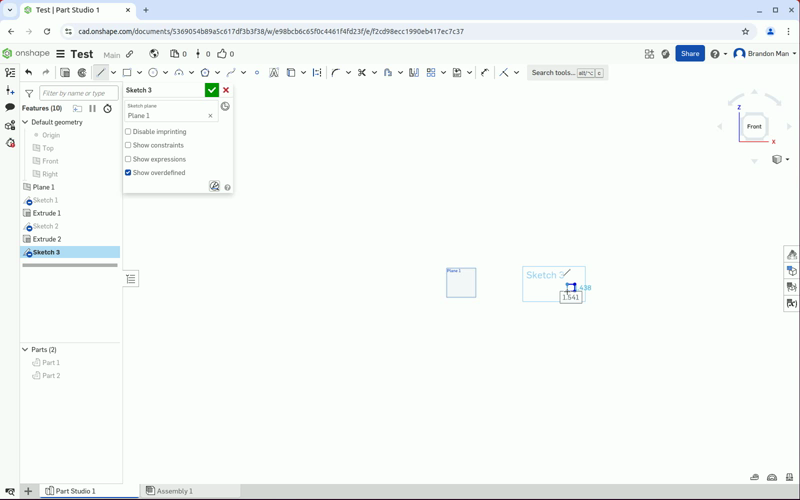
scroll(6)
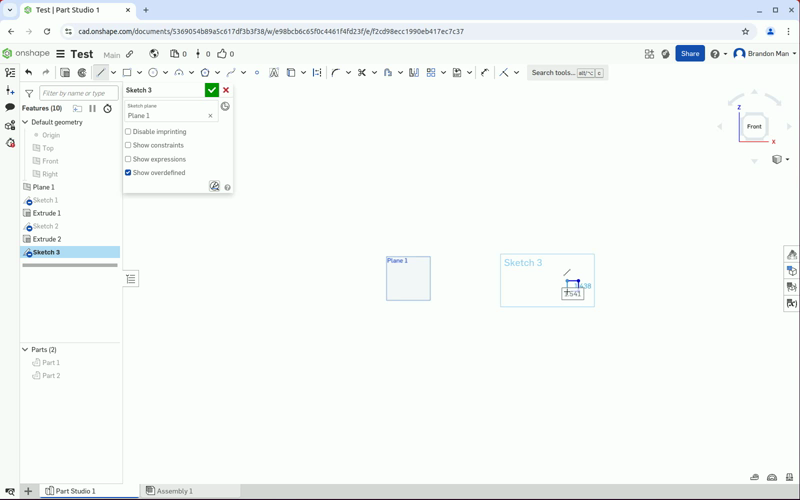
scroll(6)
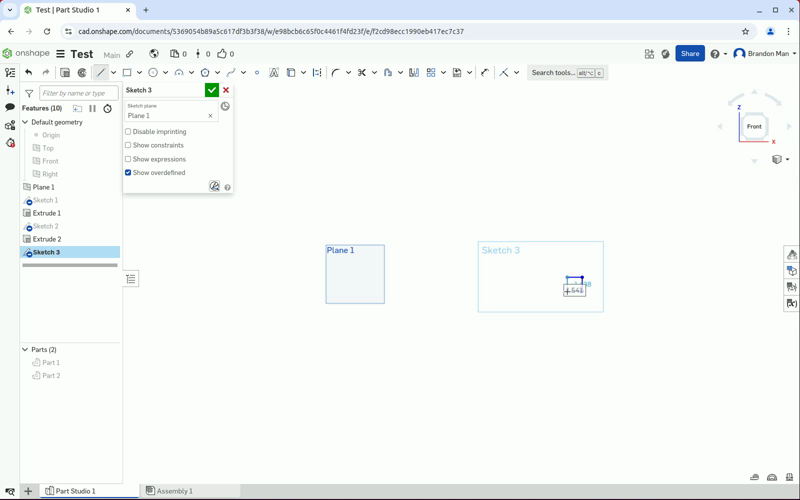
scroll(6)
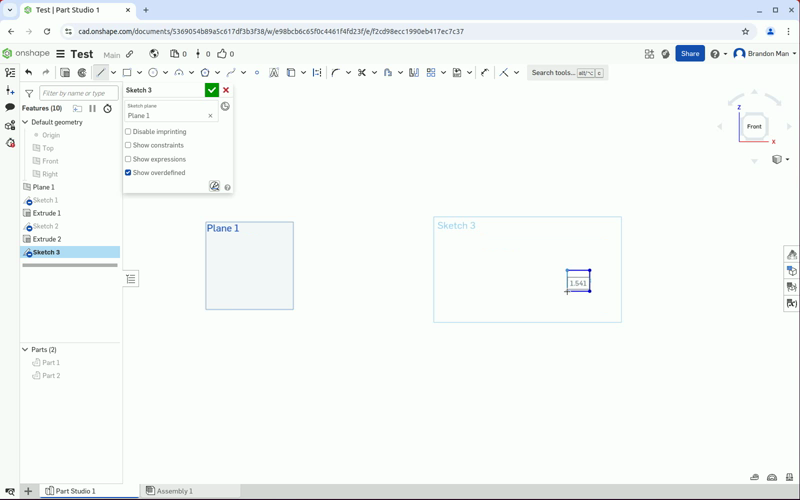
scroll(6)
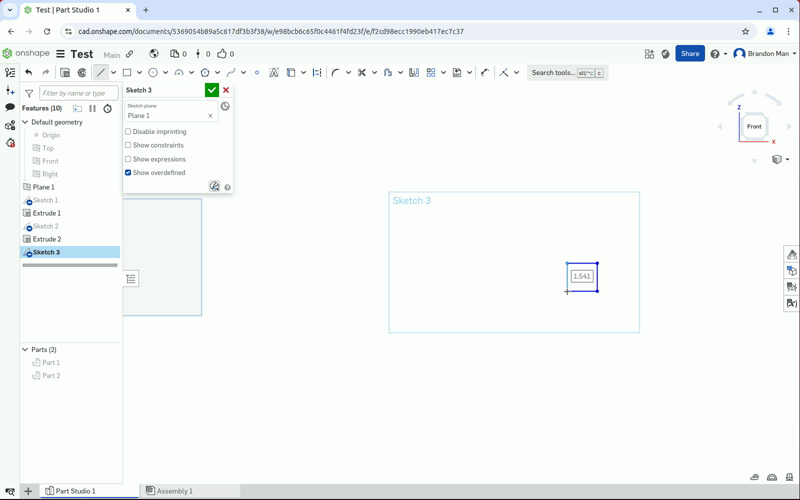
scroll(6)
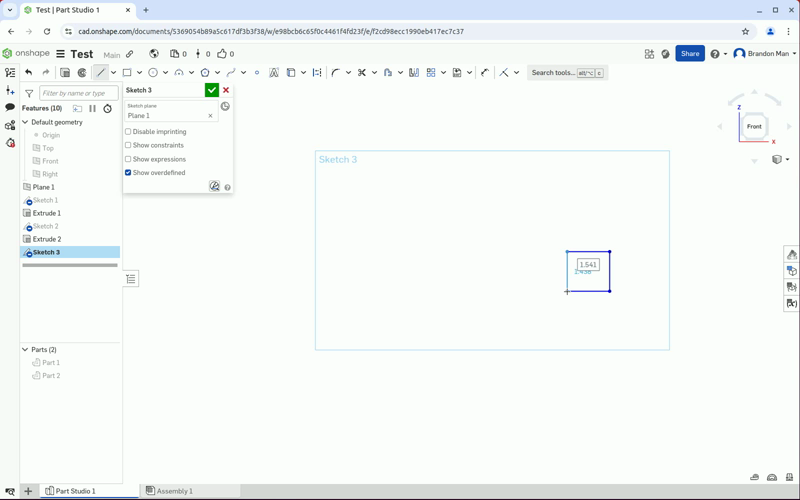
scroll(6)
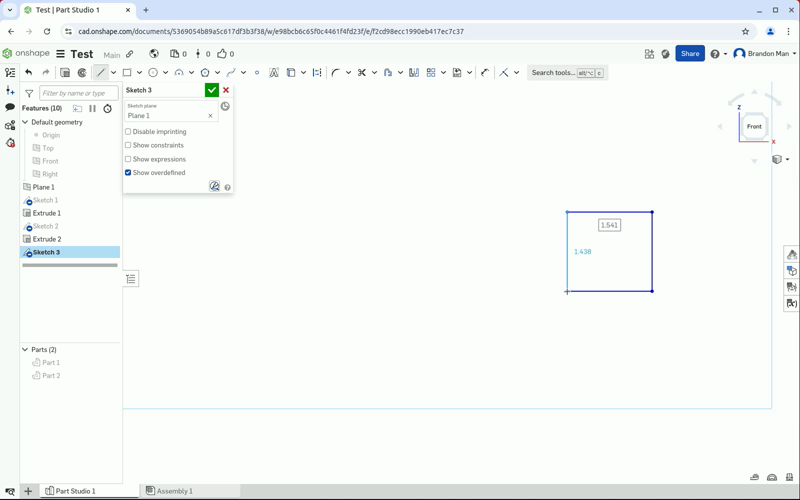
key_up(shift)
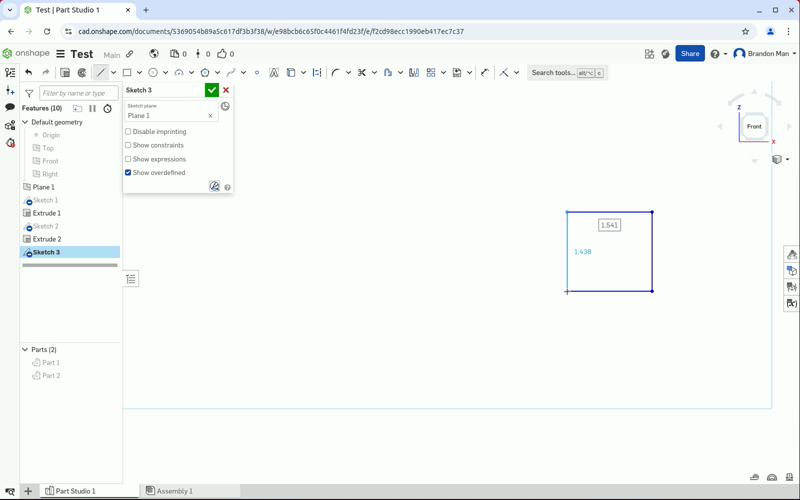
click(567, 291)
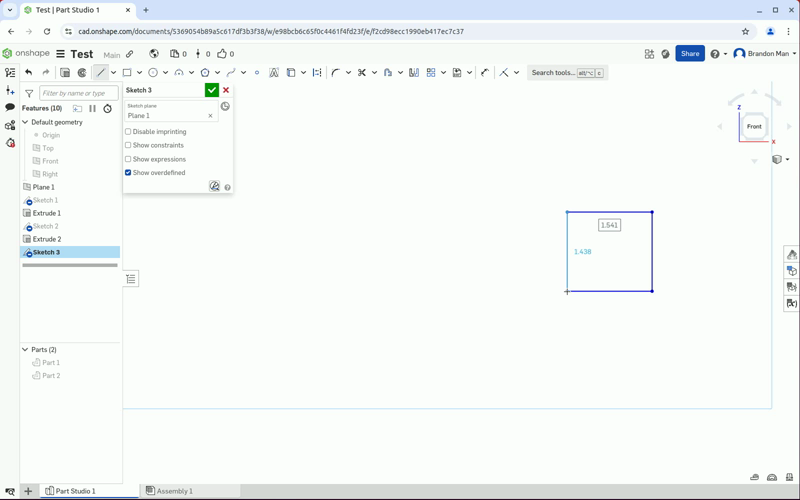
scroll(-6)
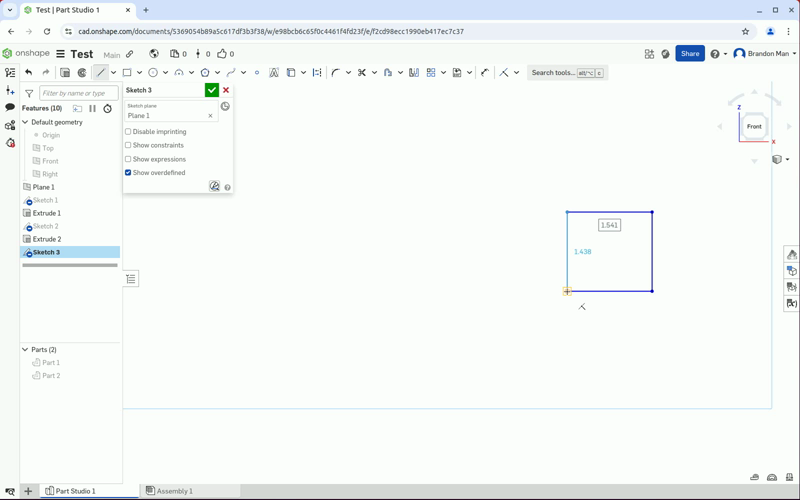
scroll(-6)
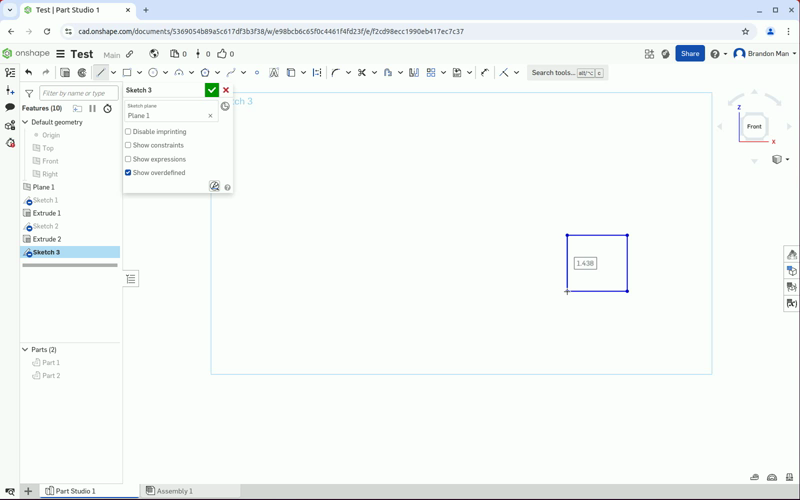
scroll(-6)
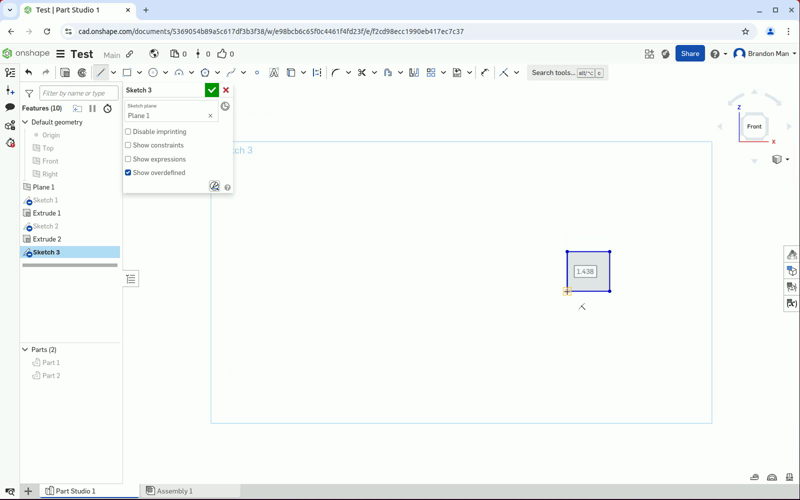
scroll(-6)
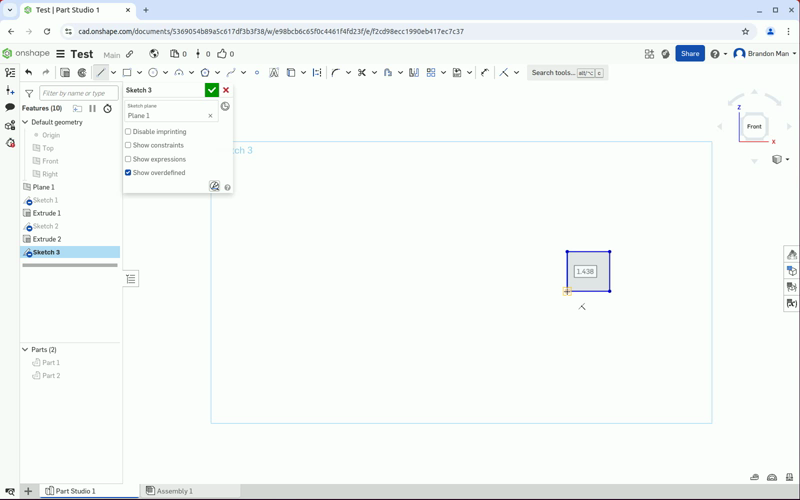
scroll(-6)
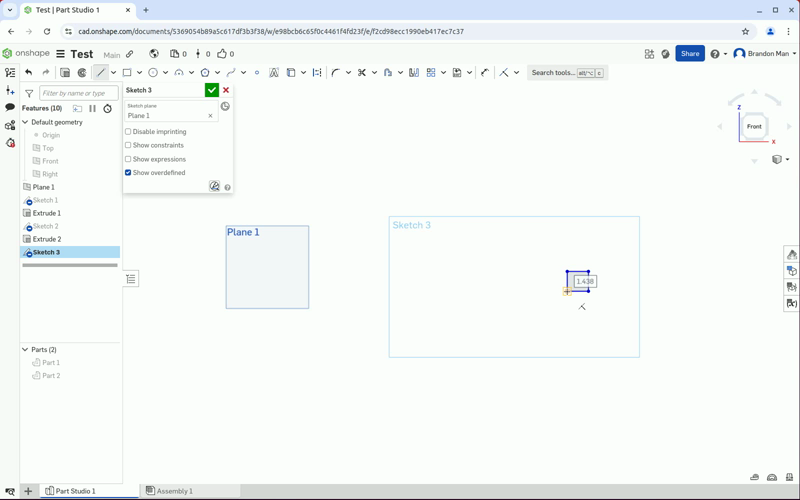
scroll(-6)
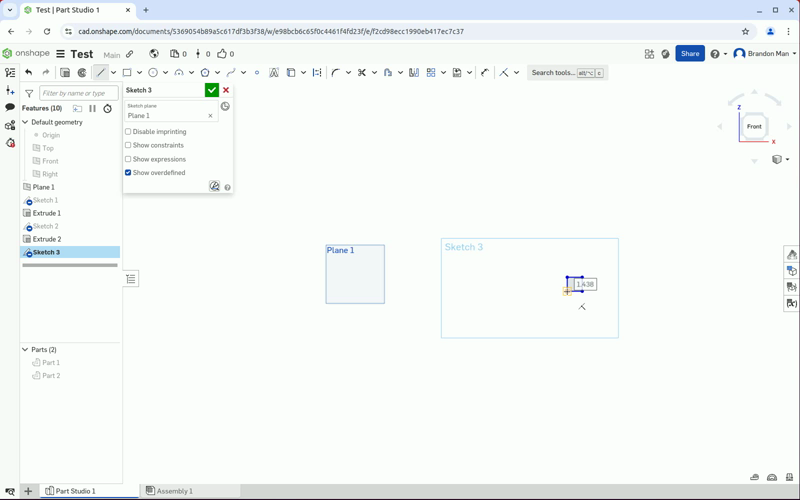
scroll(-6)
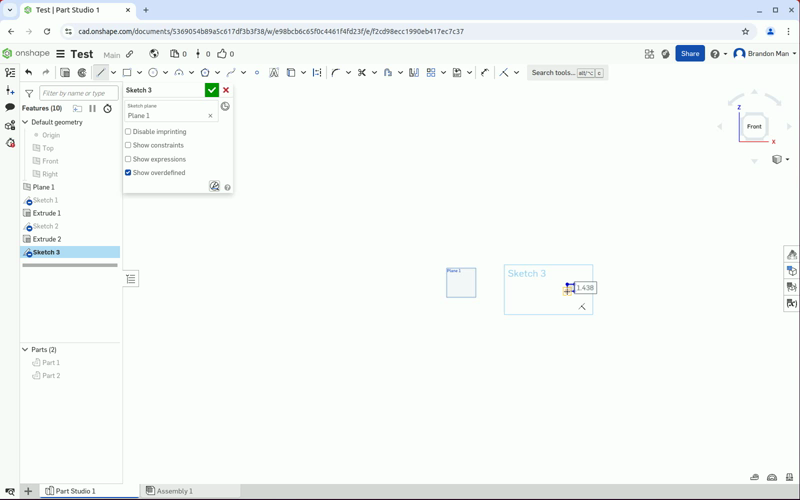
key(esc)
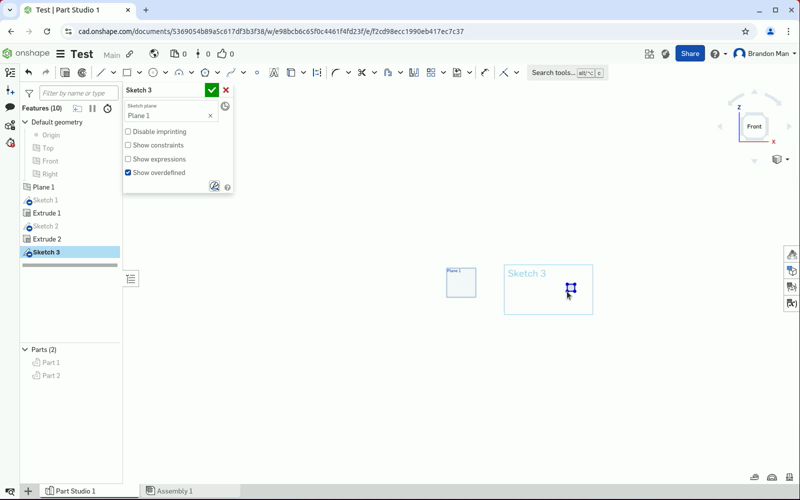
mouse_move(570, 290)
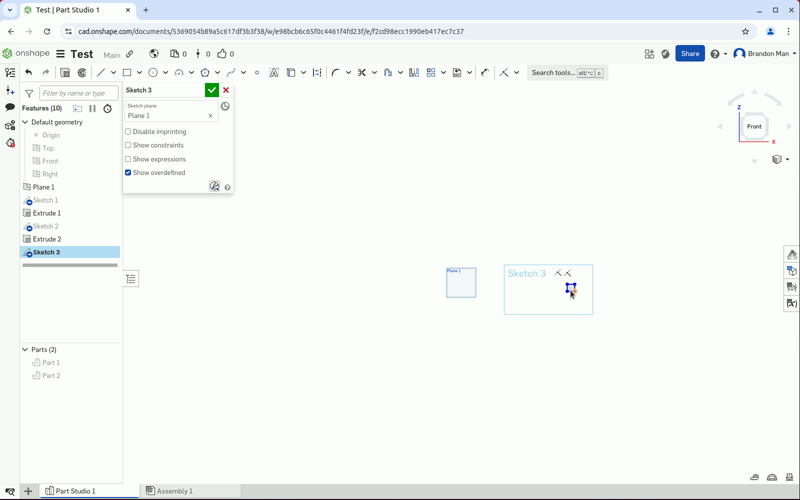
scroll(6)
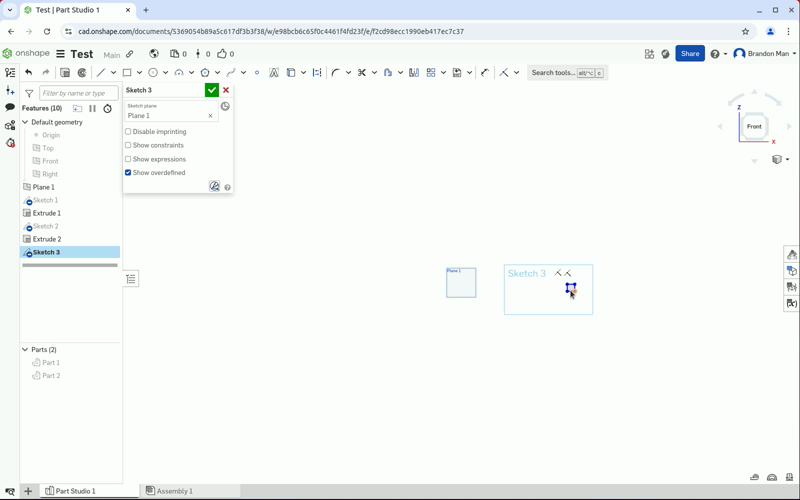
scroll(6)
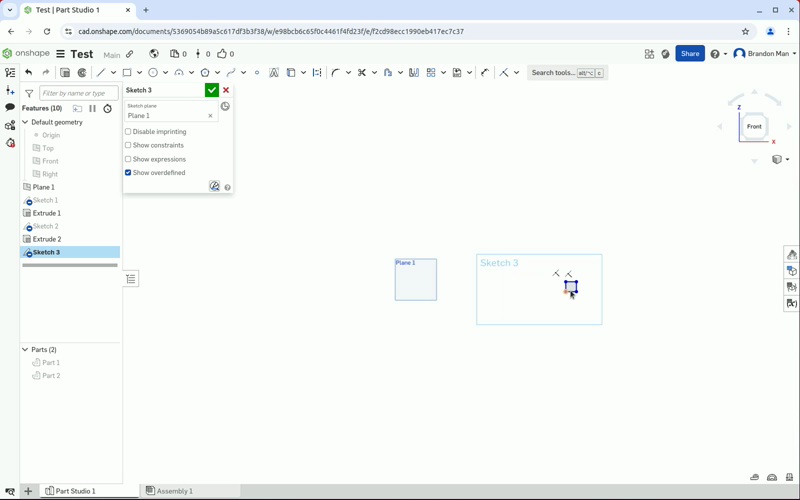
scroll(6)
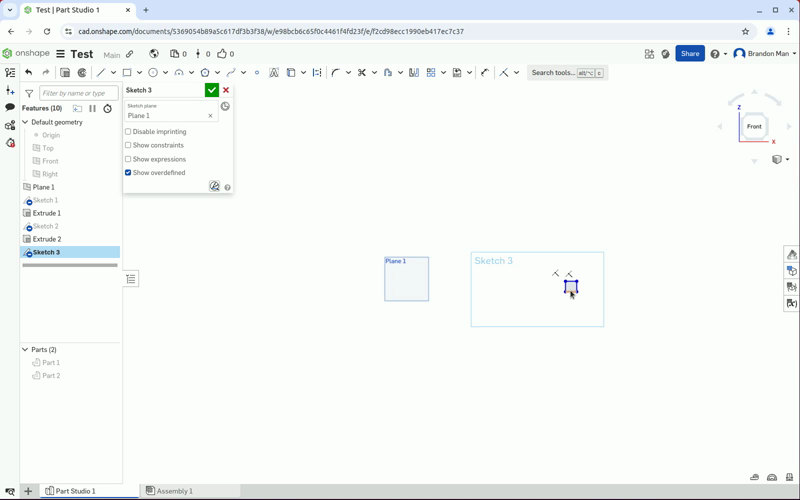
scroll(6)
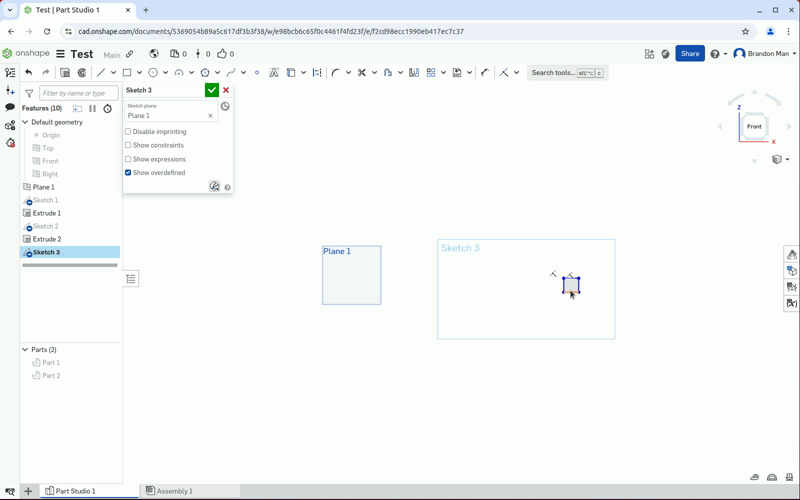
scroll(6)
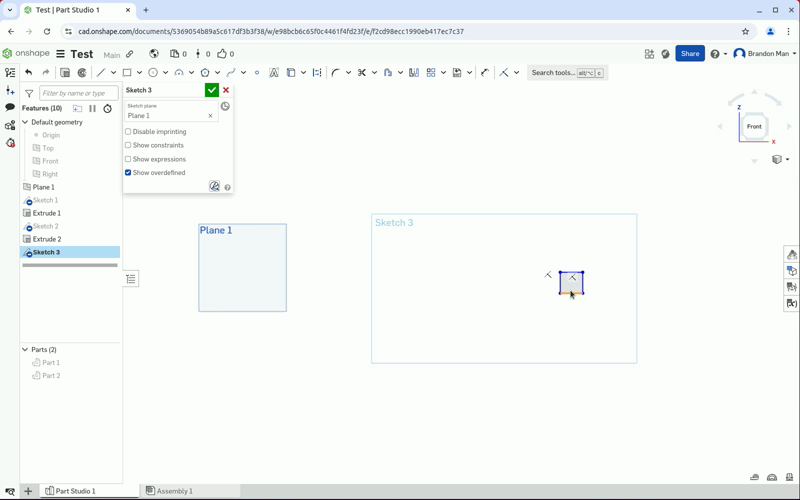
scroll(6)
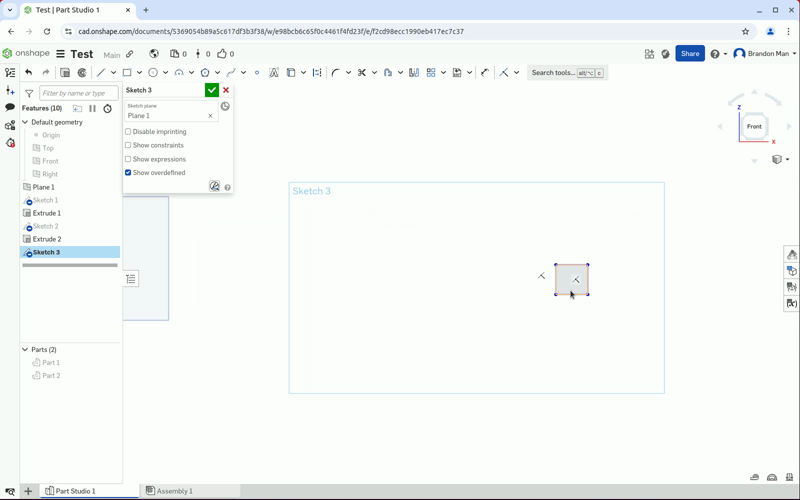
scroll(6)
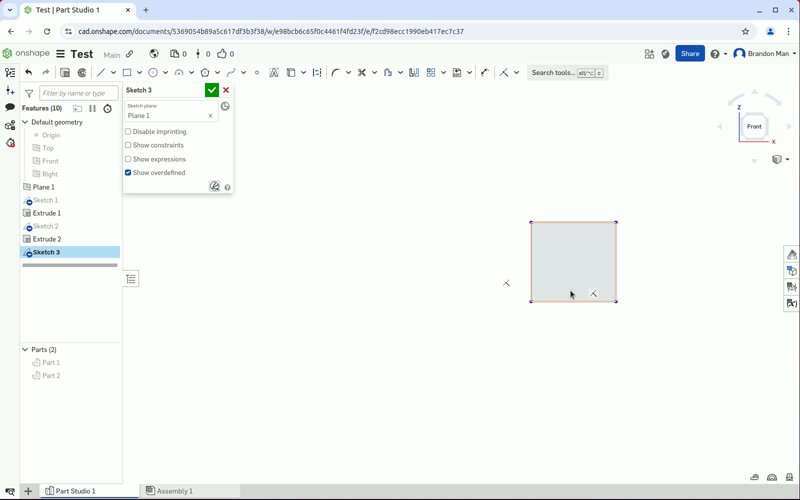
click(570, 290)
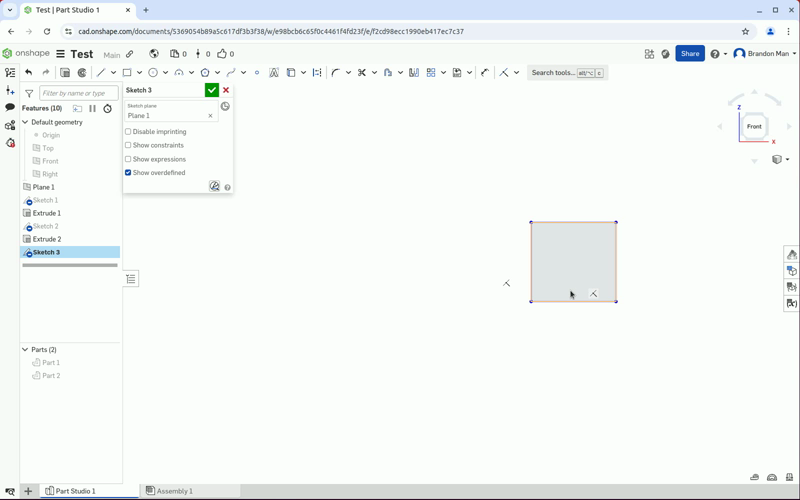
scroll(-6)
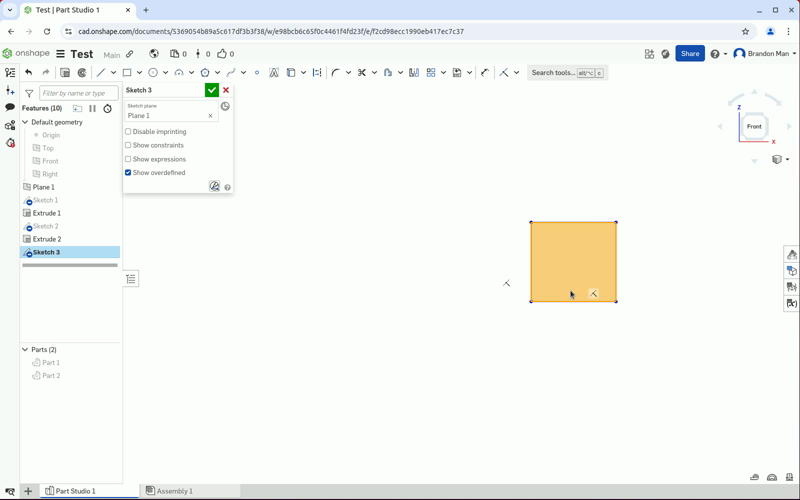
scroll(-6)
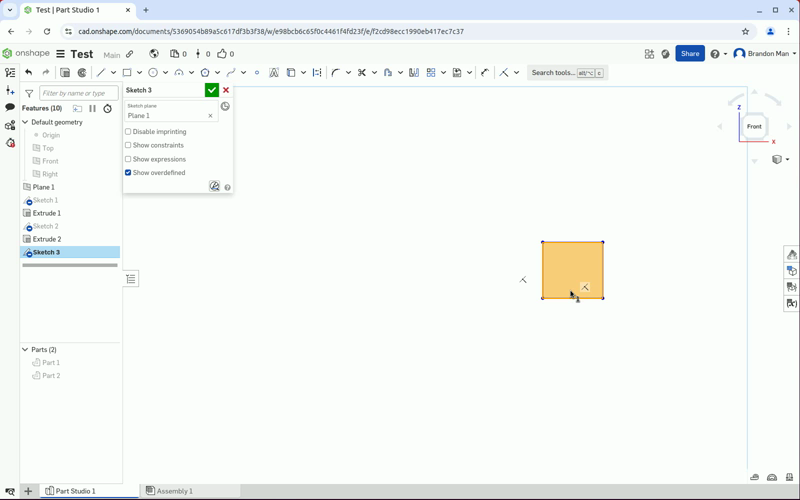
scroll(-6)
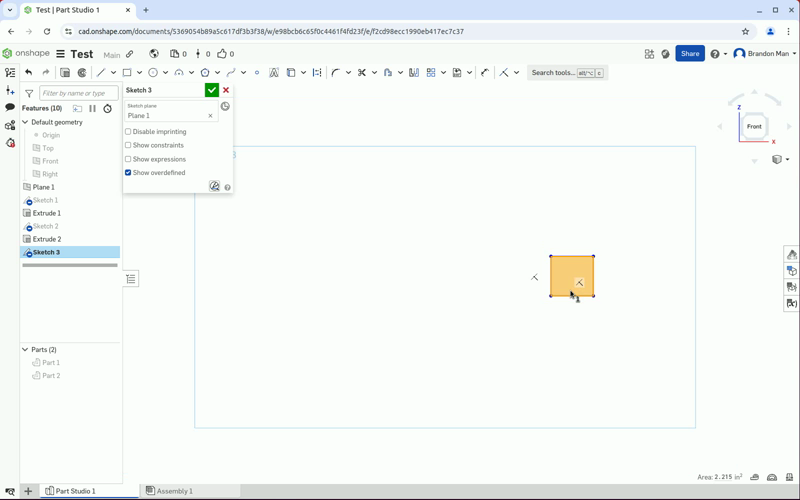
scroll(-6)
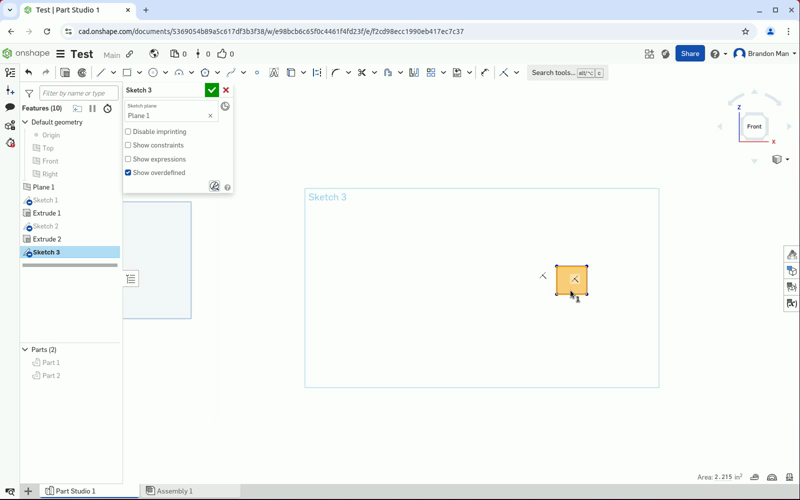
scroll(-6)
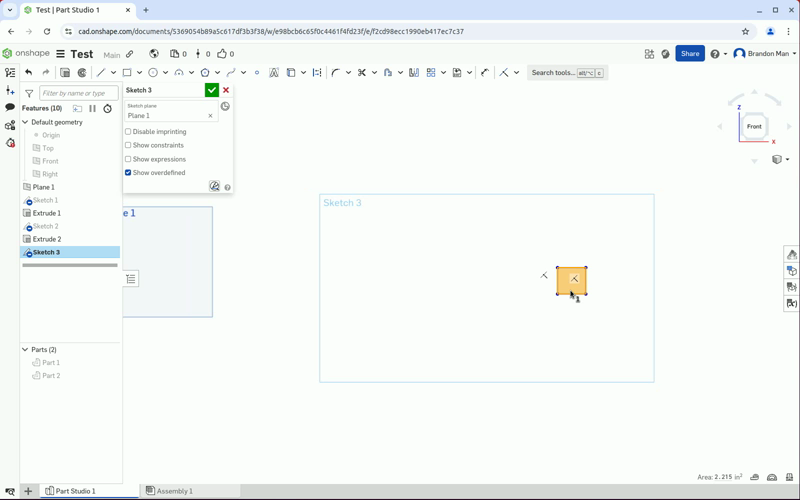
scroll(-6)
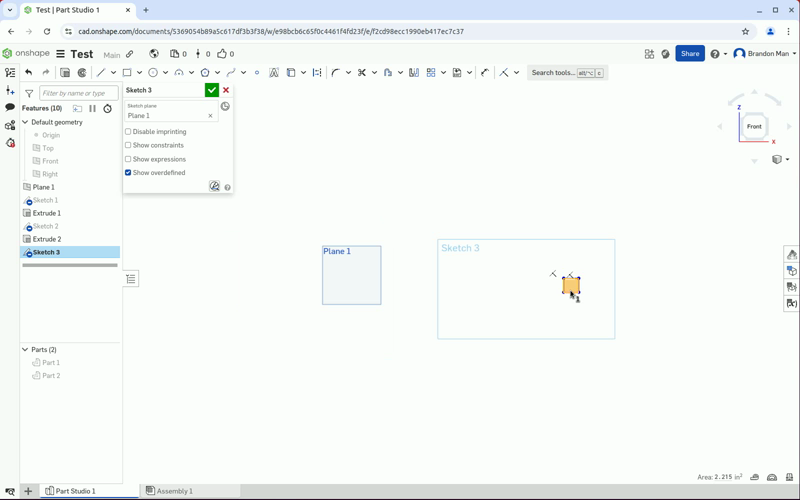
scroll(-6)
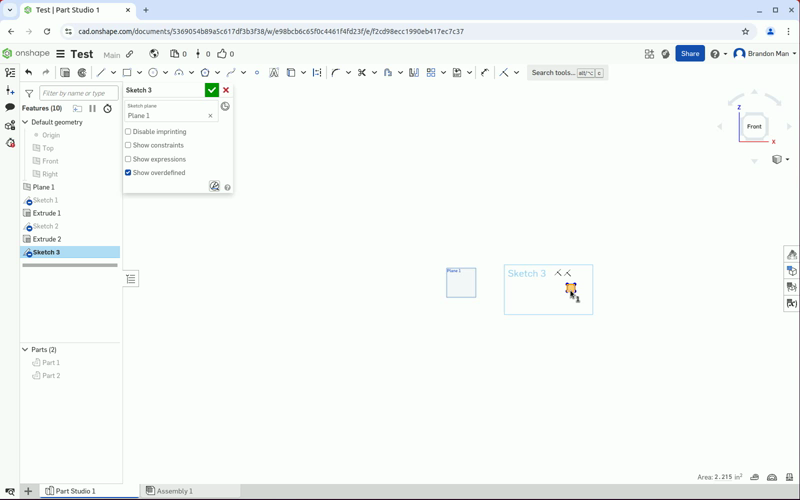
mouse_move(73, 352)
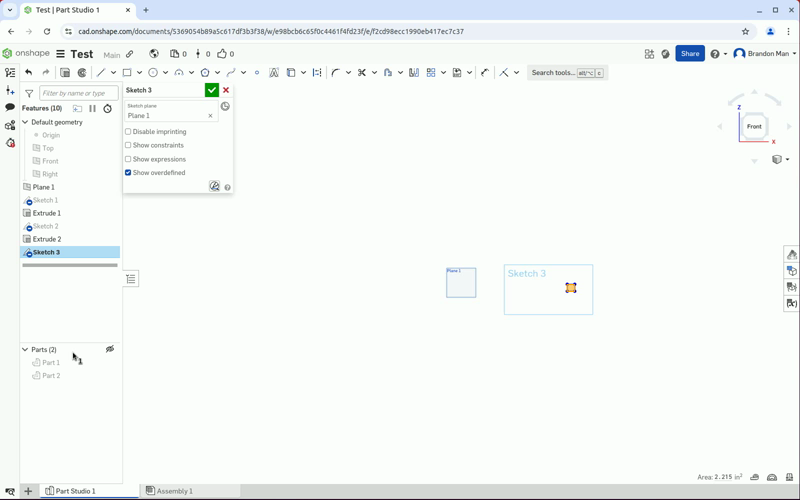
key(shift+y)
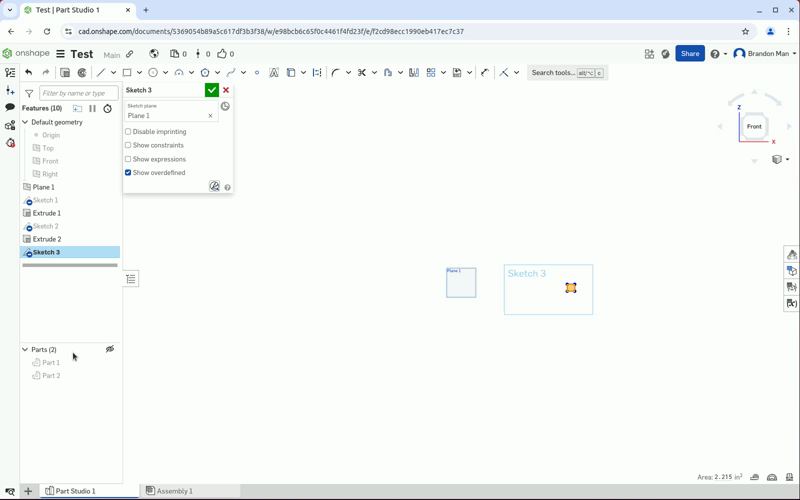
key(shift+e)
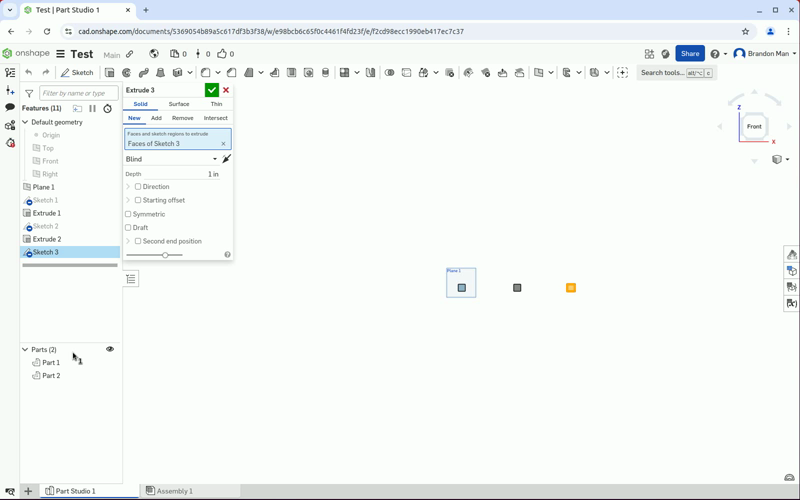
mouse_move(143, 106)
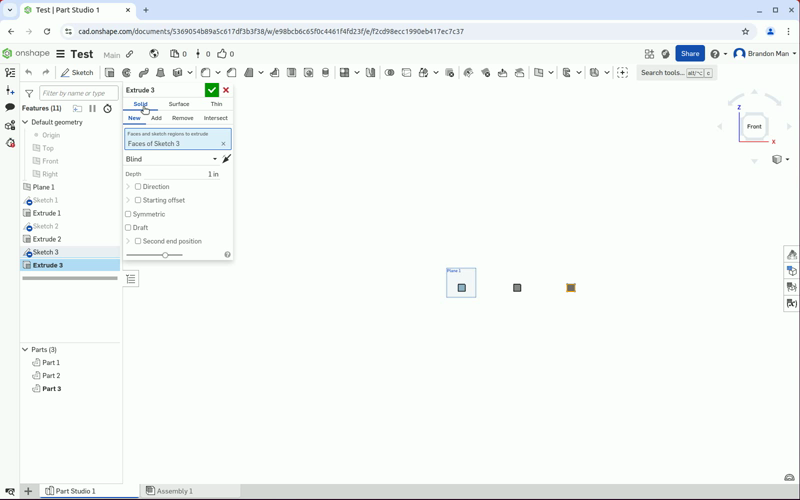
click(143, 106)
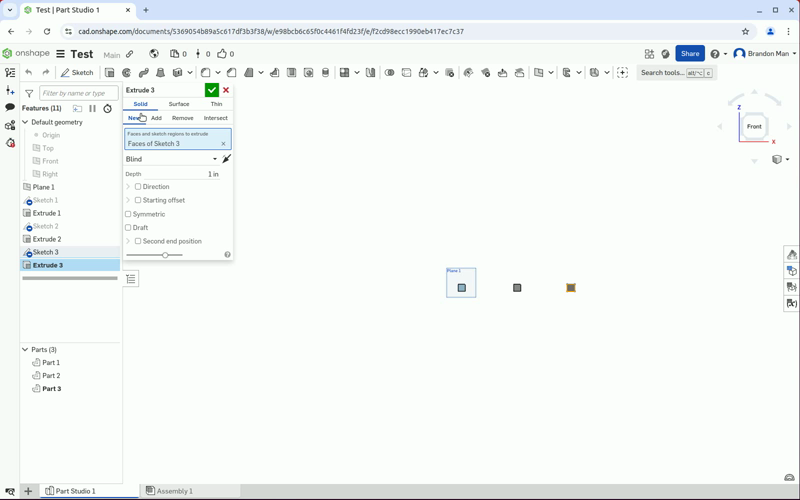
mouse_move(137, 120)
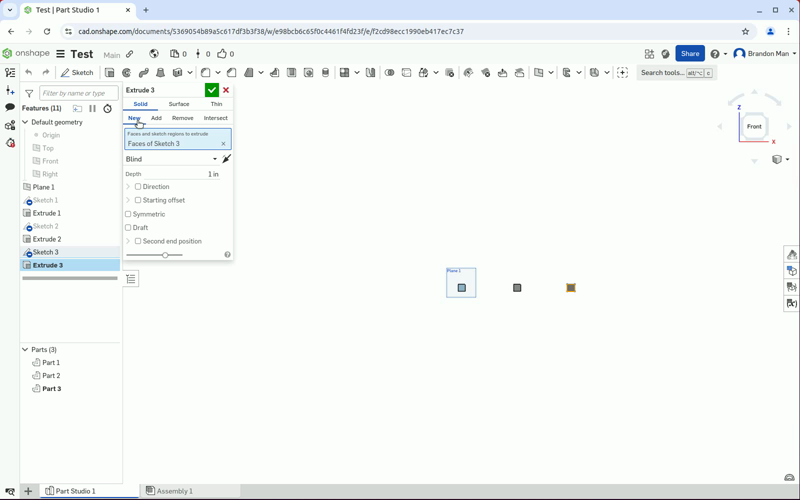
click(137, 120)
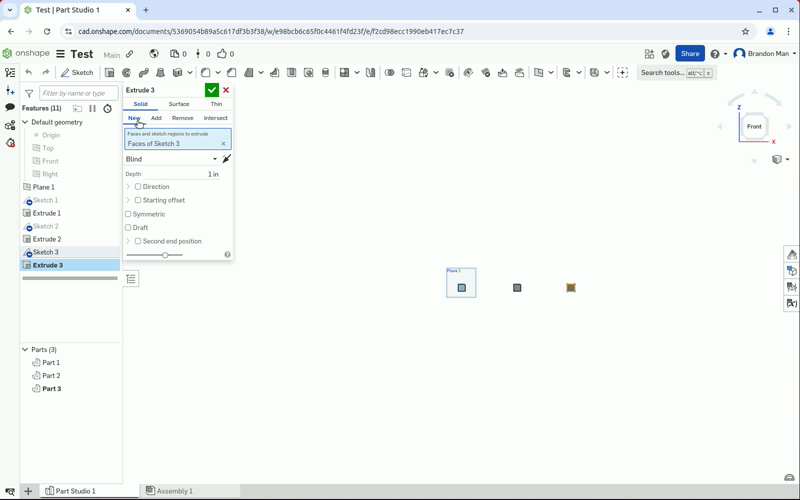
key(tab, 4)
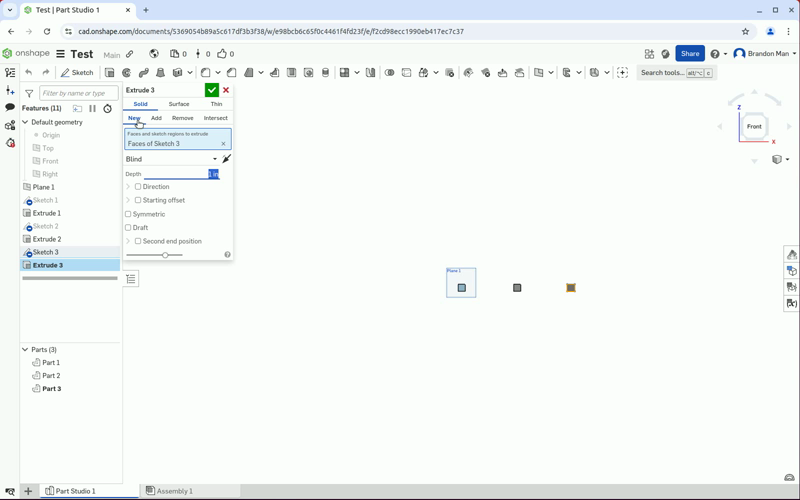
text(-17.813)
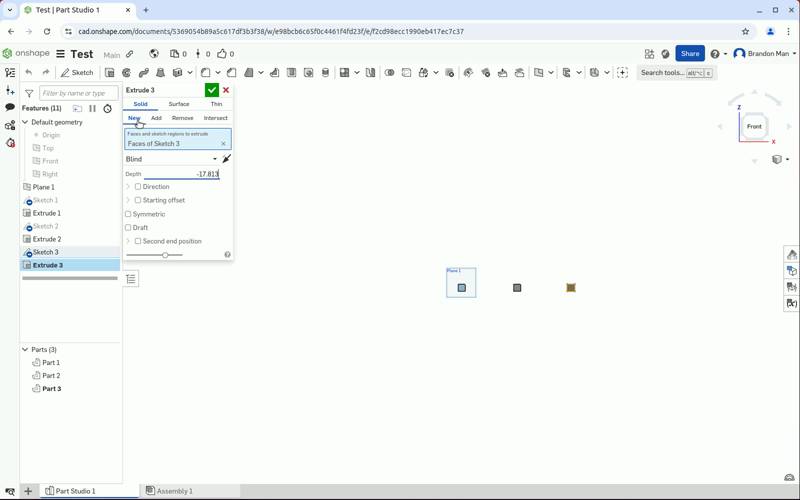
key(enter)
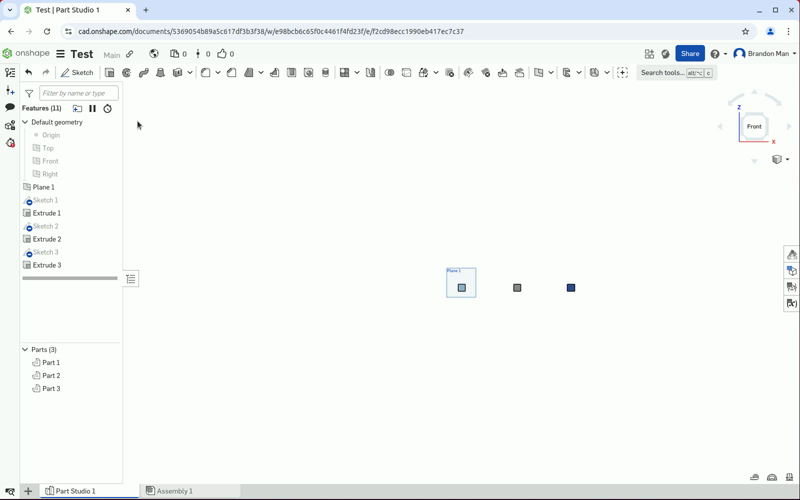
key(shift+h)
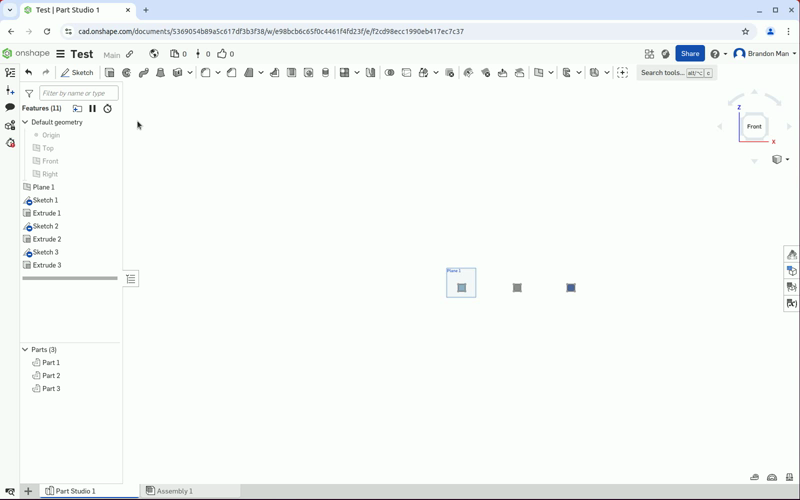
key(shift+h)
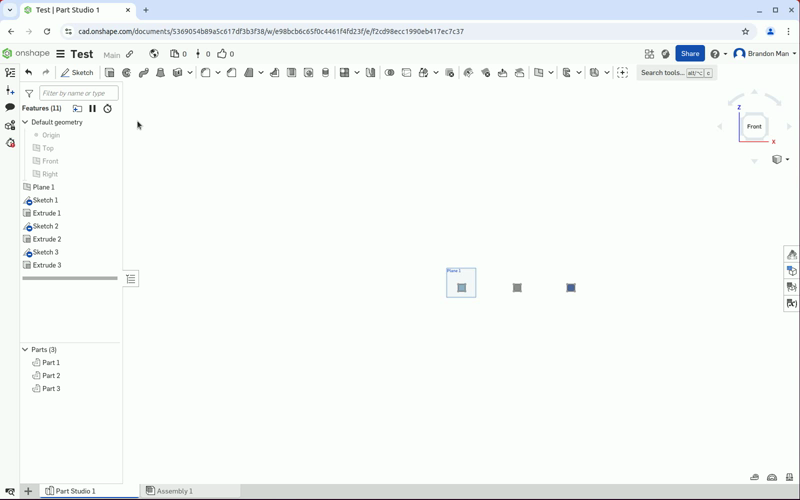
key(shift+7)
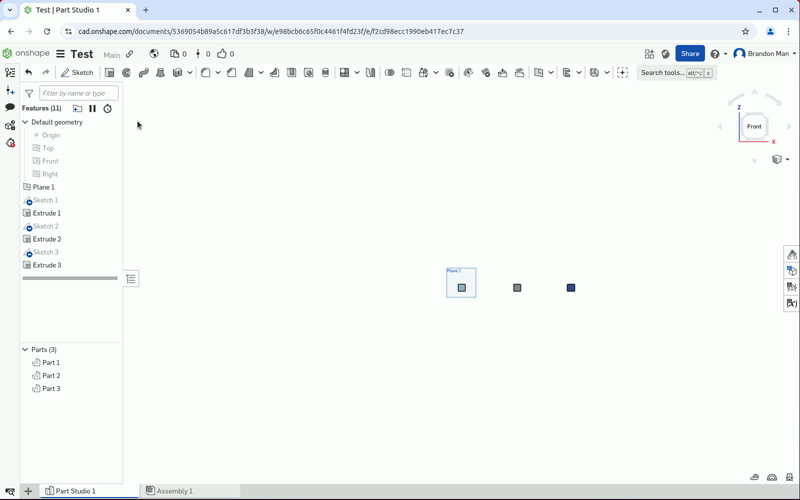
key(left, 2)
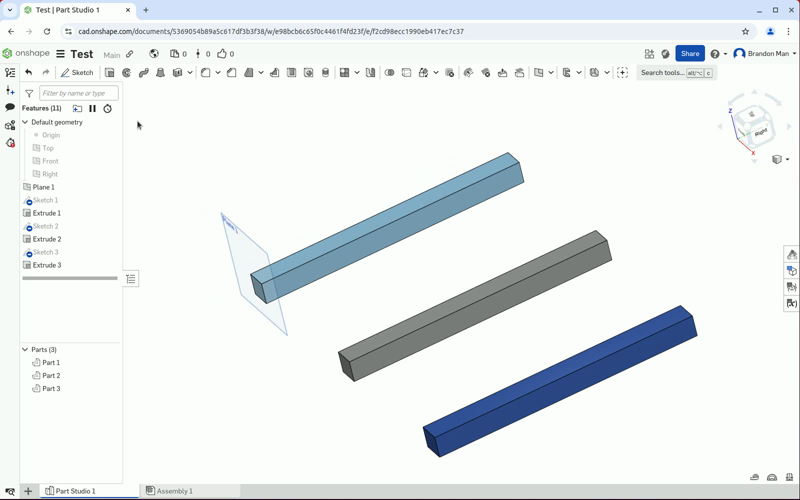
key(down, 2)
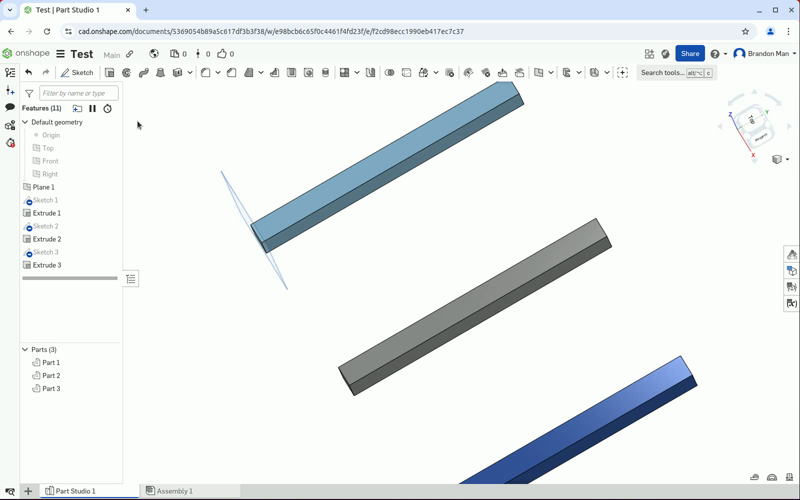
key(up, 2)
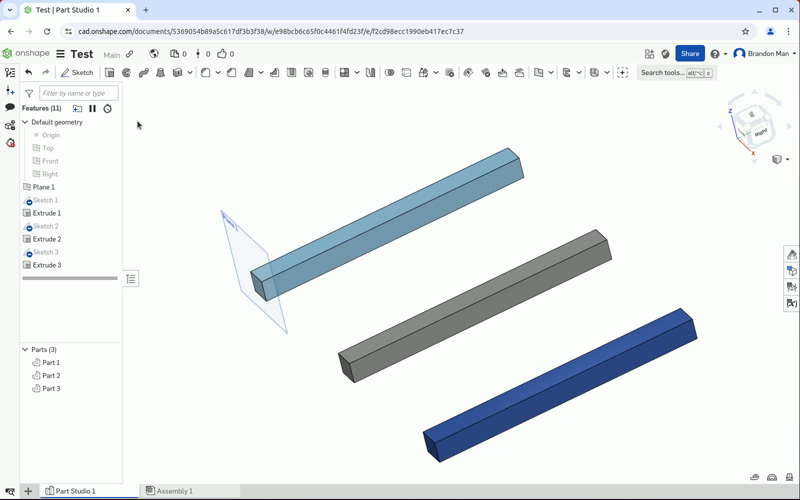
key(right, 2)
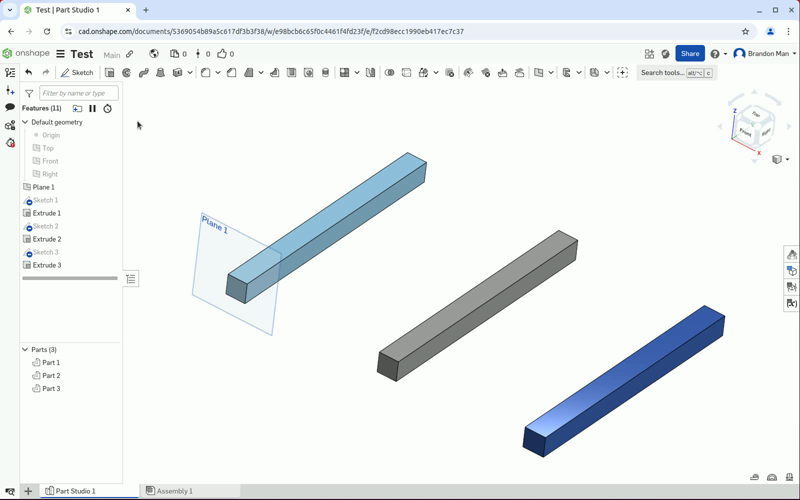
mouse_move(73, 189)
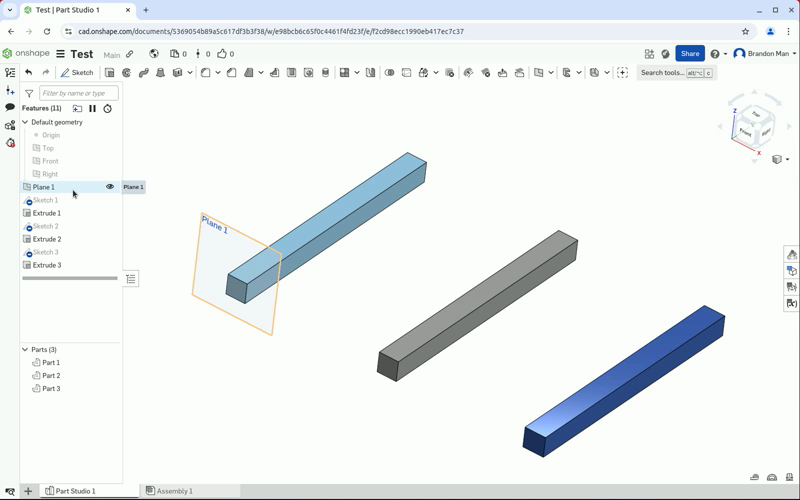
click(73, 189)